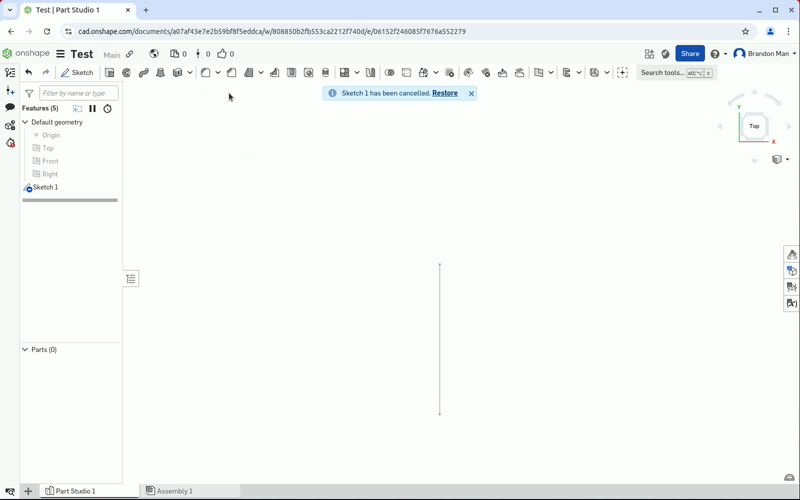
key(shift+h)
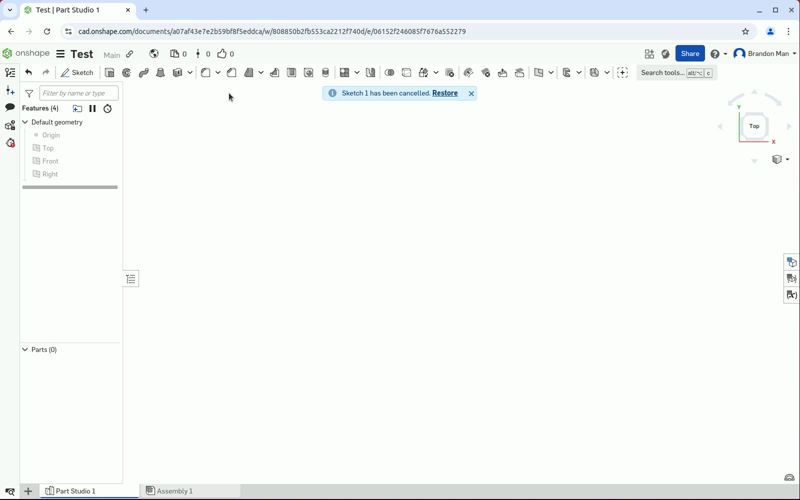
mouse_move(73, 352)
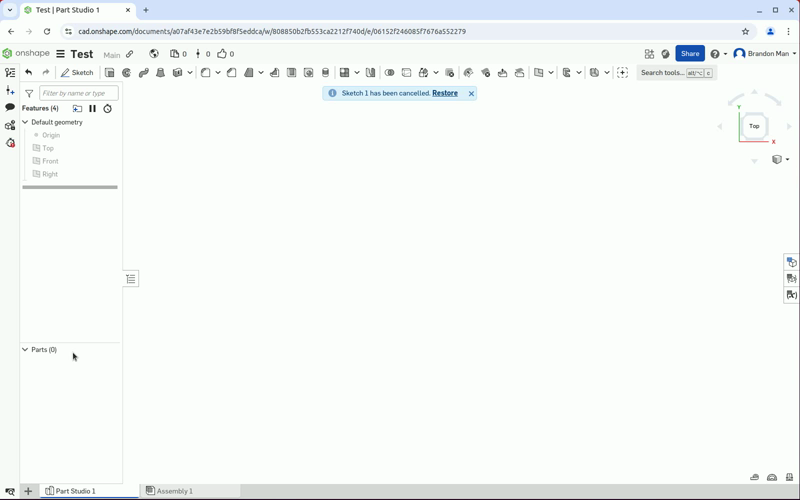
key(y)
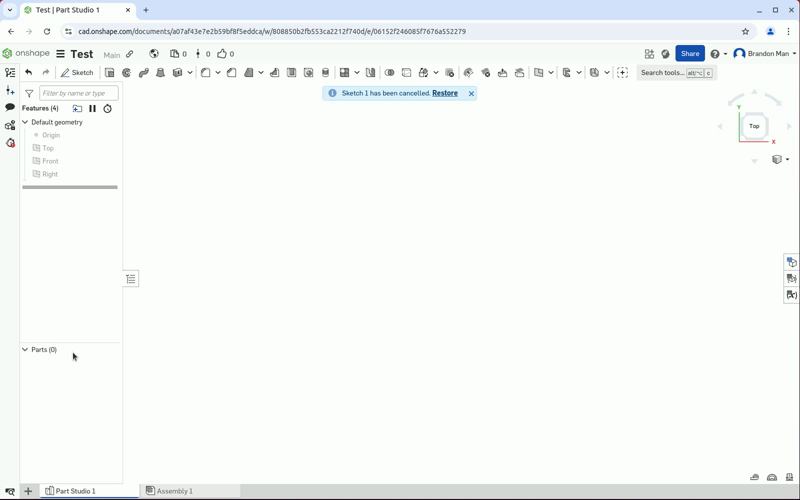
key(shift+p)
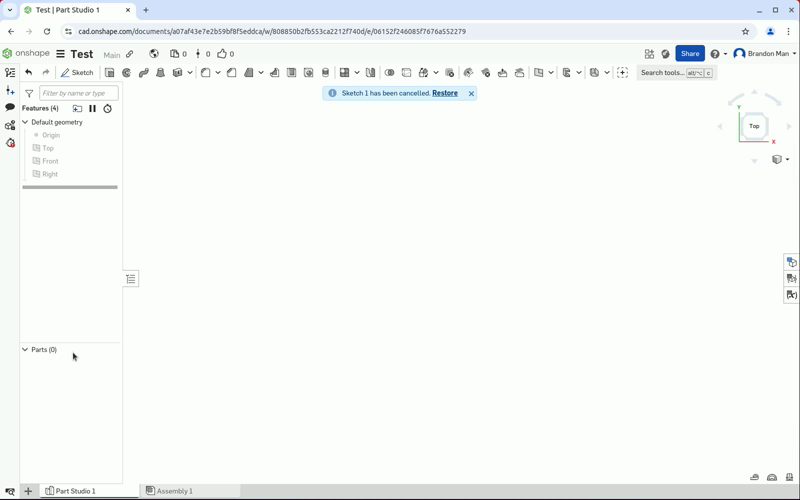
key(space)
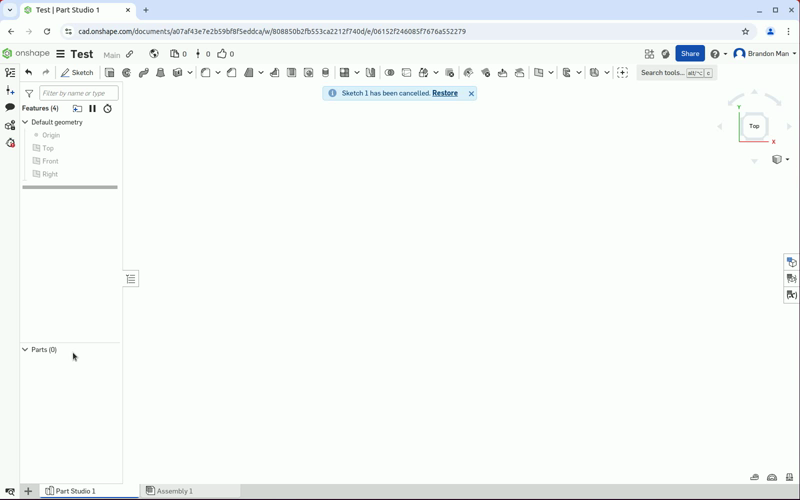
key_down(shift)
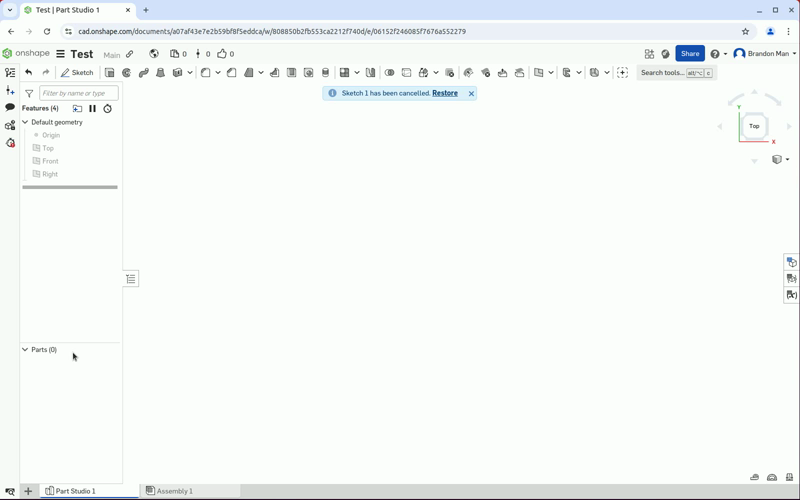
key(up)
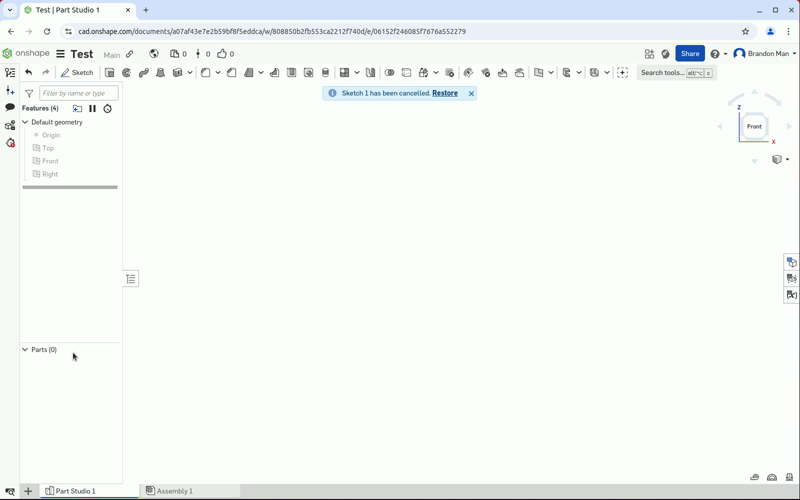
key_up(shift)
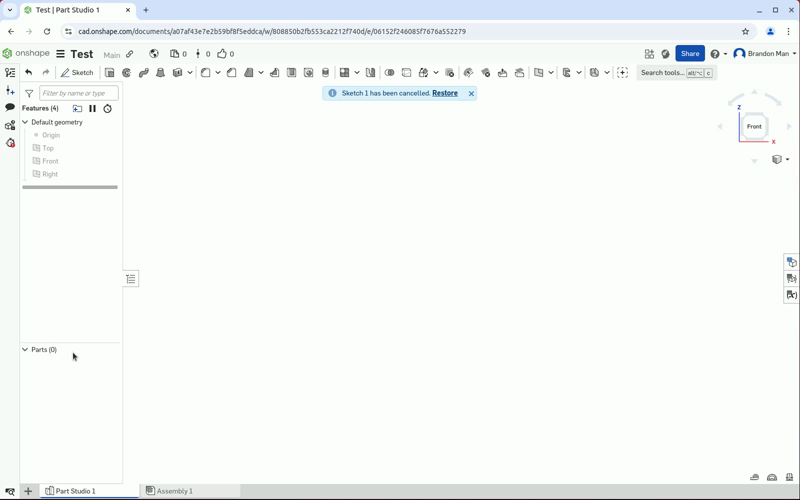
mouse_move(73, 352)
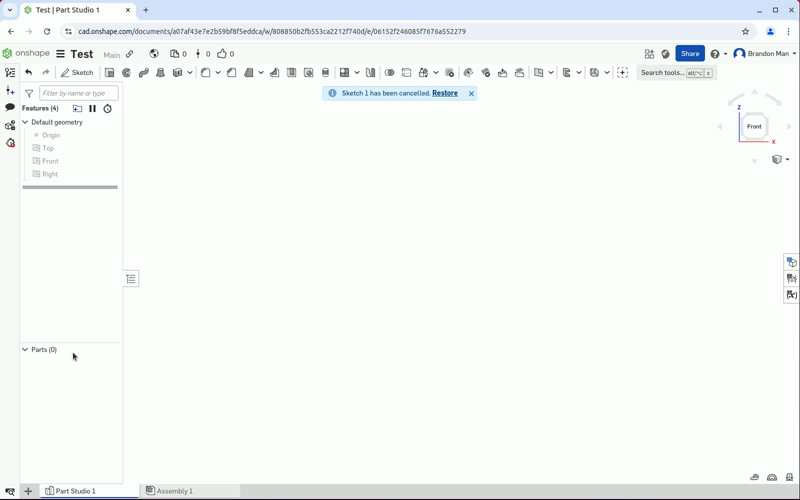
key(shift+y)
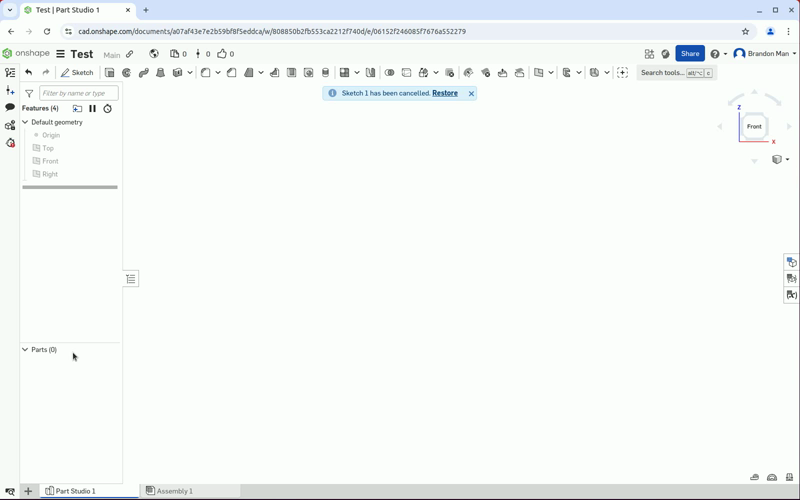
key(shift+s)
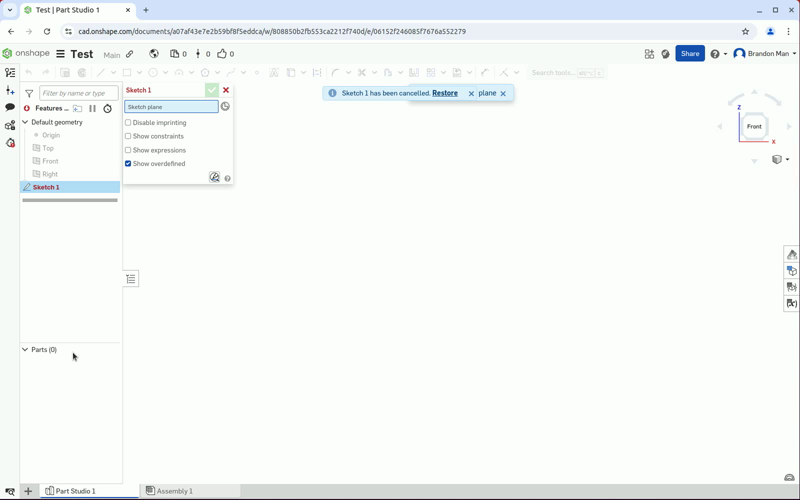
mouse_move(73, 163)
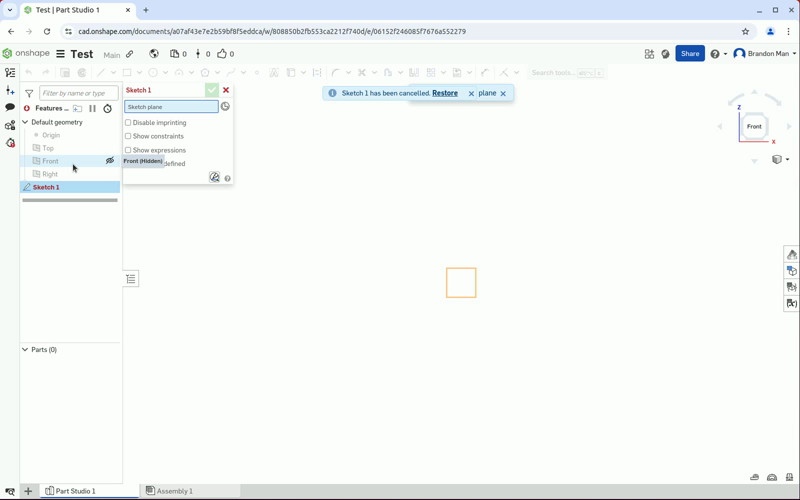
click(73, 163)
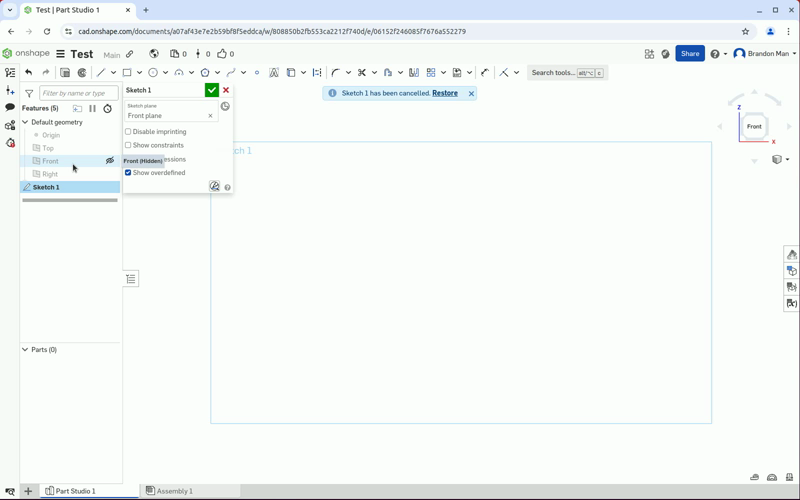
mouse_move(73, 352)
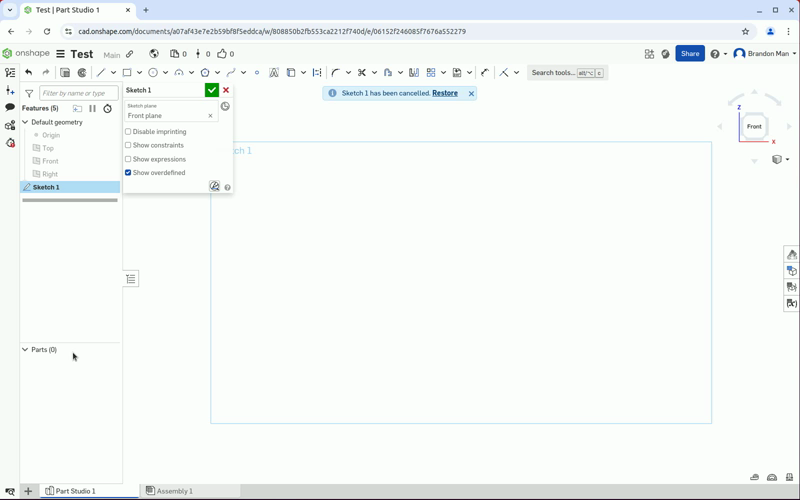
key(y)
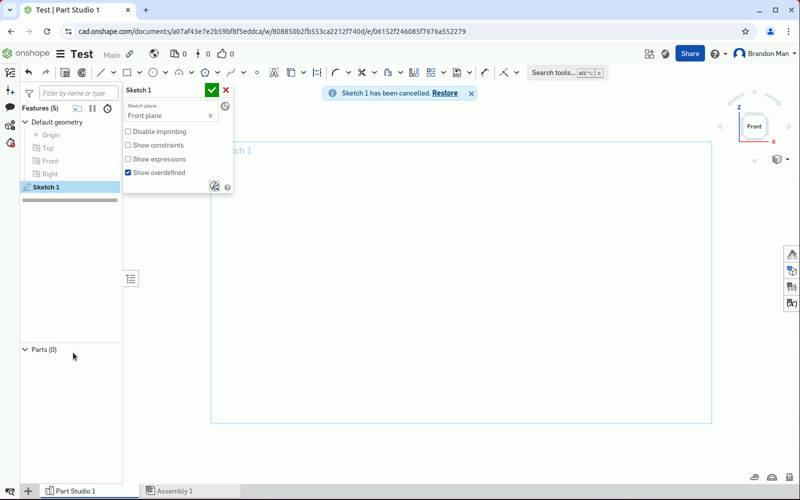
key(a)
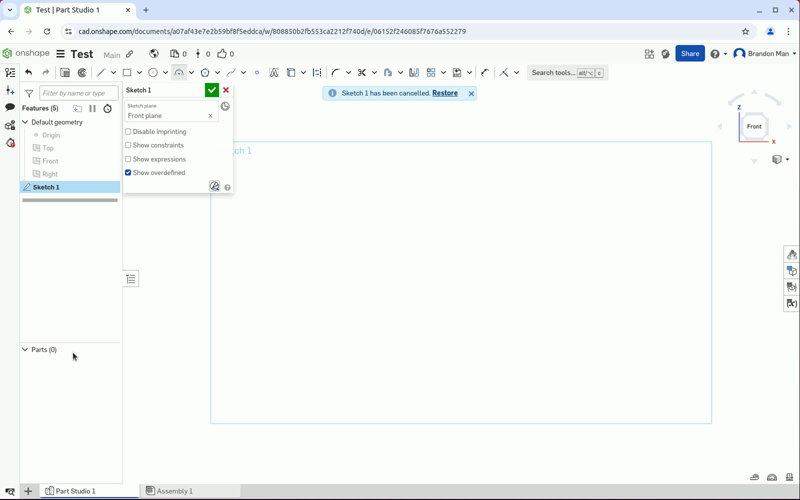
key_down(shift)
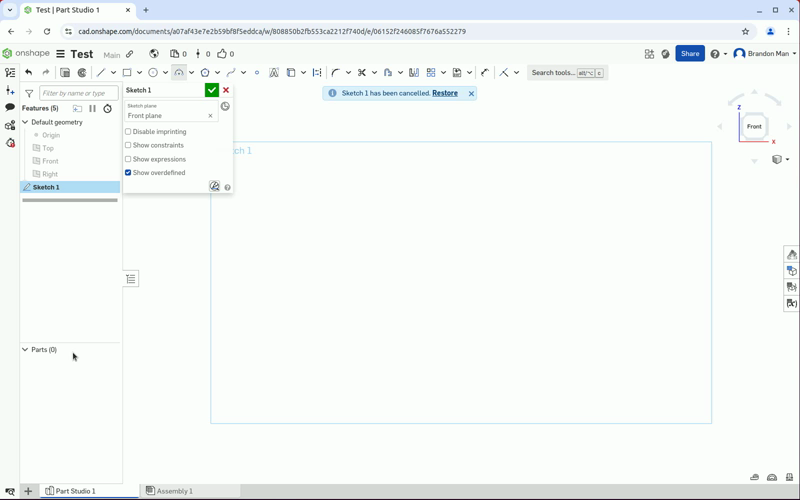
mouse_move(399, 313)
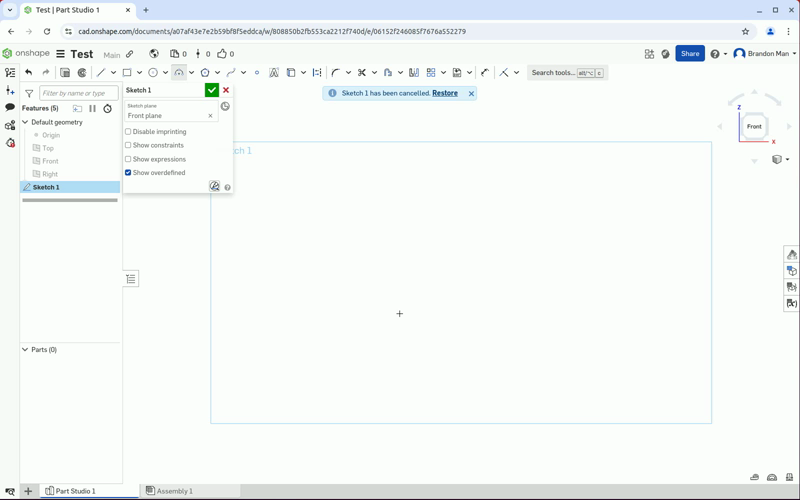
click(399, 313)
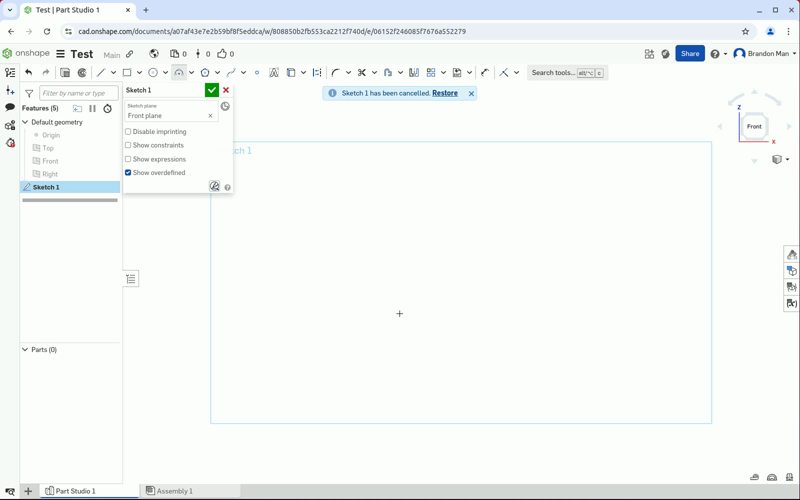
key_up(shift)
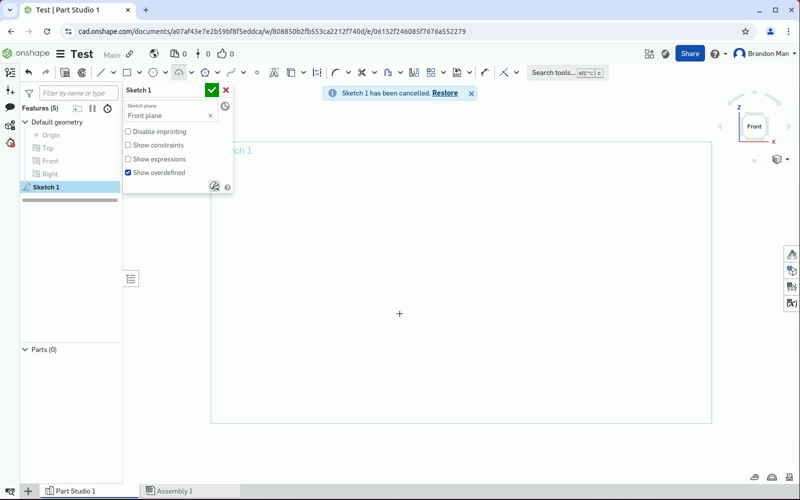
key_down(shift)
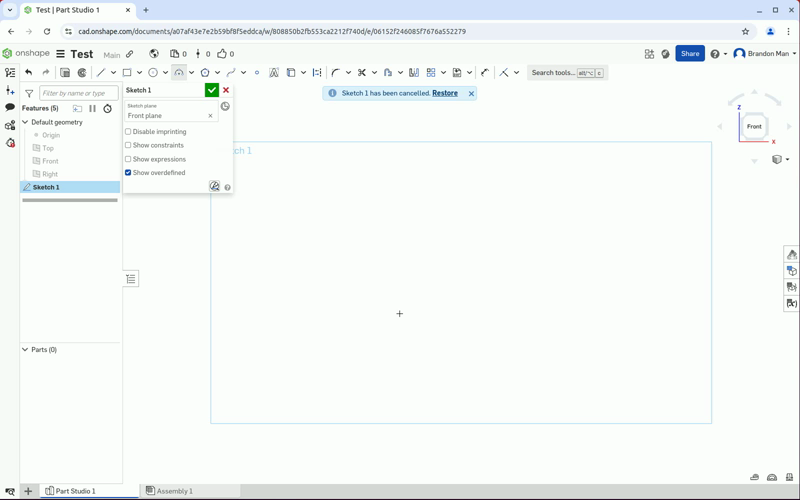
mouse_move(406, 319)
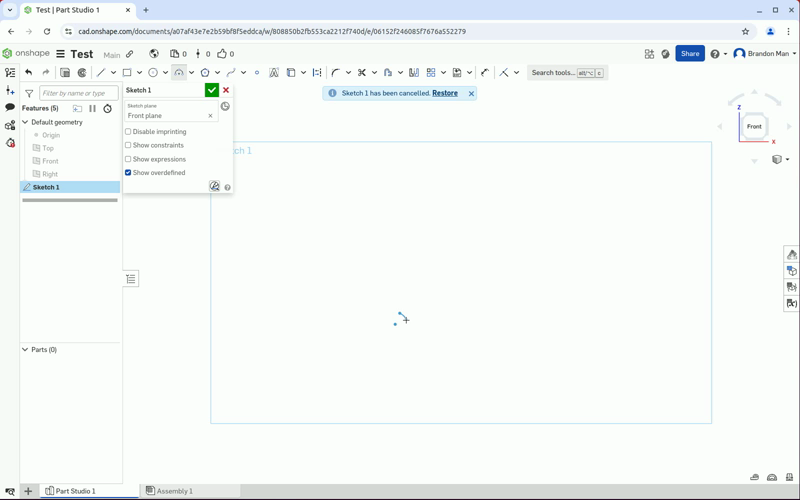
click(406, 319)
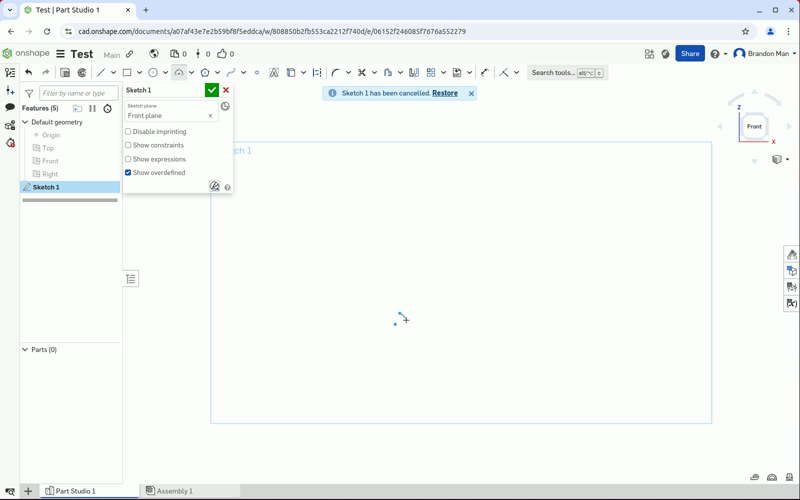
mouse_move(401, 318)
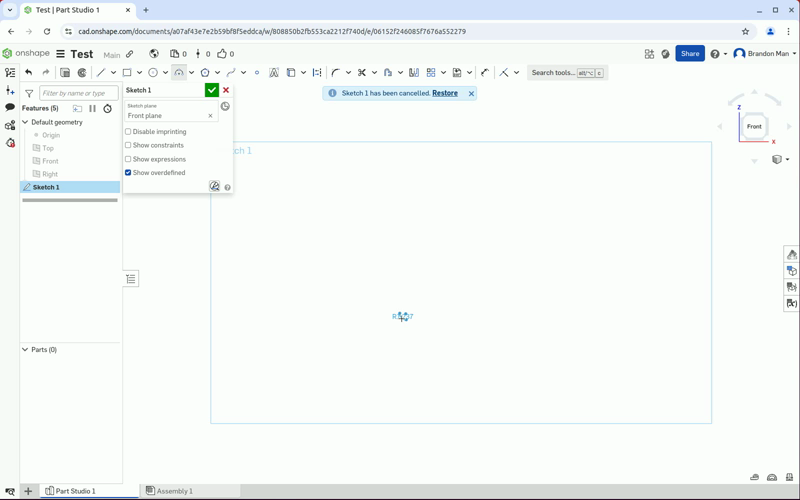
click(401, 318)
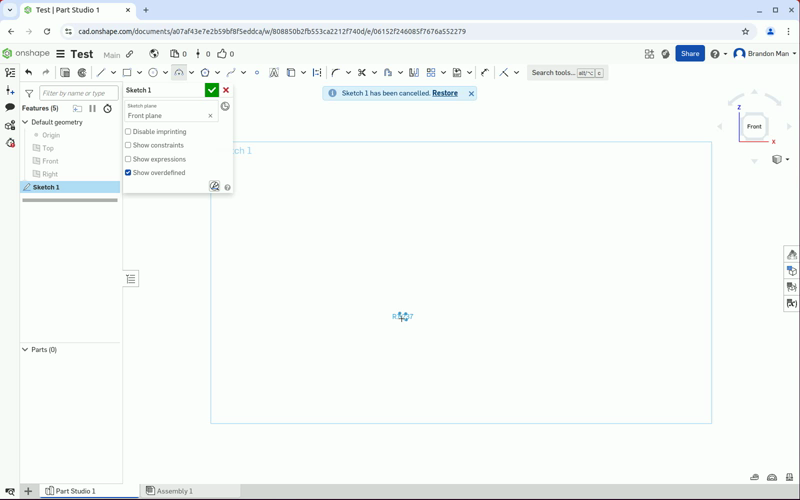
key_up(shift)
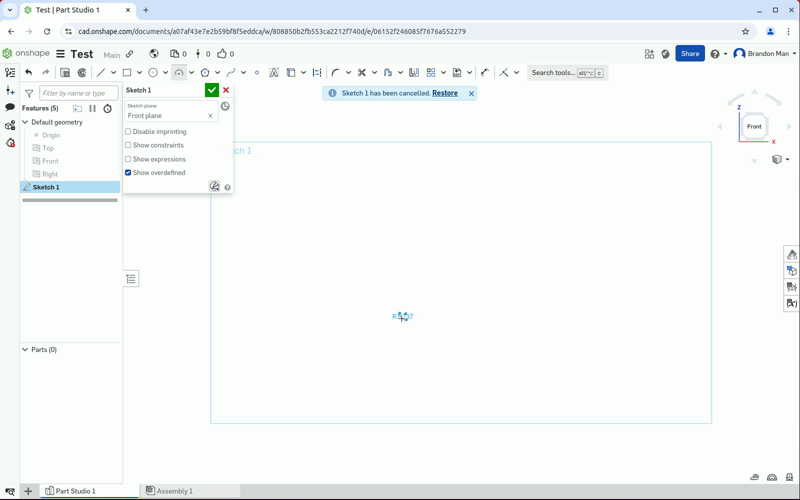
key(esc)
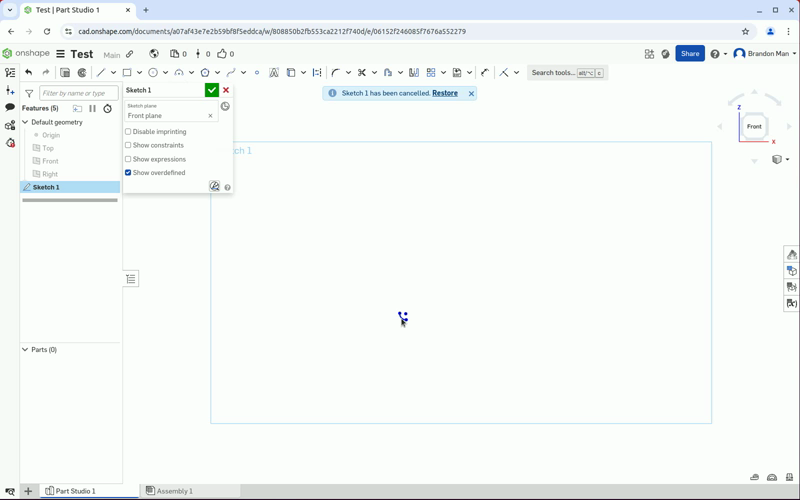
key(l)
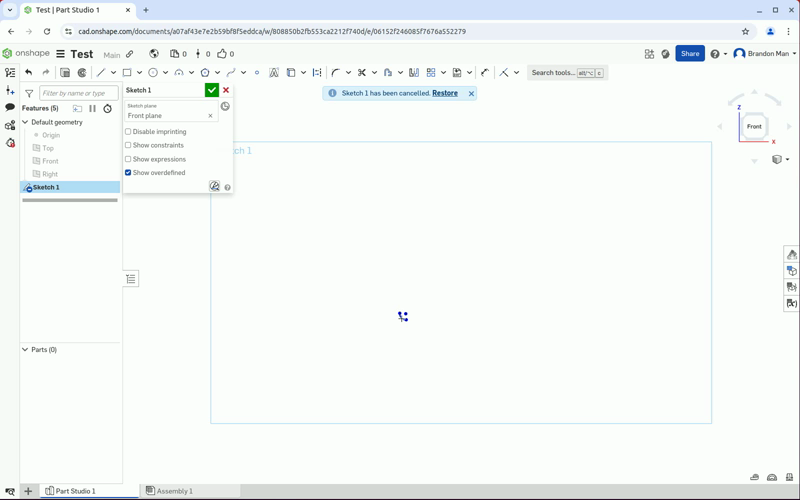
mouse_move(406, 319)
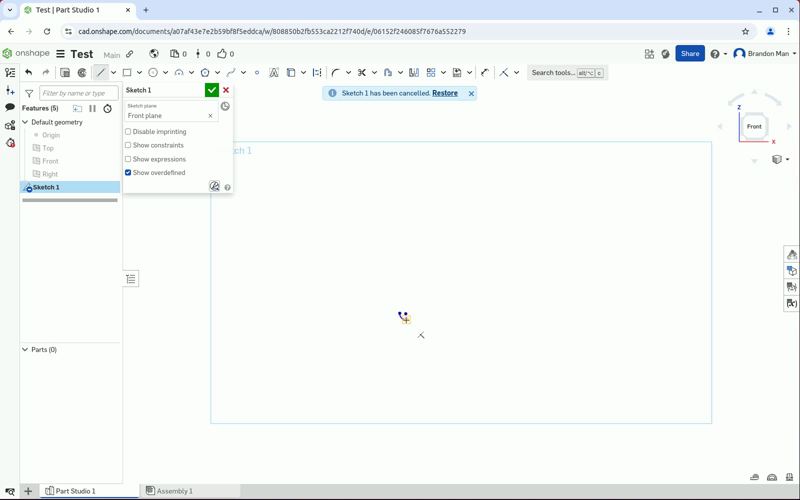
click(406, 319)
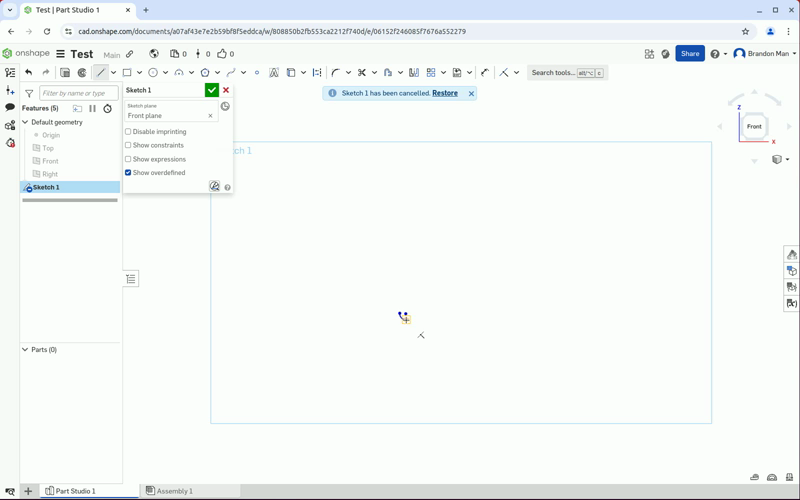
key_down(shift)
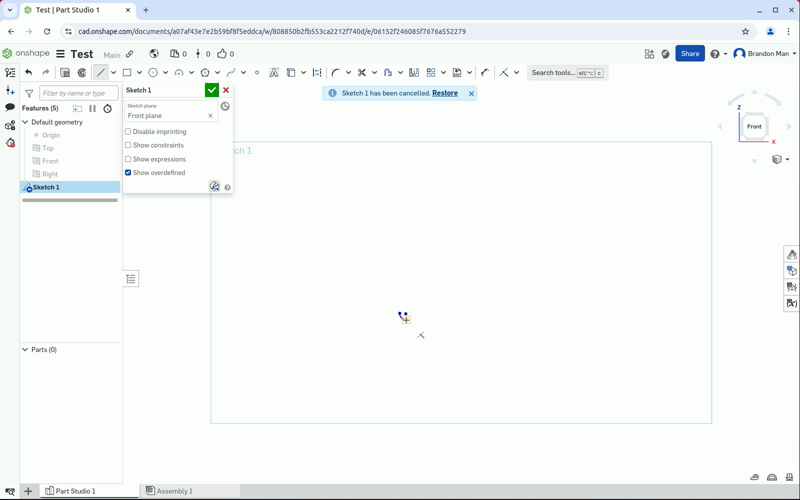
mouse_move(515, 319)
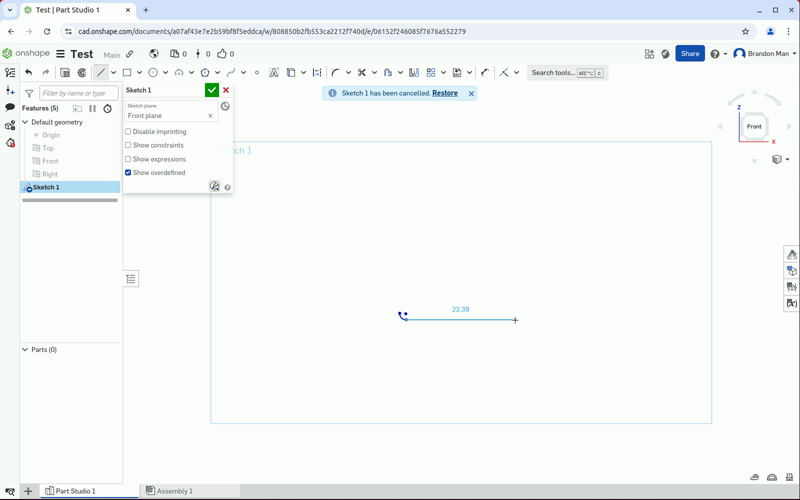
click(515, 319)
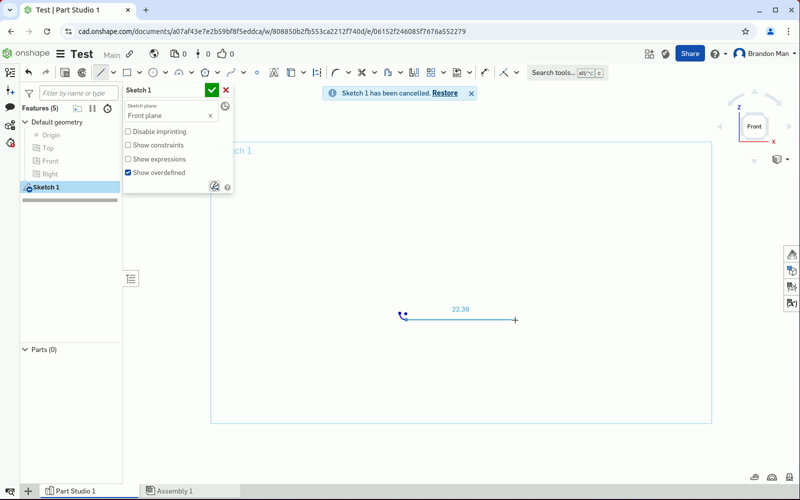
key_up(shift)
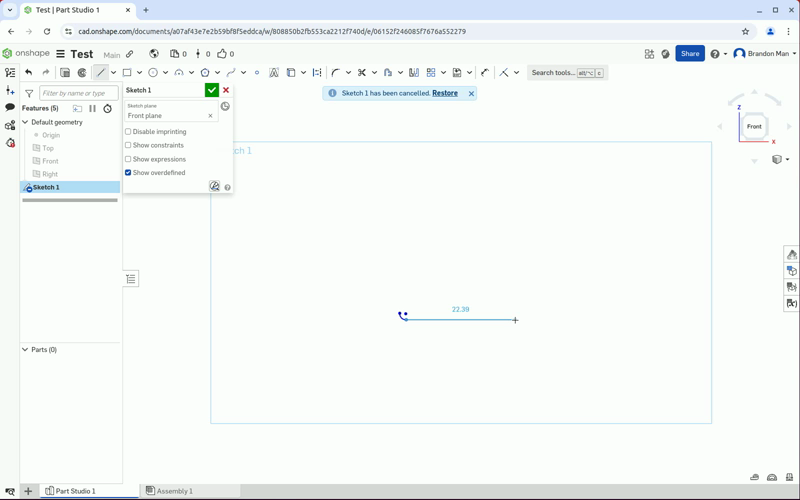
key(esc)
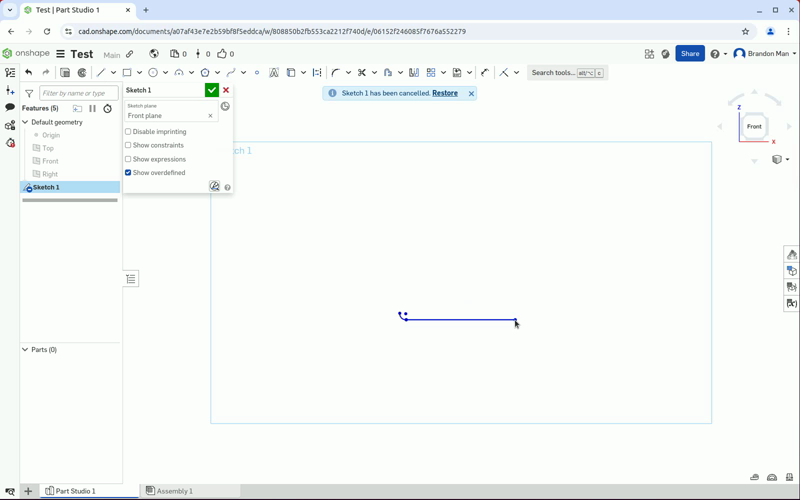
key(a)
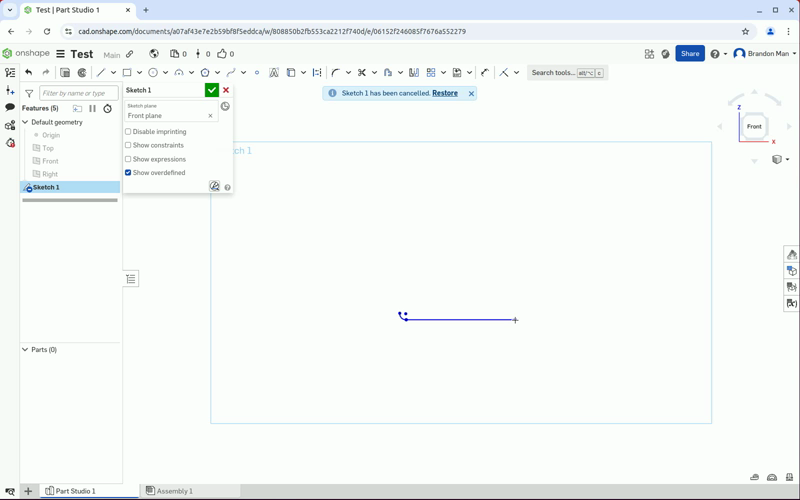
mouse_move(515, 319)
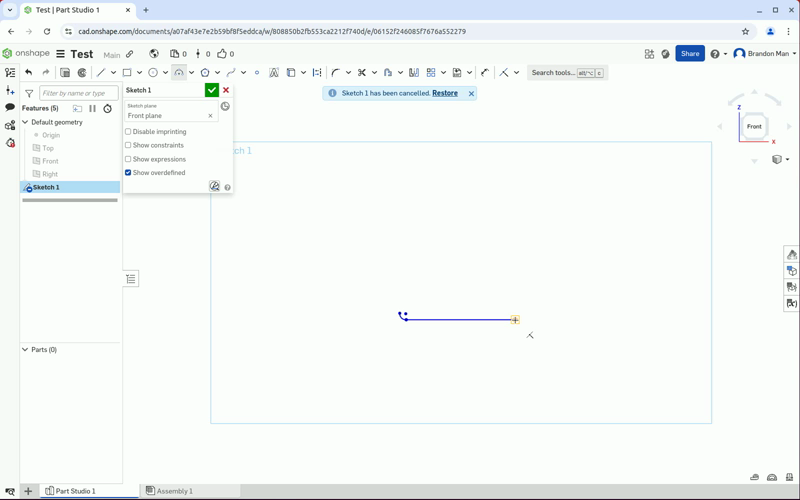
click(515, 319)
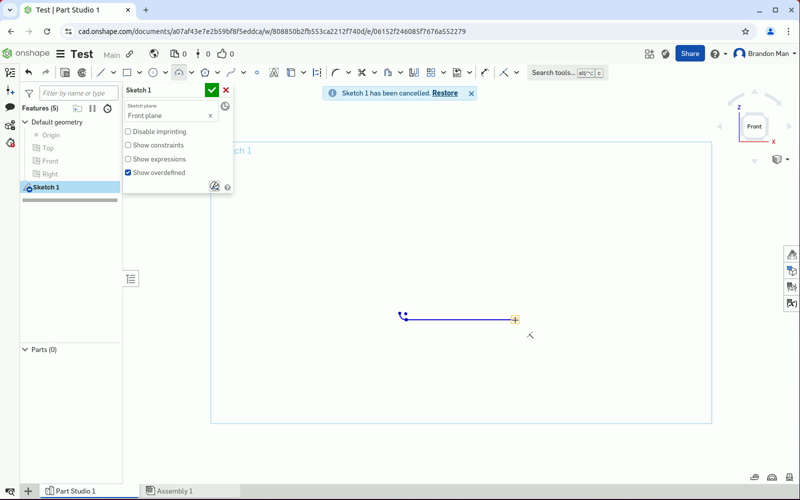
key_down(shift)
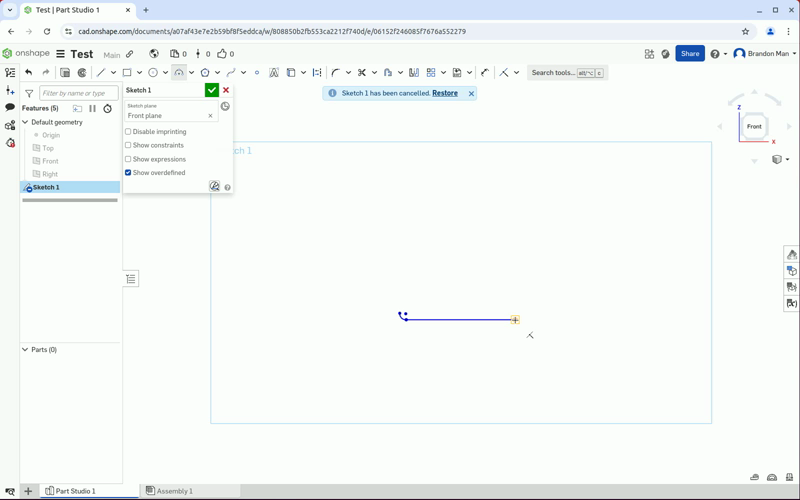
mouse_move(521, 313)
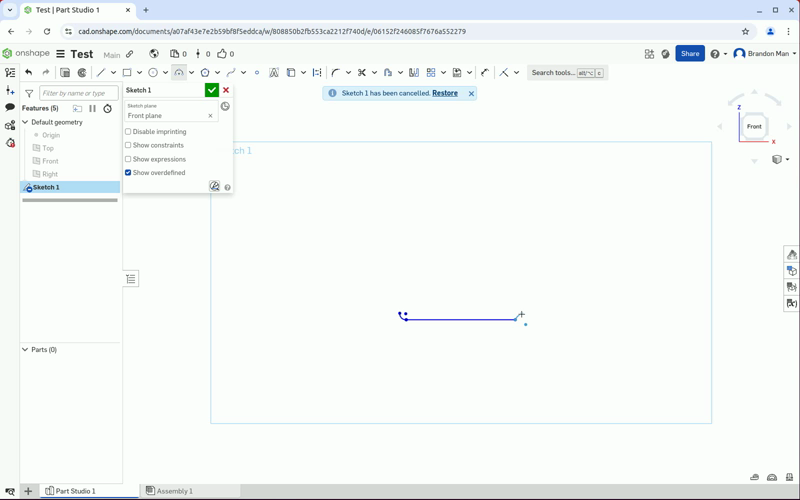
click(521, 313)
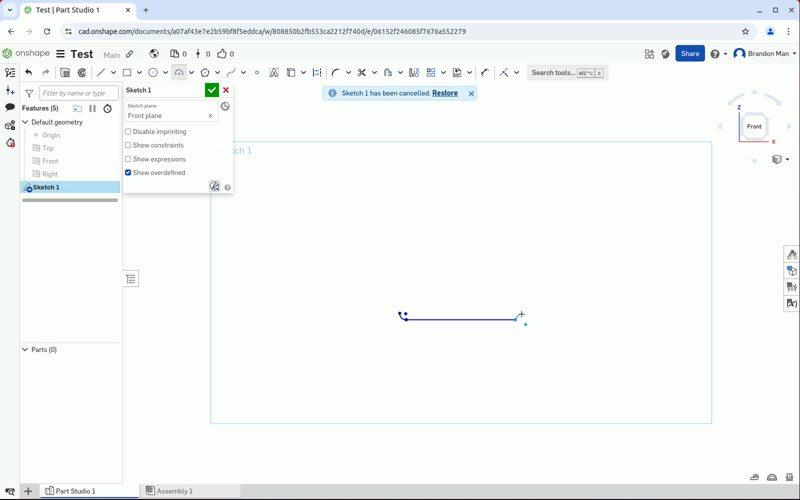
mouse_move(519, 318)
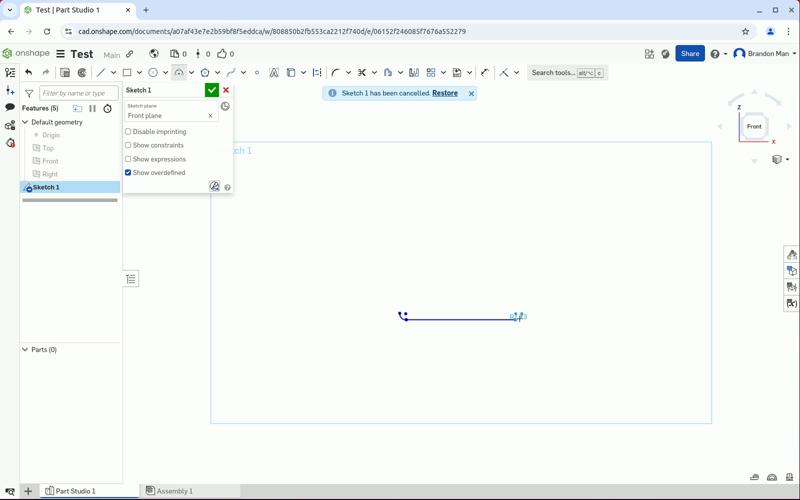
click(519, 318)
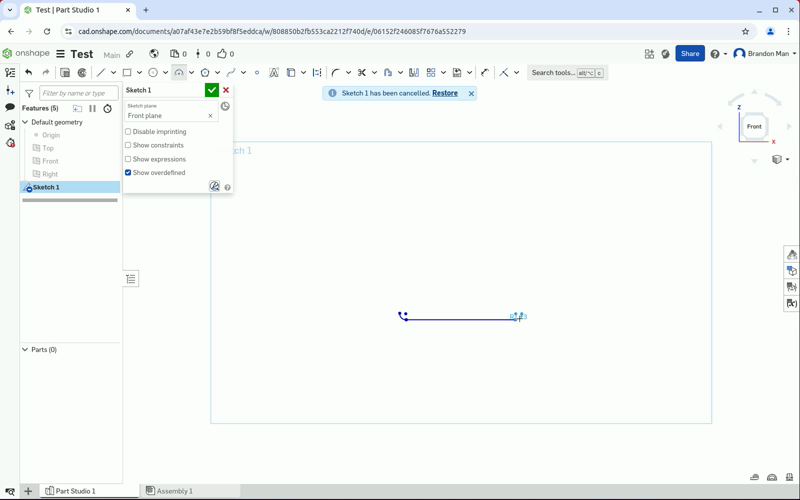
key_up(shift)
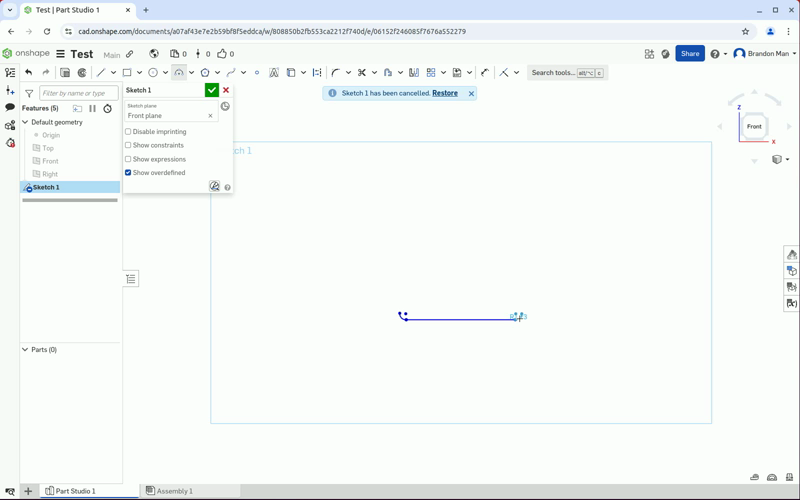
key(esc)
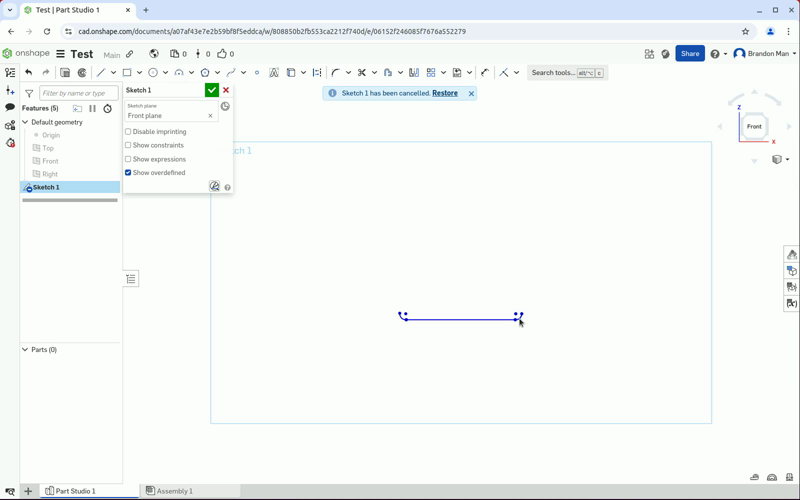
key(l)
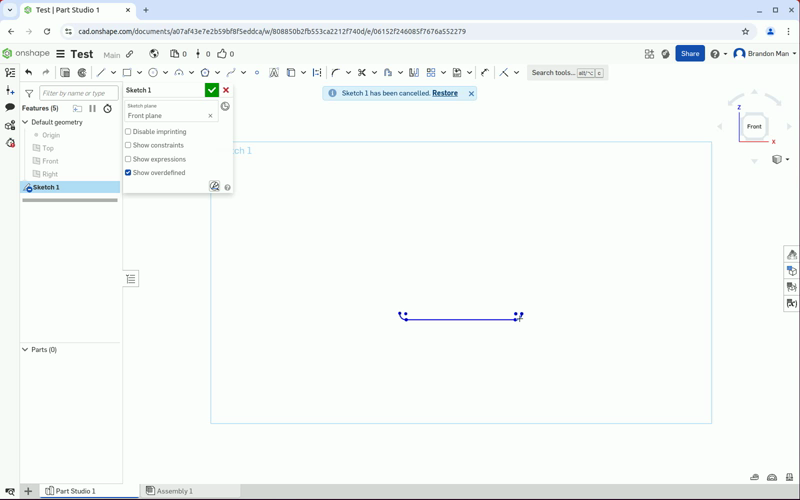
mouse_move(521, 313)
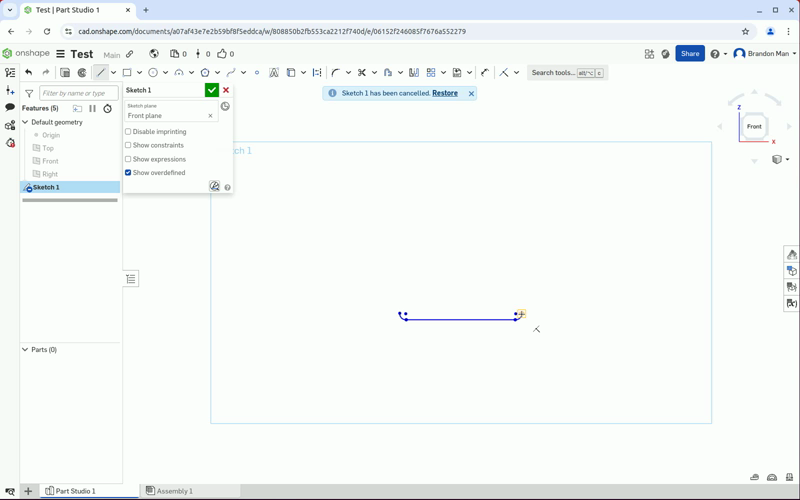
click(521, 313)
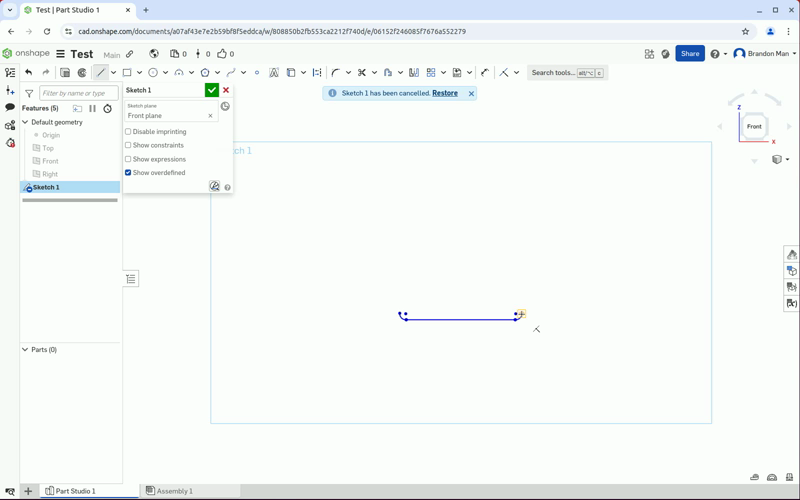
key_down(shift)
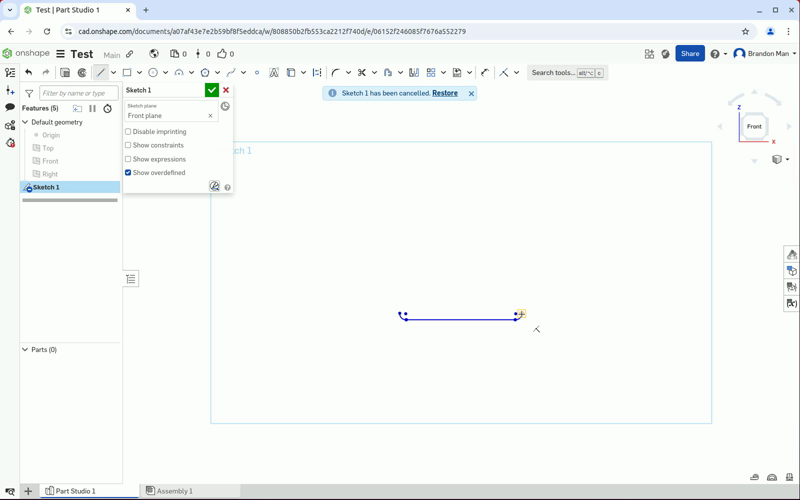
mouse_move(521, 251)
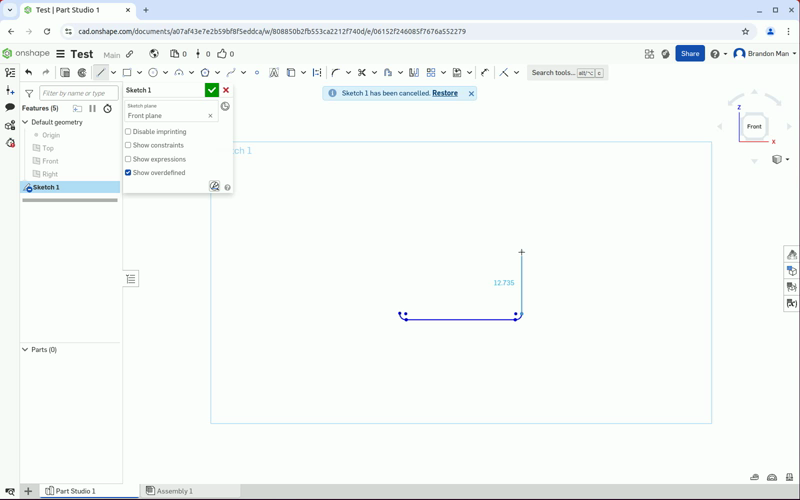
click(521, 251)
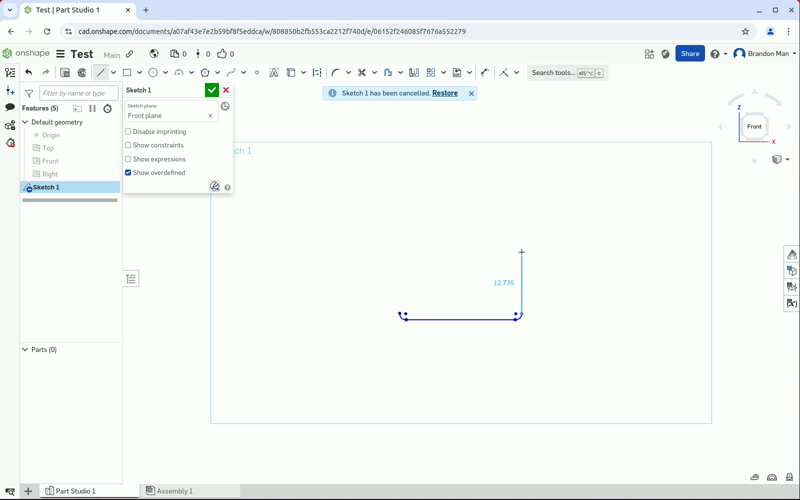
key_up(shift)
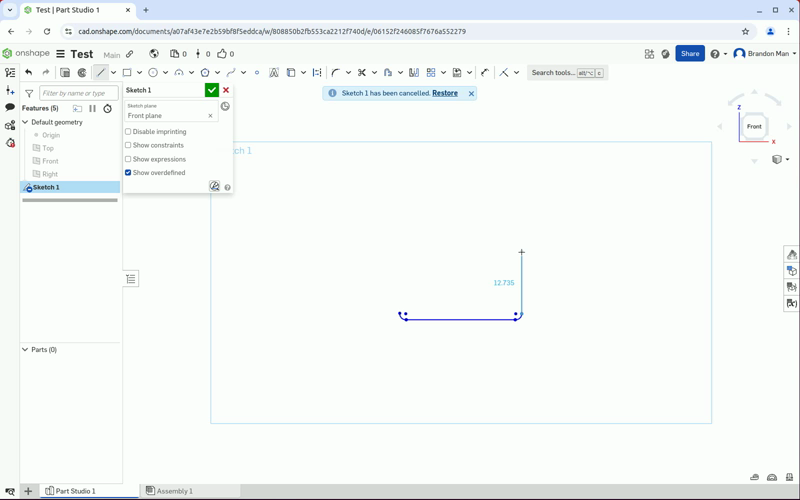
key(esc)
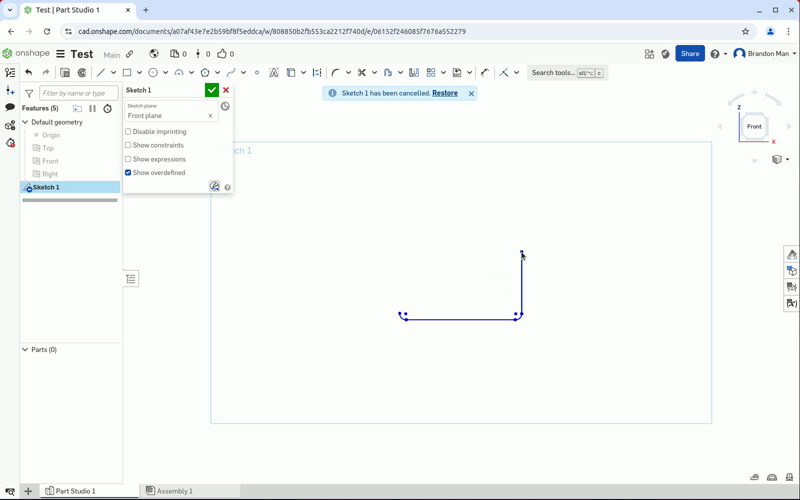
key(a)
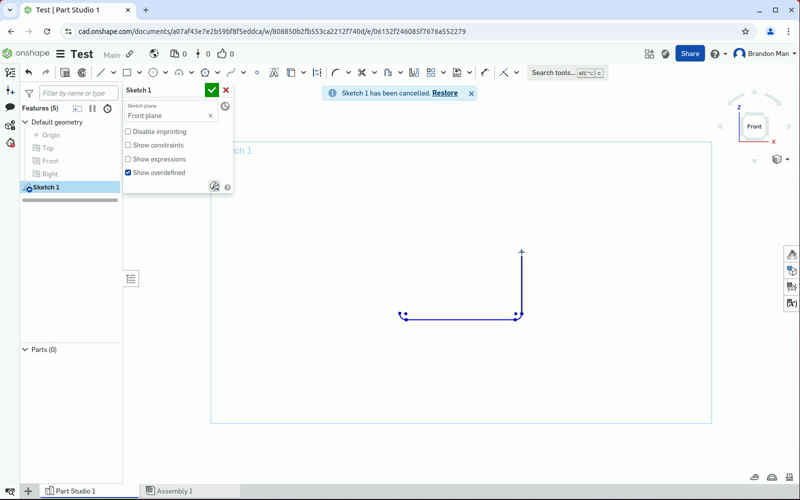
mouse_move(521, 251)
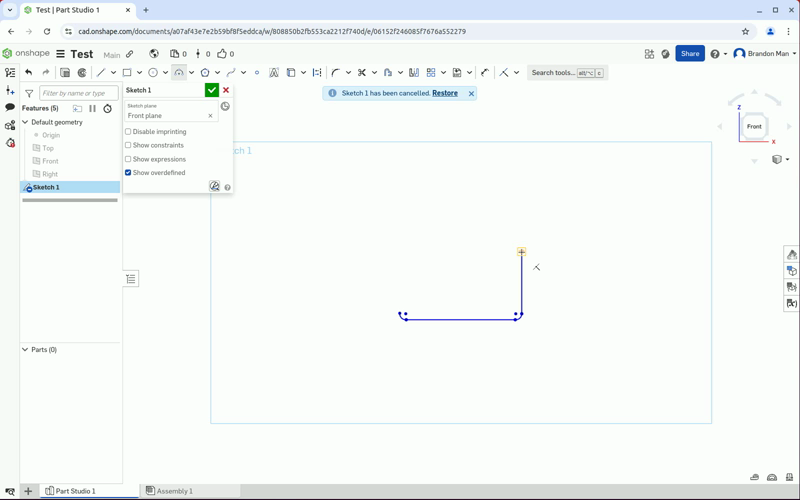
click(521, 251)
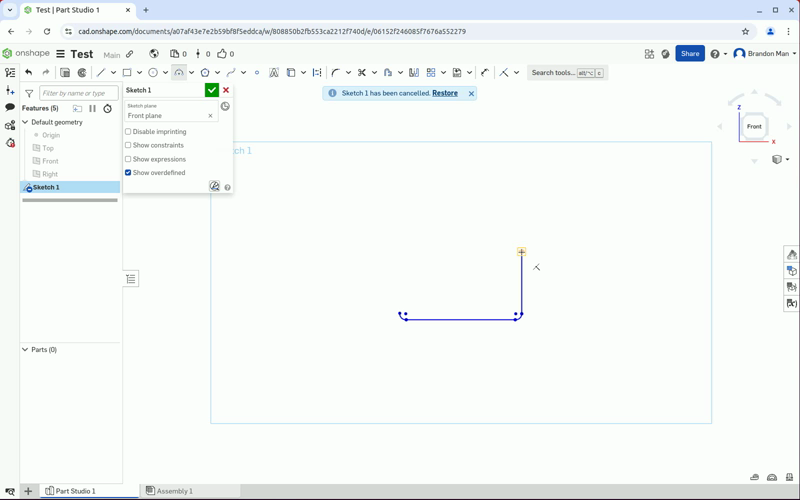
key_down(shift)
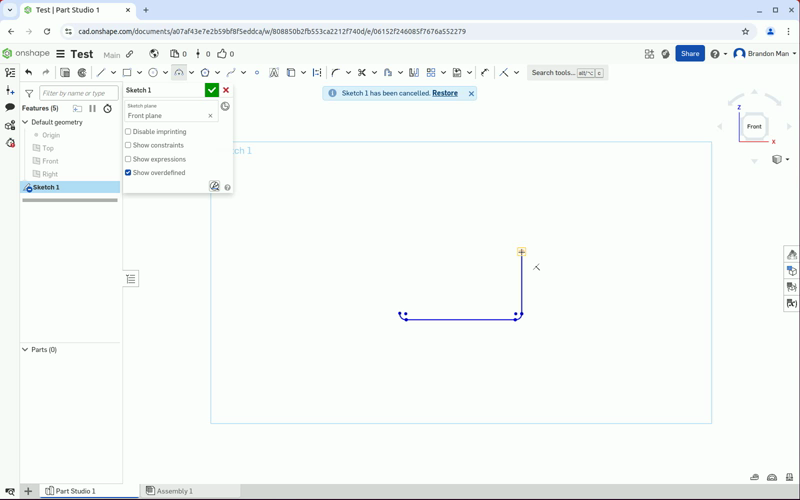
mouse_move(515, 246)
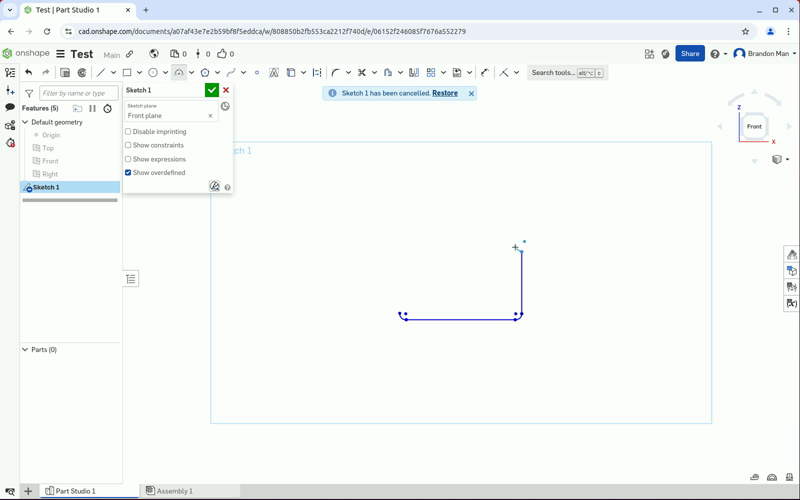
click(515, 246)
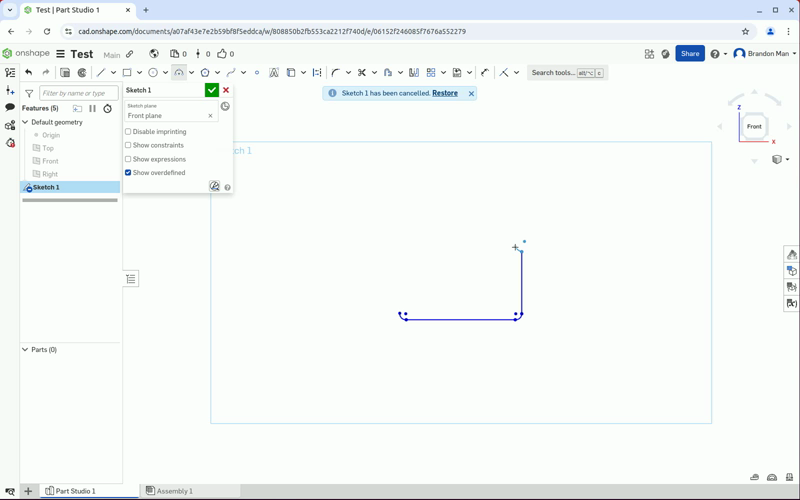
mouse_move(519, 247)
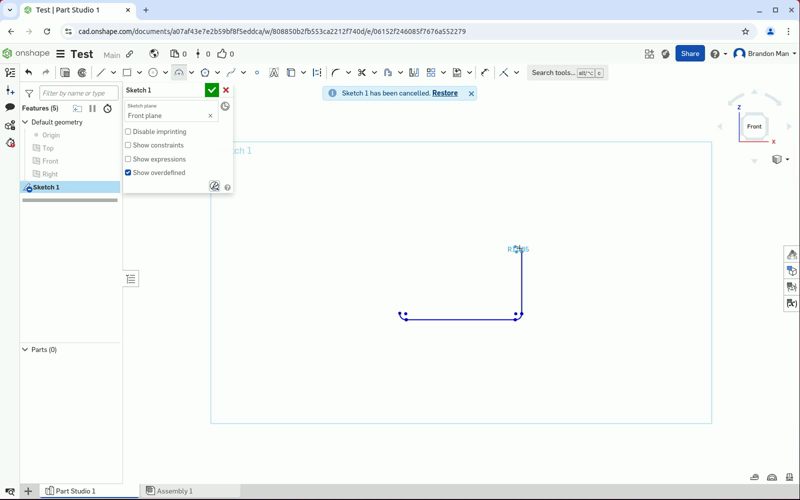
scroll(6)
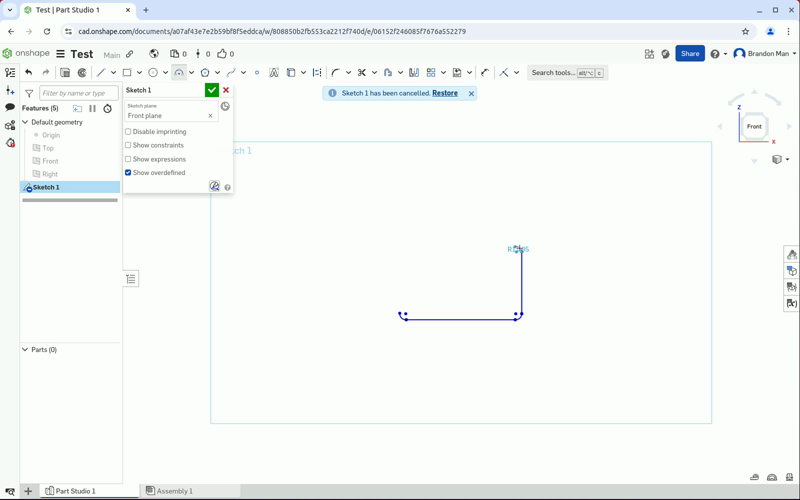
scroll(6)
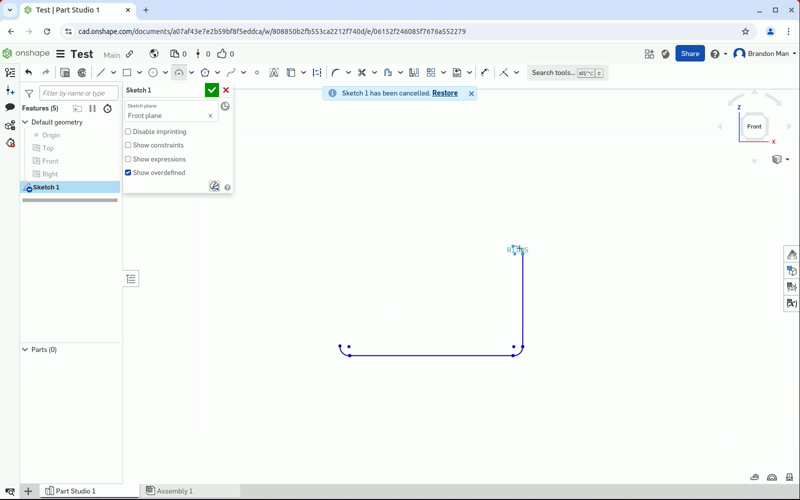
scroll(6)
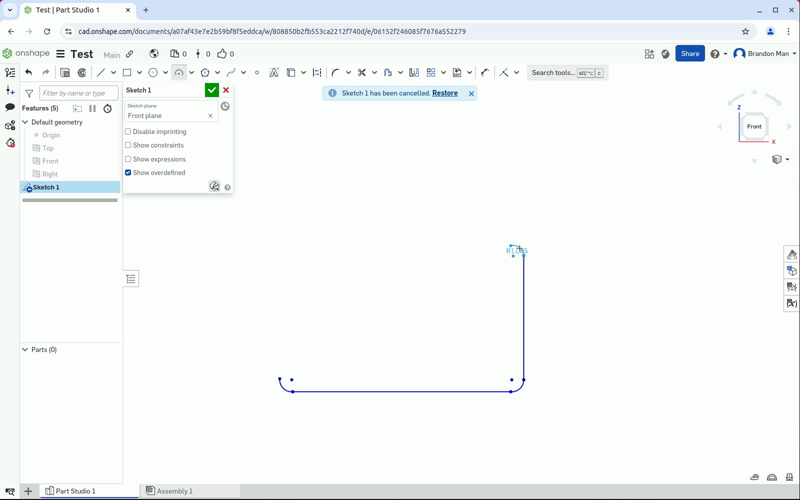
scroll(6)
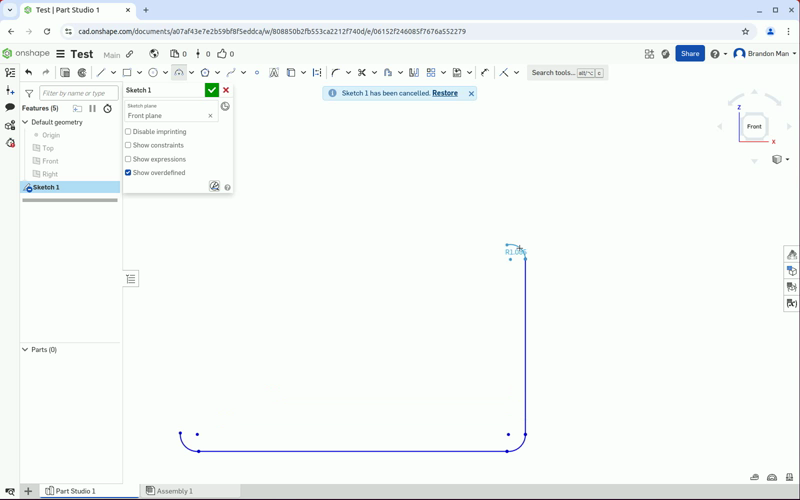
scroll(6)
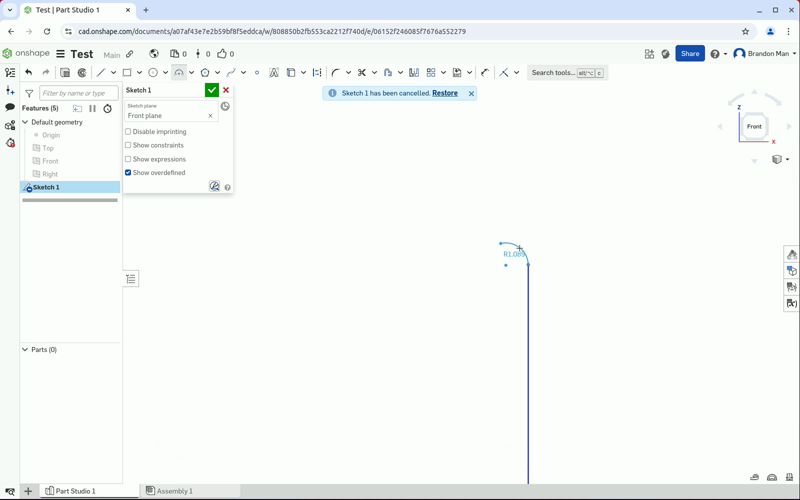
scroll(6)
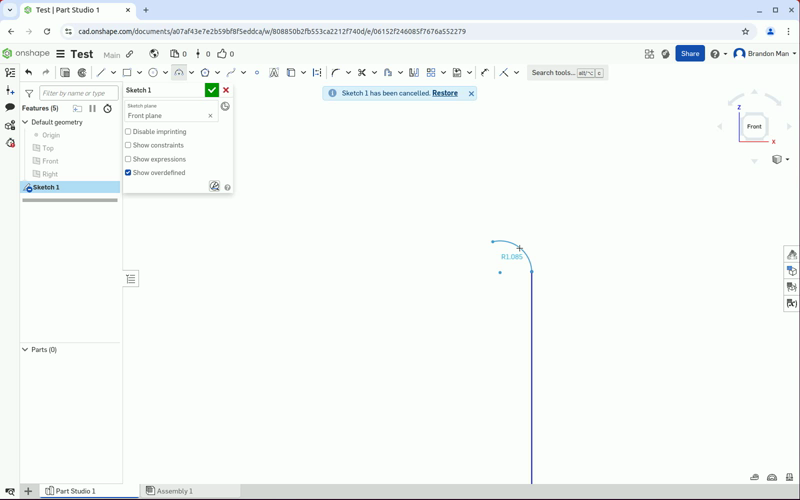
scroll(6)
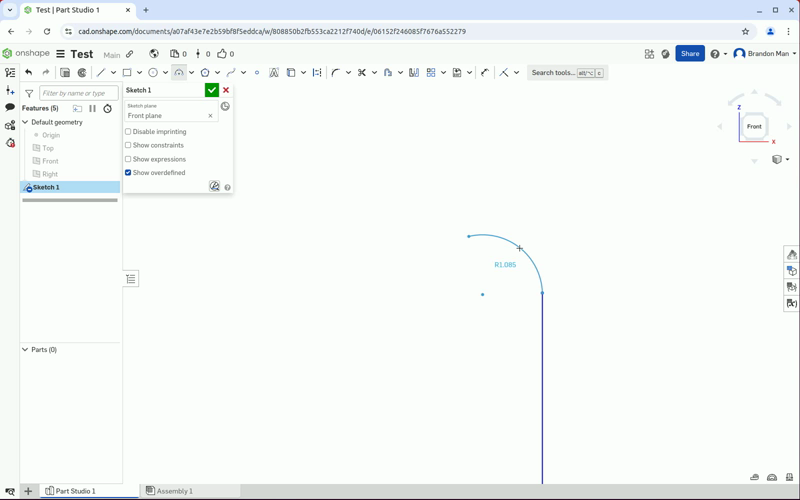
click(519, 247)
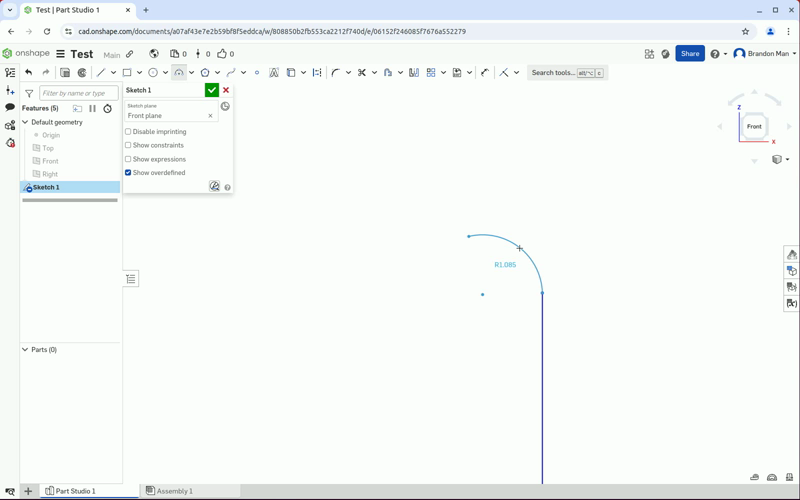
scroll(-6)
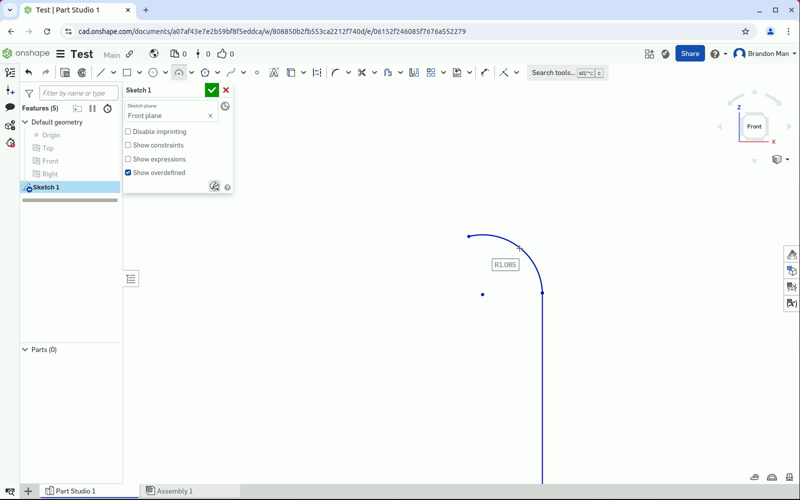
scroll(-6)
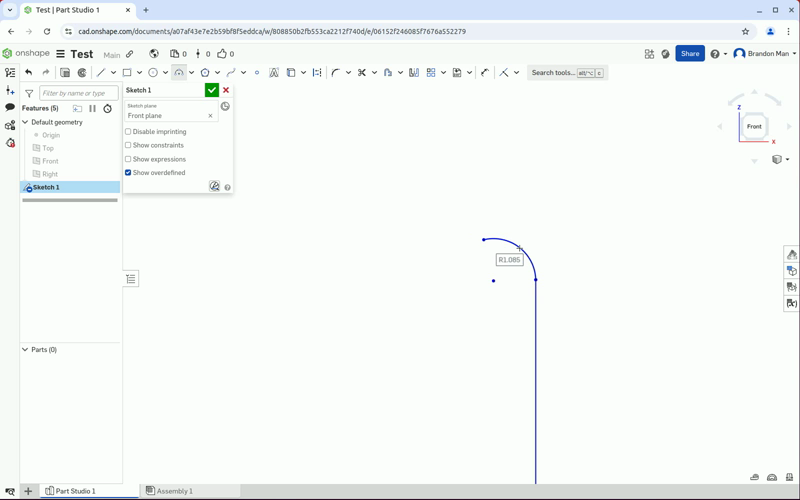
scroll(-6)
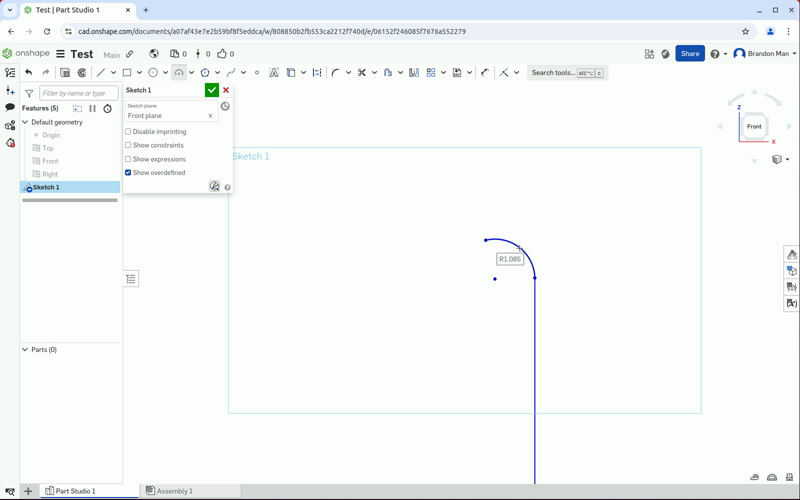
scroll(-6)
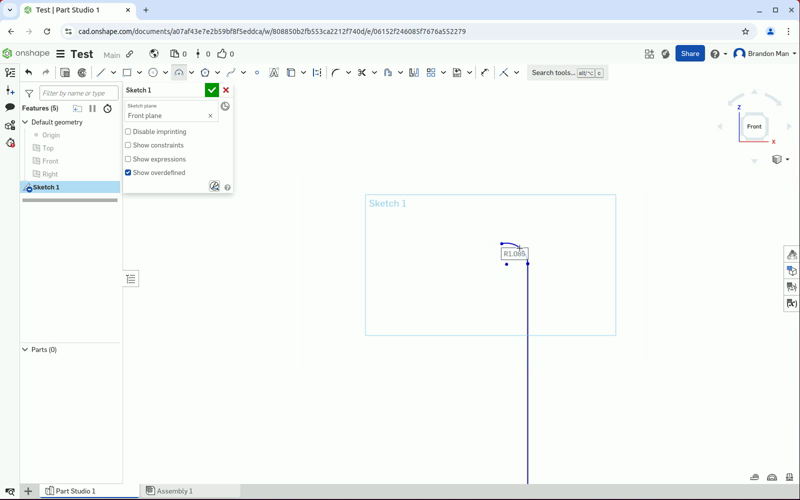
scroll(-6)
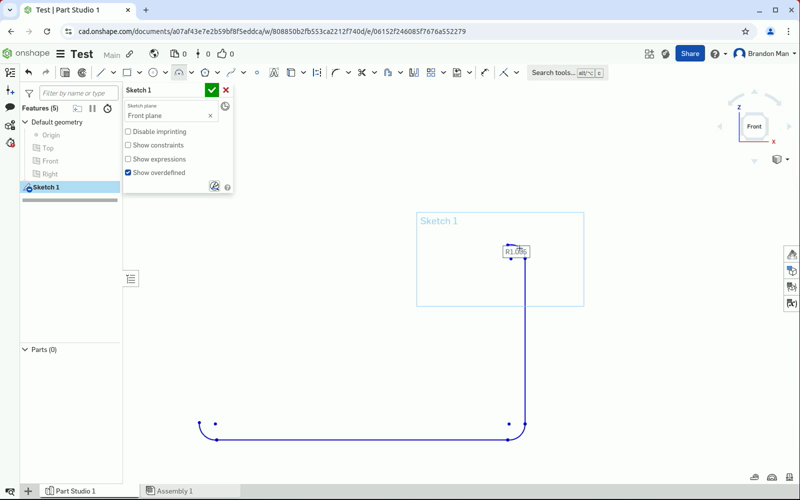
scroll(-6)
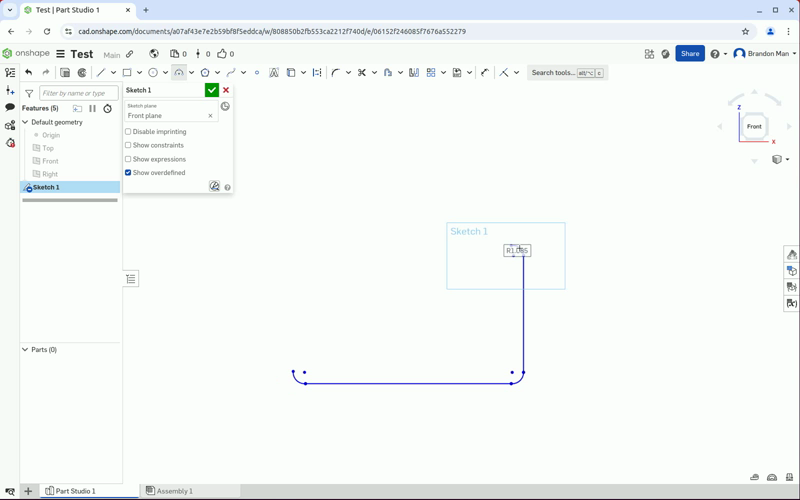
scroll(-6)
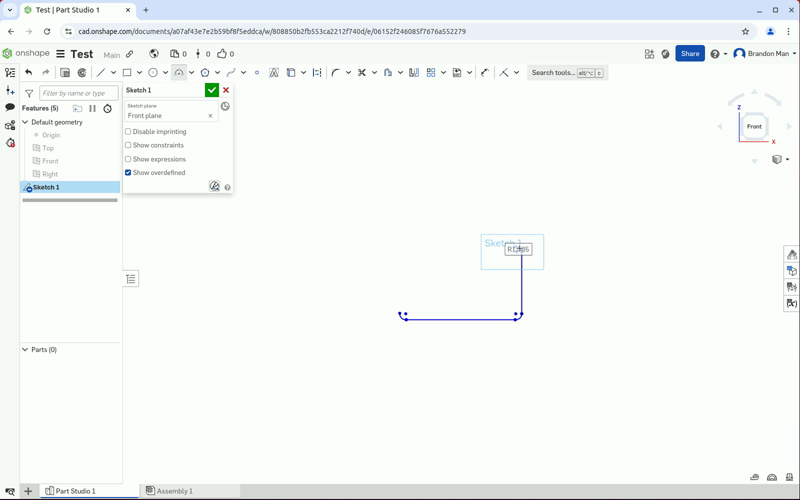
key_up(shift)
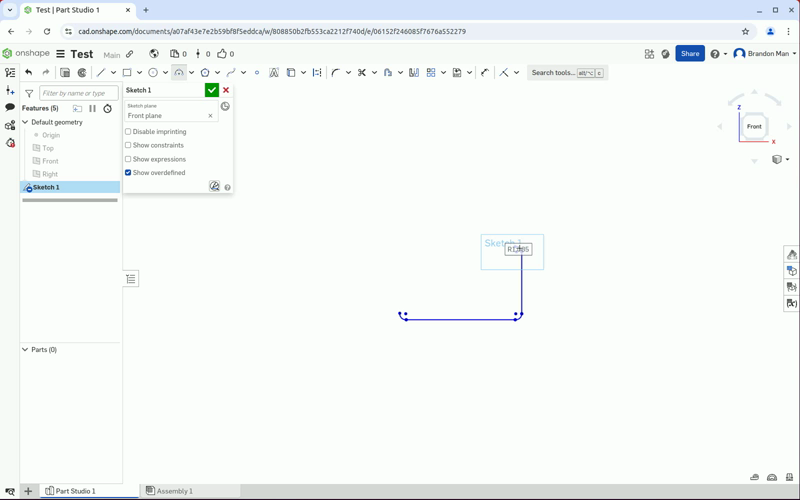
key(esc)
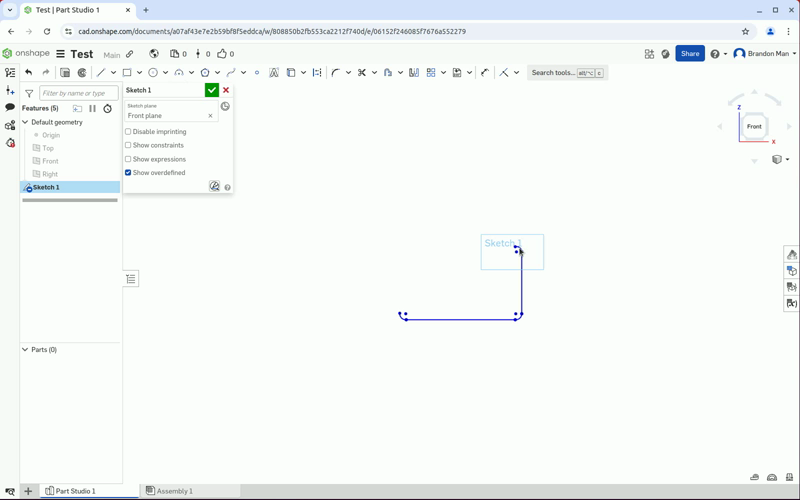
key(l)
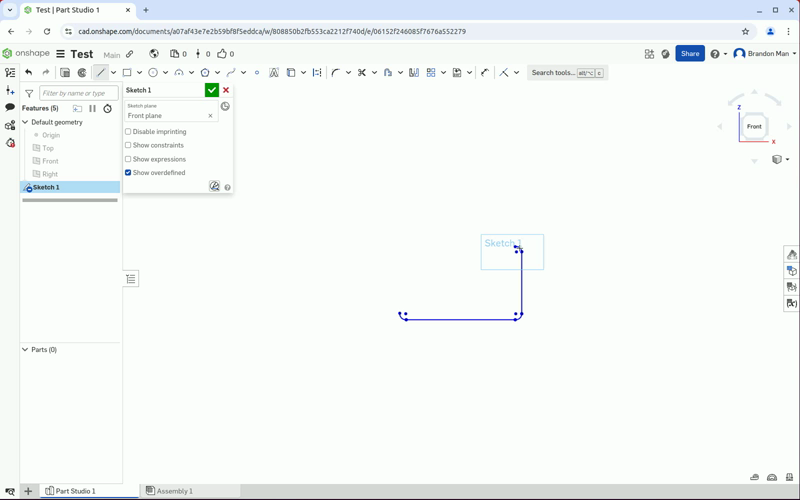
mouse_move(515, 246)
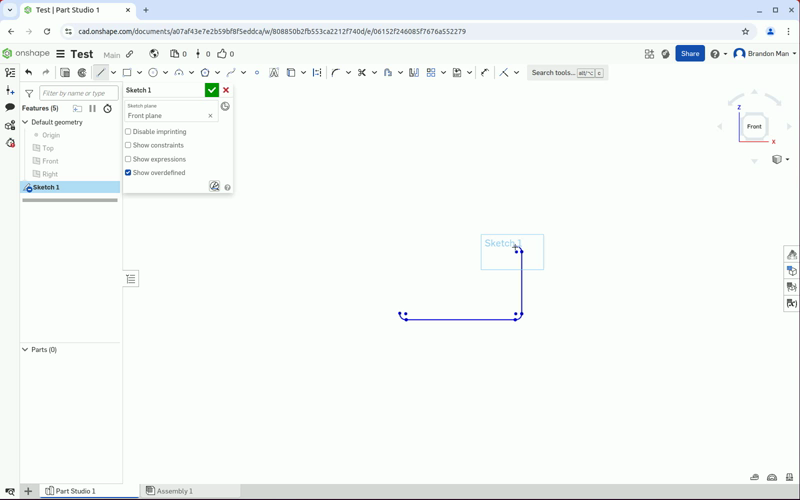
scroll(6)
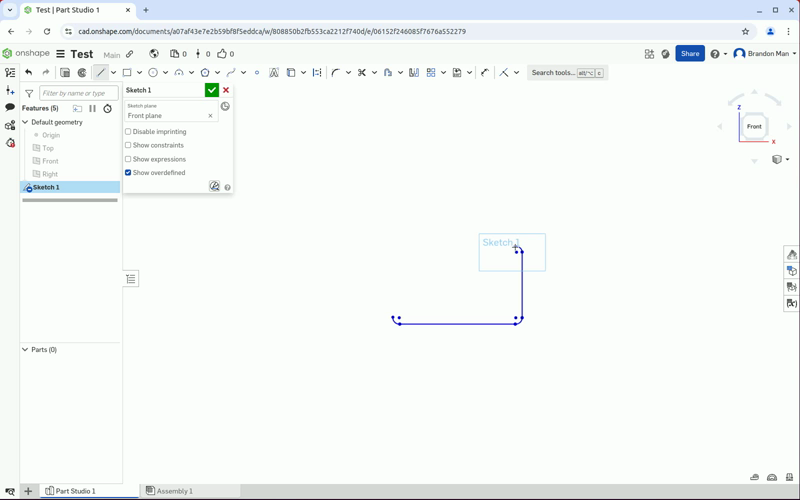
scroll(6)
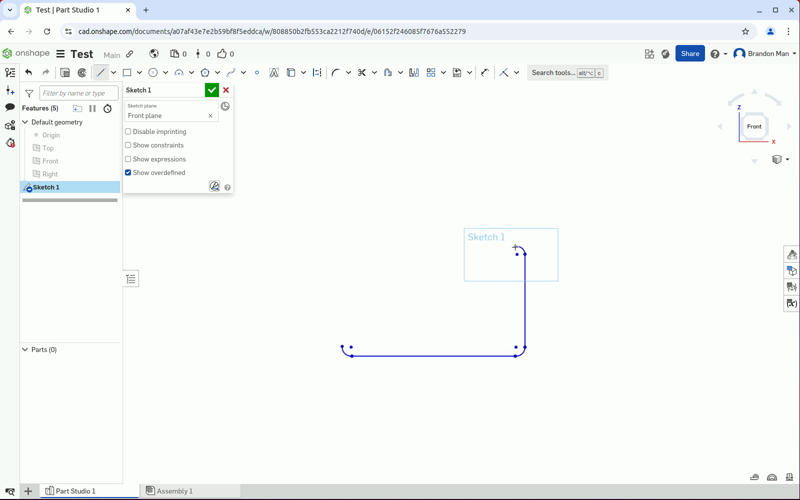
scroll(6)
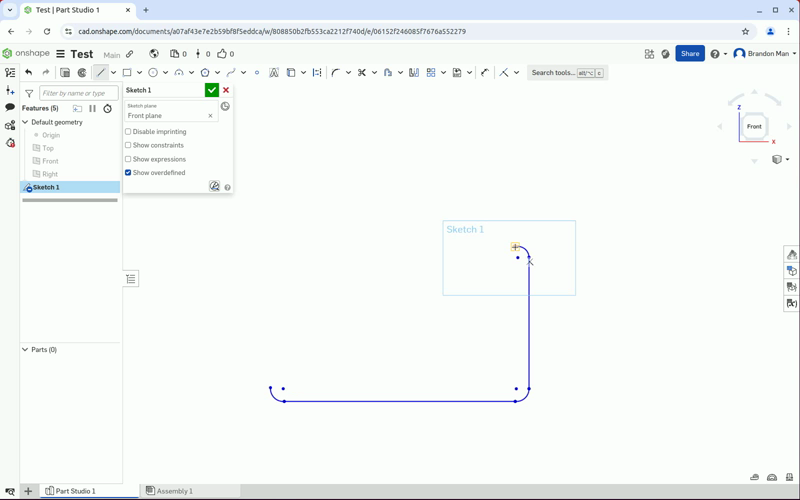
scroll(6)
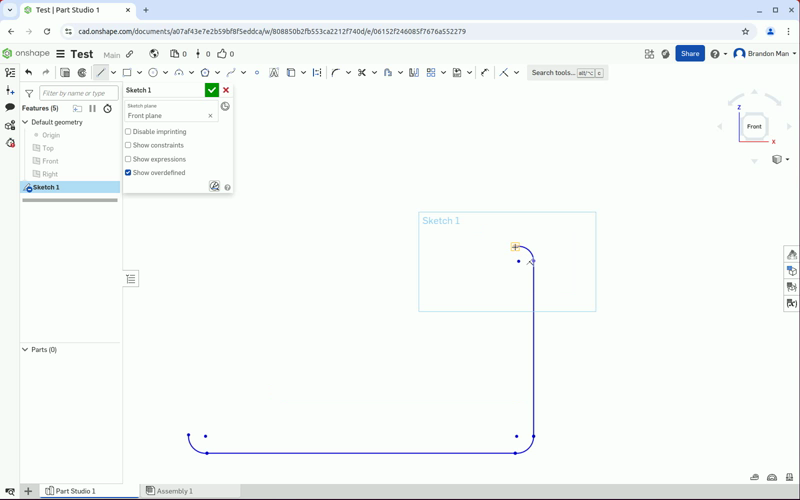
scroll(6)
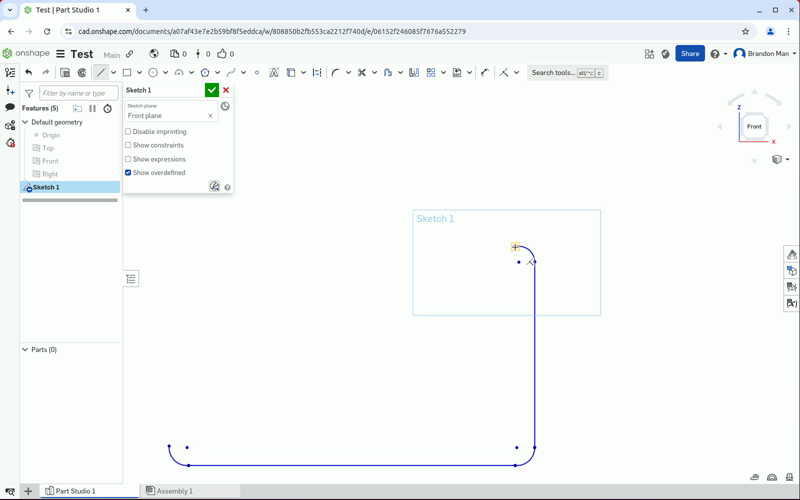
scroll(6)
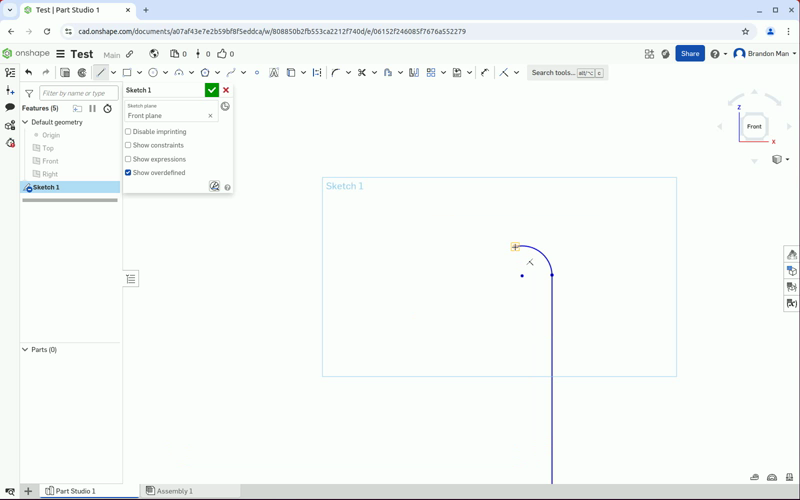
scroll(6)
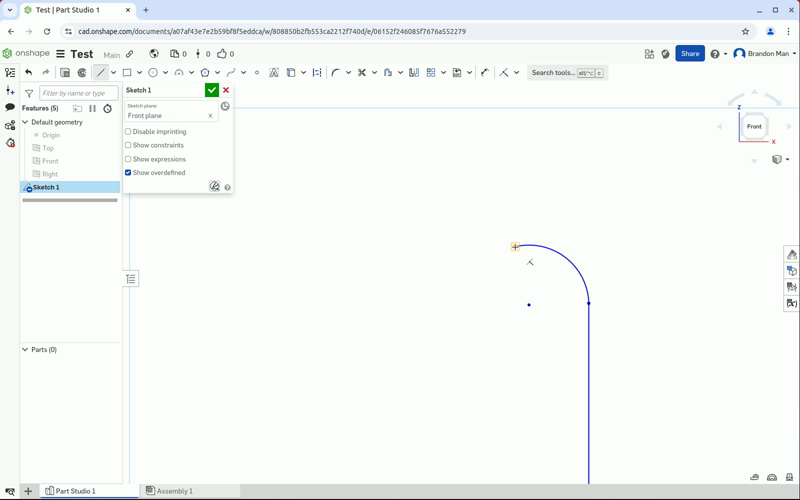
click(515, 246)
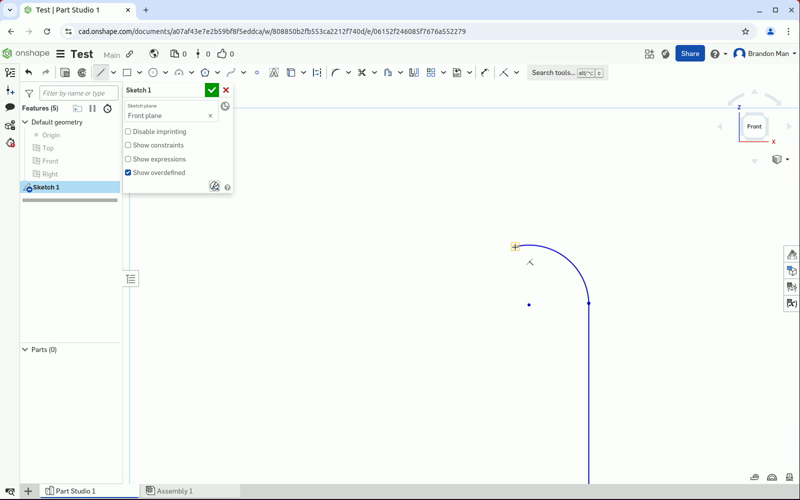
scroll(-6)
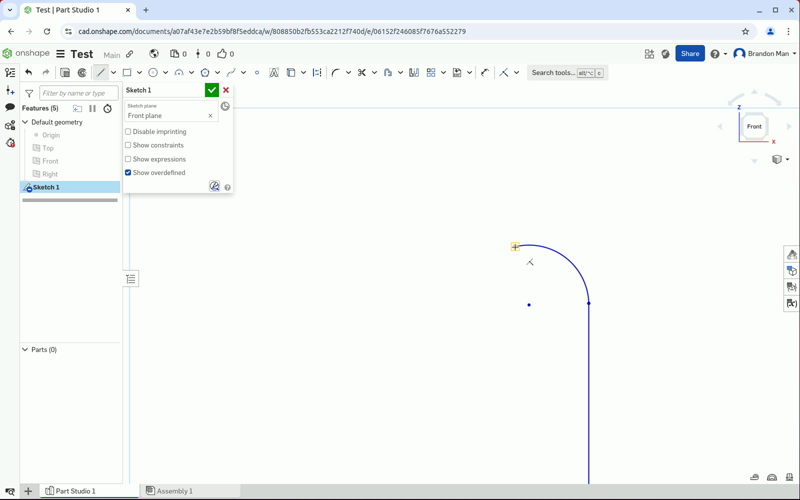
scroll(-6)
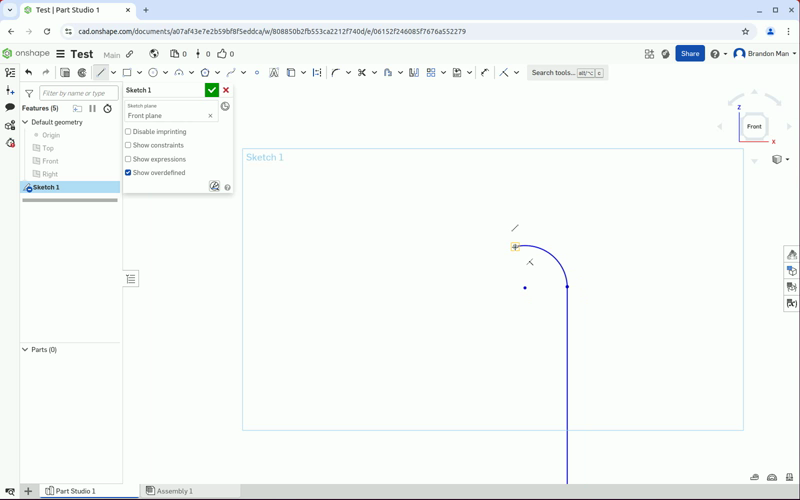
scroll(-6)
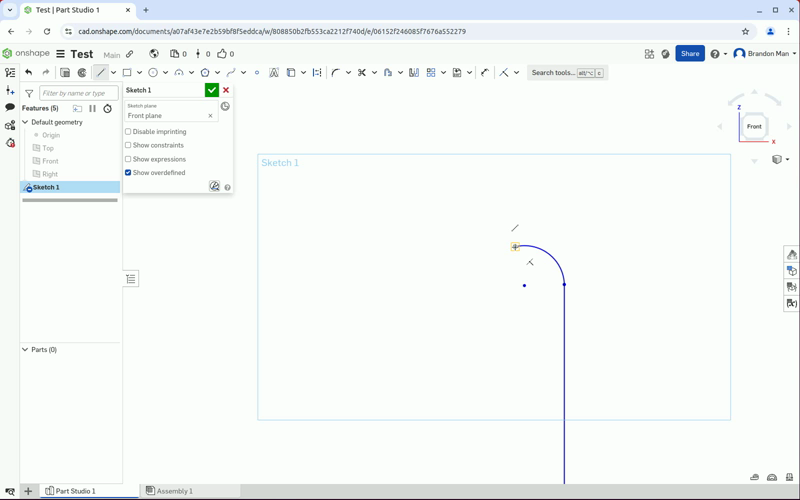
scroll(-6)
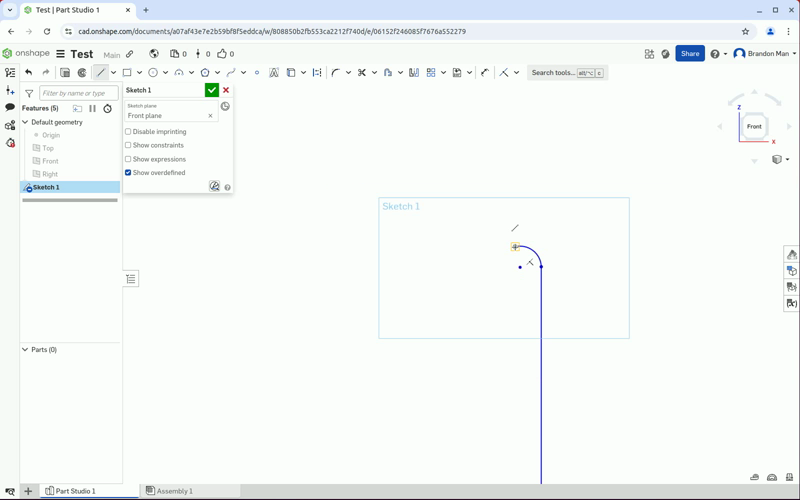
scroll(-6)
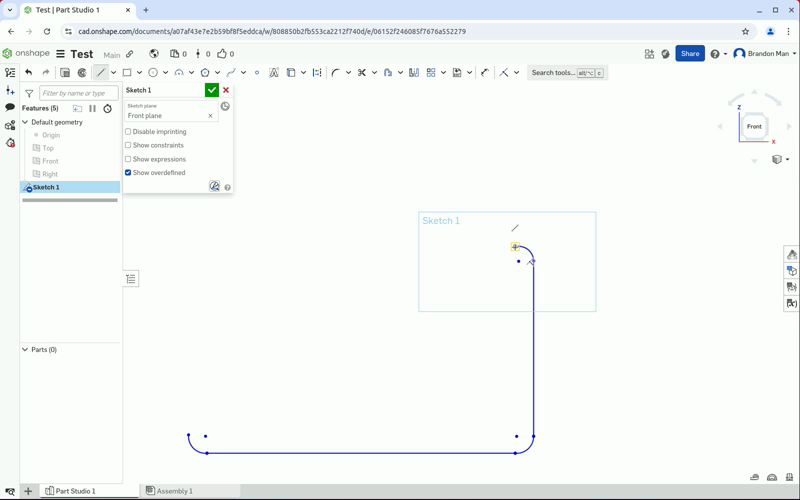
scroll(-6)
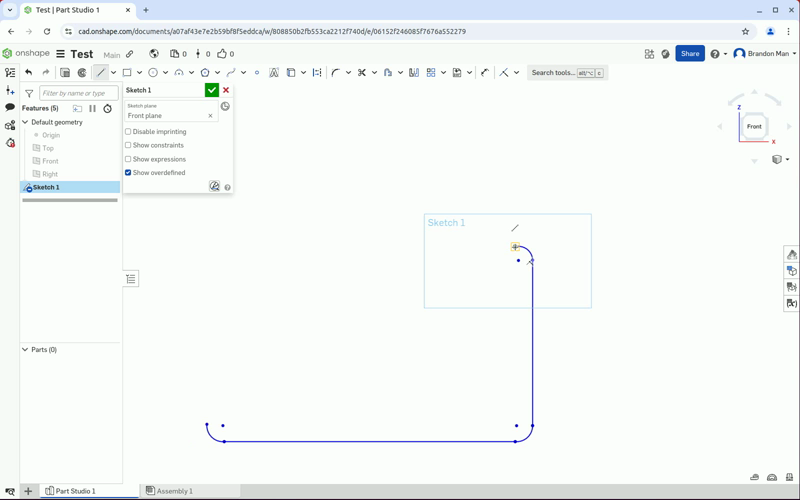
scroll(-6)
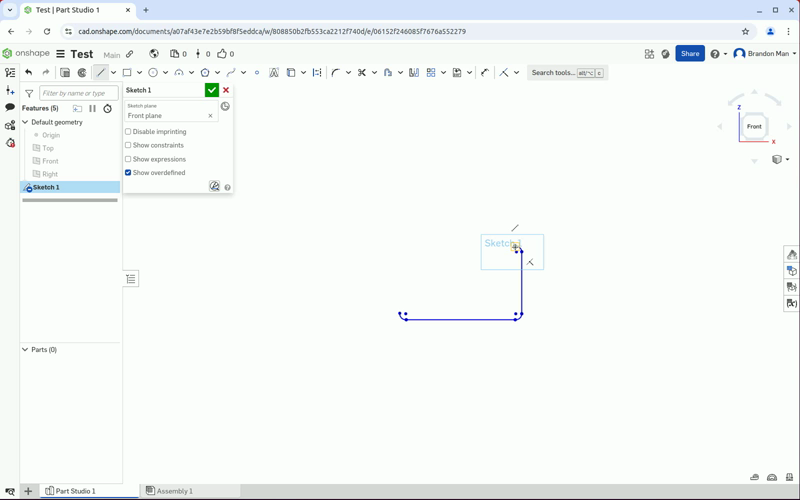
key_down(shift)
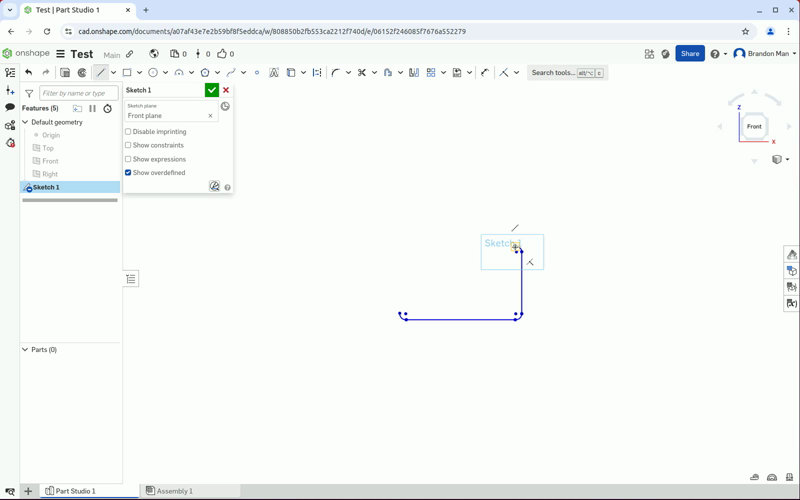
mouse_move(406, 246)
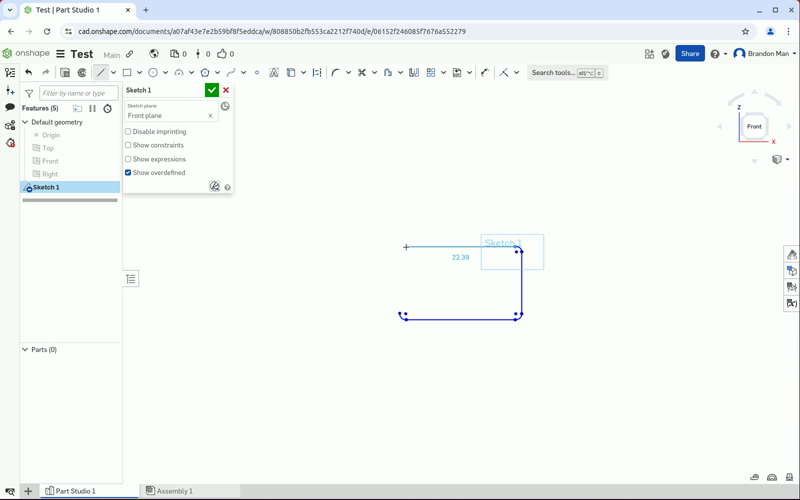
click(406, 246)
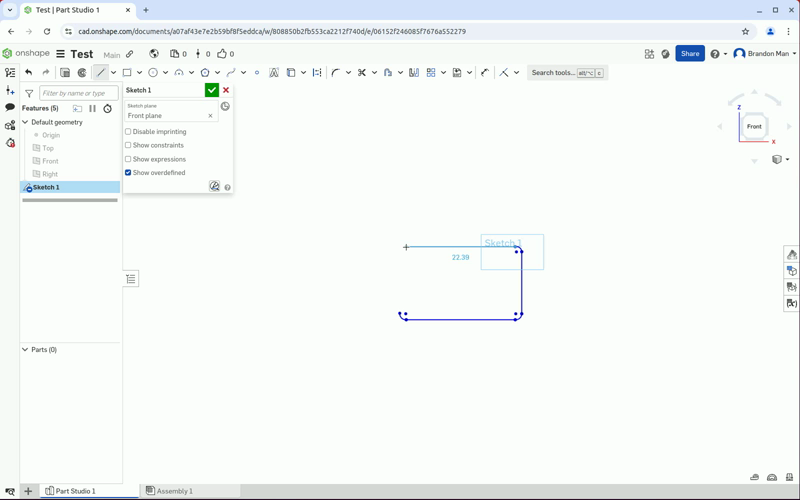
key_up(shift)
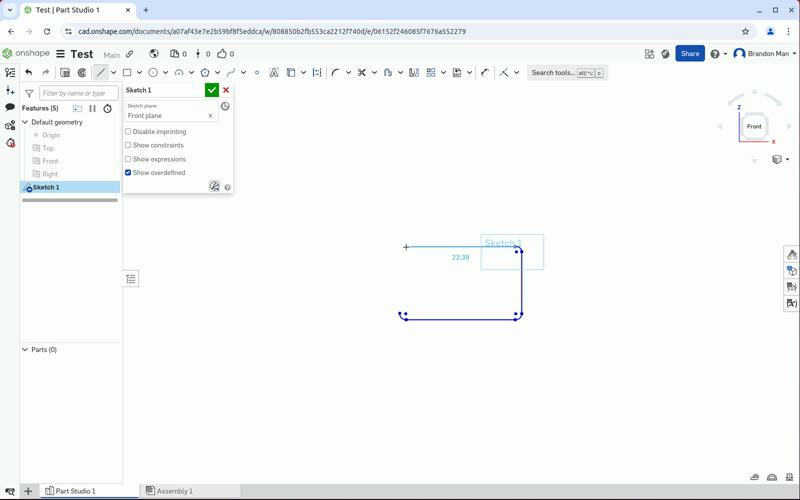
key(esc)
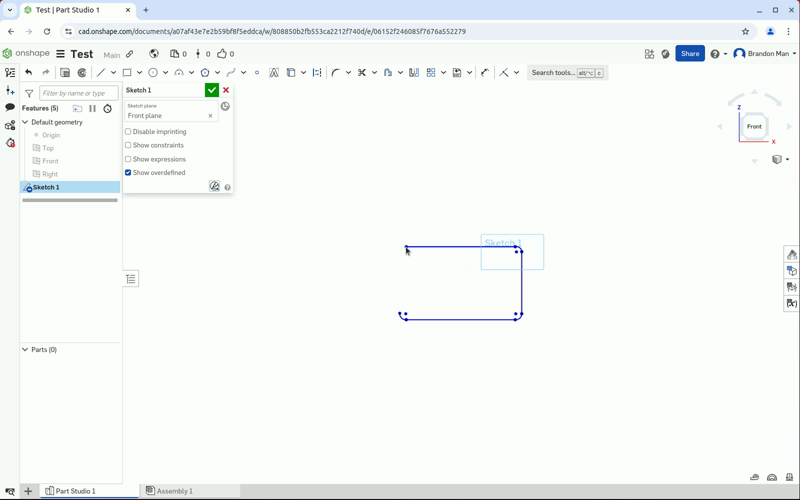
key(a)
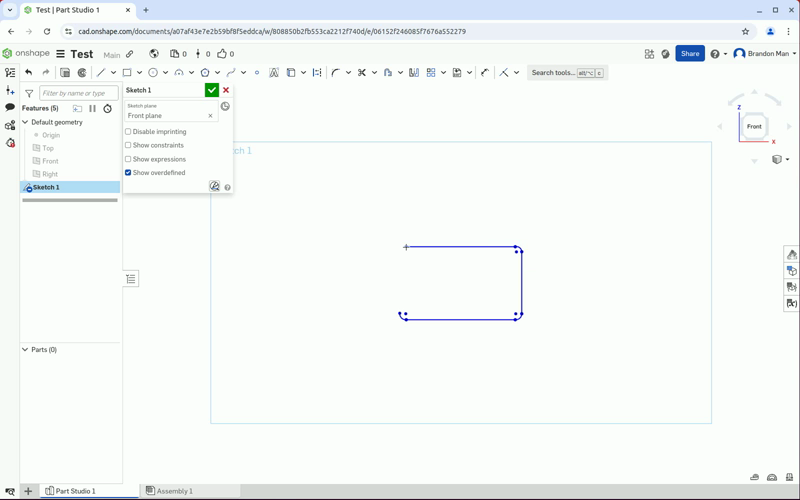
mouse_move(406, 246)
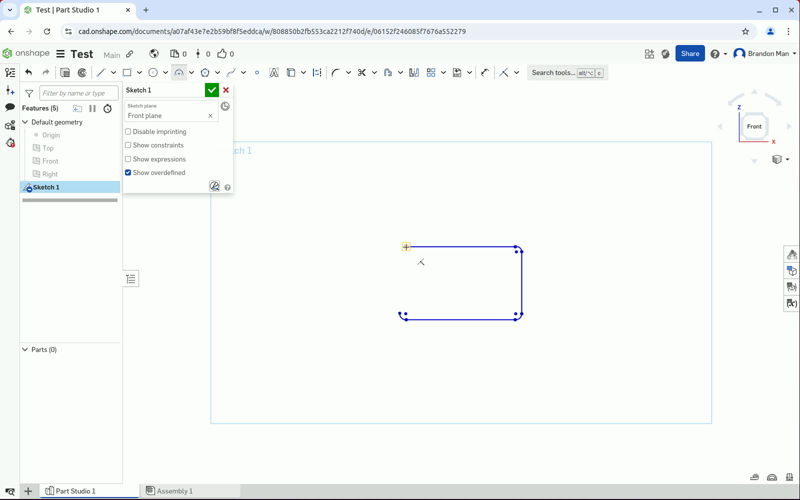
click(406, 246)
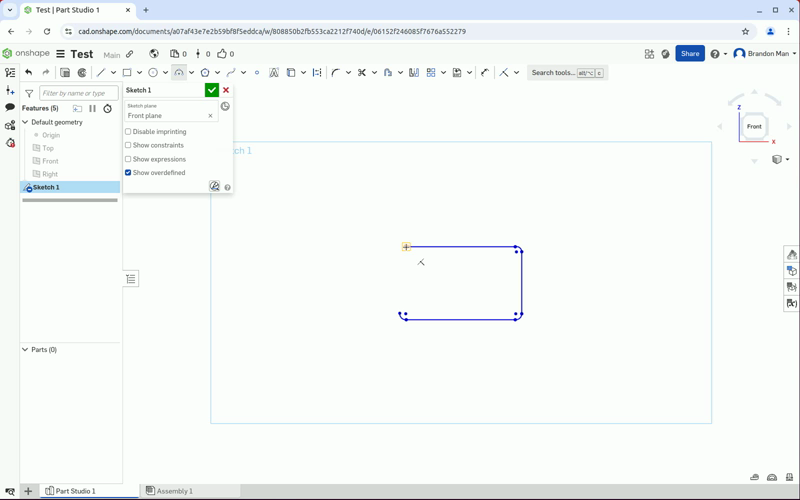
key_down(shift)
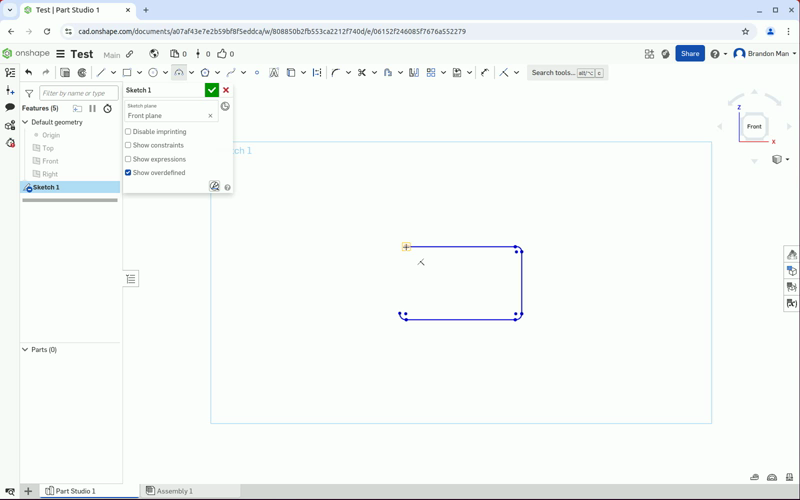
mouse_move(399, 251)
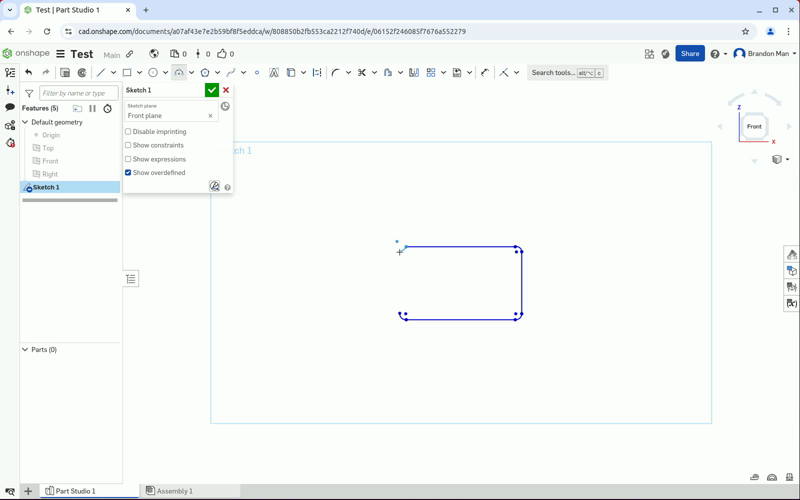
click(399, 251)
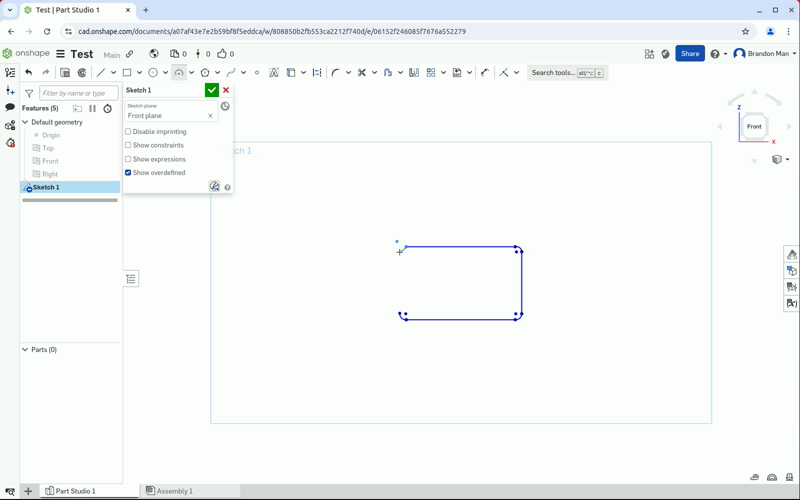
mouse_move(401, 247)
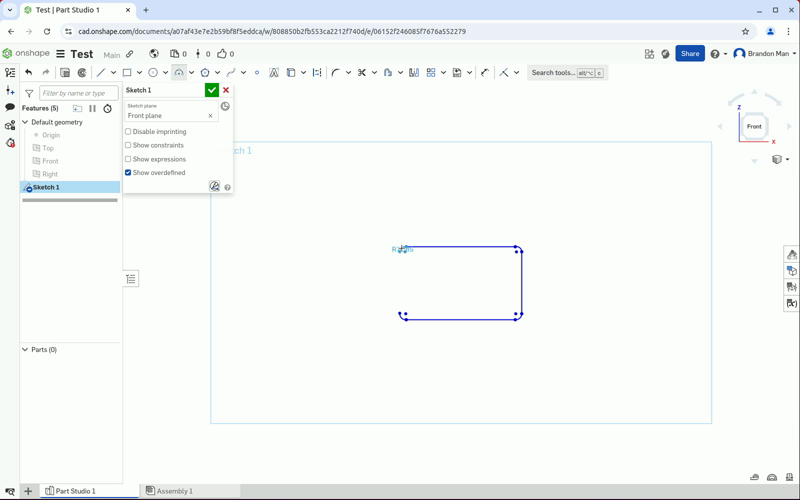
scroll(6)
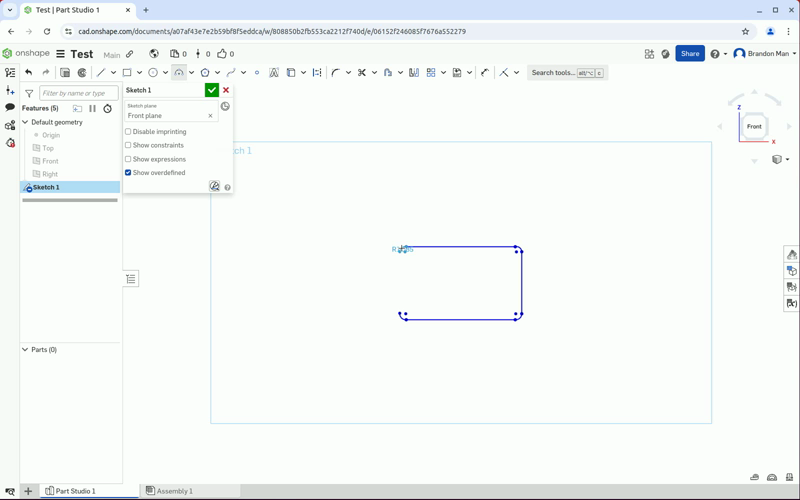
scroll(6)
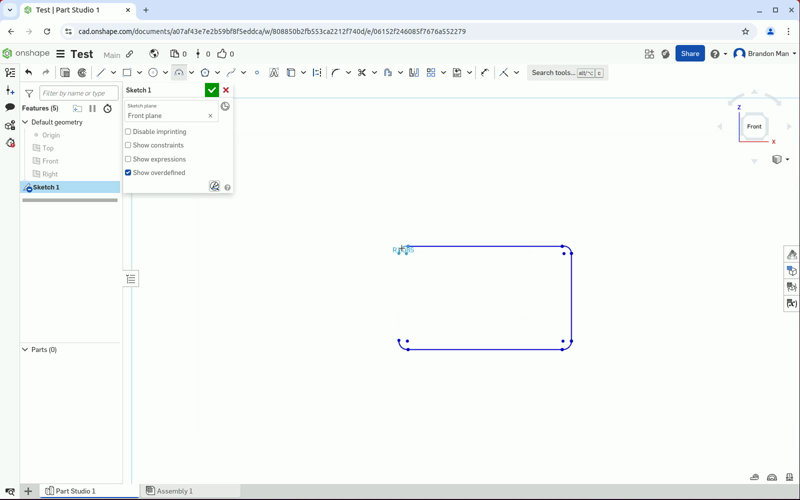
scroll(6)
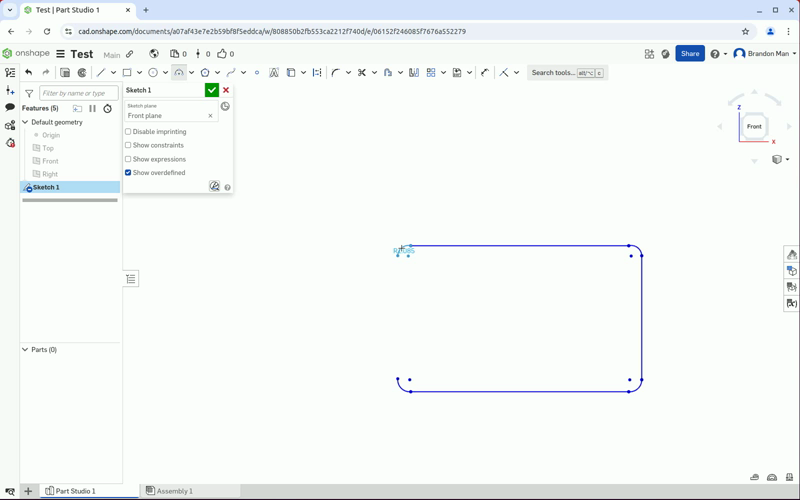
scroll(6)
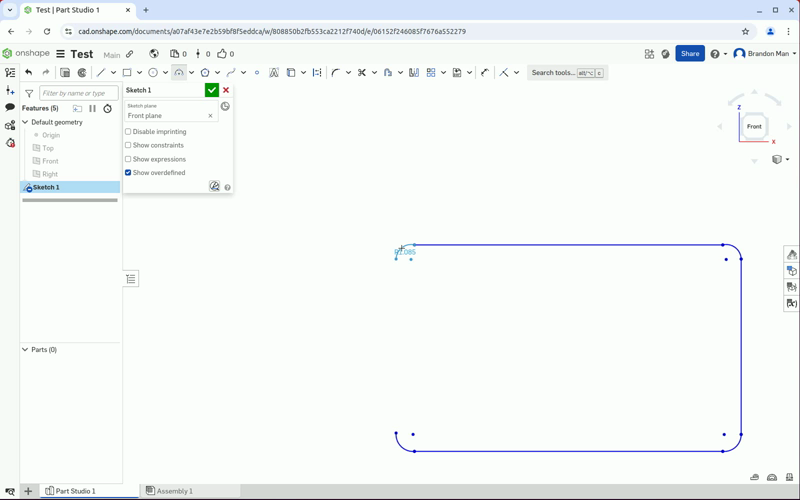
scroll(6)
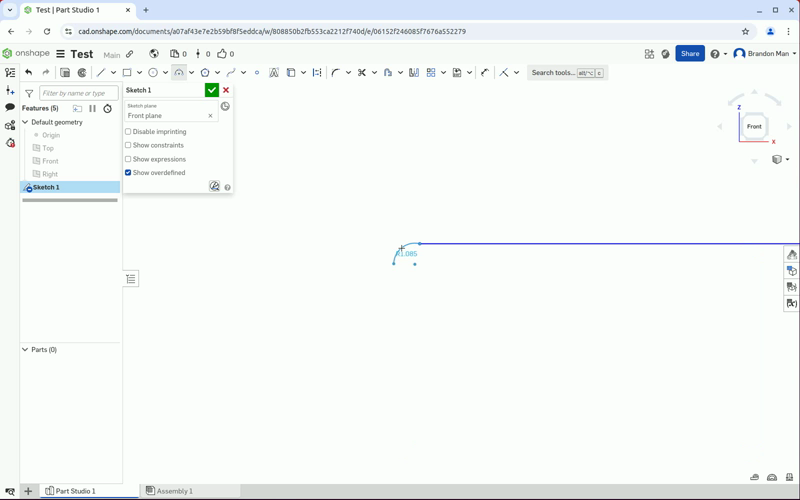
scroll(6)
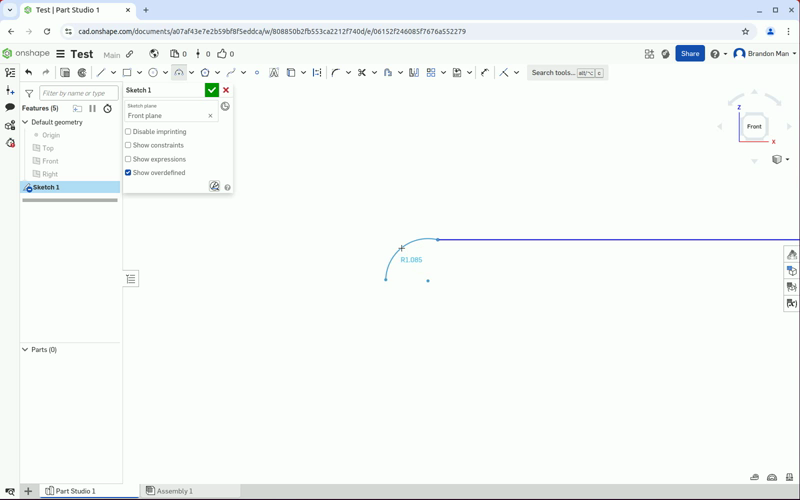
scroll(6)
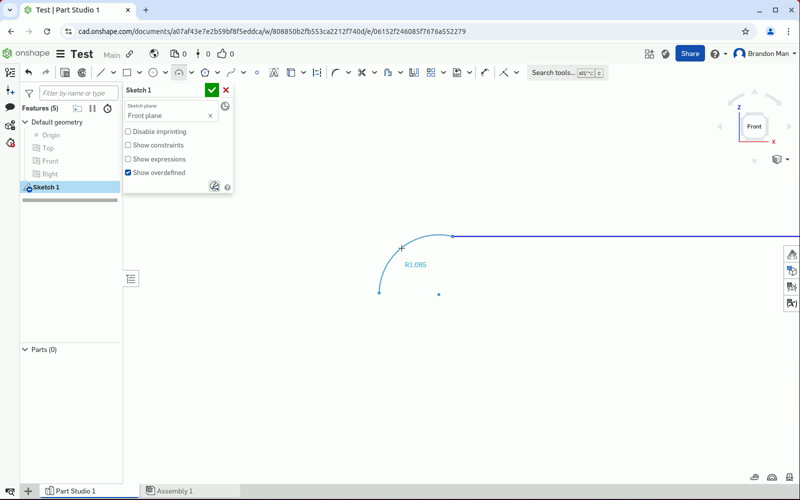
click(401, 247)
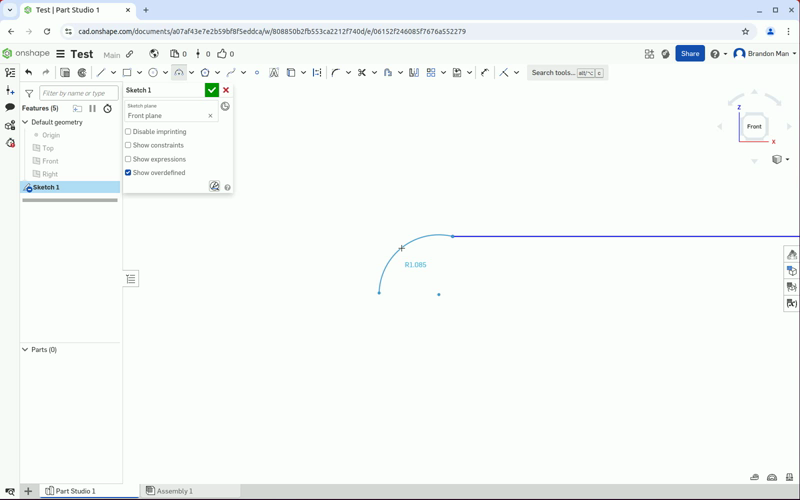
scroll(-6)
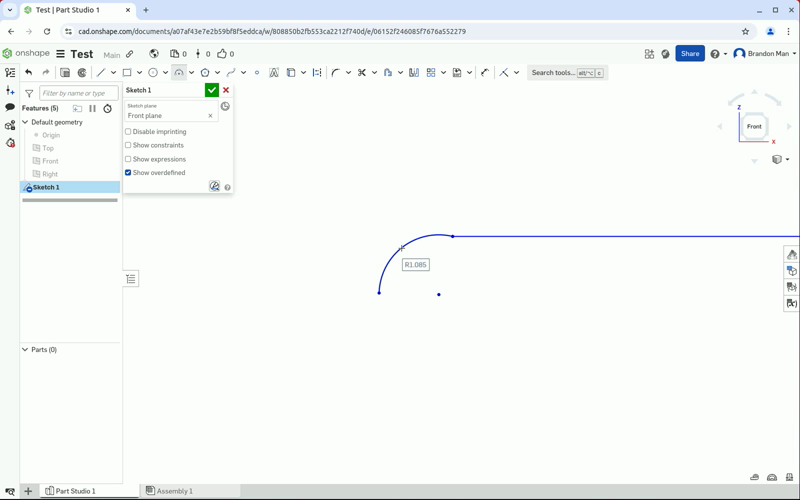
scroll(-6)
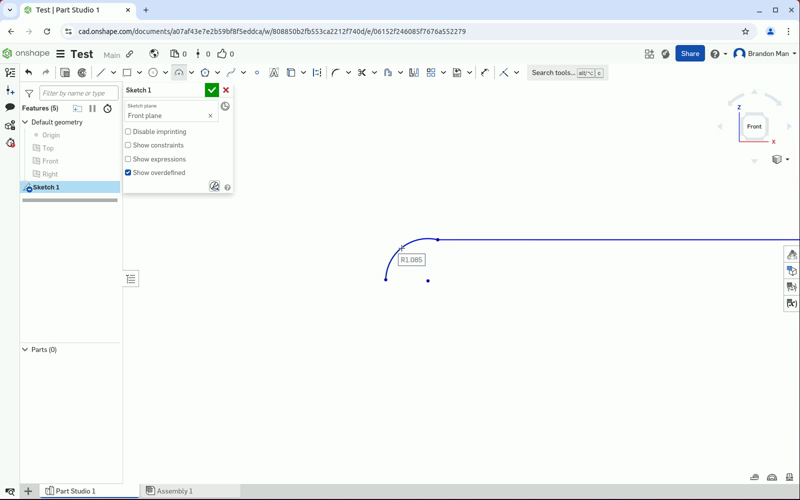
scroll(-6)
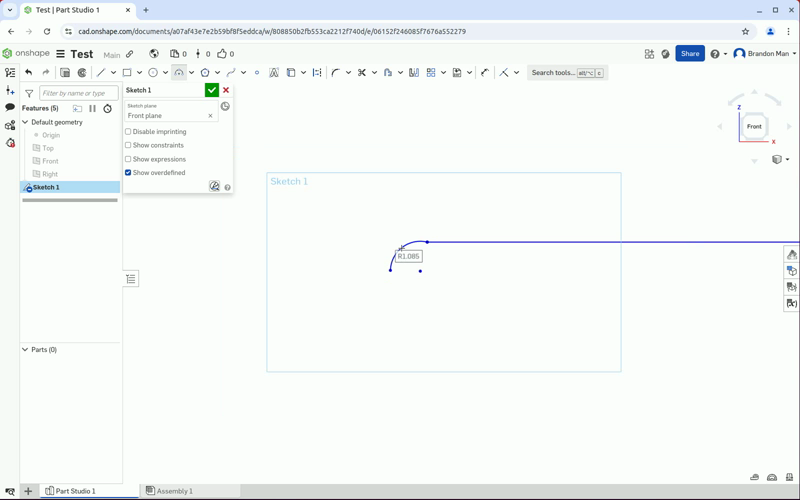
scroll(-6)
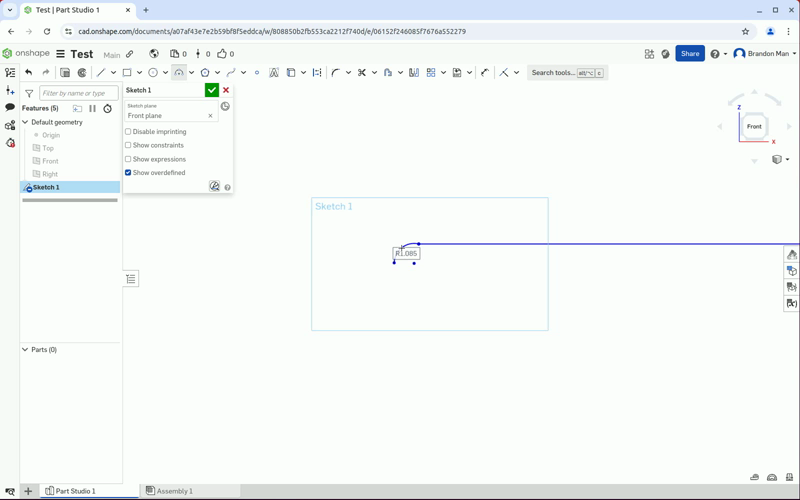
scroll(-6)
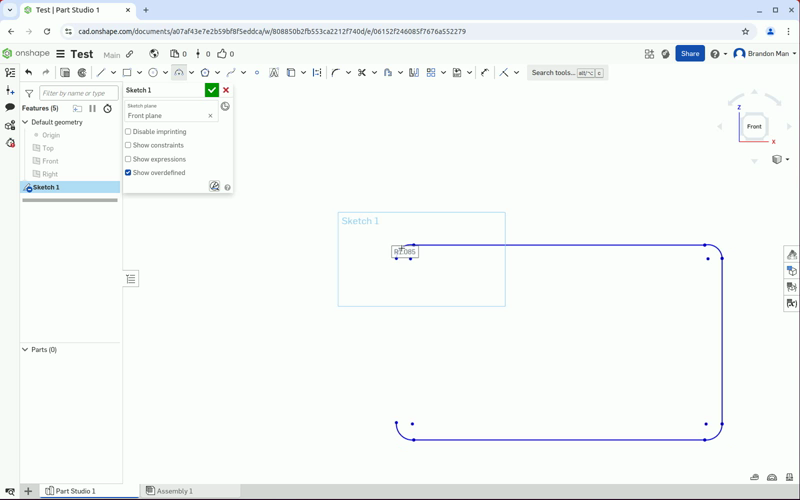
scroll(-6)
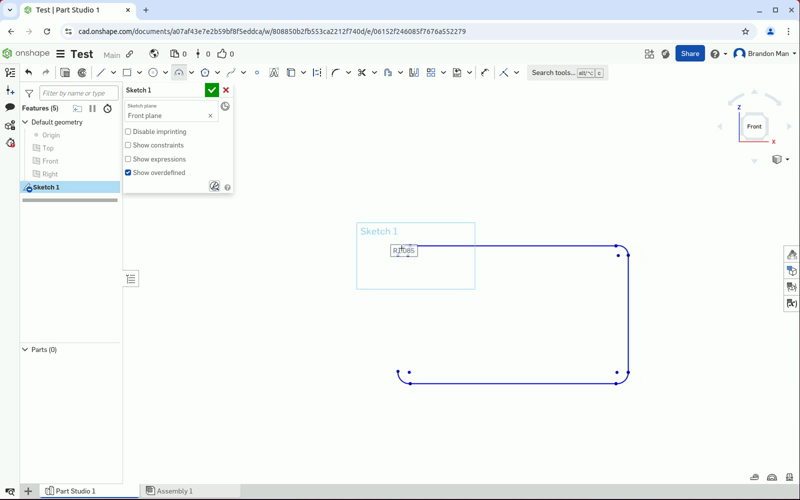
scroll(-6)
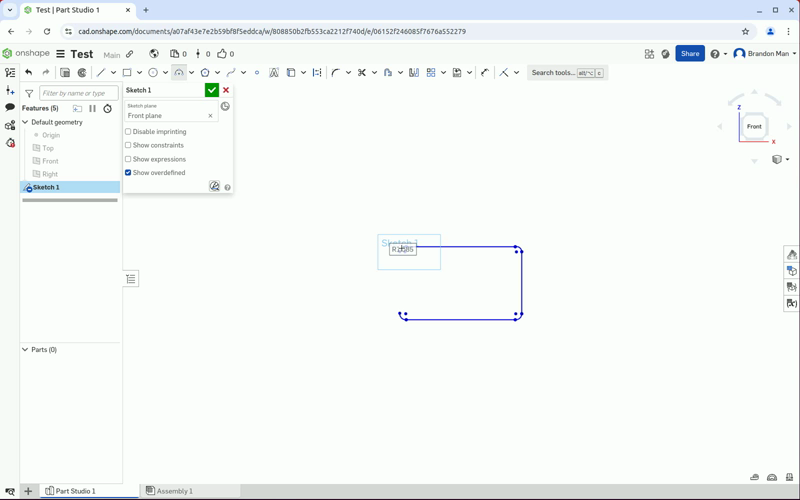
key_up(shift)
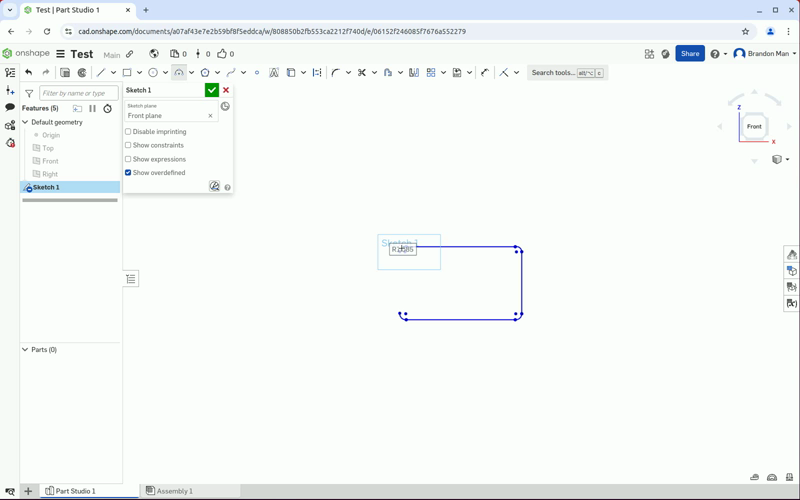
key(esc)
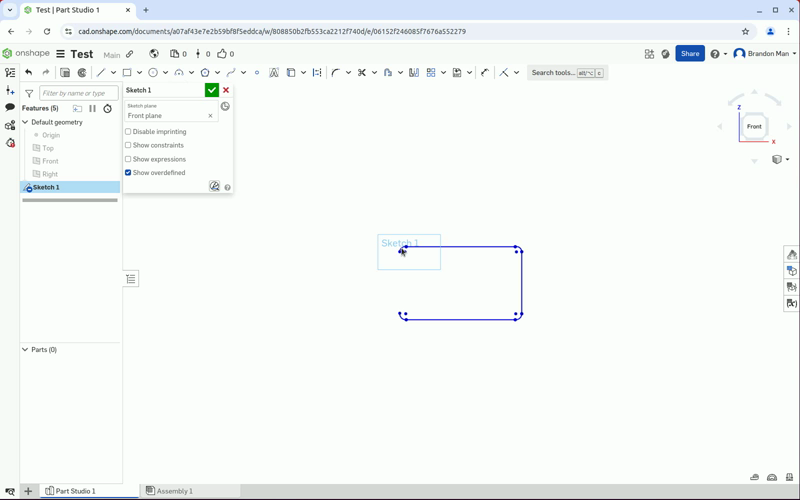
key(l)
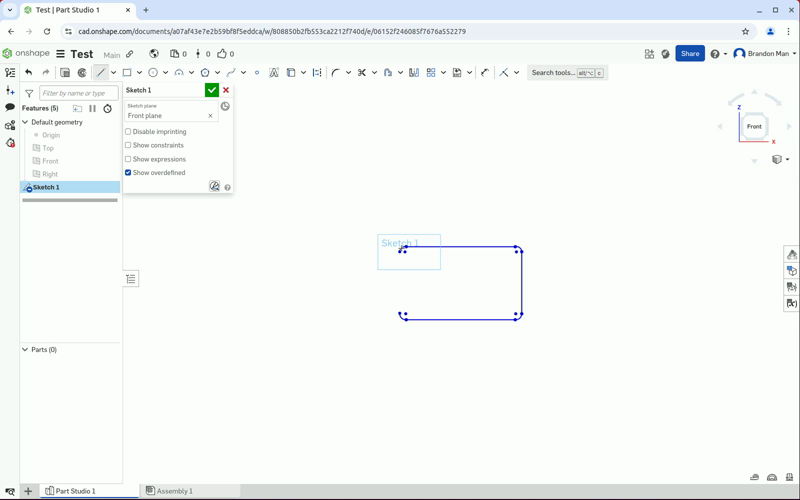
mouse_move(399, 251)
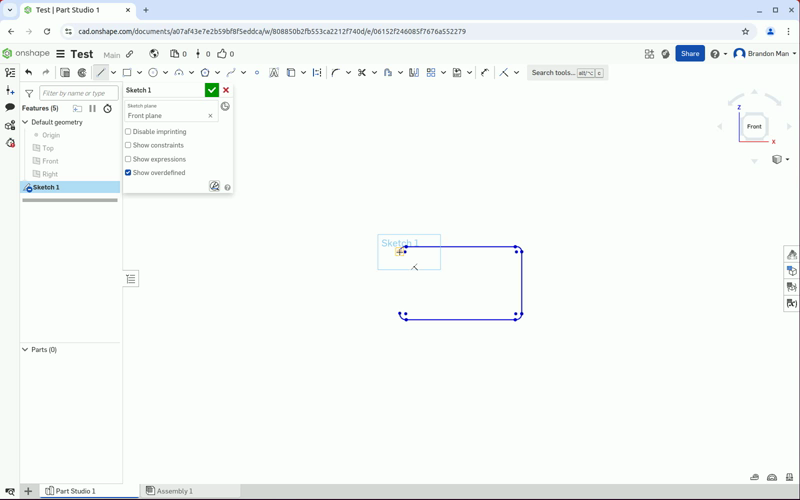
scroll(6)
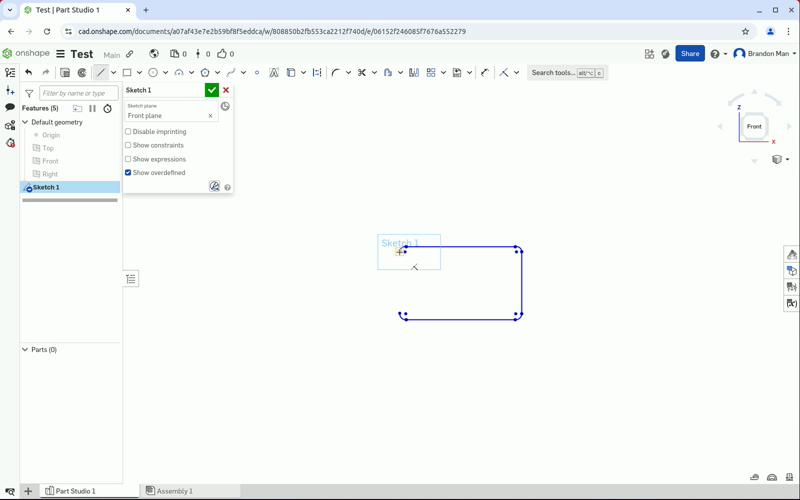
scroll(6)
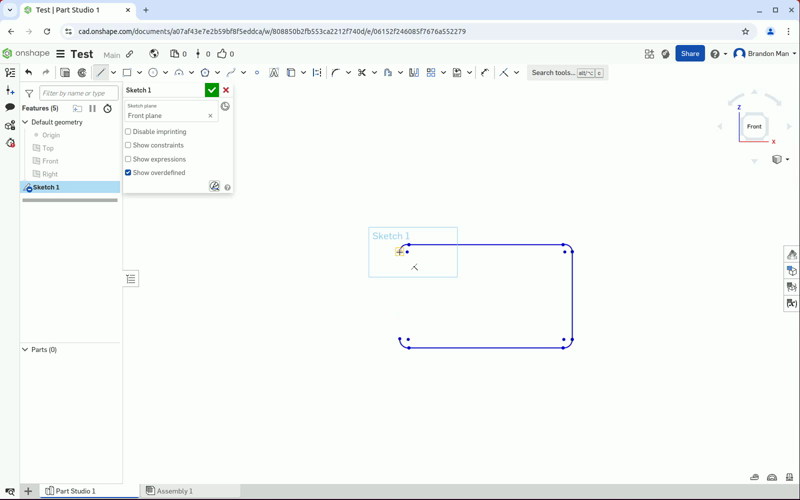
scroll(6)
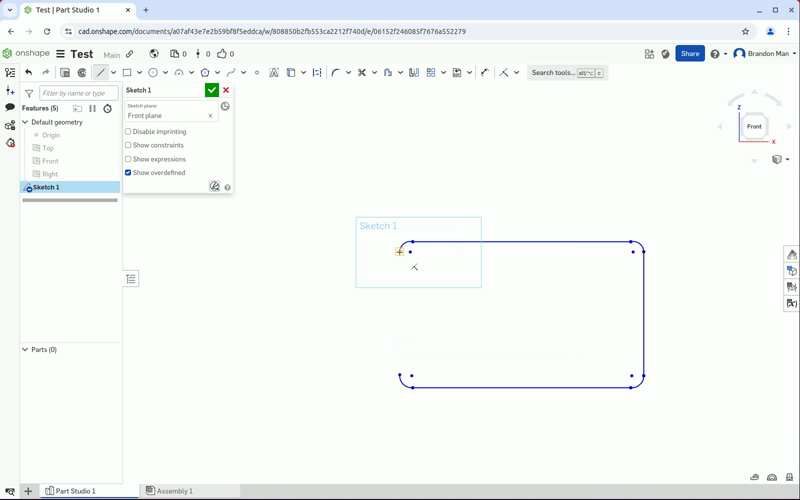
scroll(6)
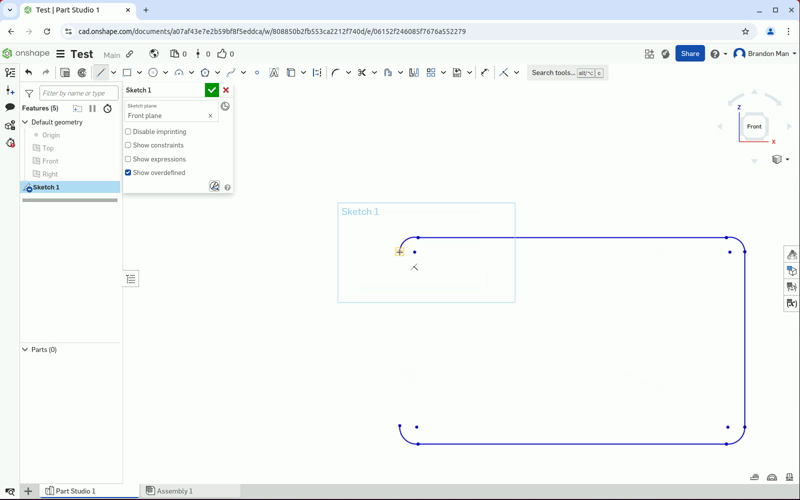
scroll(6)
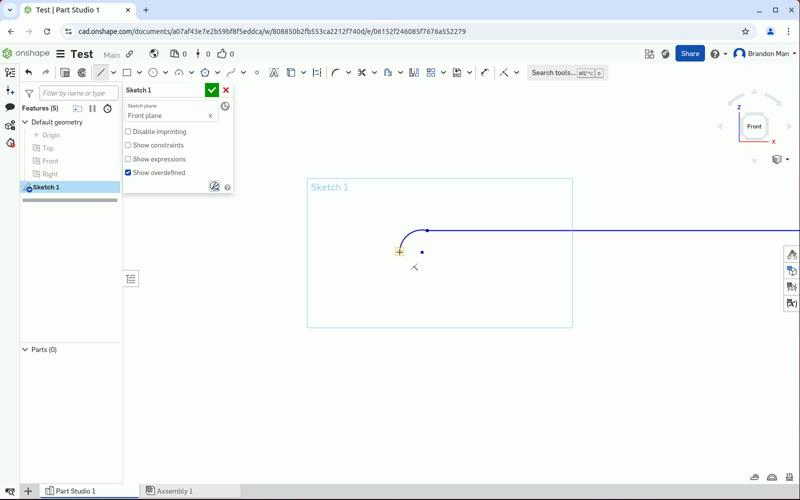
scroll(6)
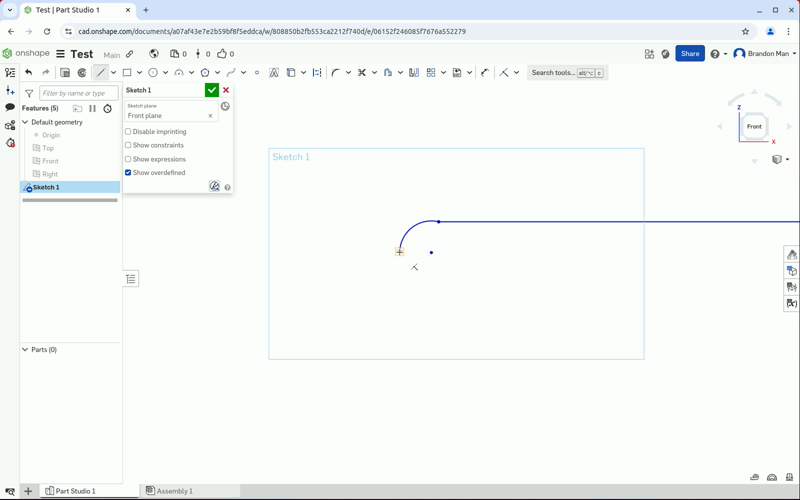
scroll(6)
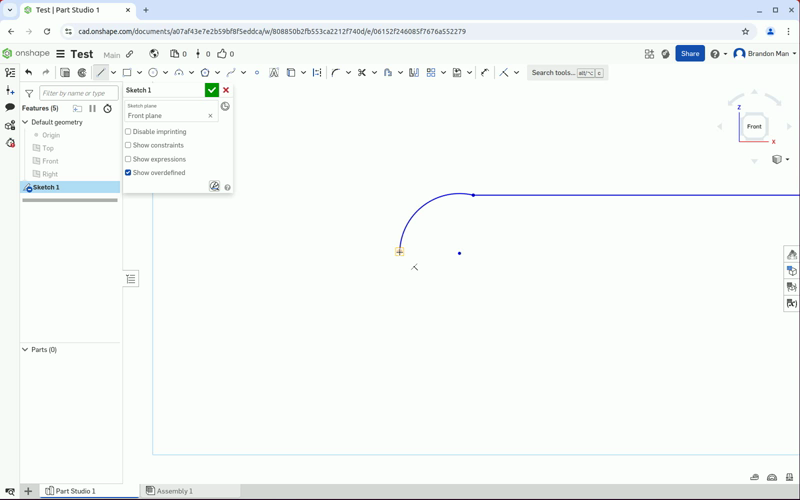
click(399, 251)
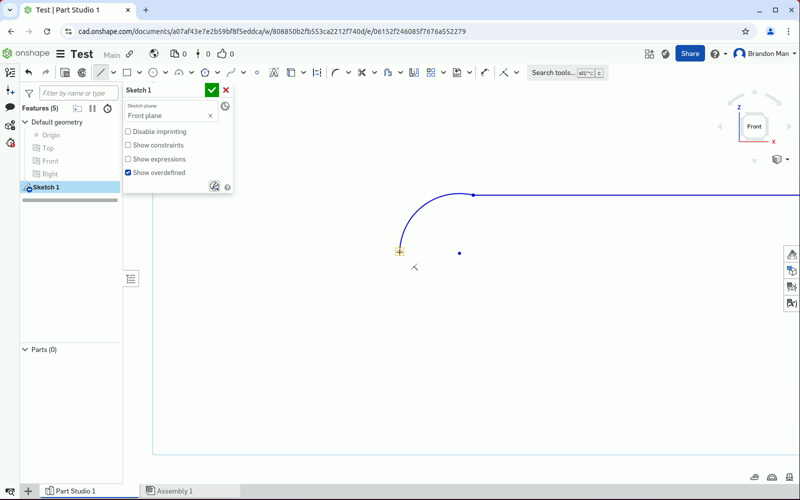
scroll(-6)
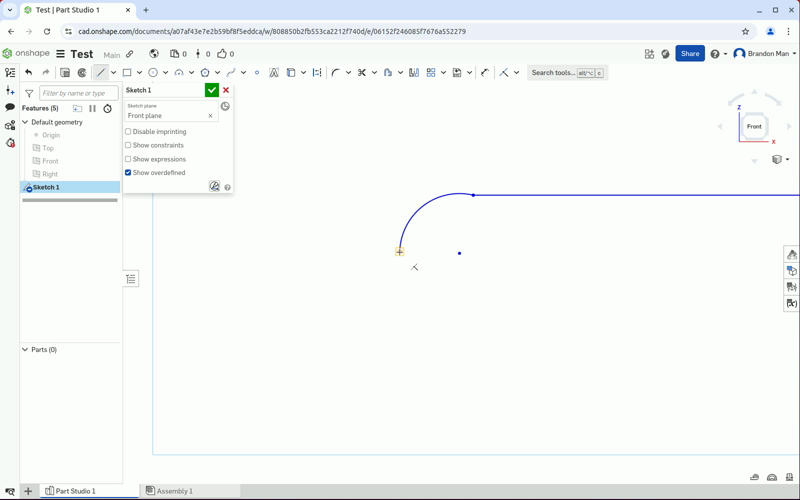
scroll(-6)
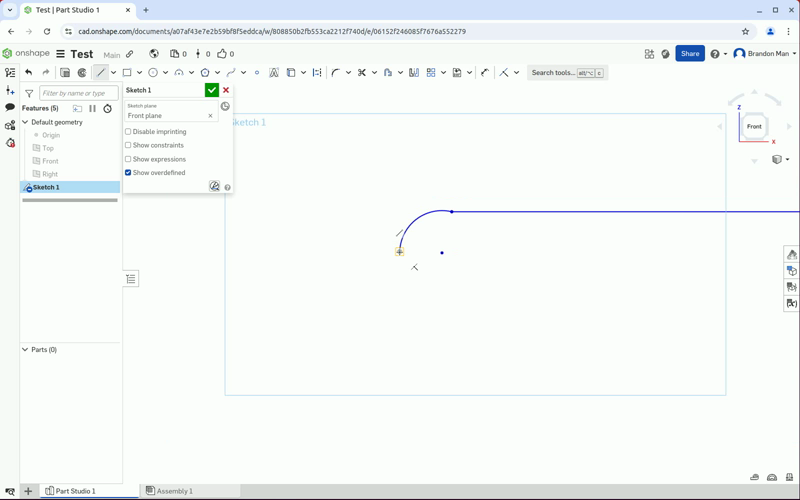
scroll(-6)
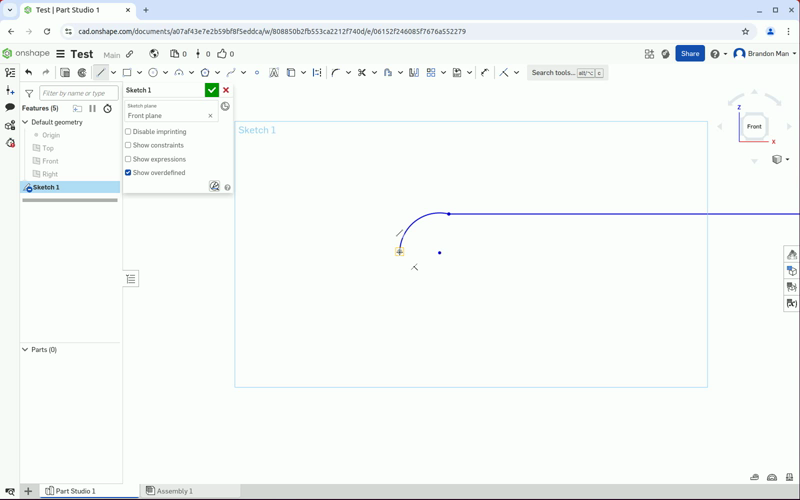
scroll(-6)
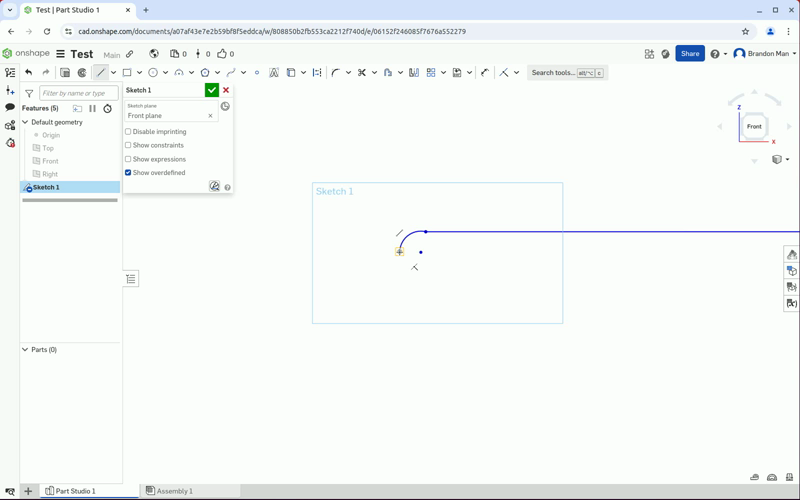
scroll(-6)
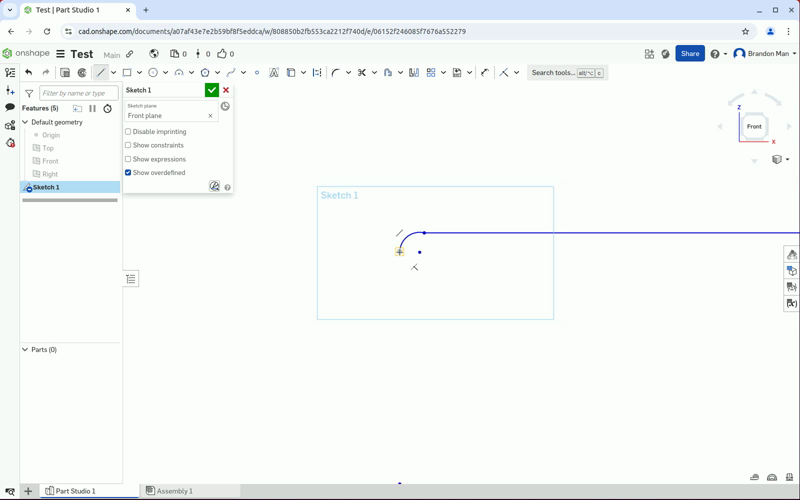
scroll(-6)
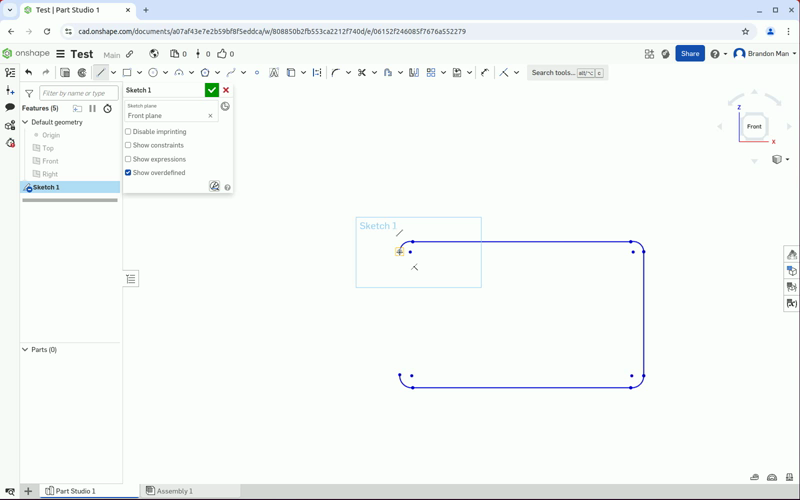
scroll(-6)
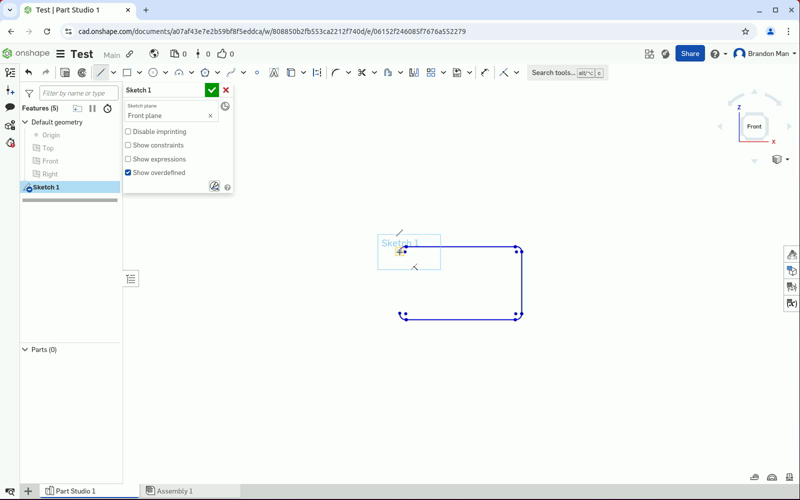
key_down(shift)
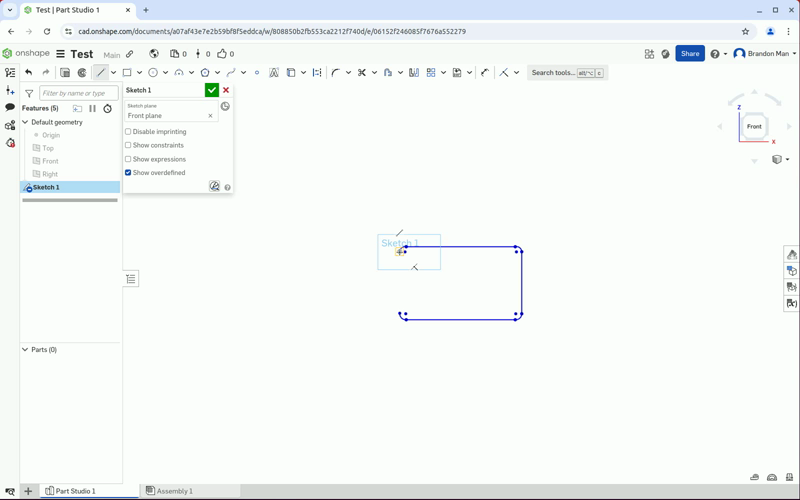
mouse_move(399, 313)
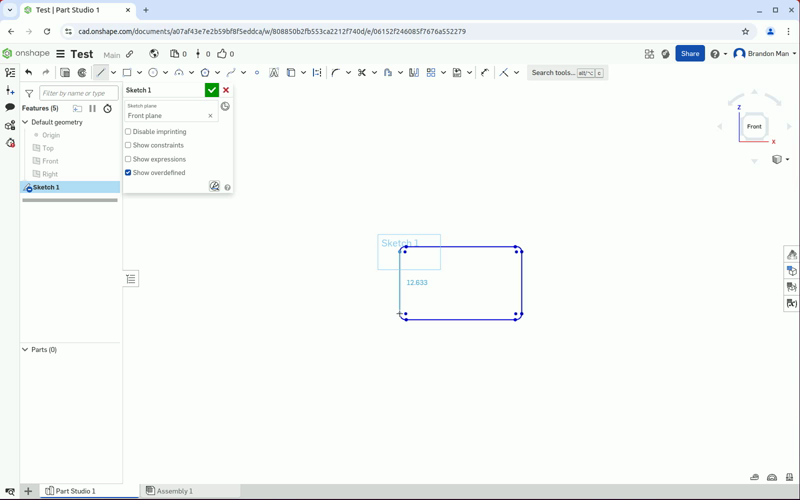
key_up(shift)
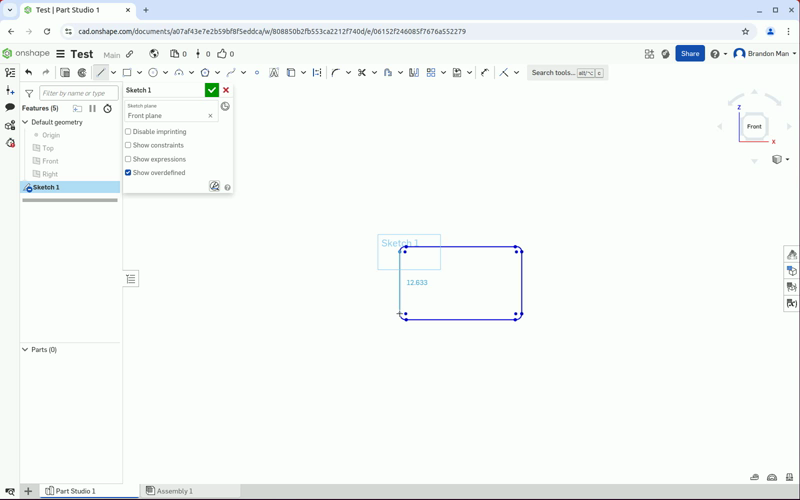
click(399, 313)
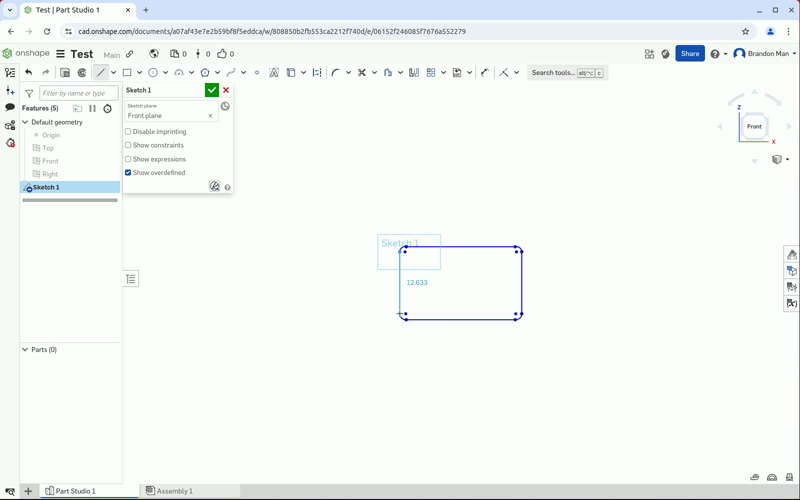
key(esc)
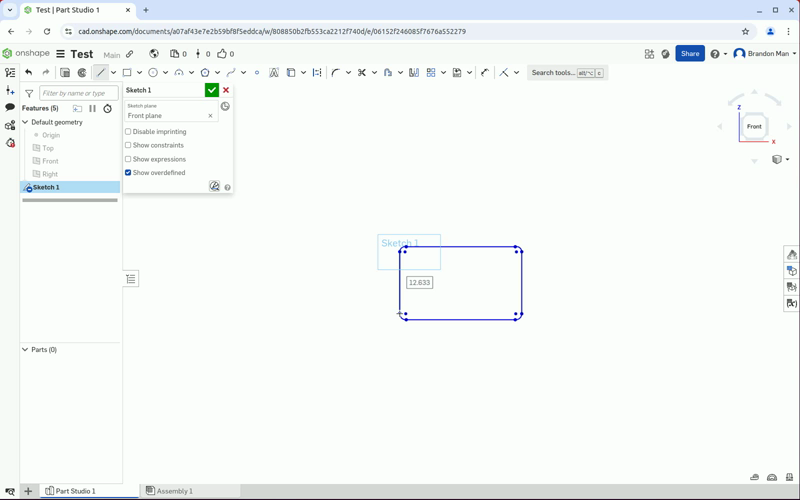
mouse_move(441, 256)
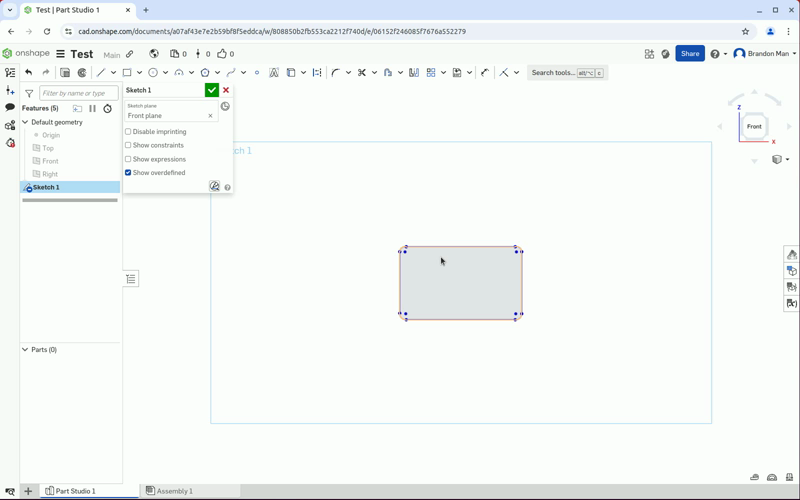
click(441, 256)
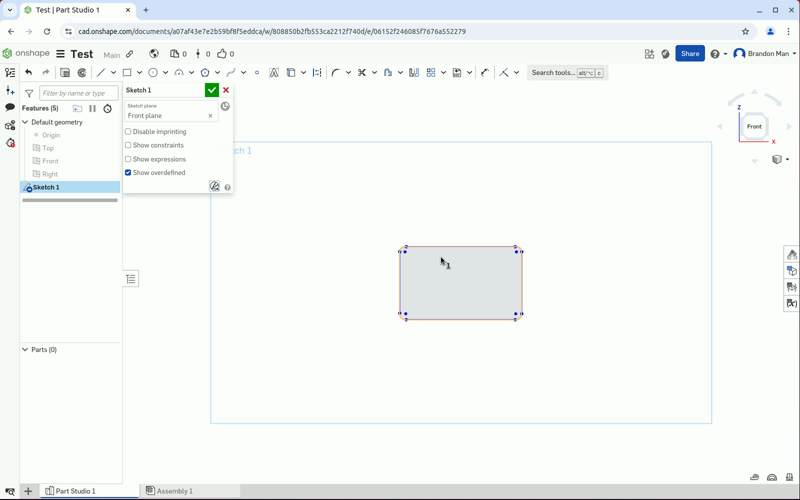
mouse_move(73, 352)
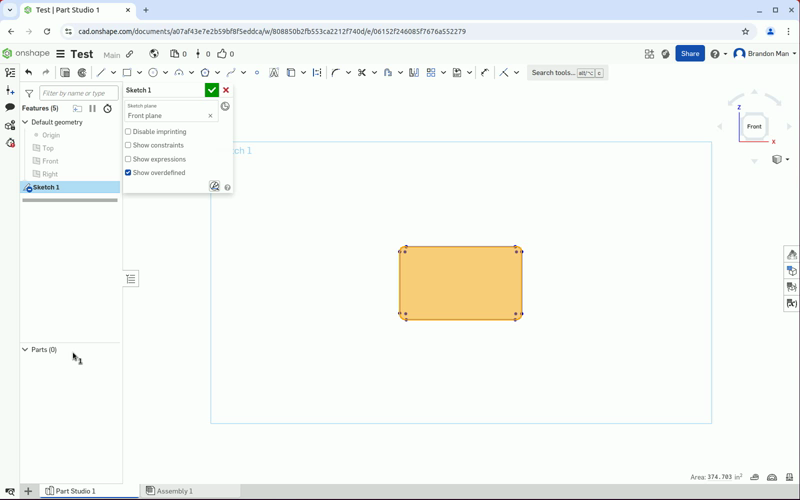
key(shift+y)
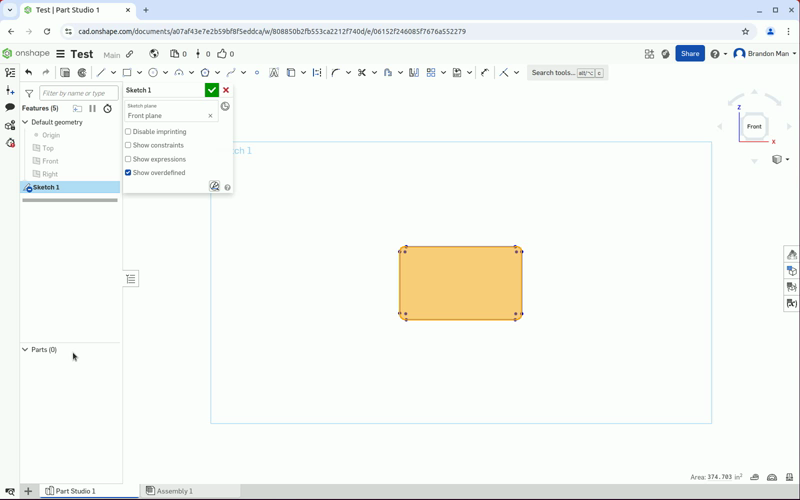
key(shift+e)
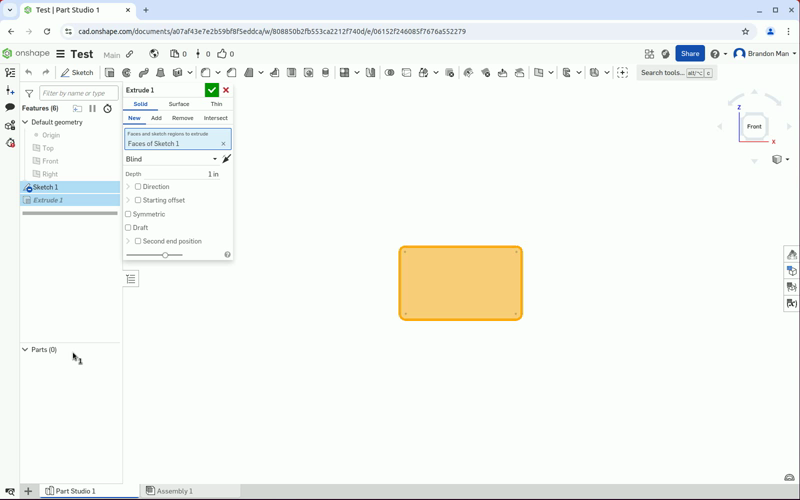
mouse_move(143, 106)
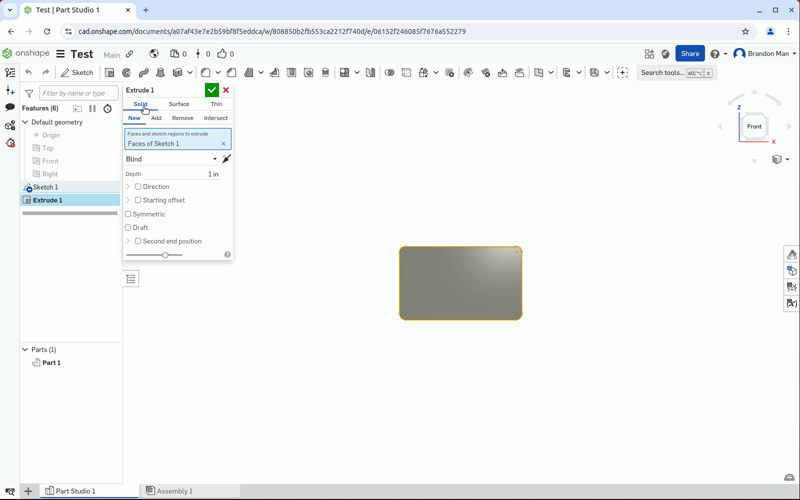
click(143, 106)
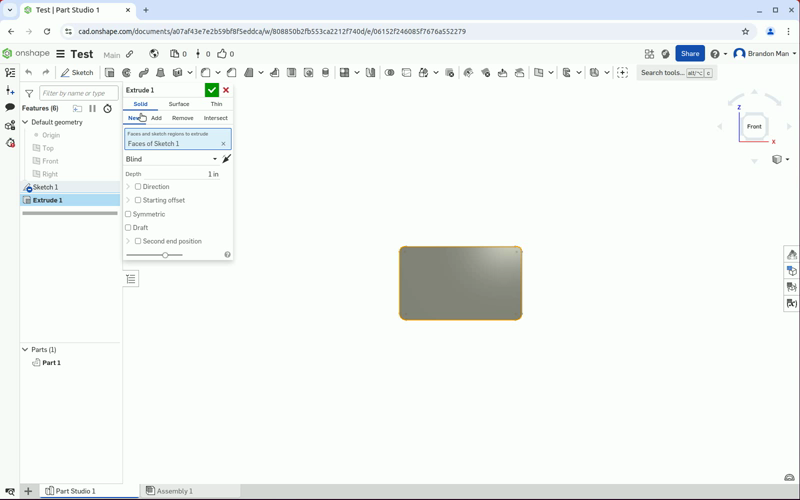
mouse_move(137, 120)
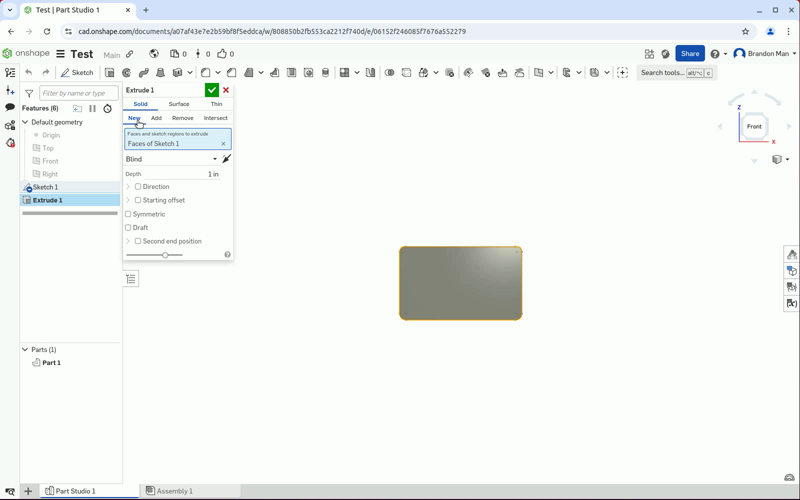
click(137, 120)
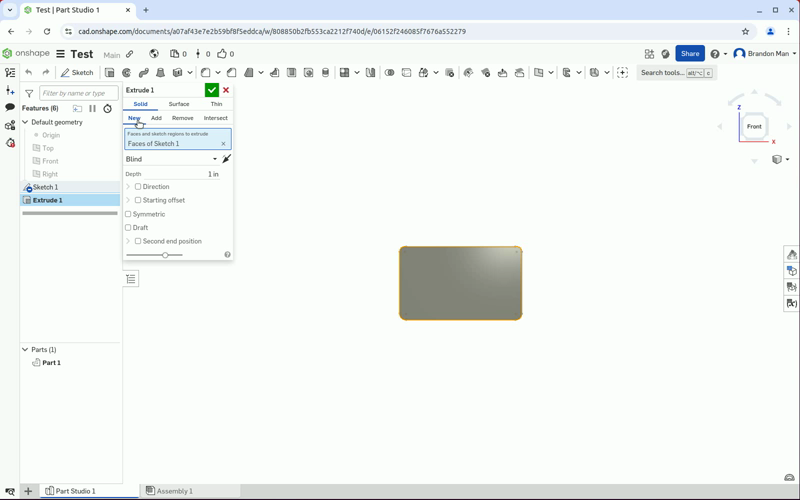
key(tab, 4)
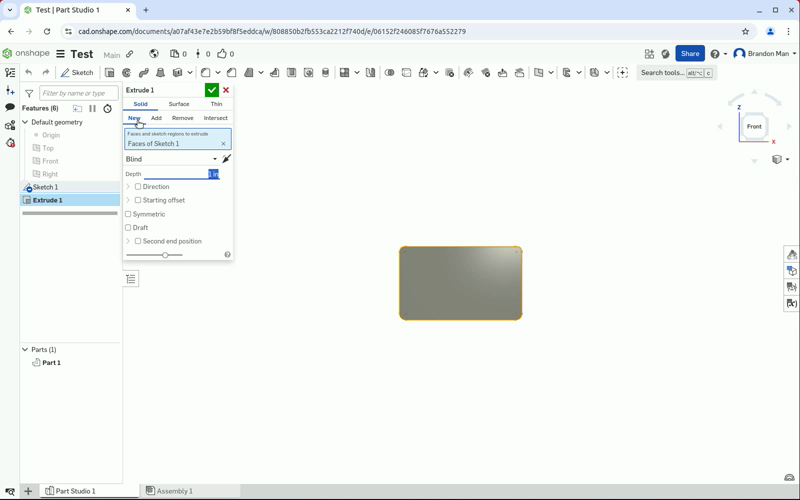
text(1.444)
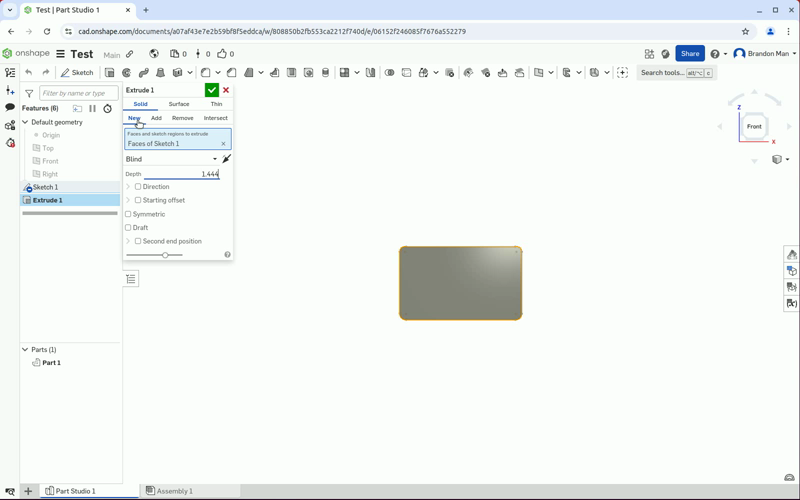
key(enter)
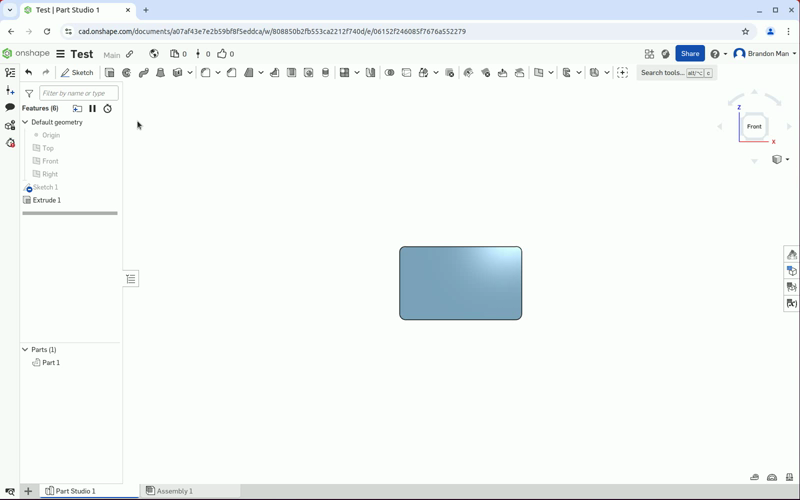
key(shift+h)
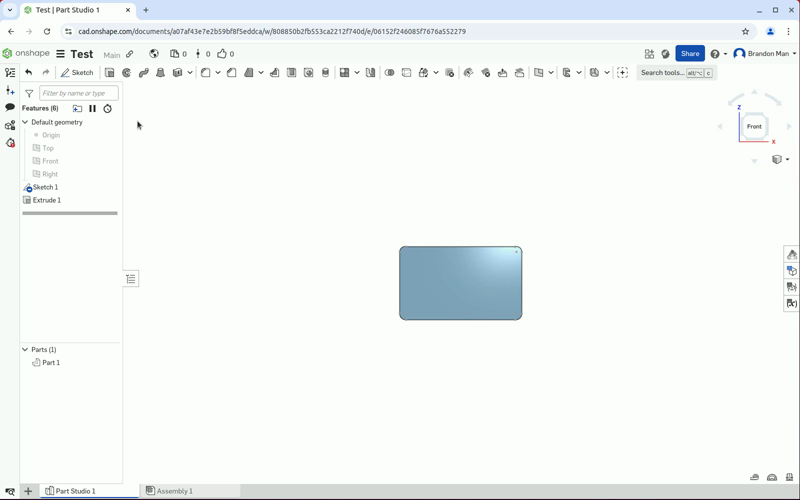
key(shift+h)
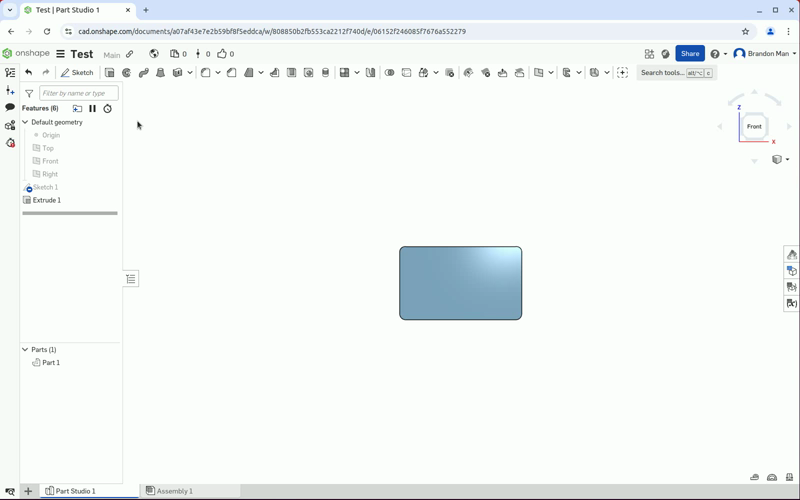
mouse_move(73, 189)
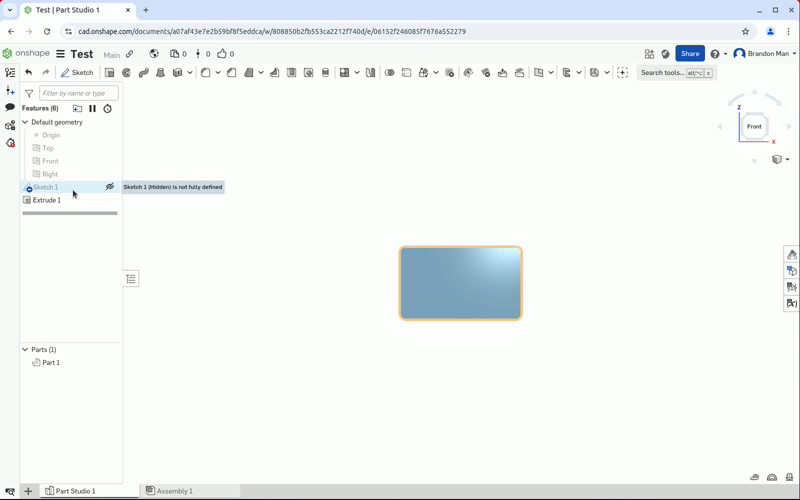
click(73, 189)
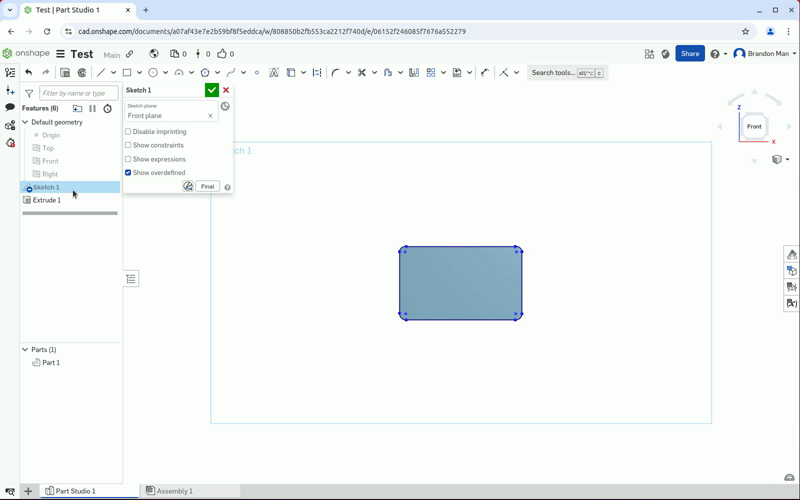
mouse_move(229, 92)
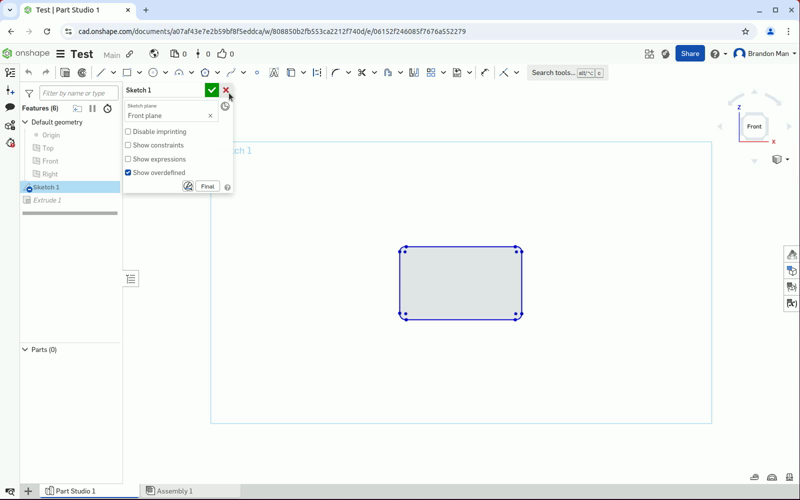
click(229, 92)
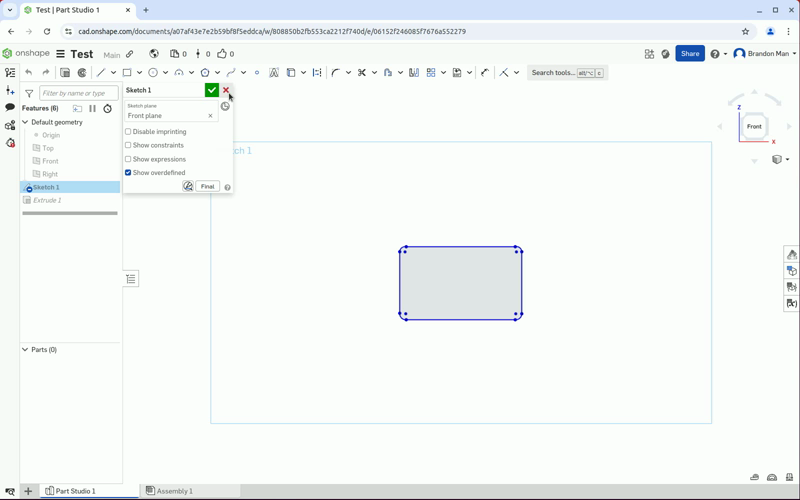
key(shift+s)
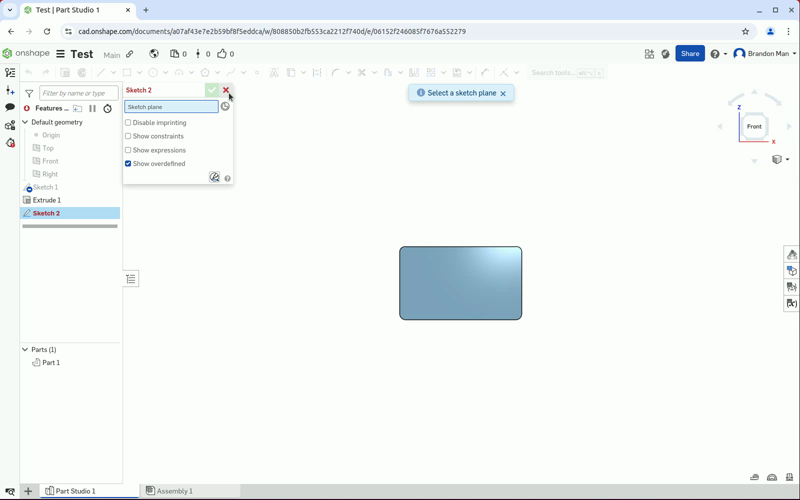
mouse_move(73, 163)
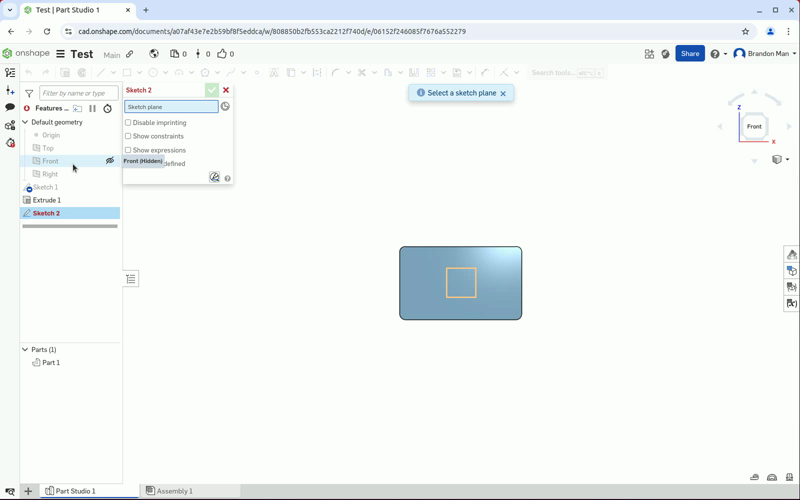
click(73, 163)
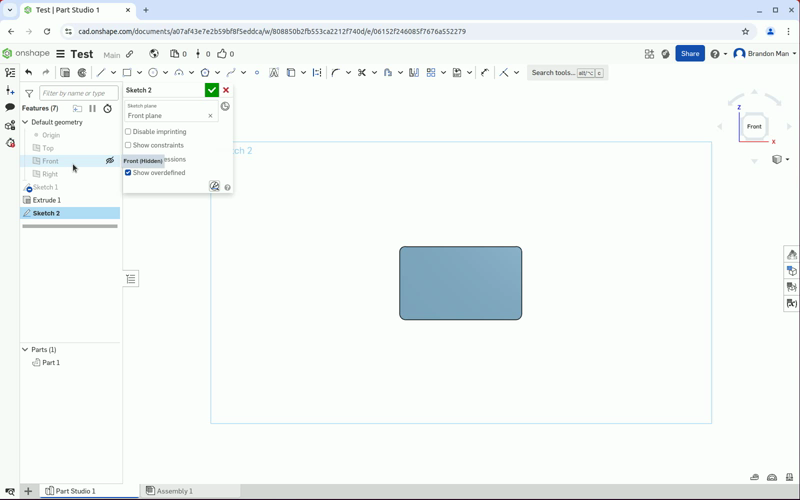
mouse_move(73, 352)
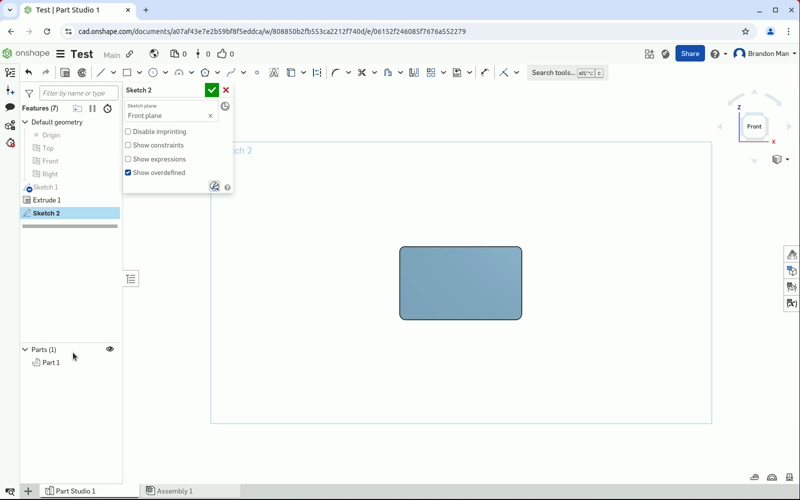
key(y)
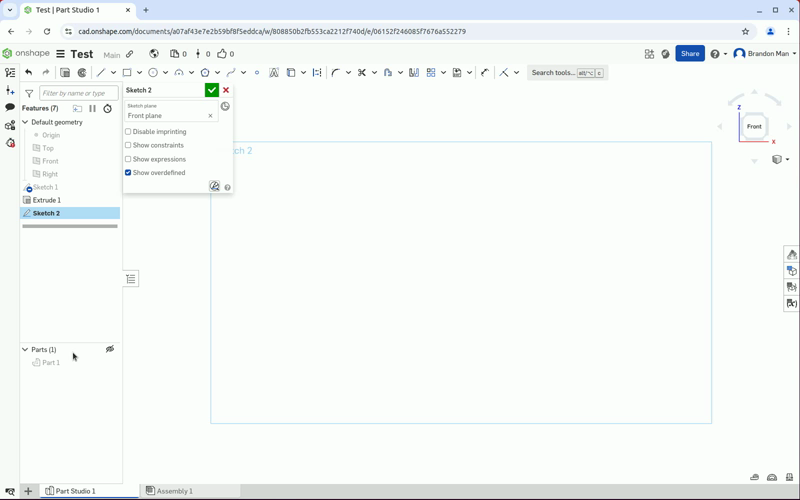
key(l)
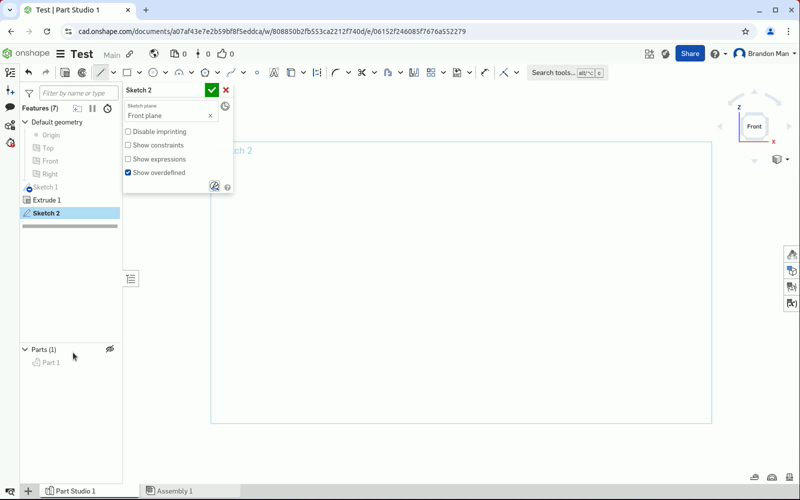
key_down(shift)
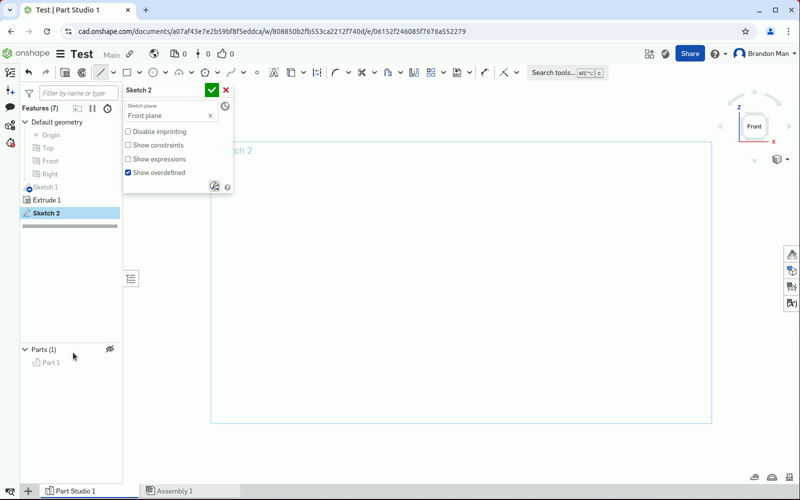
mouse_move(460, 233)
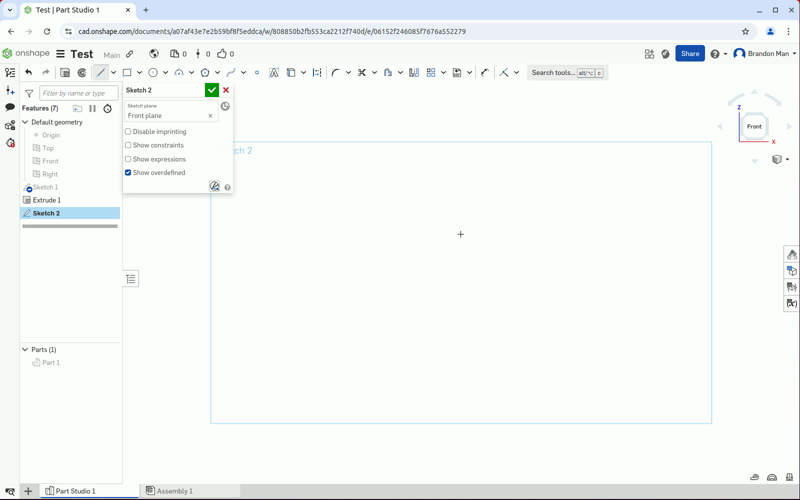
click(460, 233)
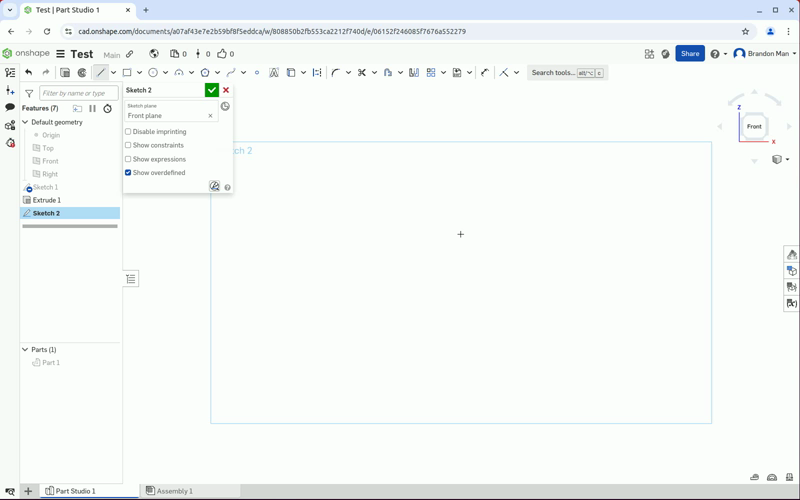
key_up(shift)
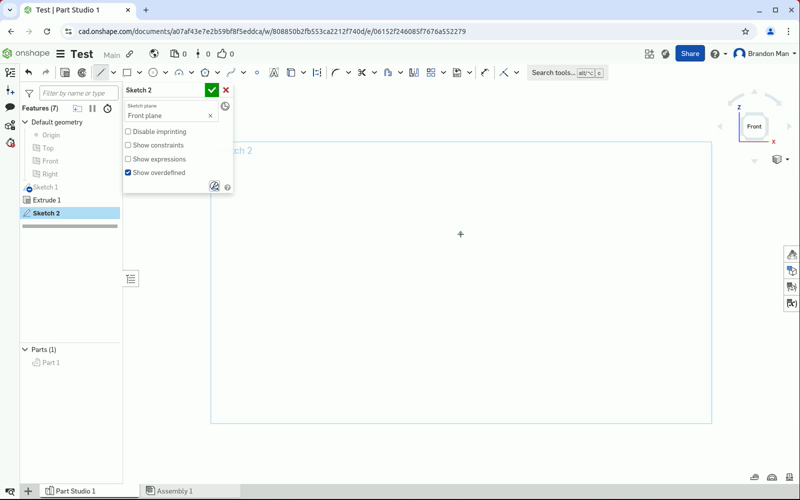
key_down(shift)
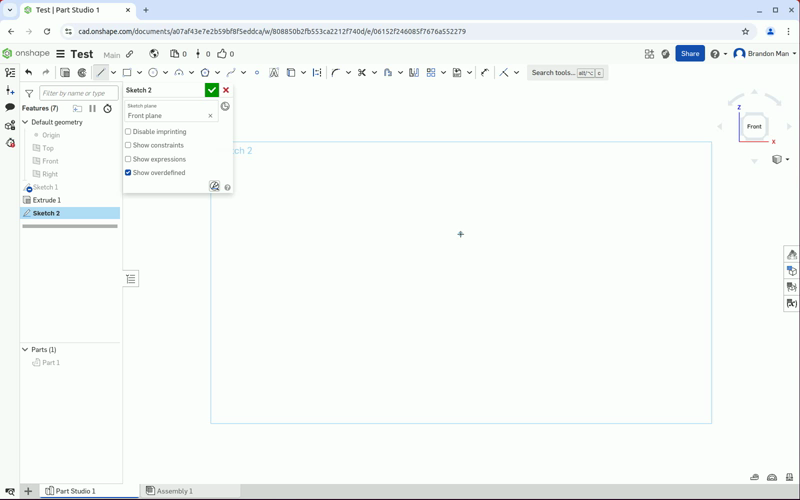
mouse_move(523, 233)
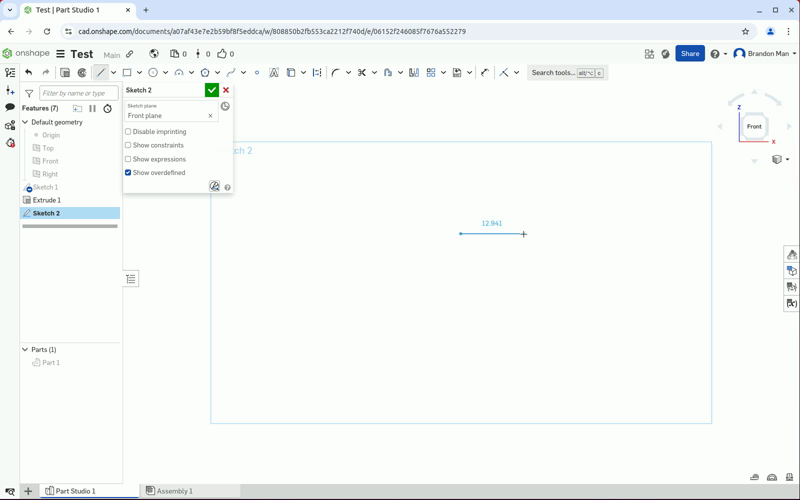
click(523, 233)
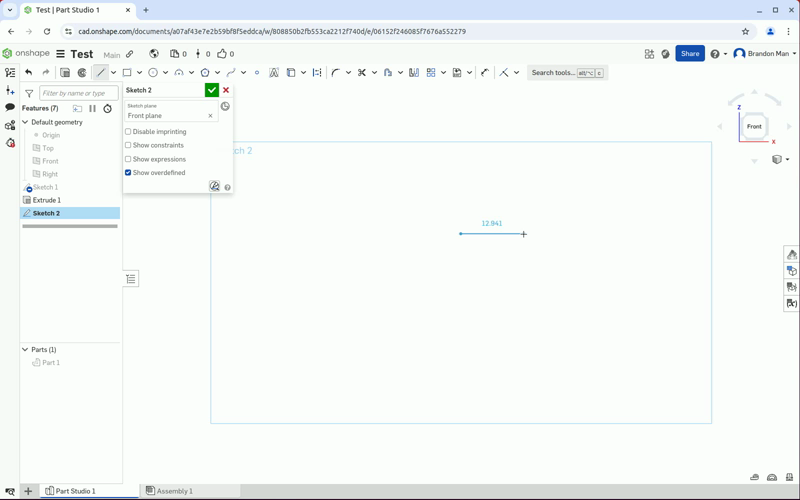
key_up(shift)
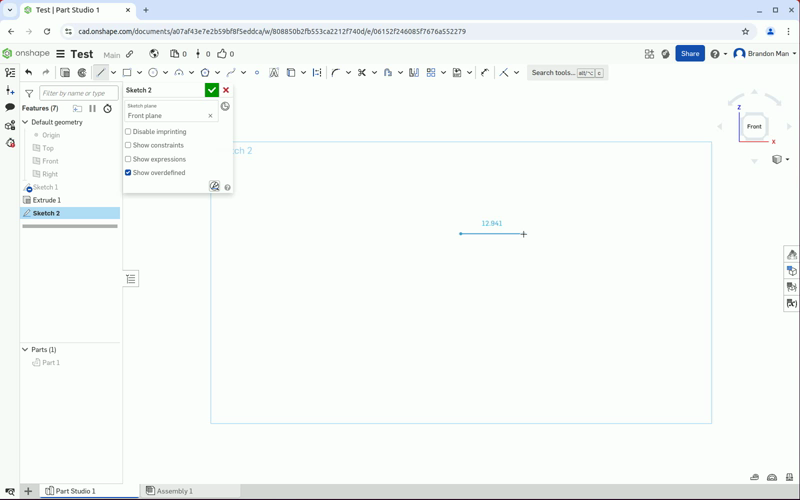
key_down(shift)
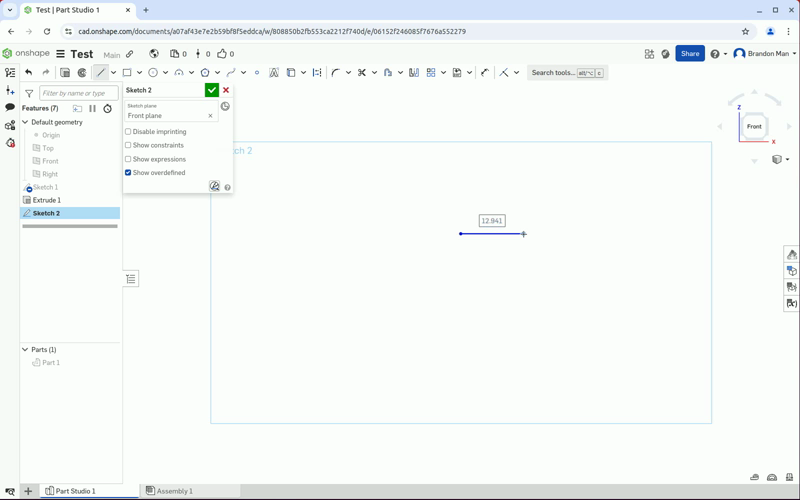
mouse_move(523, 169)
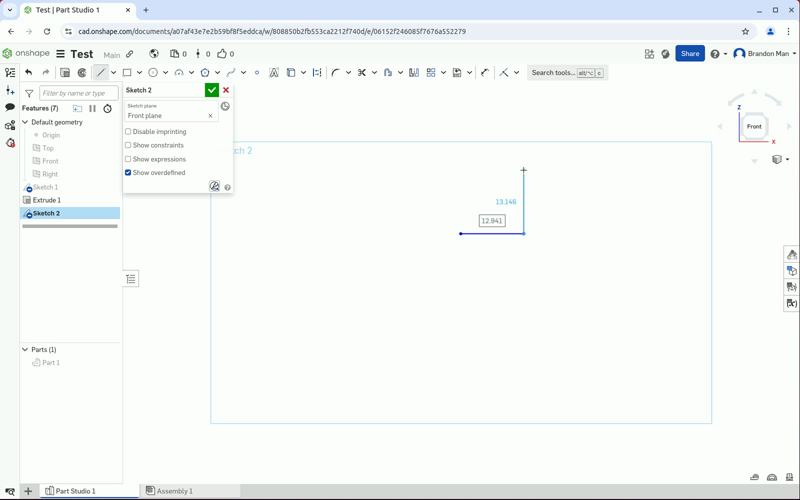
click(523, 169)
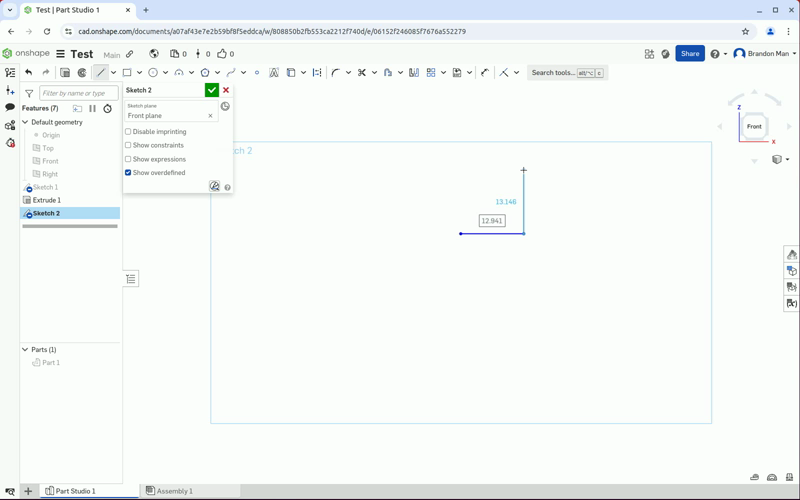
key_up(shift)
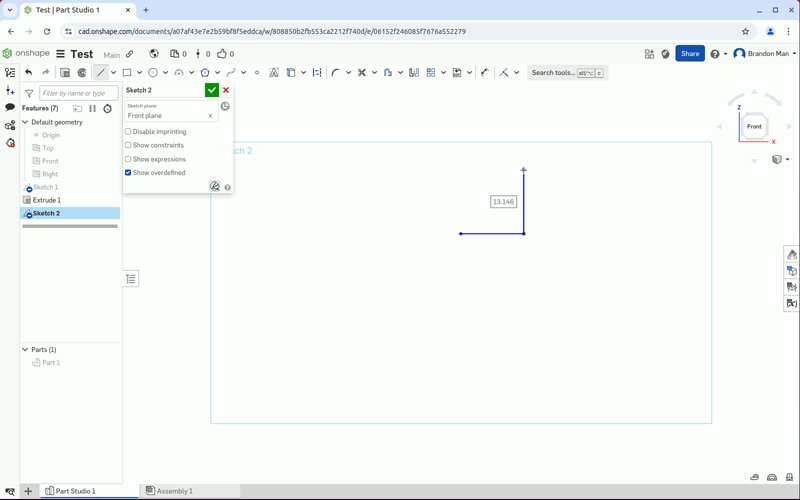
key_down(shift)
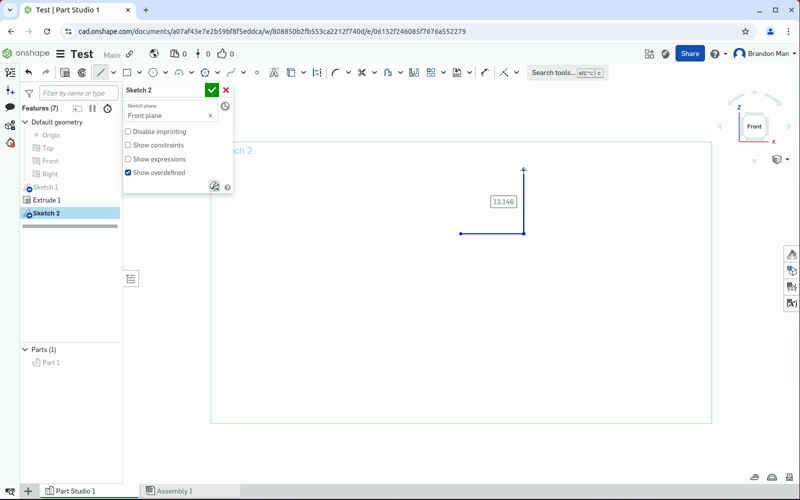
mouse_move(460, 169)
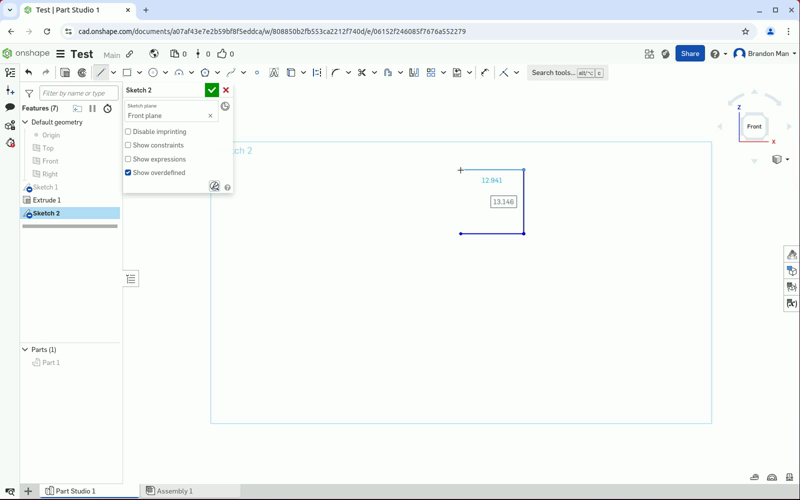
click(460, 169)
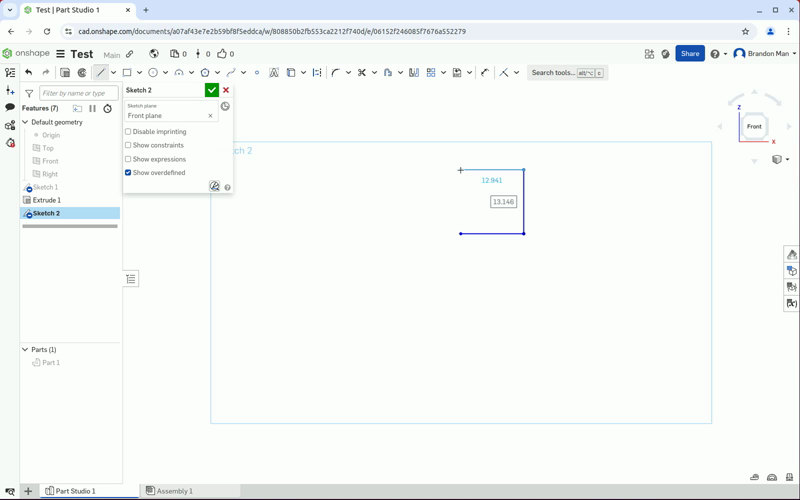
key_up(shift)
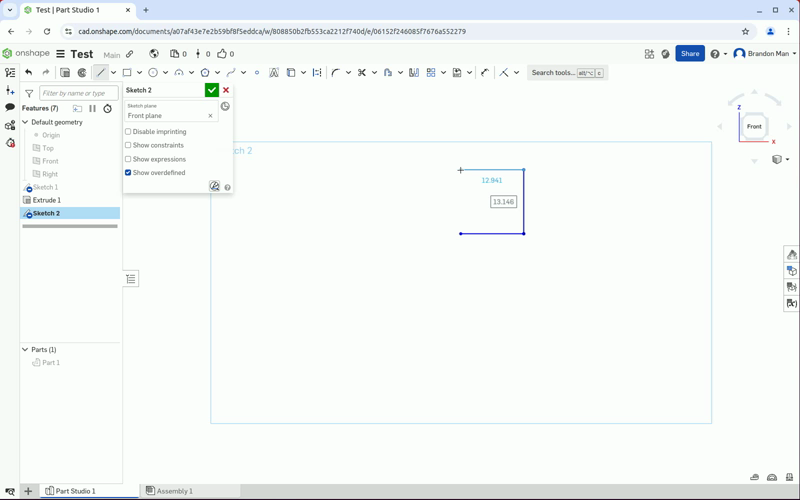
key_down(shift)
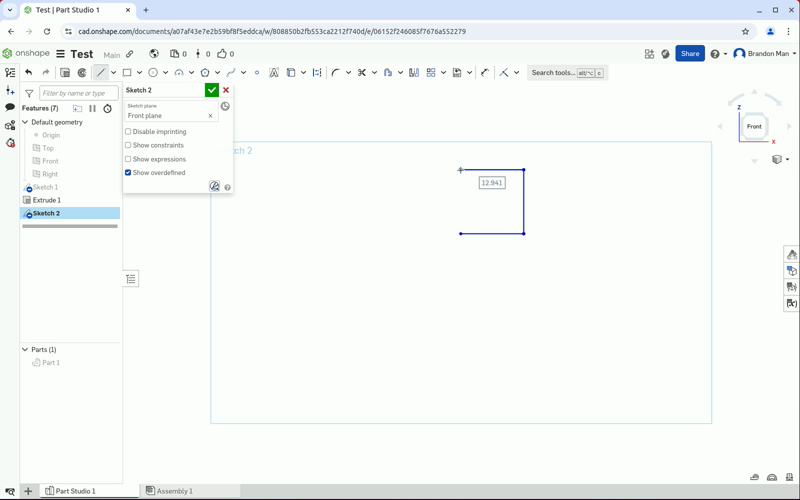
mouse_move(460, 233)
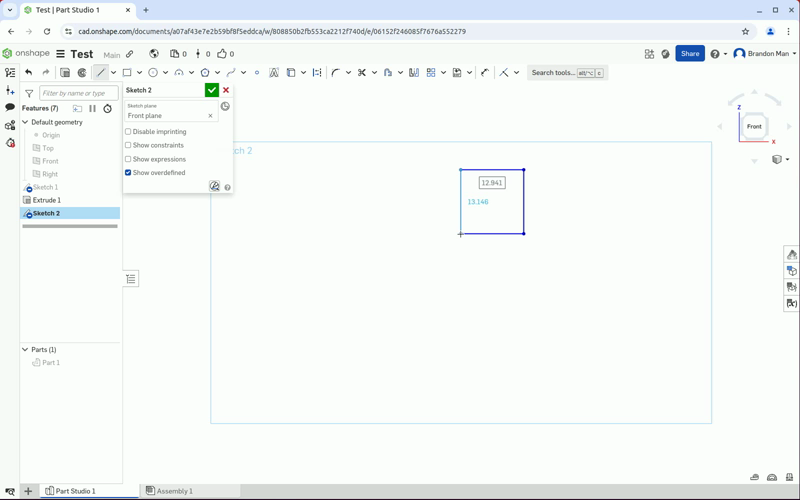
key_up(shift)
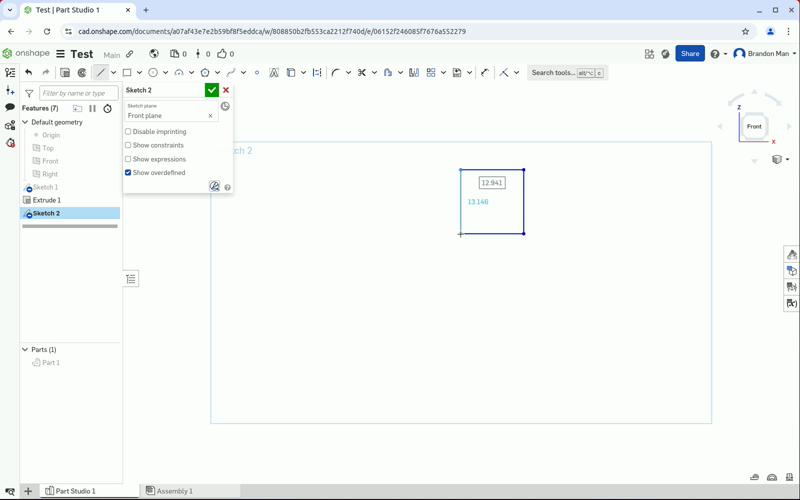
click(460, 233)
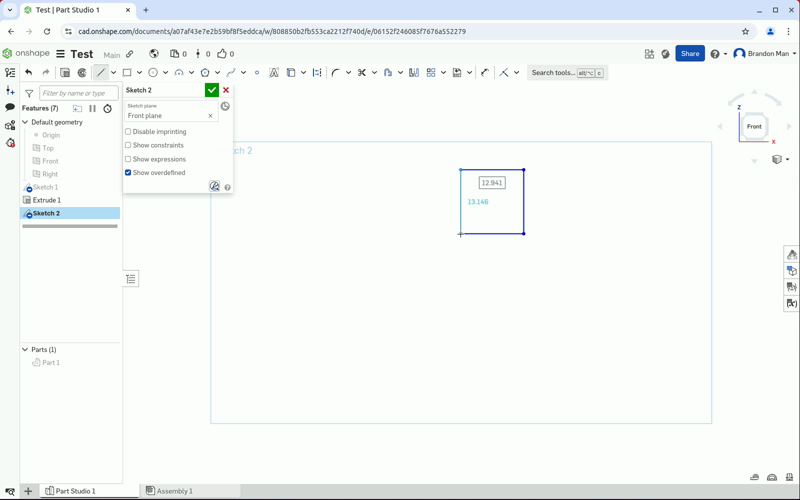
key(esc)
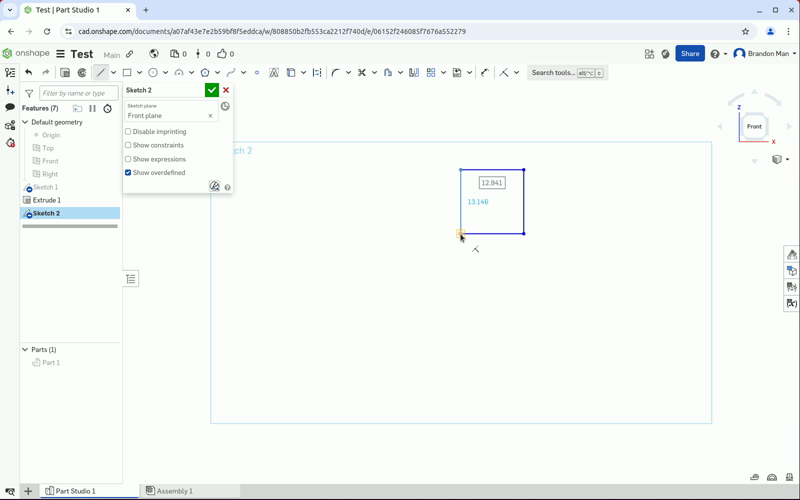
mouse_move(499, 195)
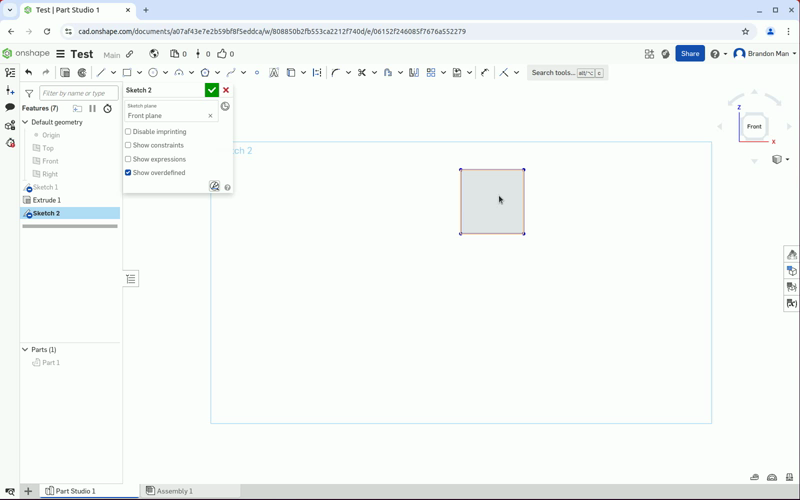
click(499, 195)
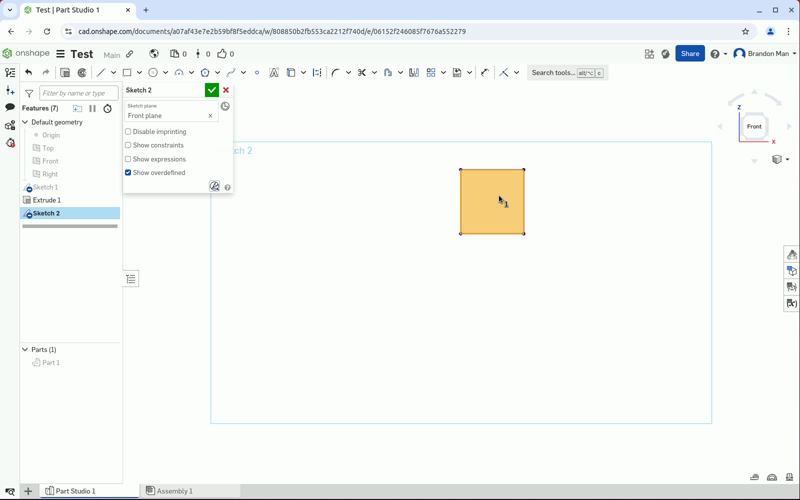
mouse_move(73, 352)
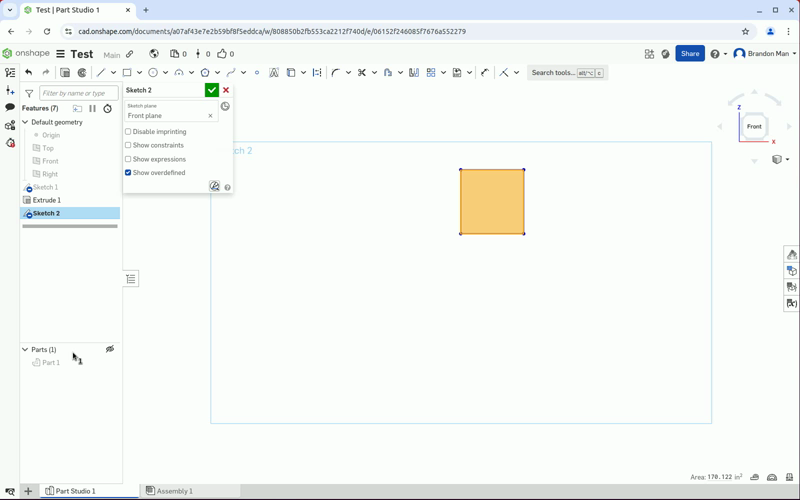
key(shift+y)
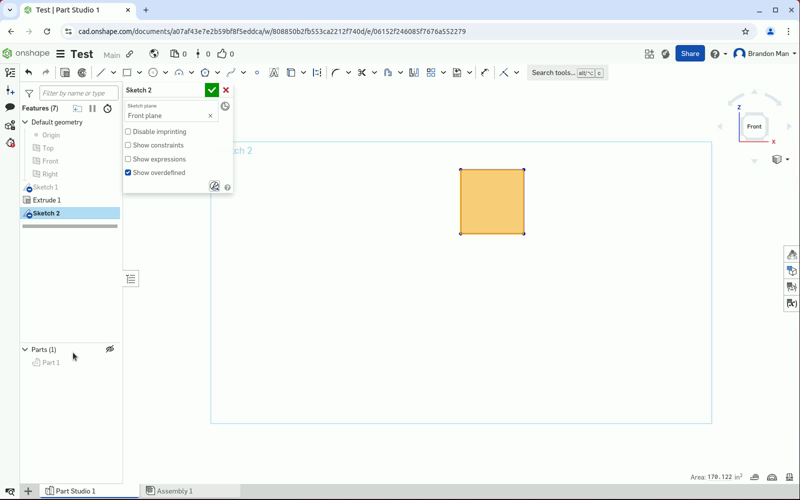
key(shift+e)
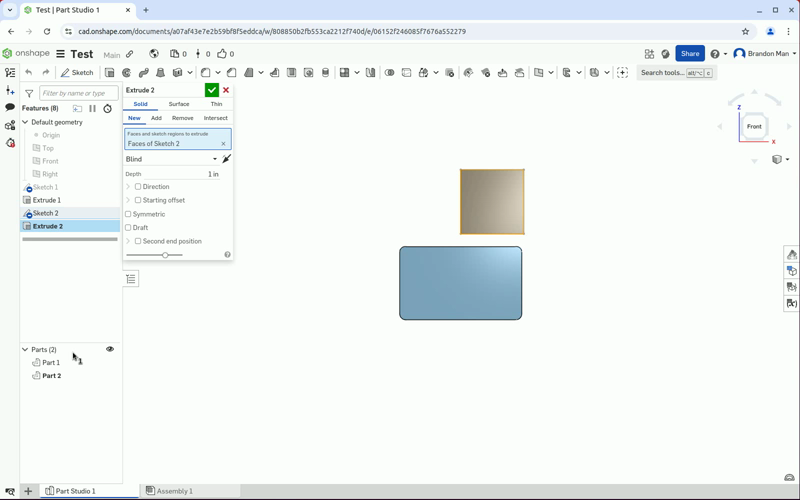
mouse_move(143, 106)
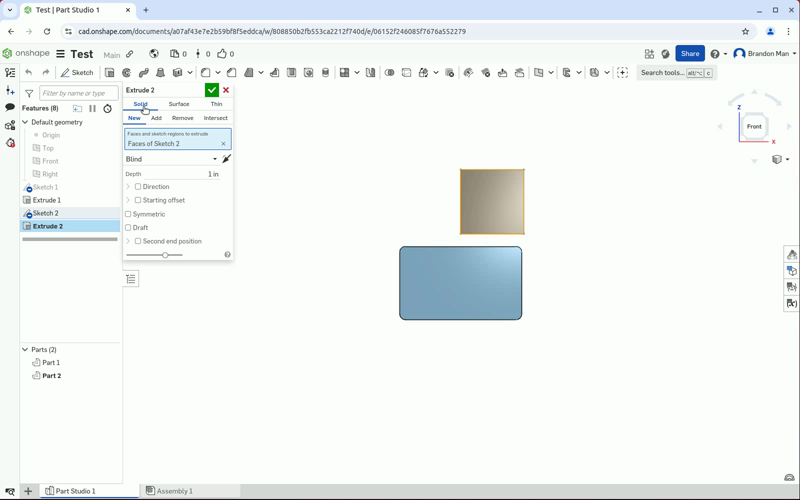
click(143, 106)
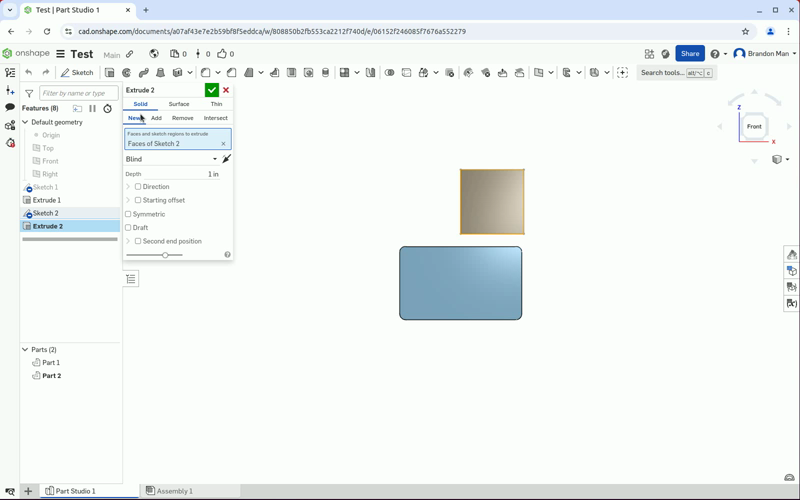
mouse_move(137, 120)
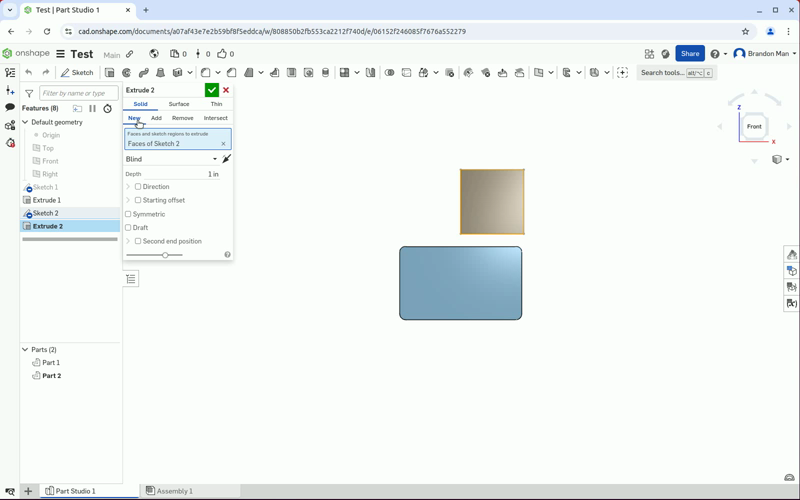
click(137, 120)
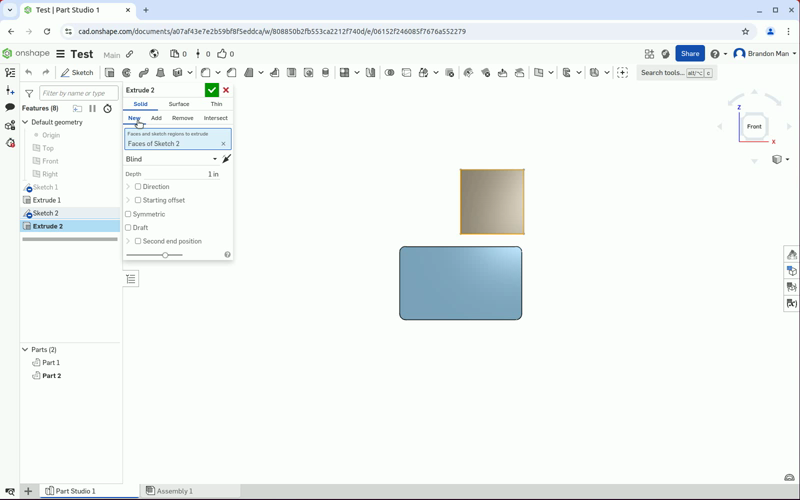
key(tab, 4)
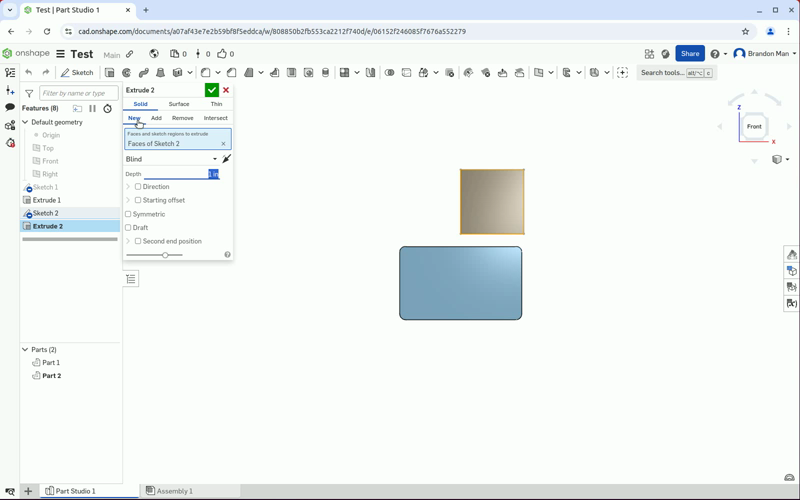
text(10.11)
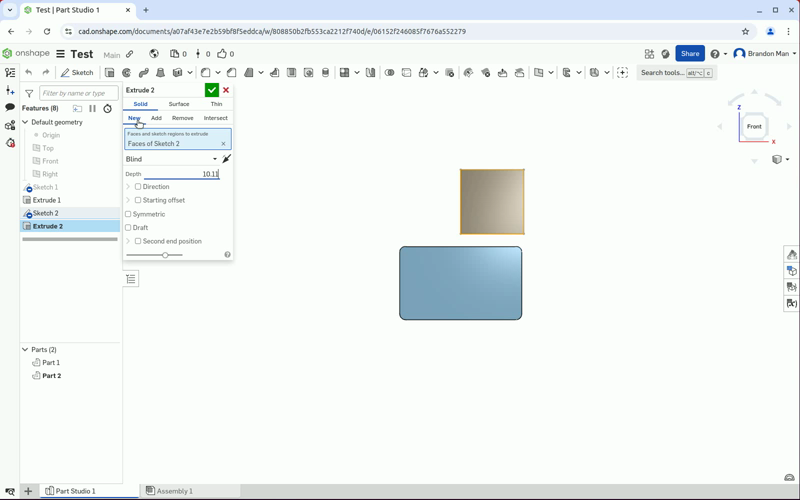
key(enter)
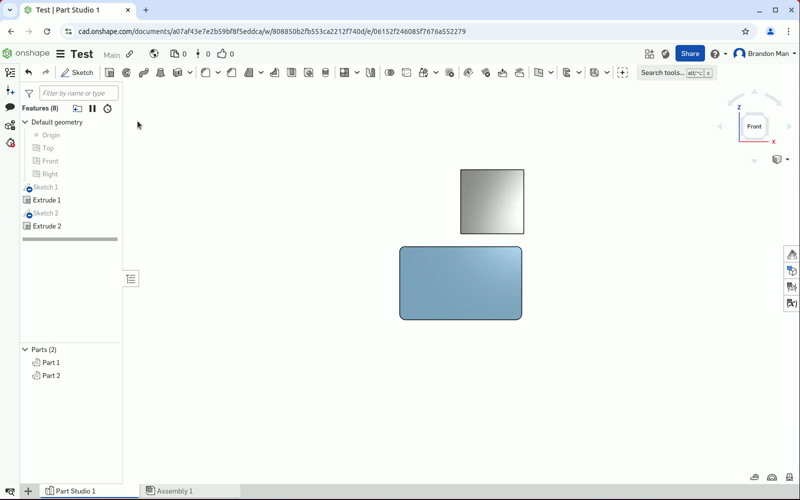
key(shift+h)
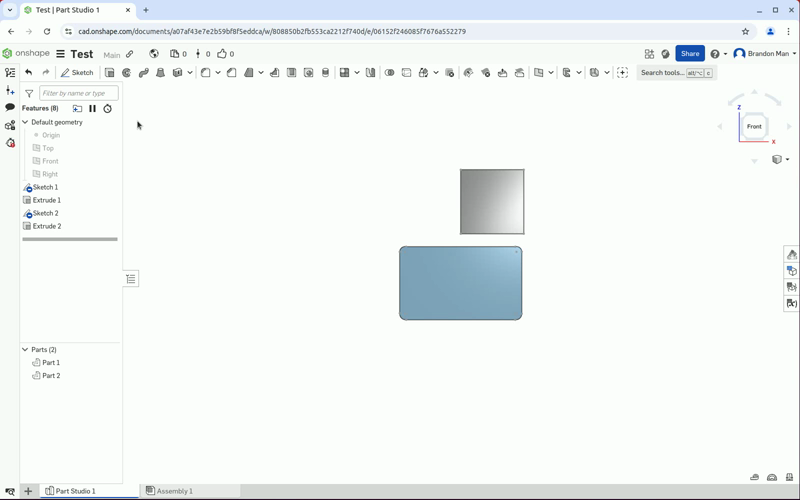
key(shift+h)
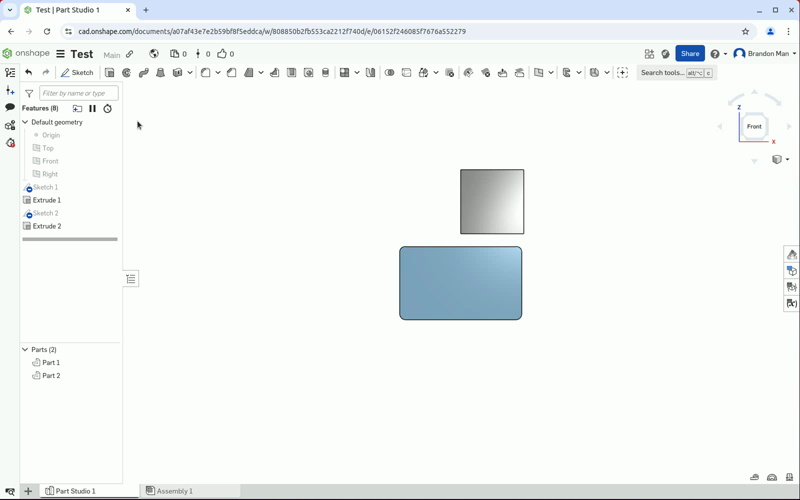
mouse_move(73, 189)
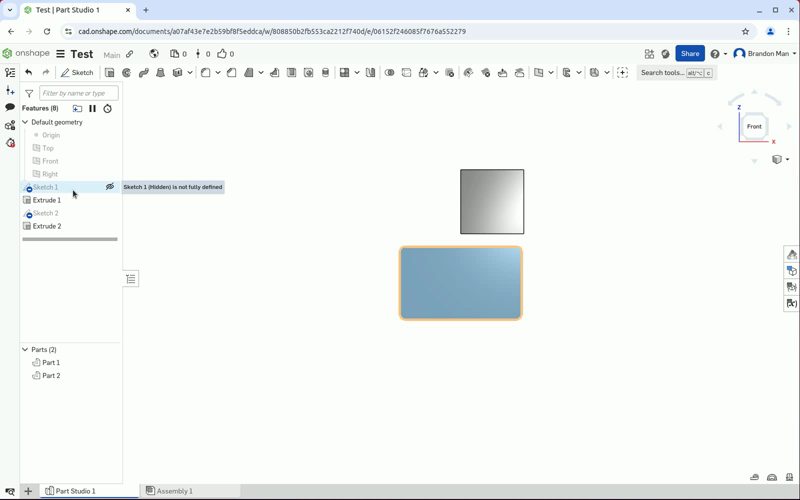
click(73, 189)
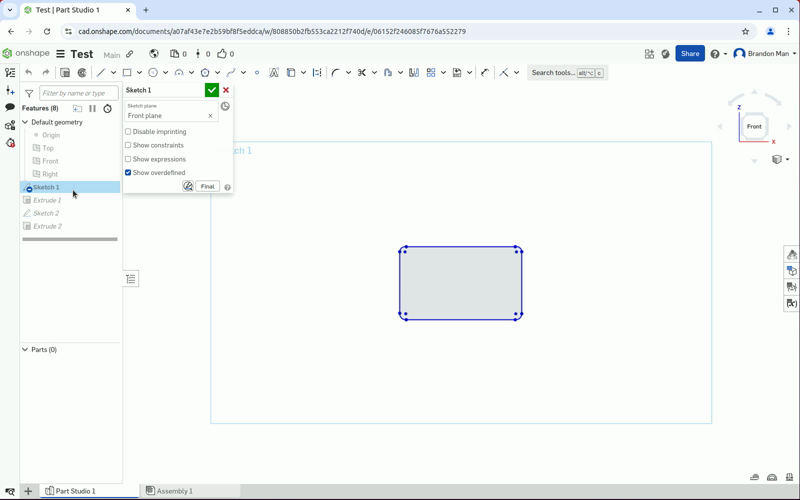
mouse_move(229, 92)
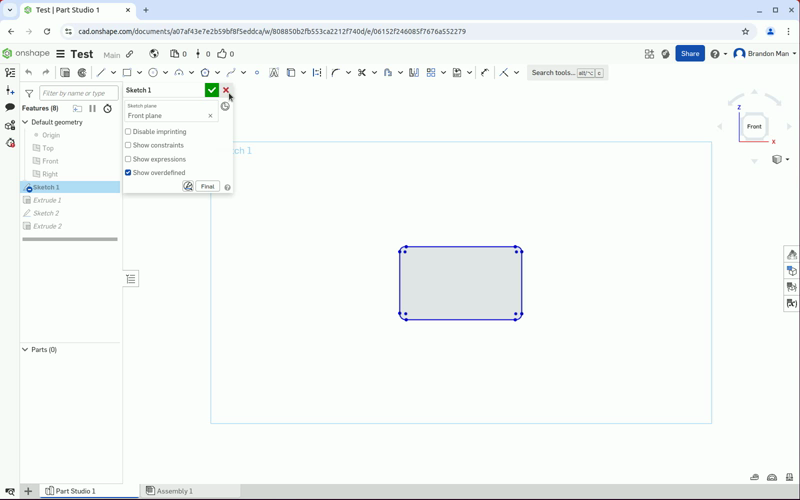
click(229, 92)
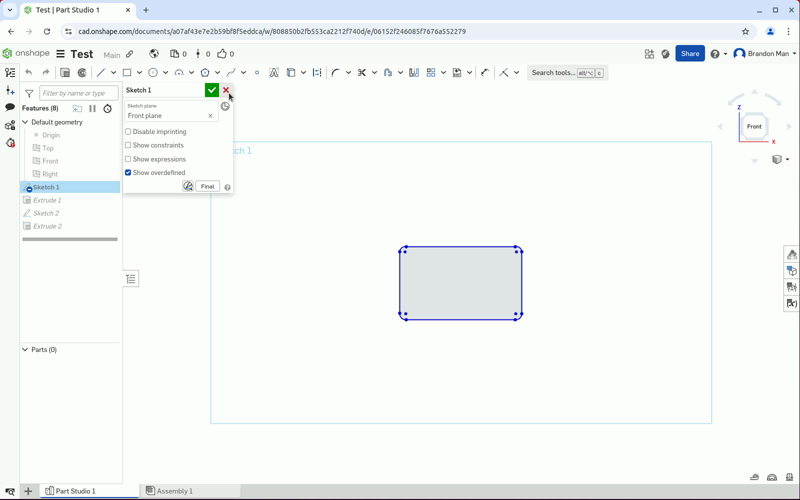
key(shift+s)
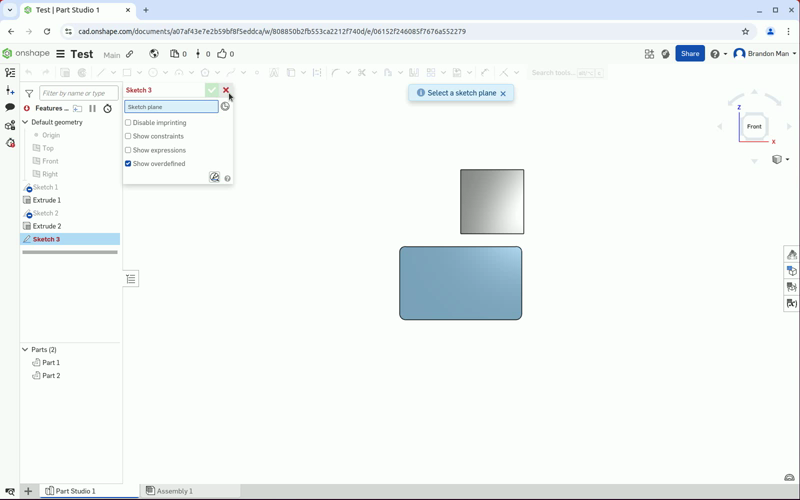
mouse_move(73, 163)
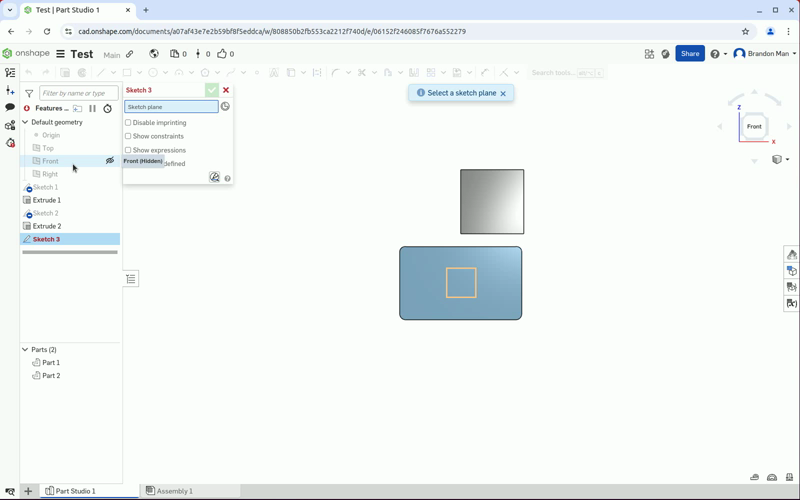
click(73, 163)
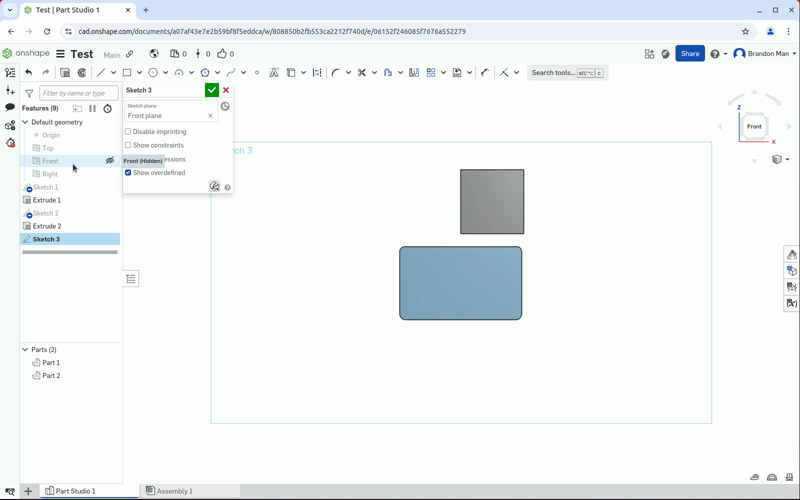
mouse_move(73, 352)
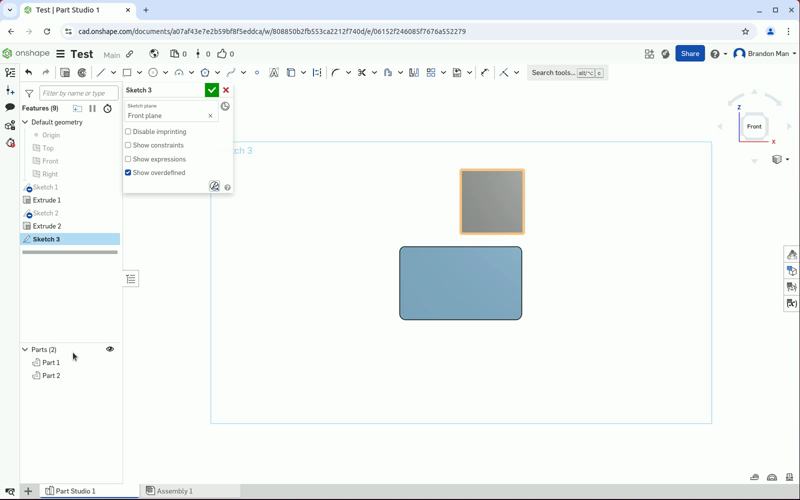
key(y)
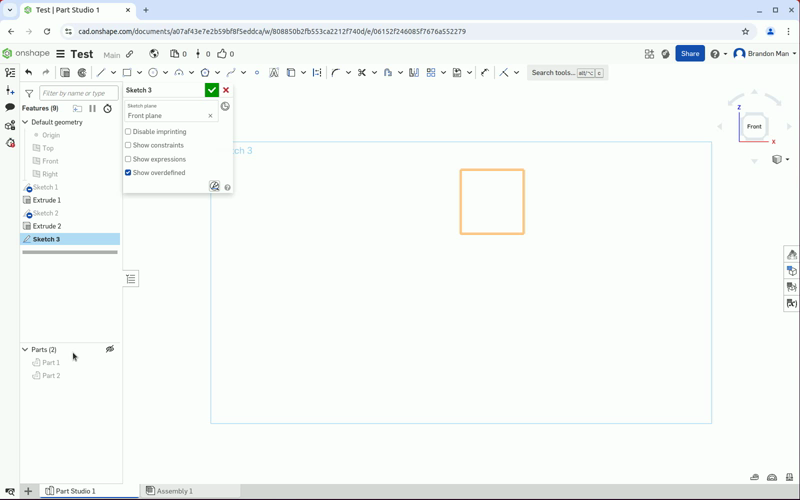
key(l)
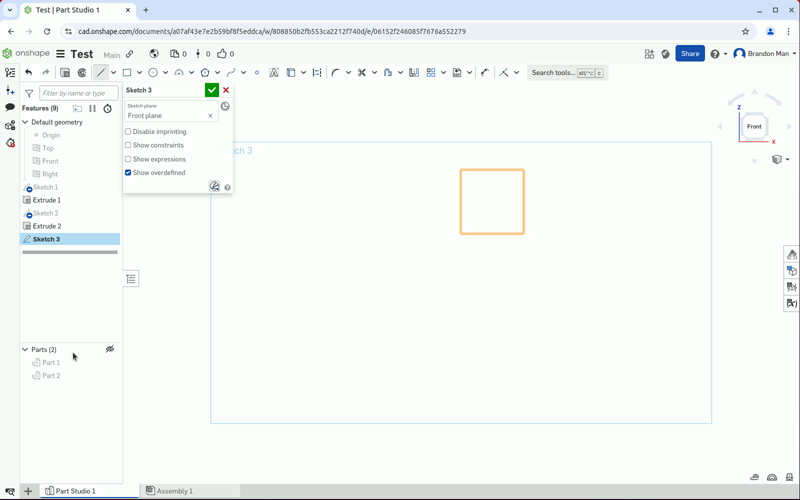
key_down(shift)
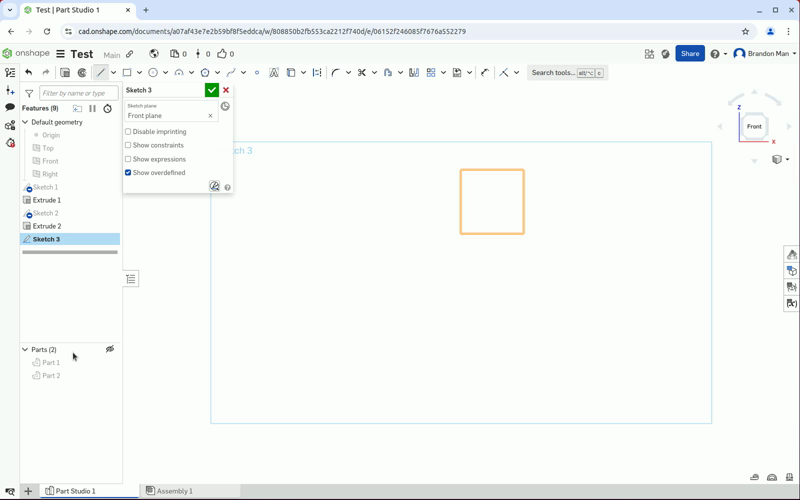
mouse_move(397, 233)
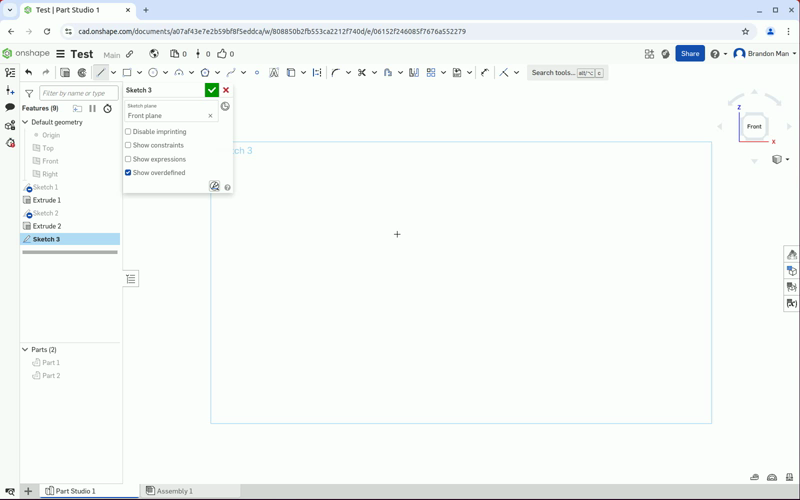
click(397, 233)
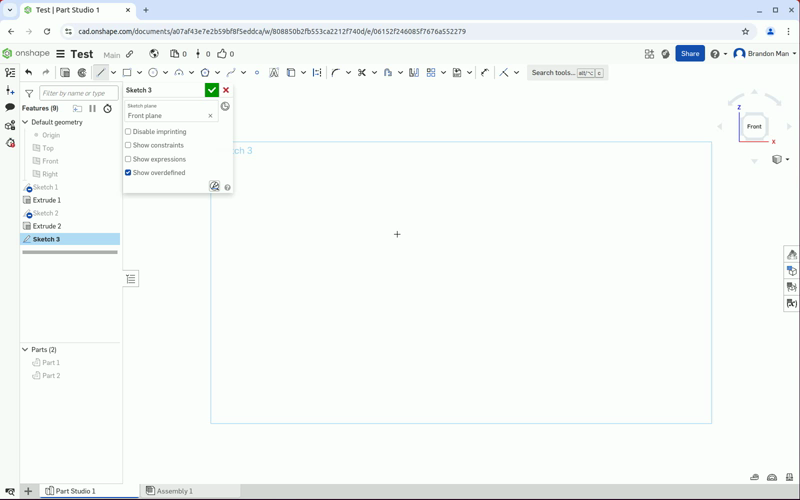
key_up(shift)
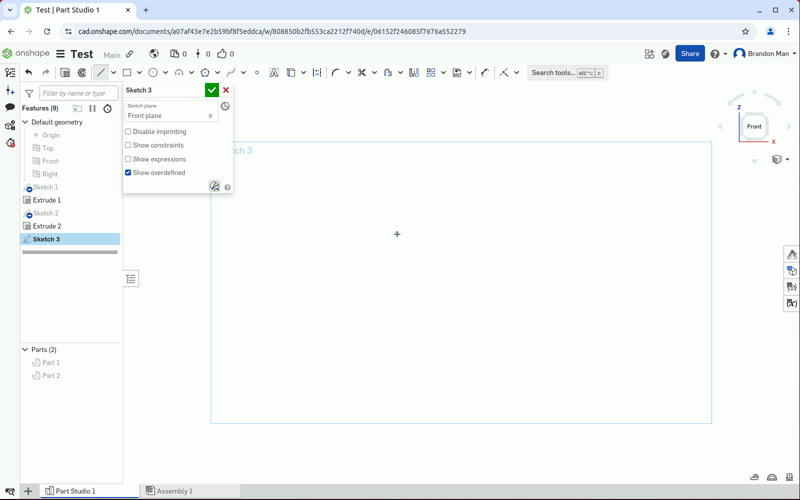
key_down(shift)
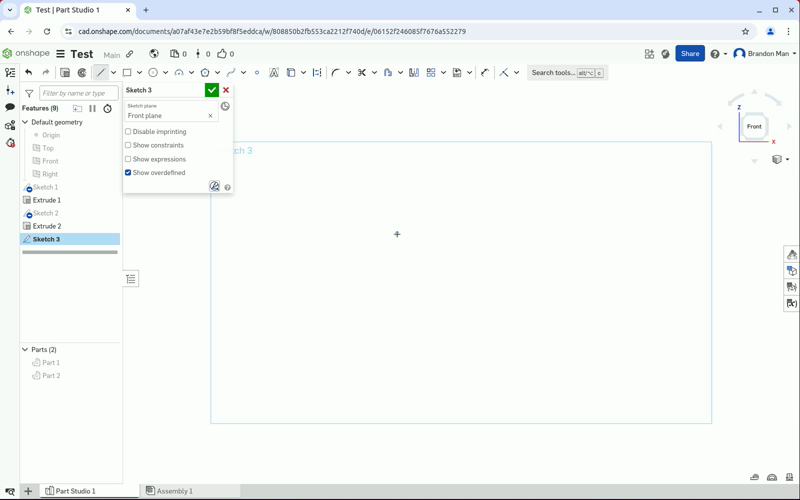
mouse_move(460, 233)
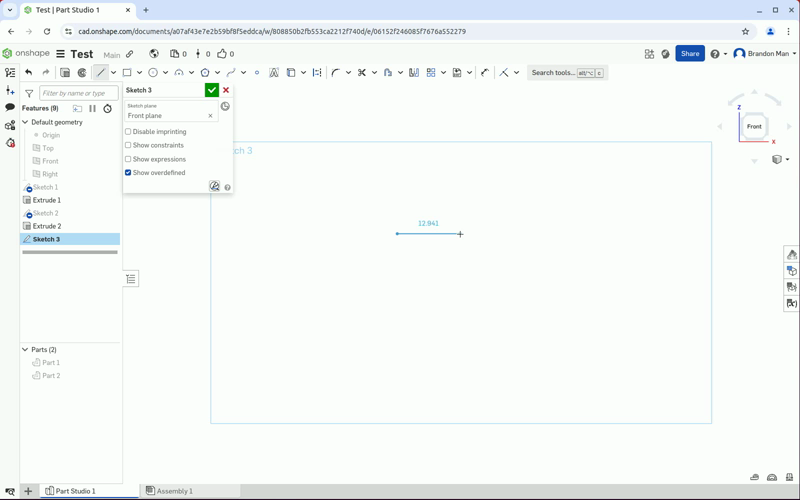
click(460, 233)
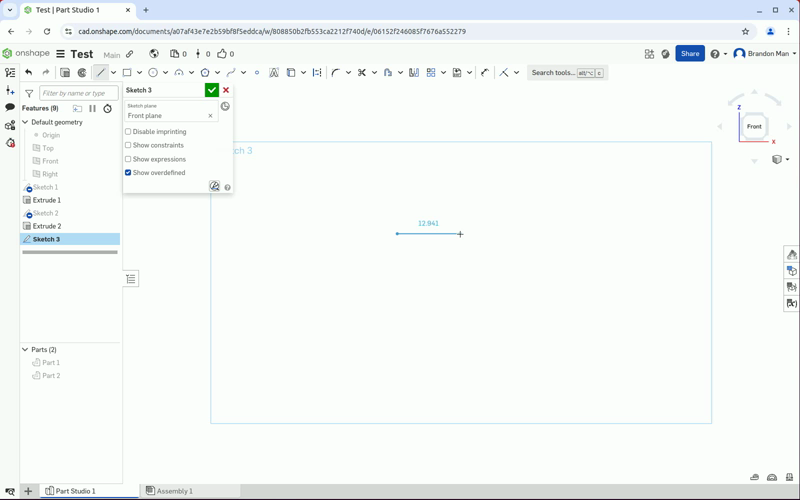
key_up(shift)
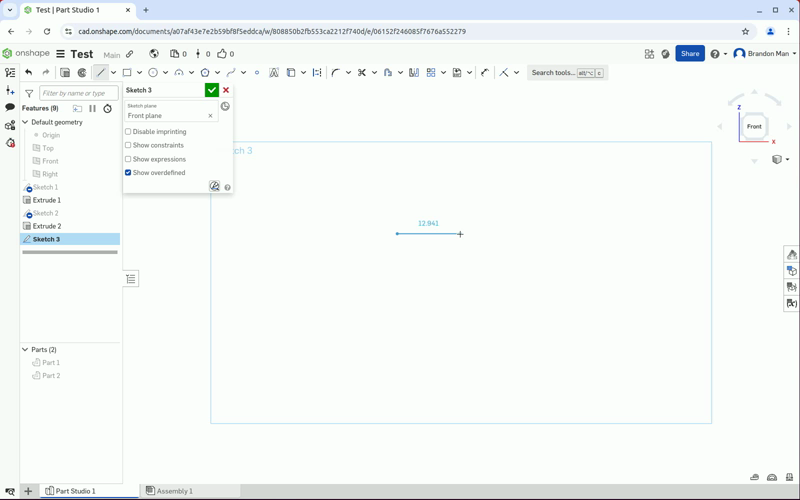
key_down(shift)
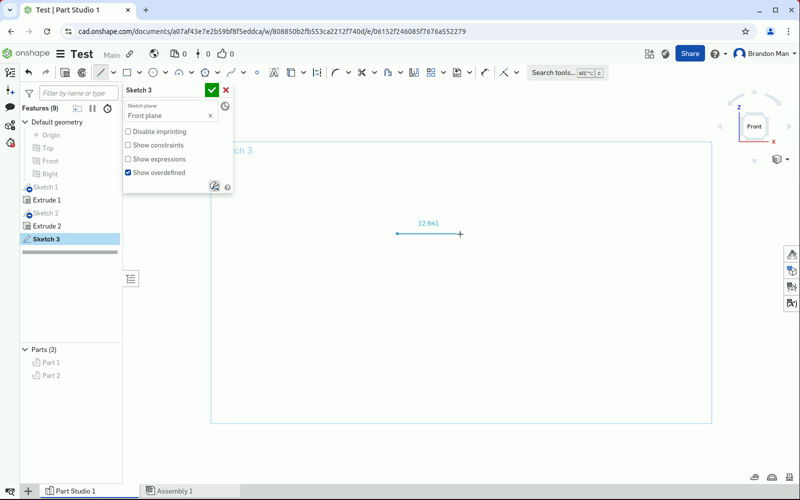
mouse_move(460, 169)
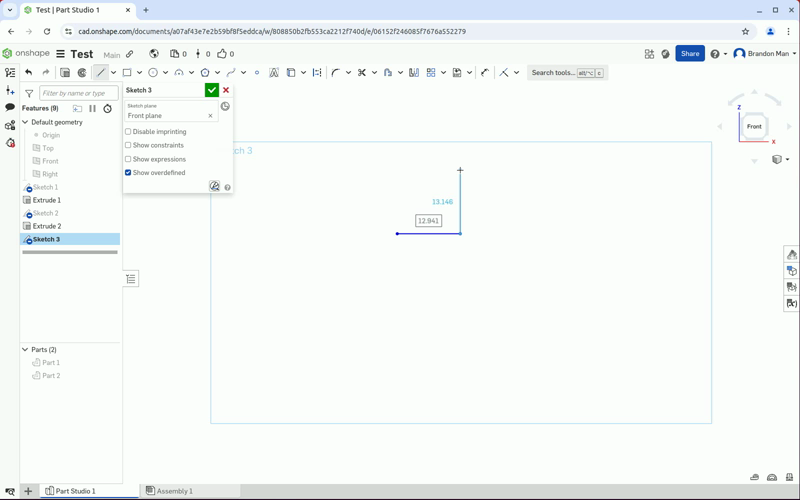
click(460, 169)
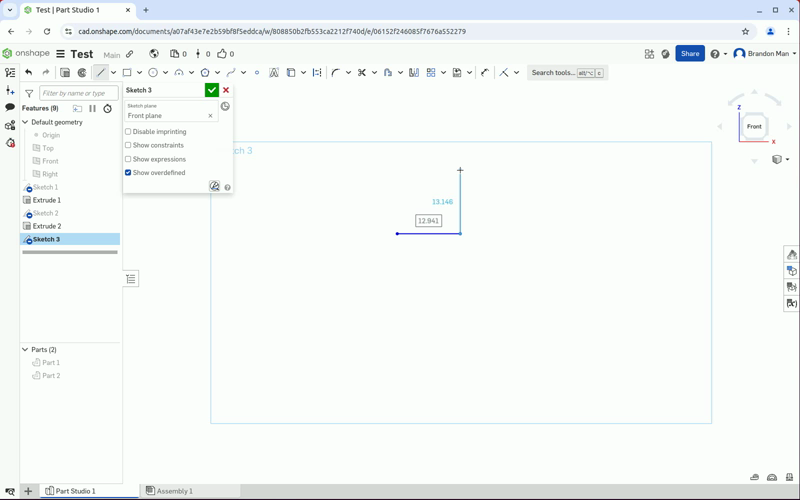
key_up(shift)
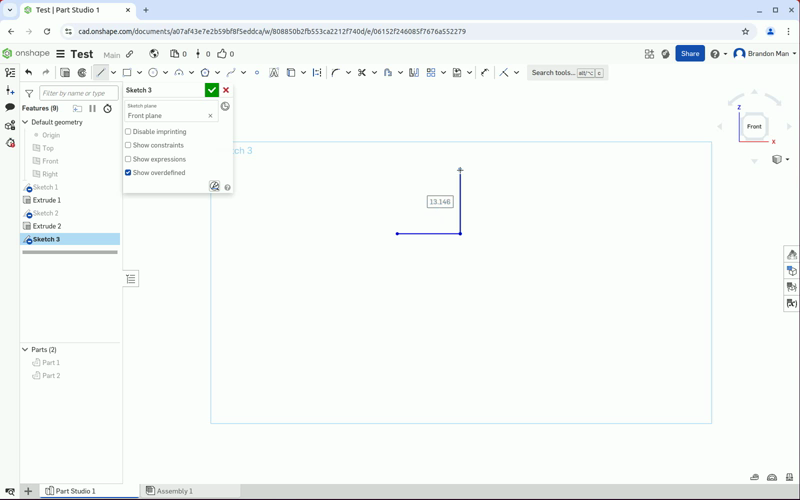
key_down(shift)
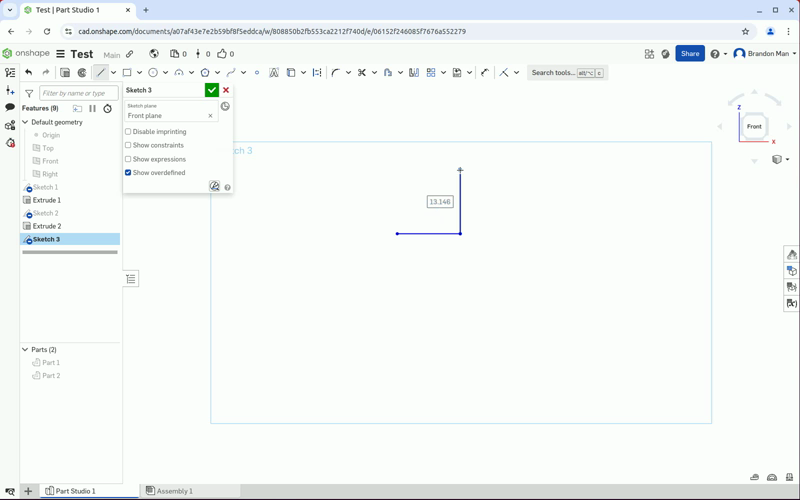
mouse_move(397, 169)
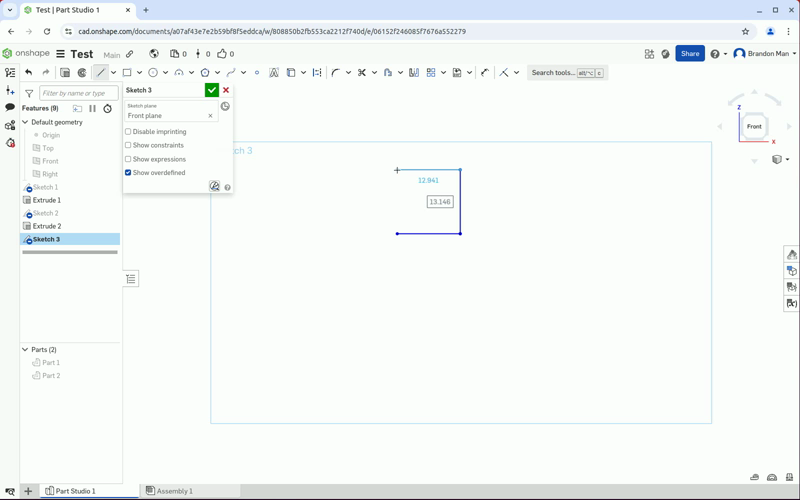
click(397, 169)
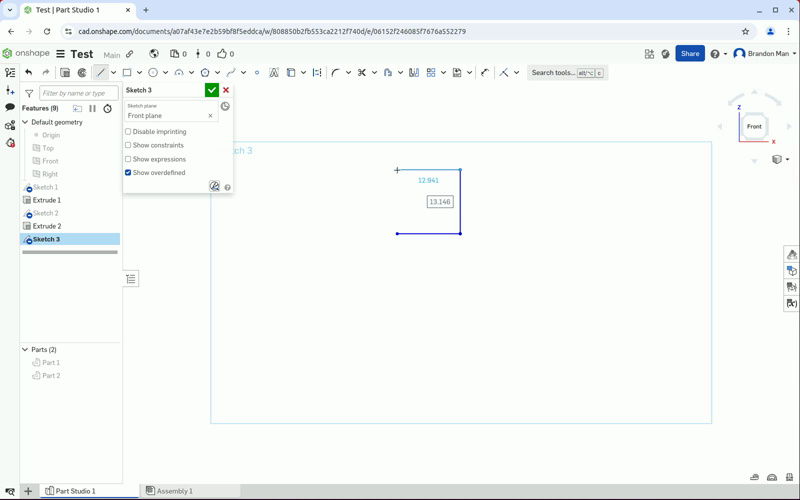
key_up(shift)
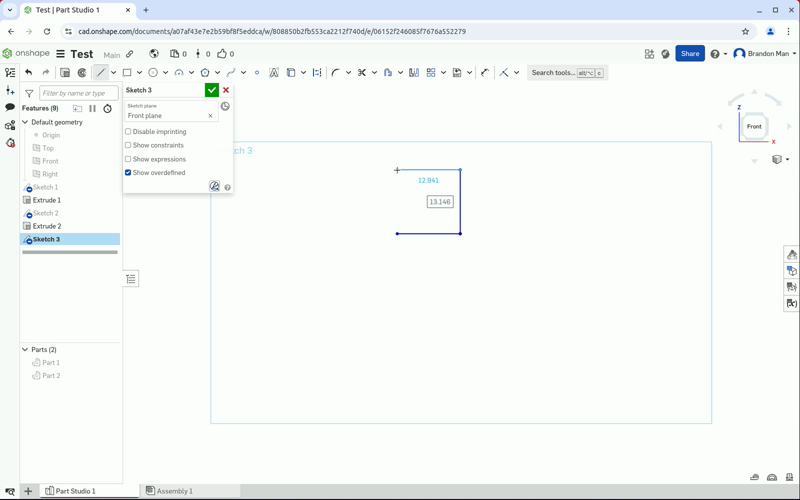
key_down(shift)
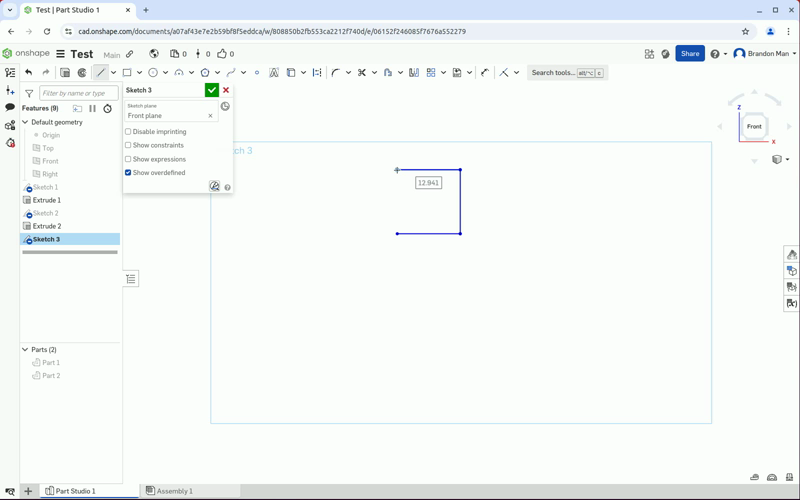
mouse_move(397, 233)
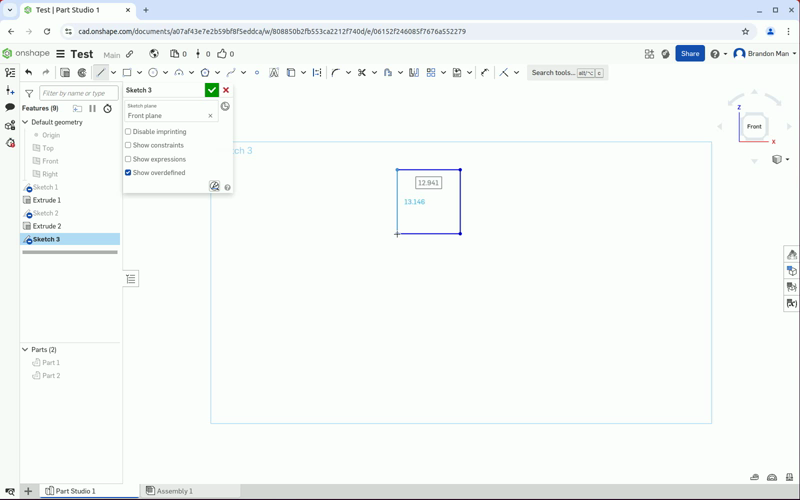
key_up(shift)
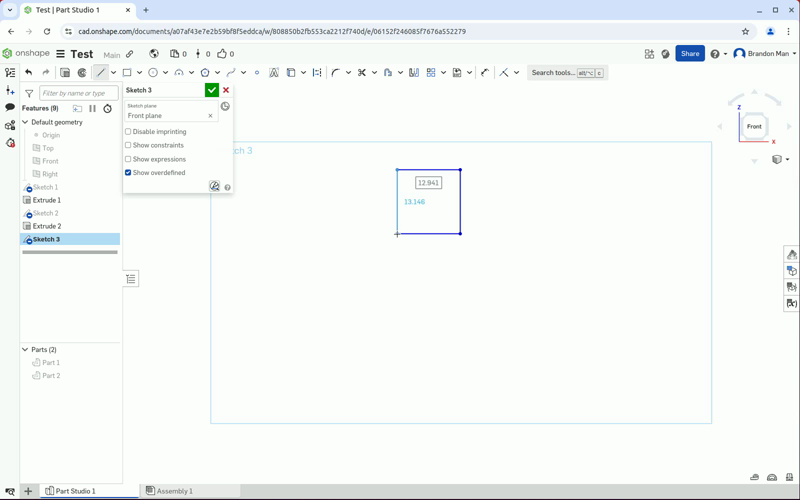
click(397, 233)
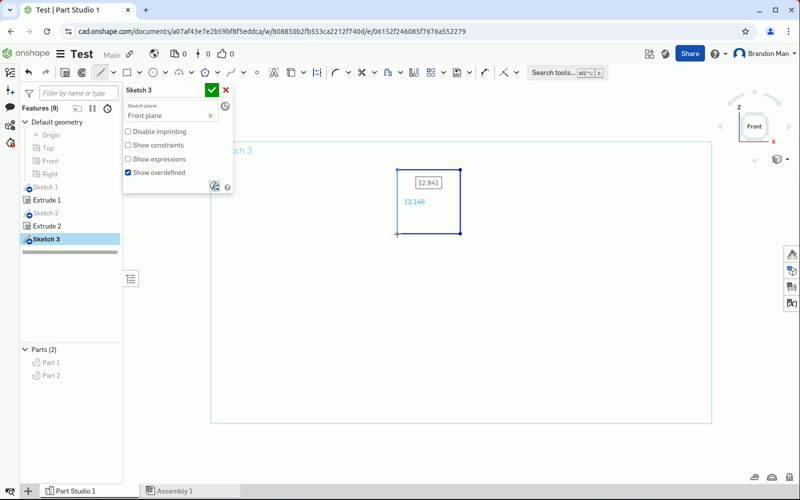
key(esc)
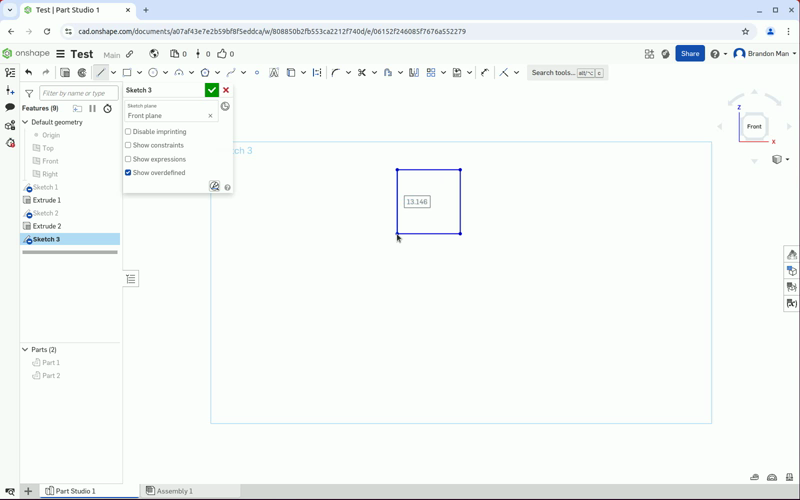
mouse_move(432, 190)
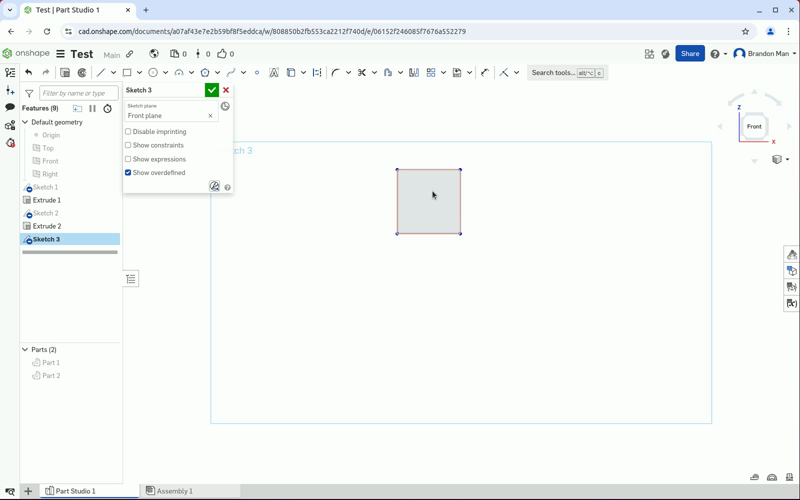
click(432, 190)
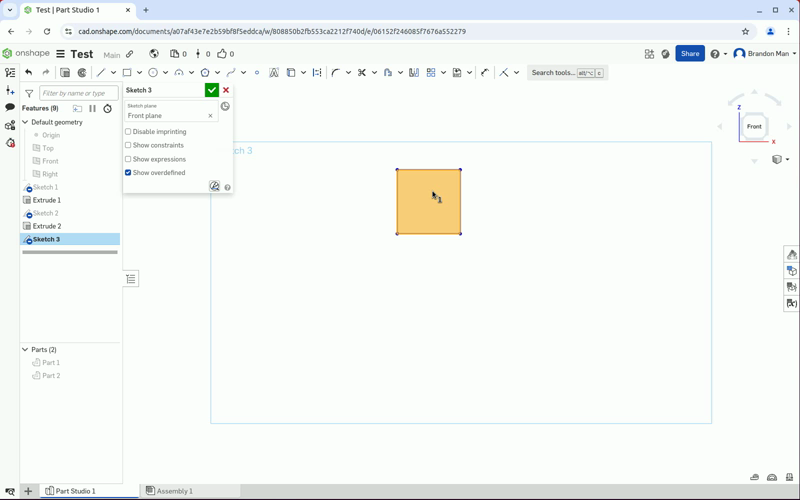
mouse_move(73, 352)
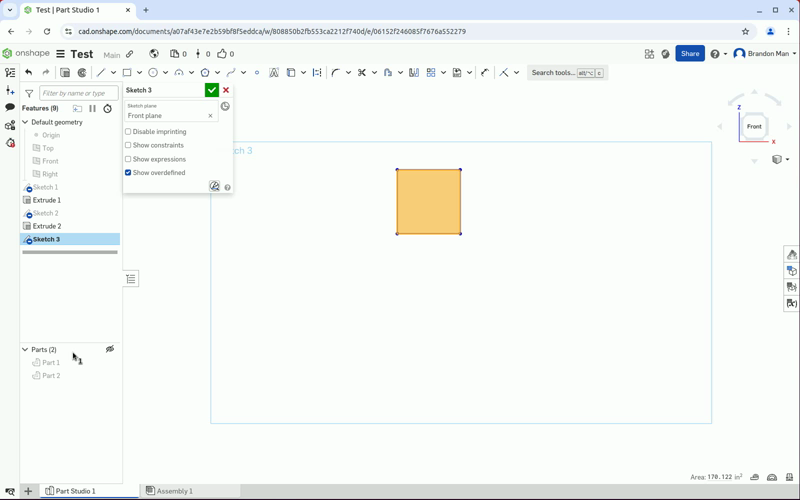
key(shift+y)
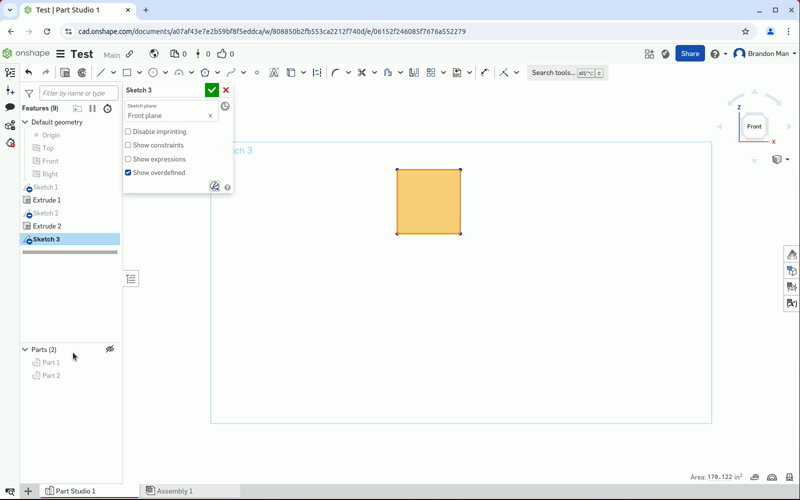
key(shift+e)
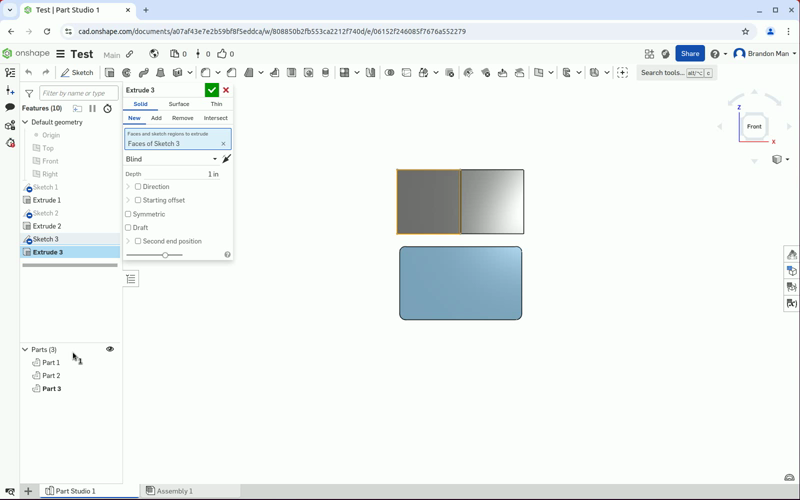
mouse_move(143, 106)
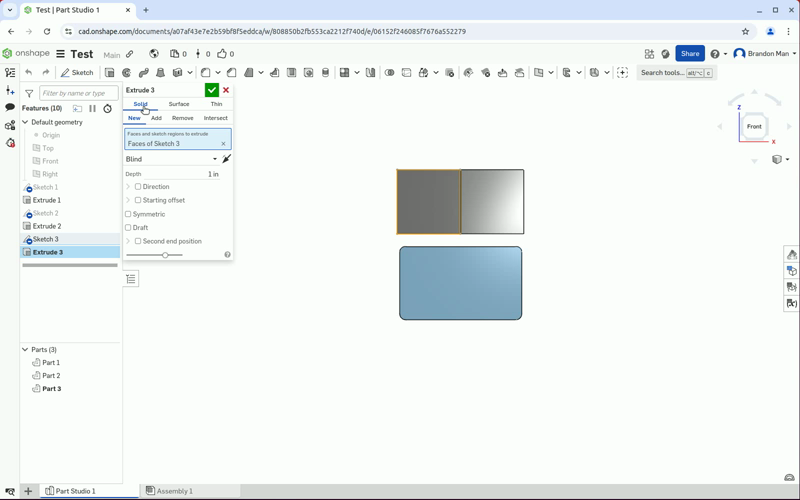
click(143, 106)
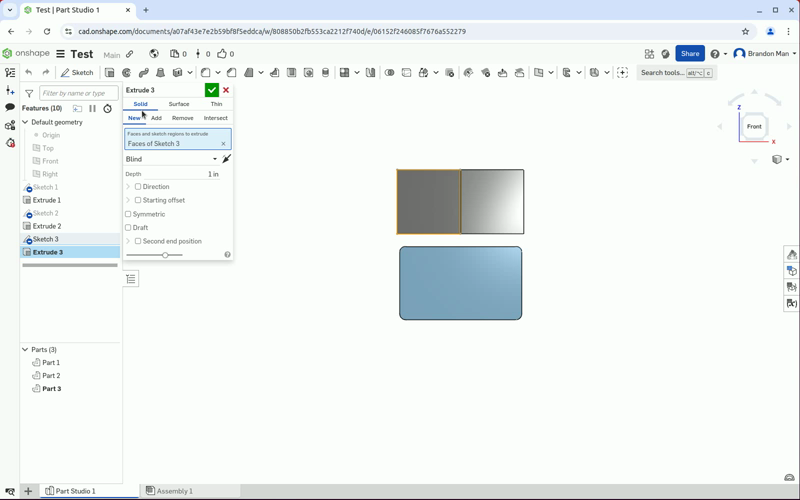
mouse_move(137, 120)
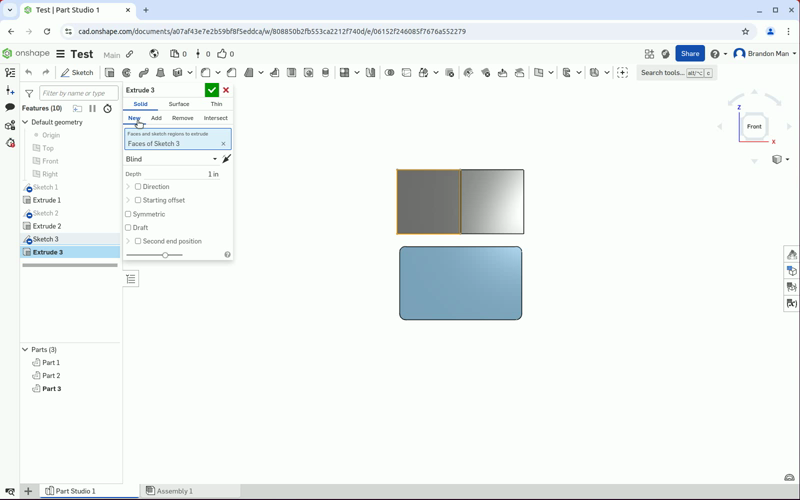
click(137, 120)
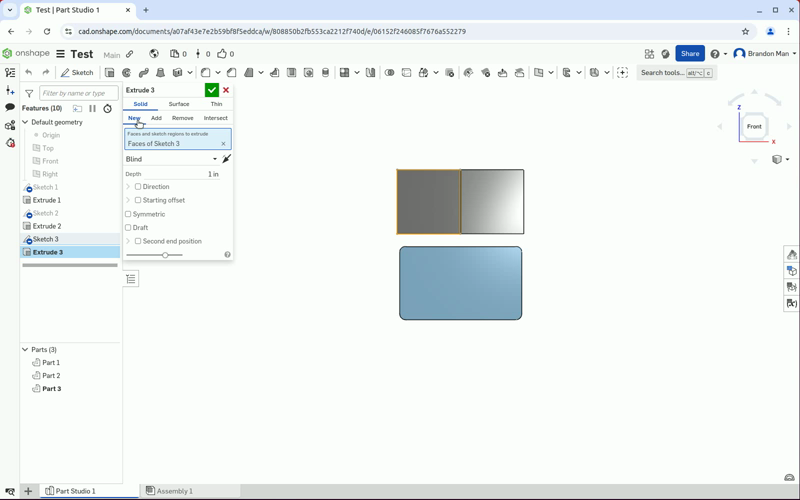
key(tab, 4)
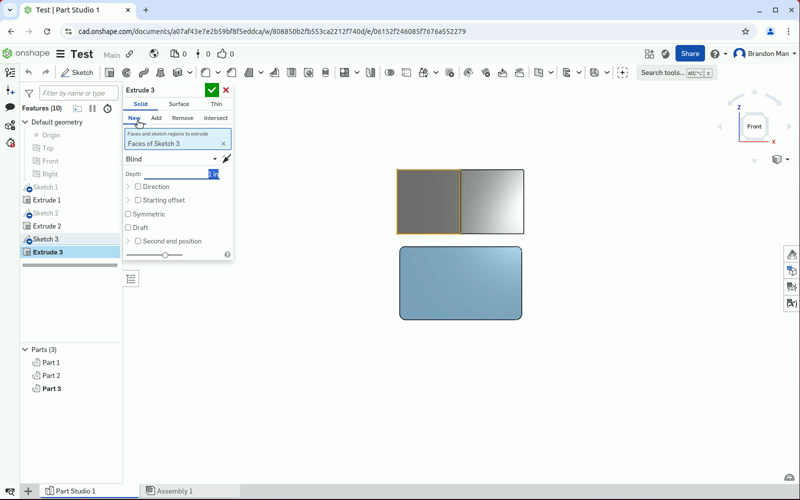
text(10.11)
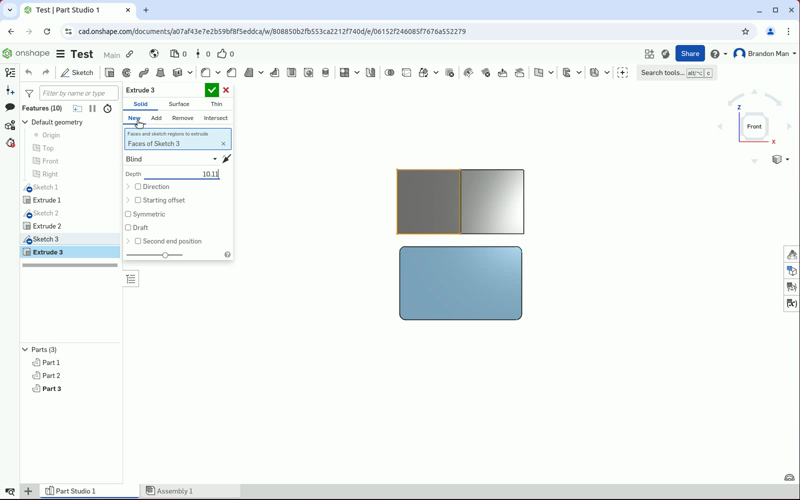
key(enter)
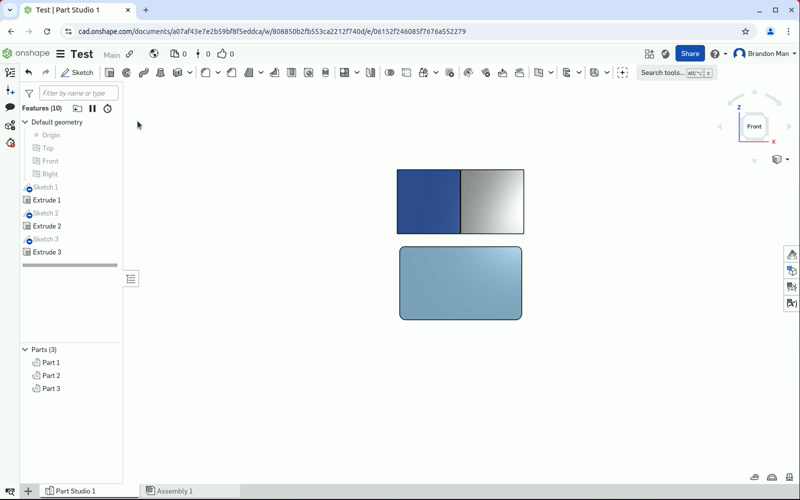
key(shift+h)
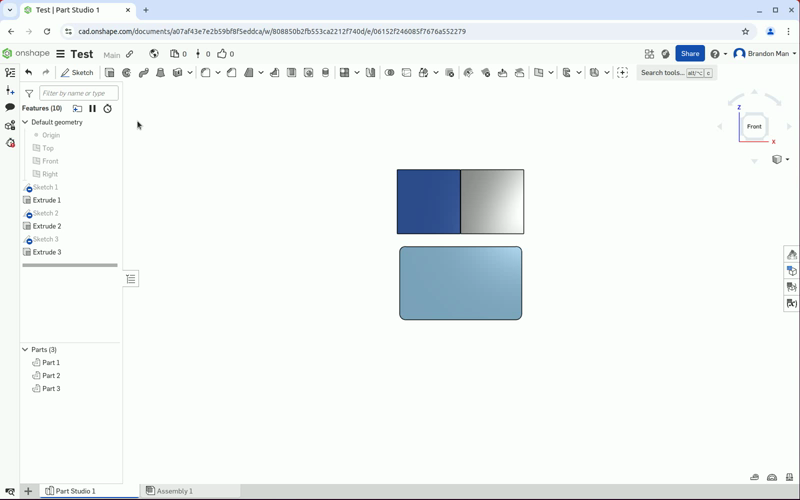
key(shift+h)
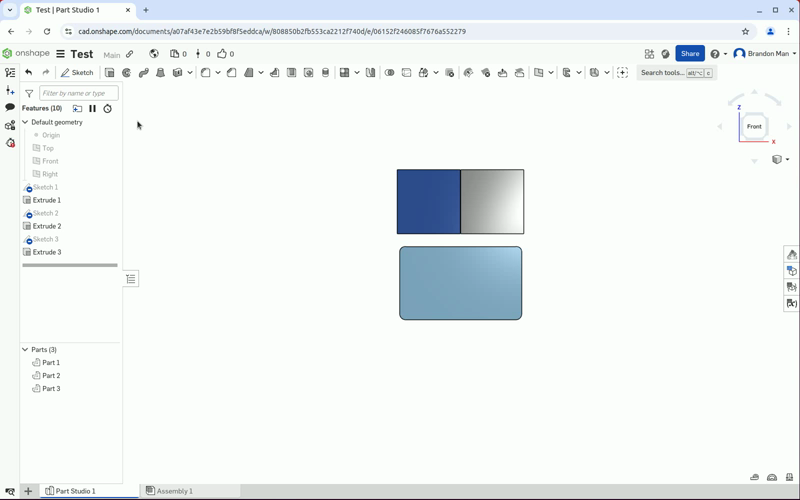
mouse_move(73, 189)
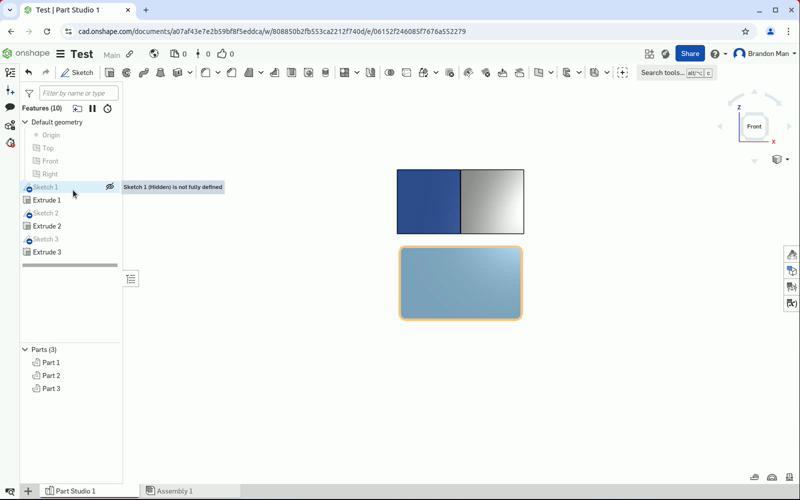
click(73, 189)
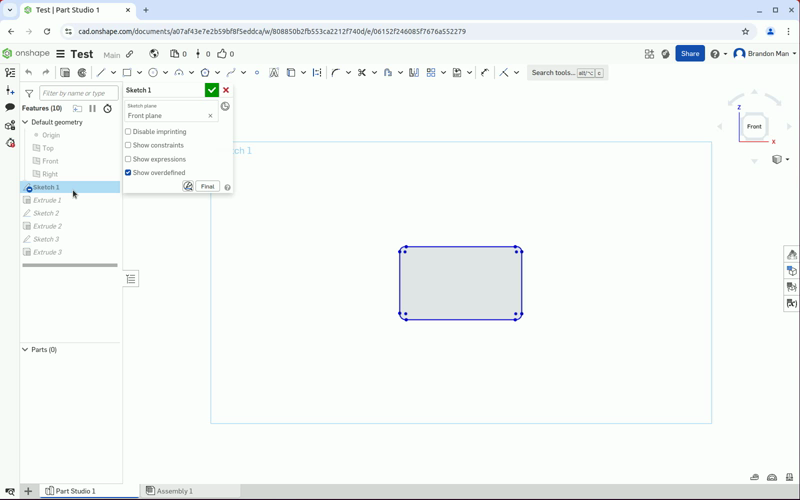
mouse_move(229, 92)
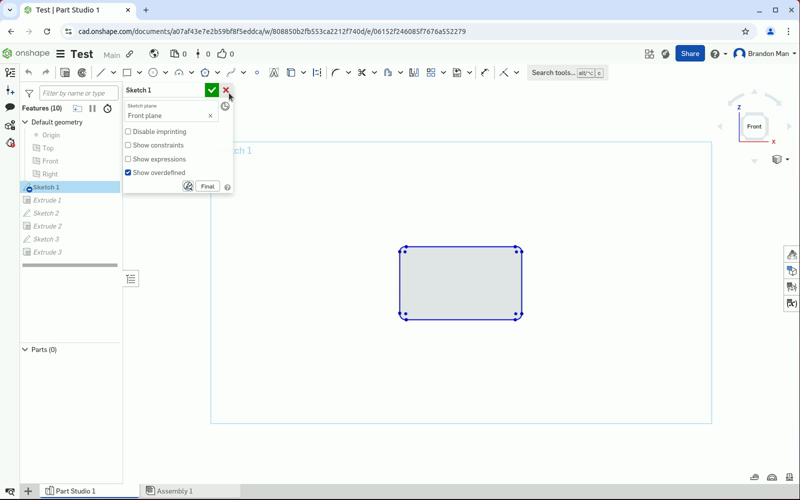
click(229, 92)
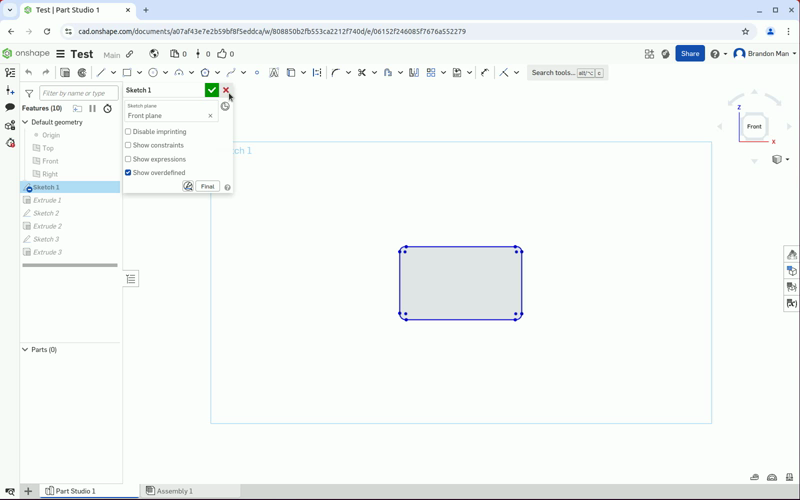
key(shift+s)
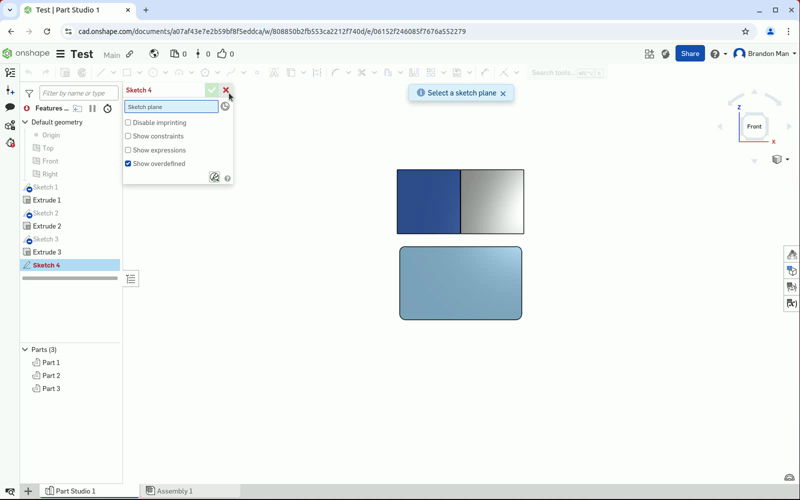
mouse_move(73, 163)
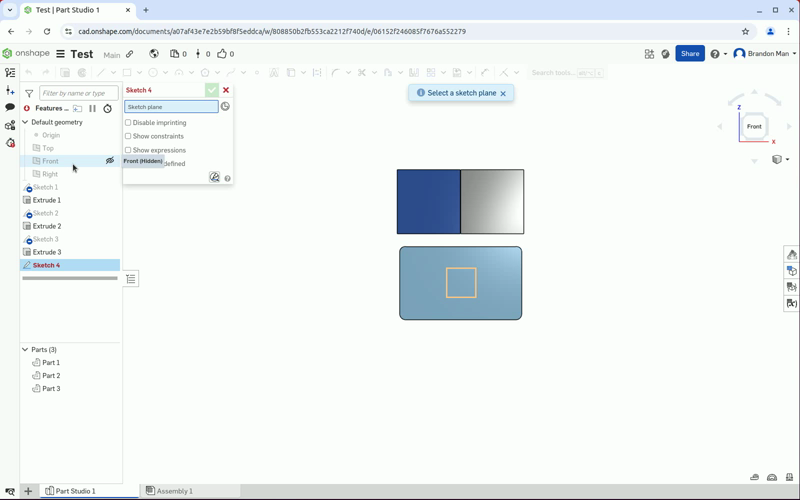
click(73, 163)
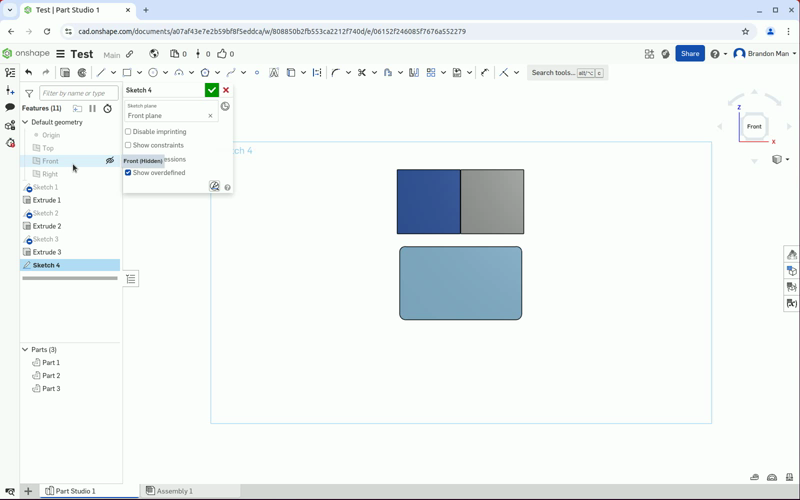
mouse_move(73, 352)
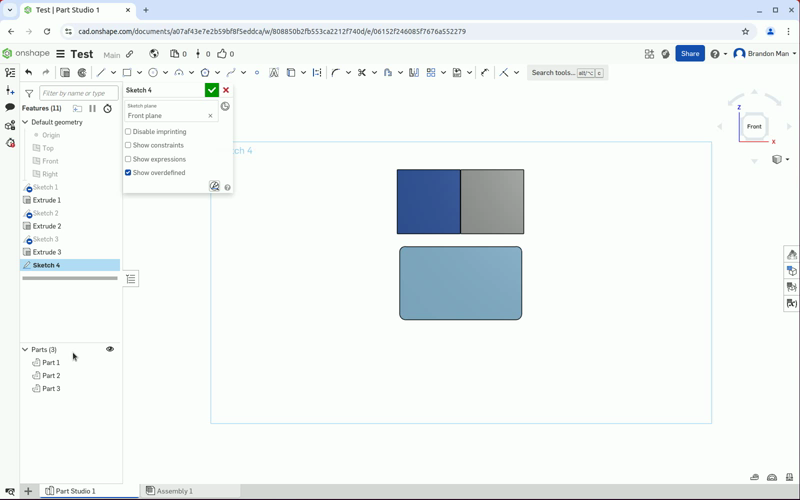
key(y)
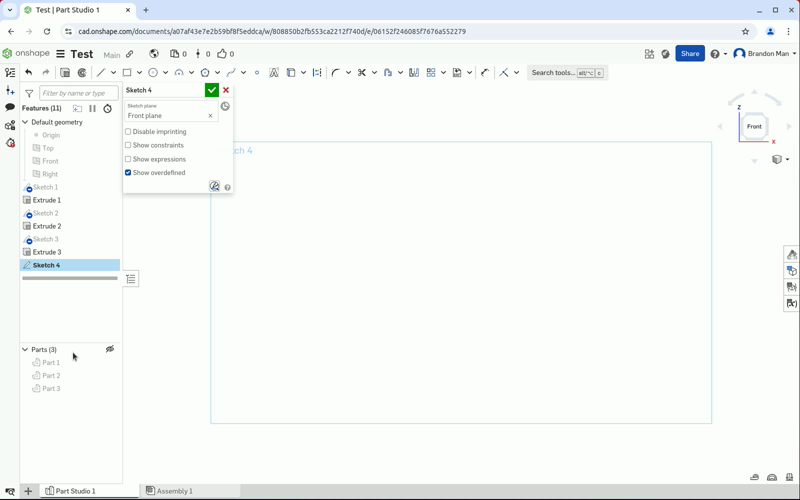
key(a)
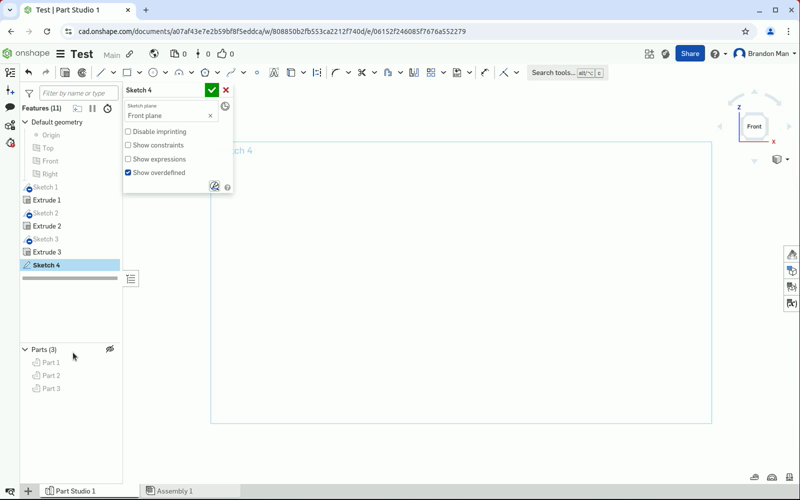
key_down(shift)
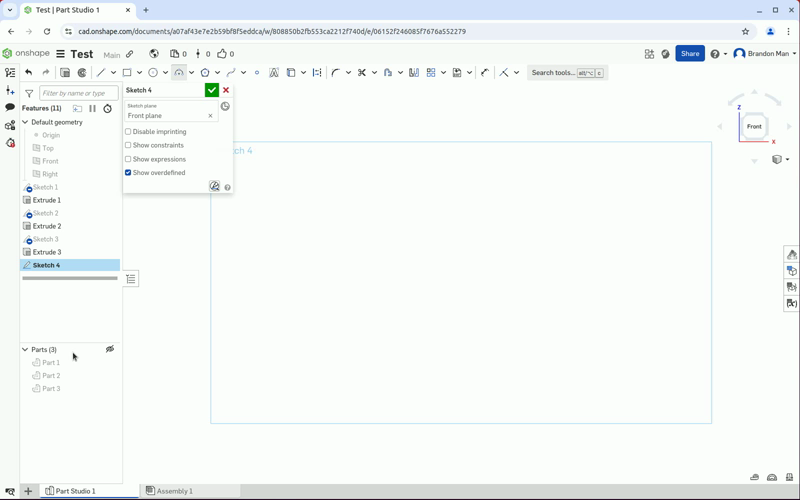
mouse_move(391, 325)
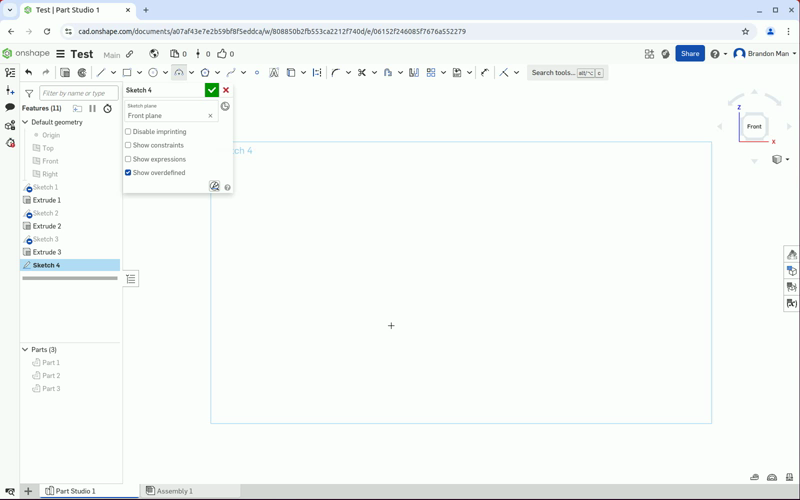
click(391, 325)
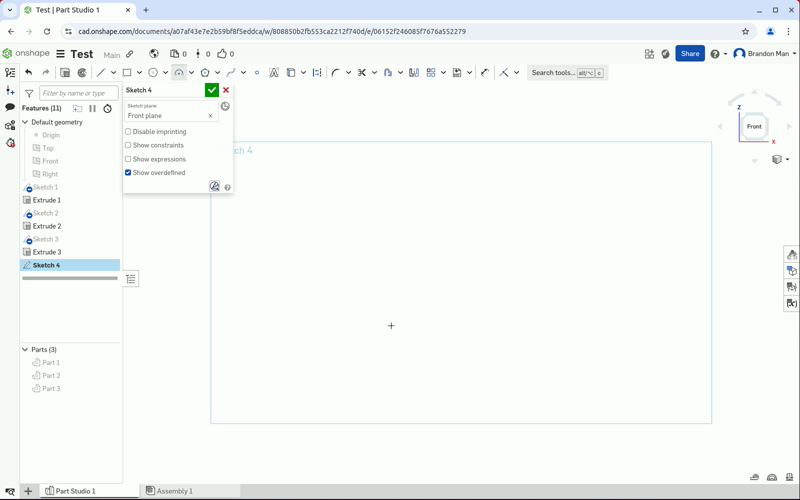
key_up(shift)
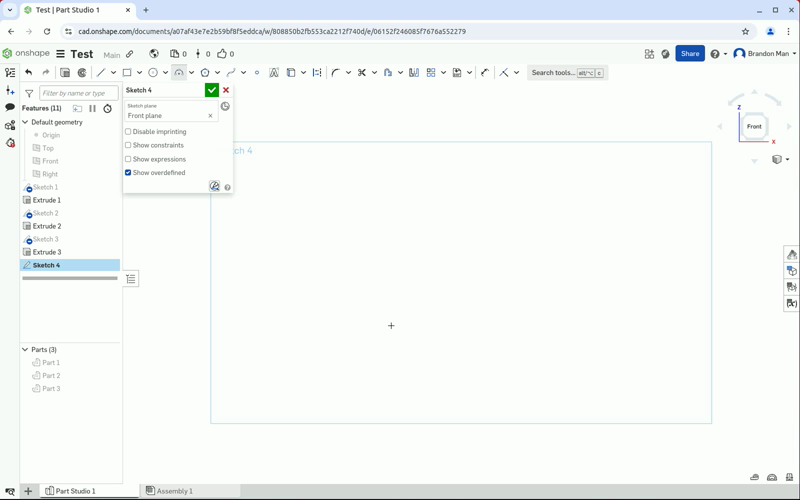
key_down(shift)
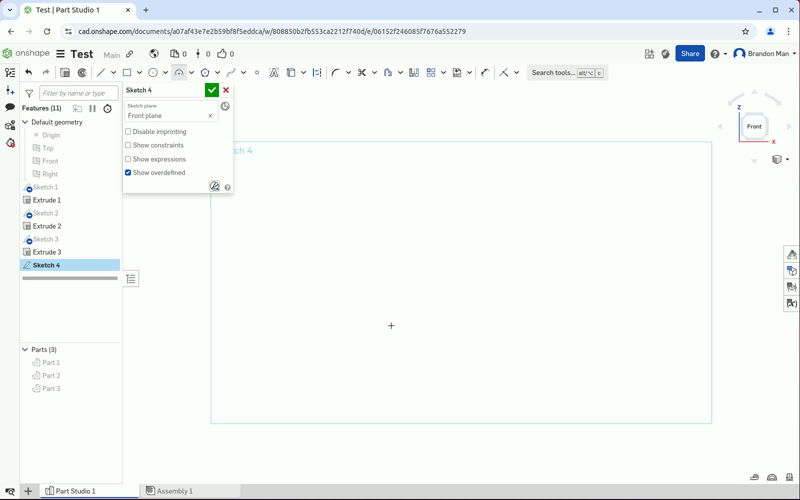
mouse_move(397, 330)
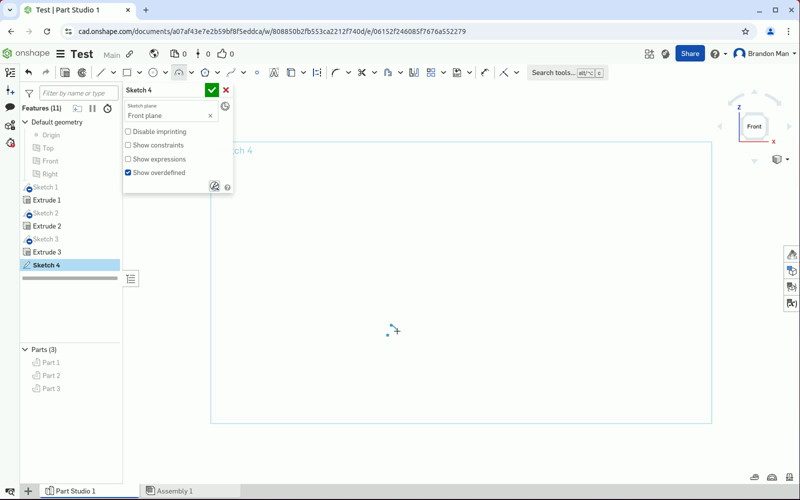
click(397, 330)
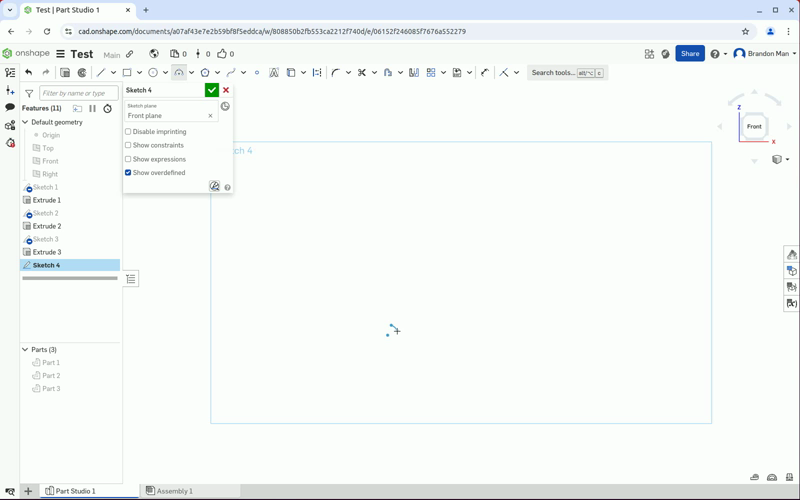
mouse_move(393, 329)
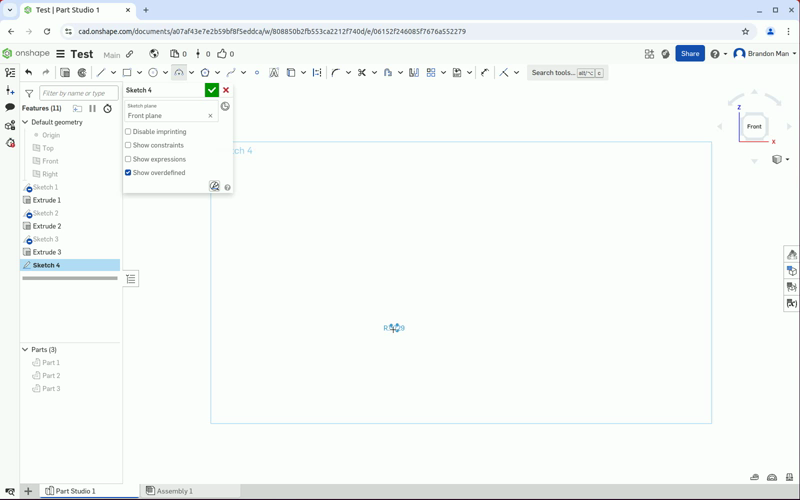
click(393, 329)
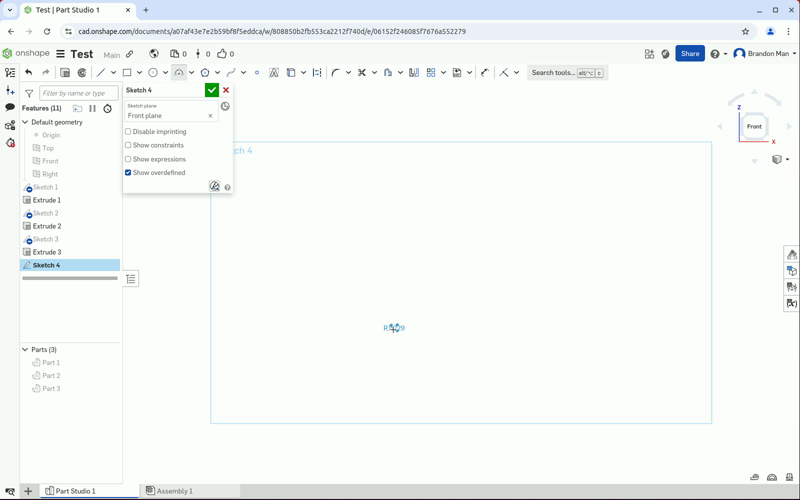
key_up(shift)
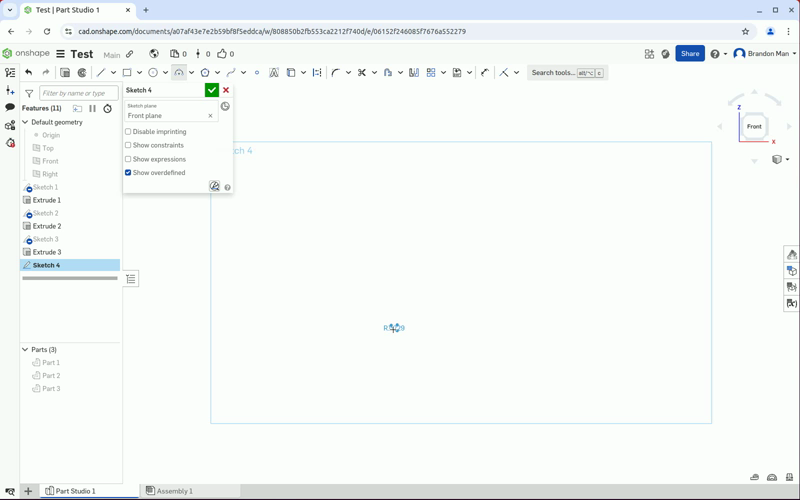
key(esc)
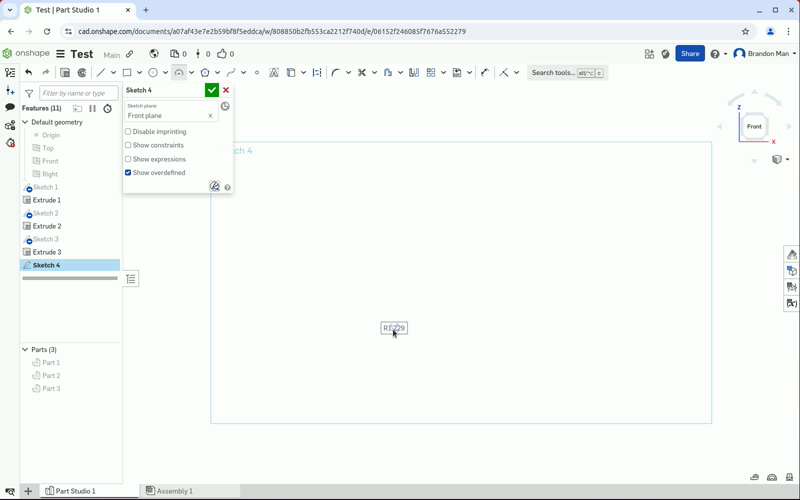
key(l)
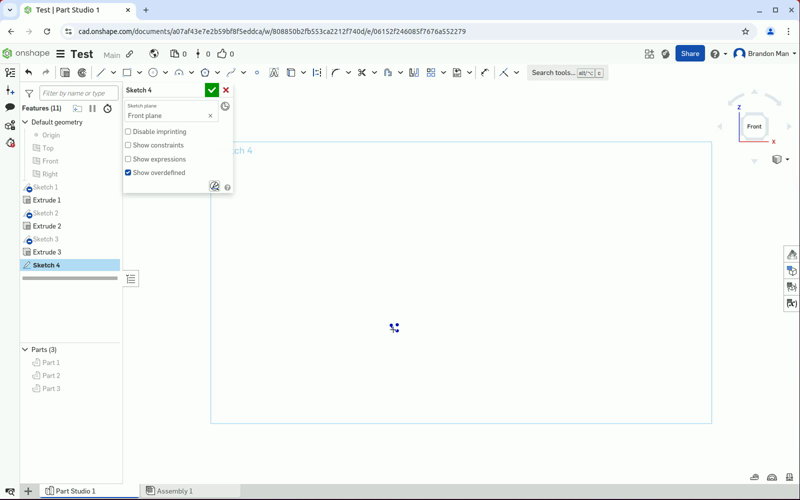
mouse_move(397, 330)
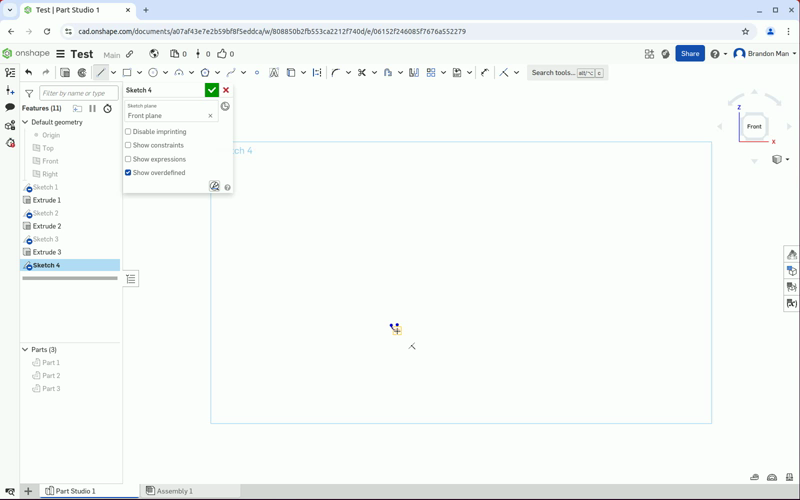
click(397, 330)
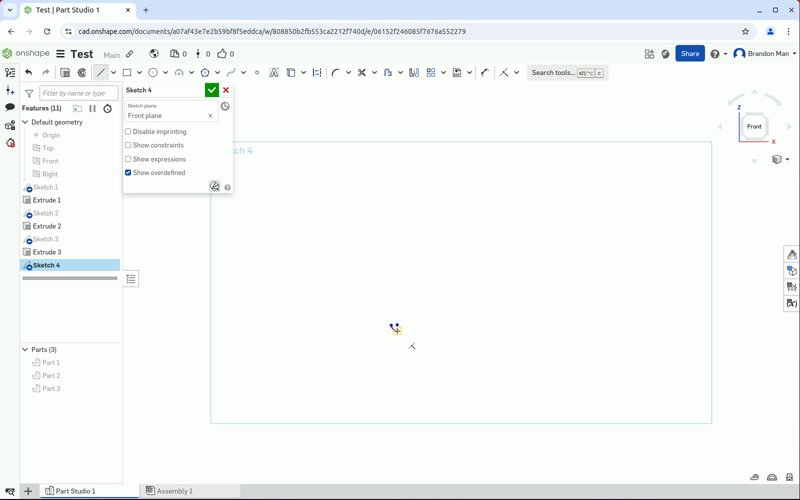
key_down(shift)
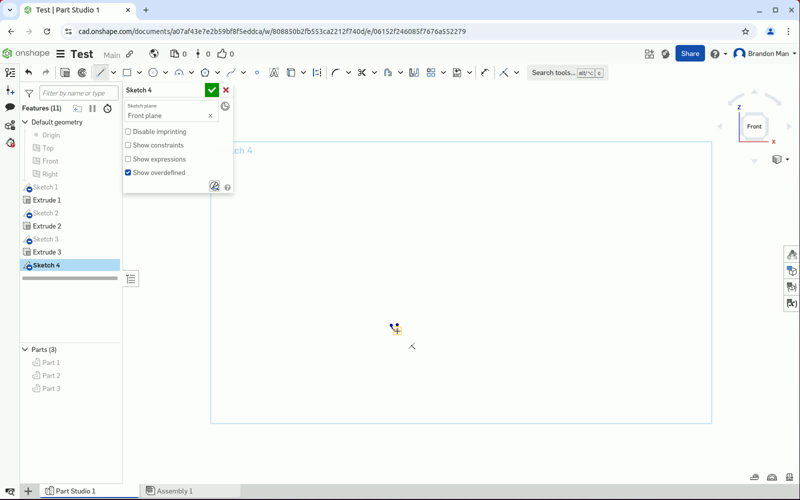
mouse_move(523, 330)
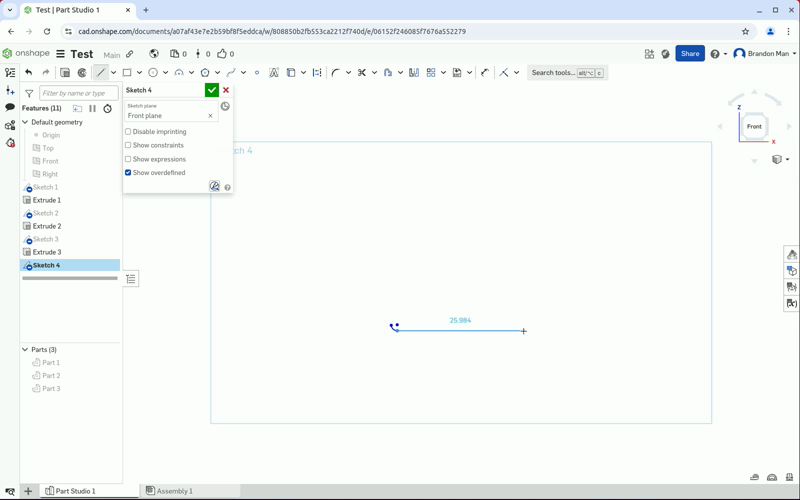
click(523, 330)
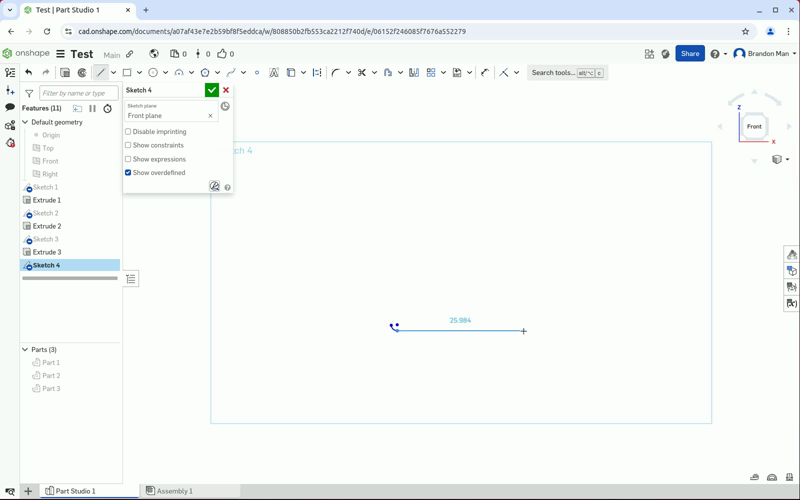
key_up(shift)
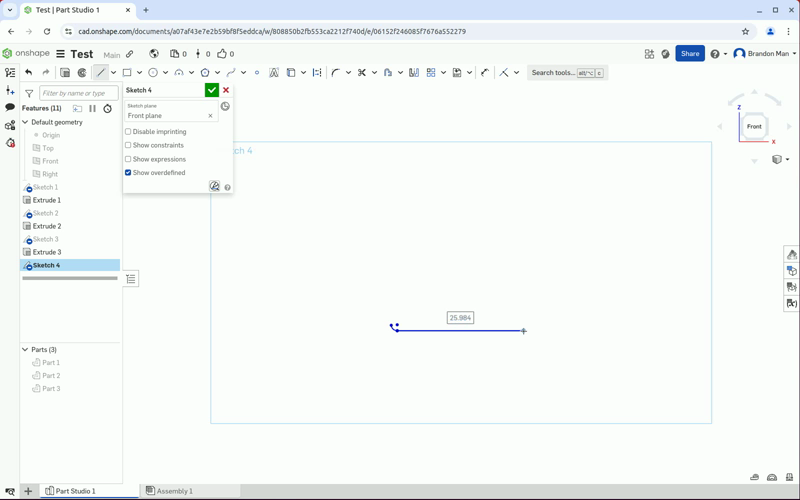
key(esc)
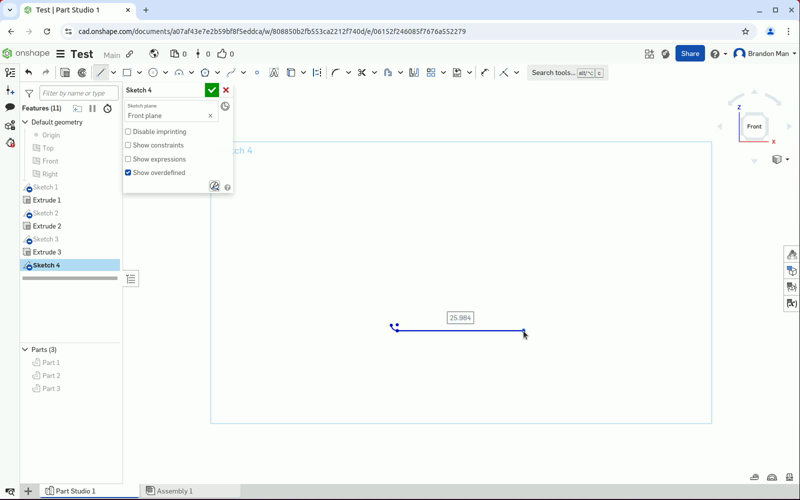
key(a)
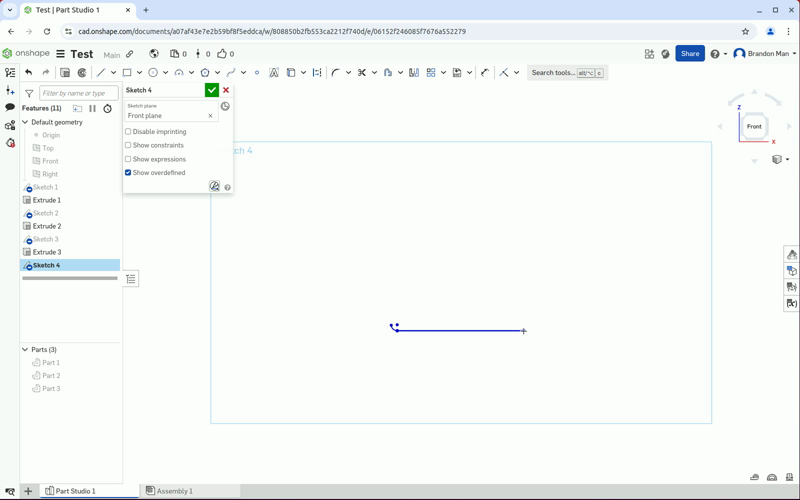
mouse_move(523, 330)
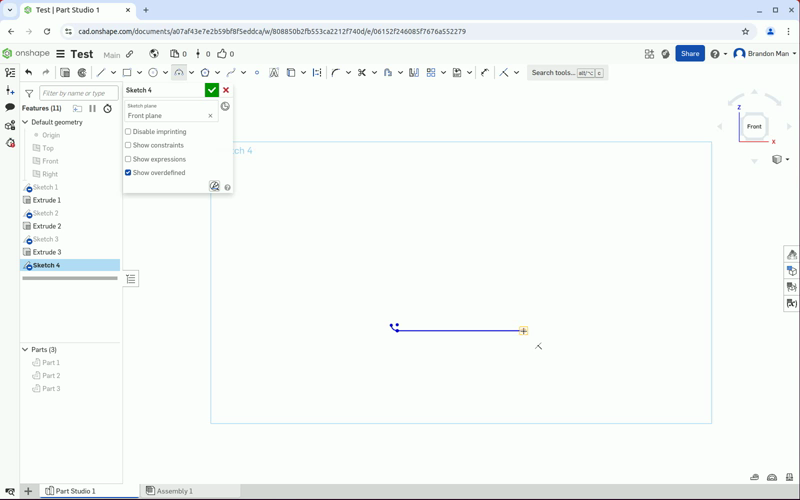
click(523, 330)
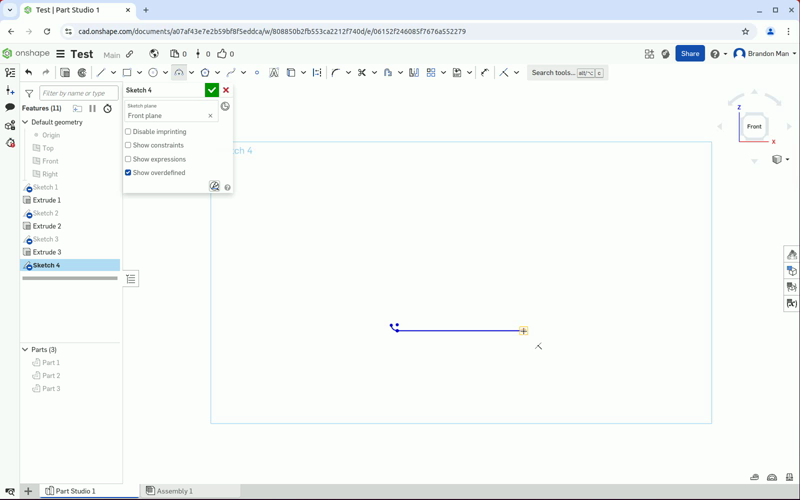
key_down(shift)
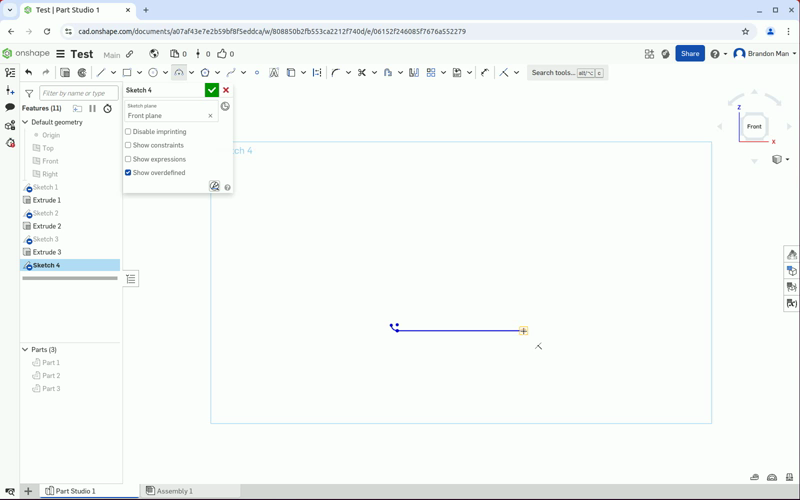
mouse_move(529, 325)
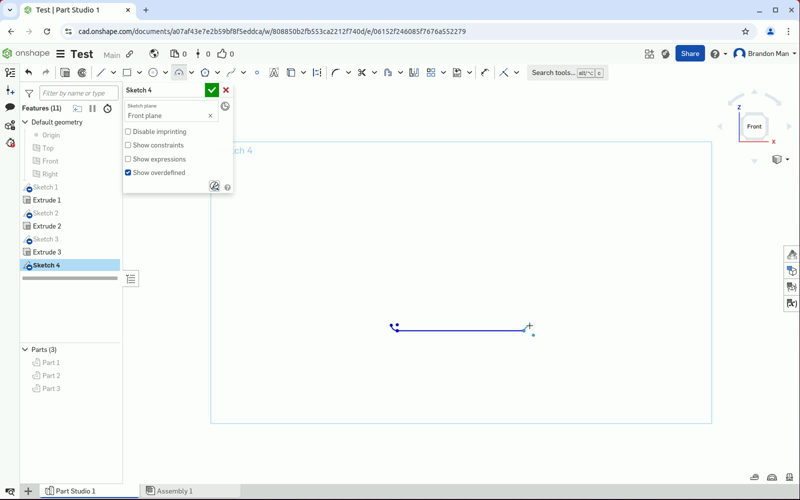
click(529, 325)
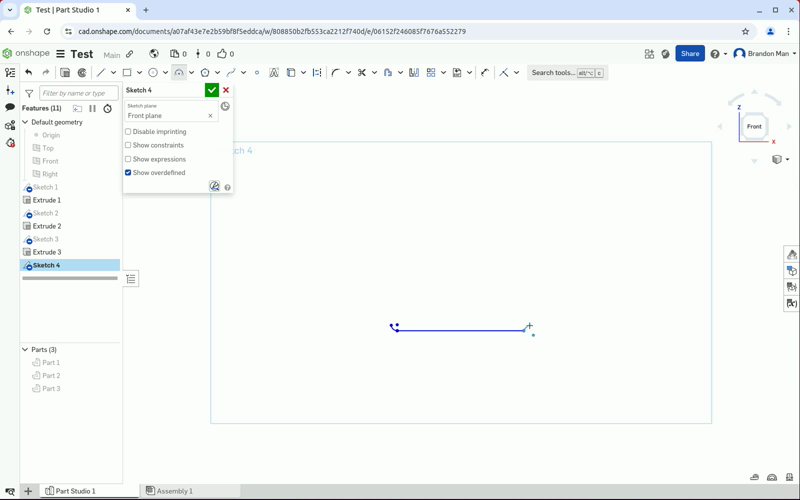
mouse_move(528, 329)
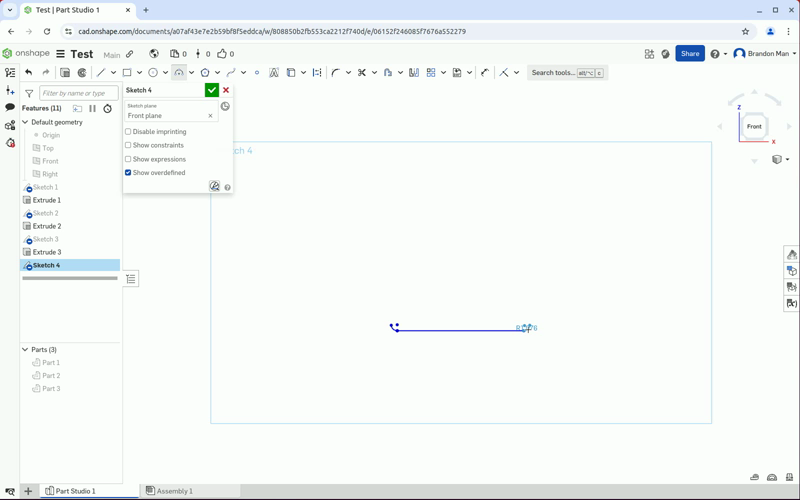
click(528, 329)
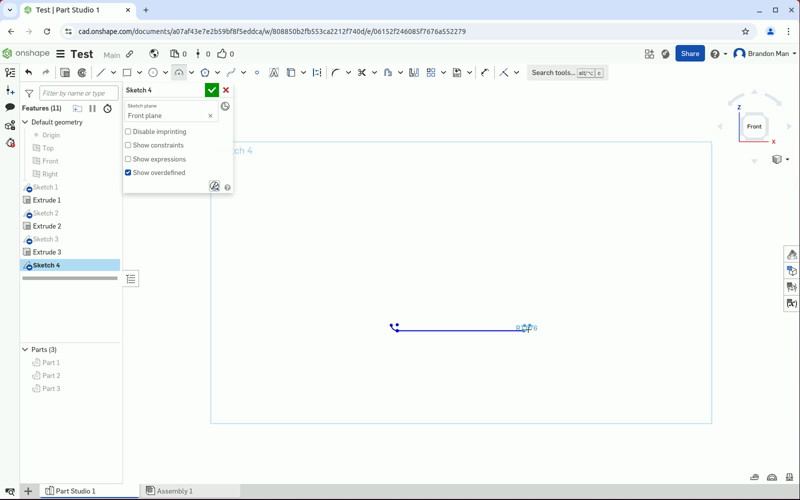
key_up(shift)
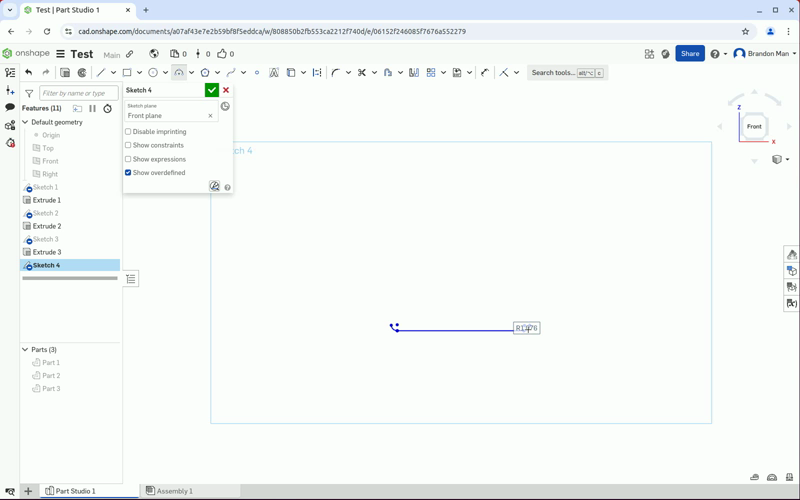
key(esc)
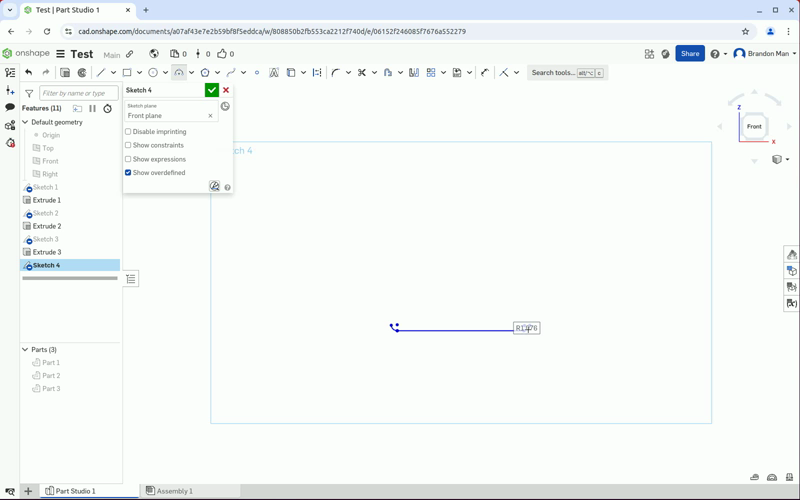
key(l)
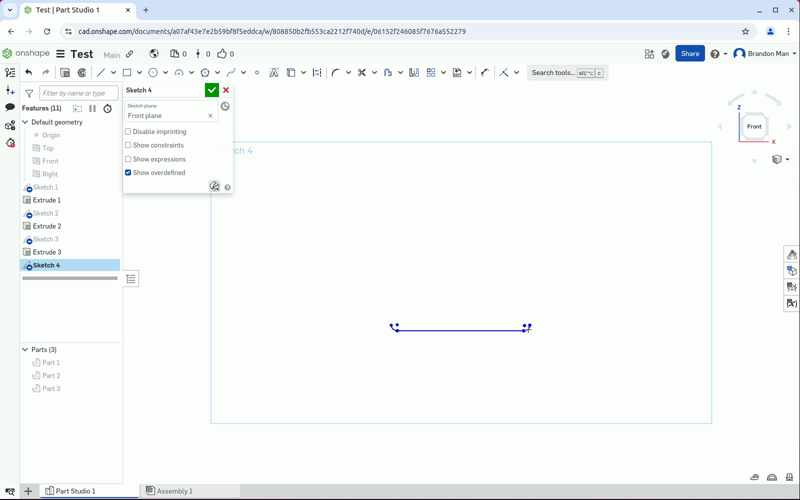
mouse_move(529, 325)
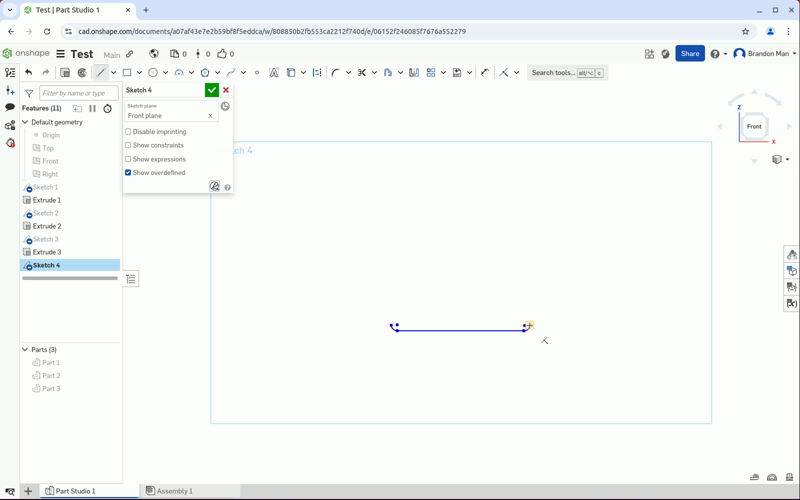
scroll(6)
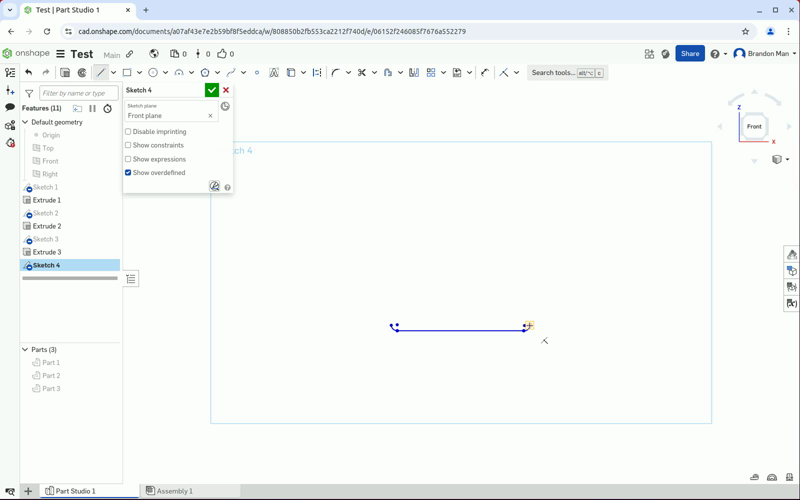
scroll(6)
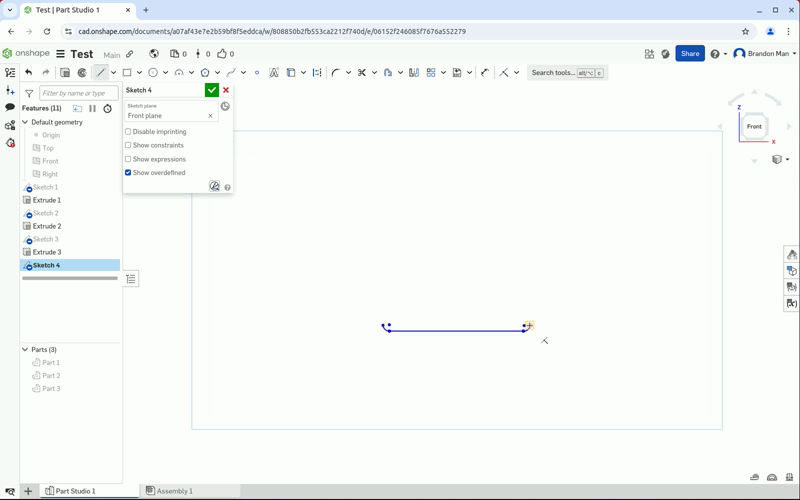
scroll(6)
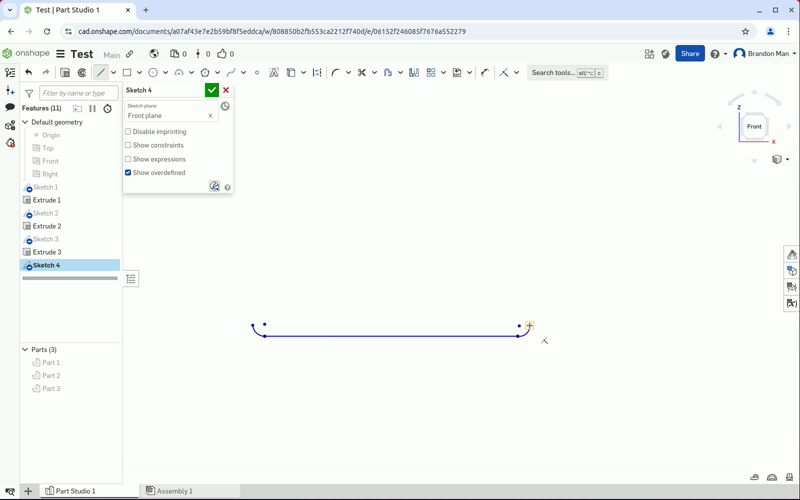
scroll(6)
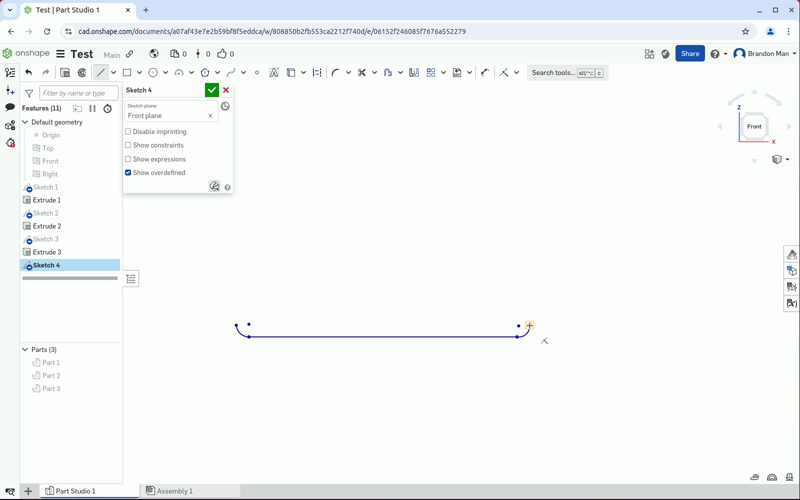
scroll(6)
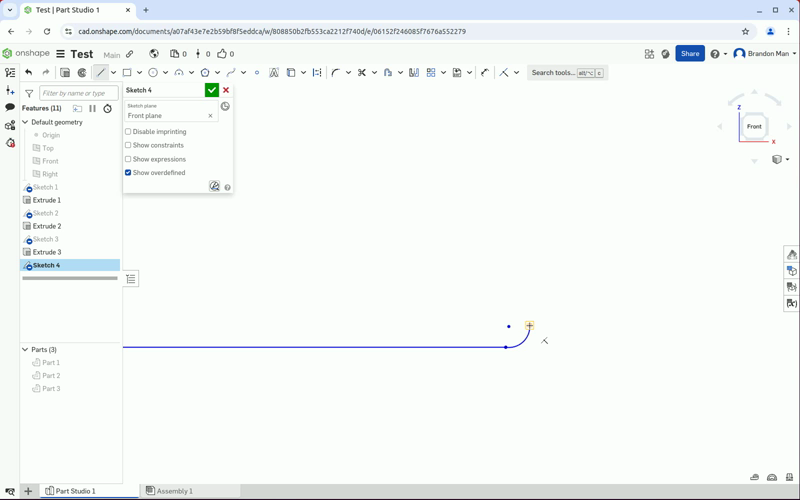
scroll(6)
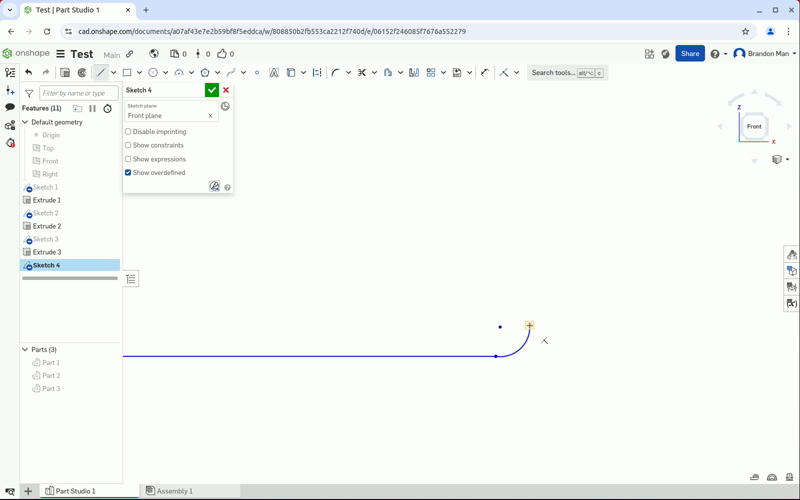
scroll(6)
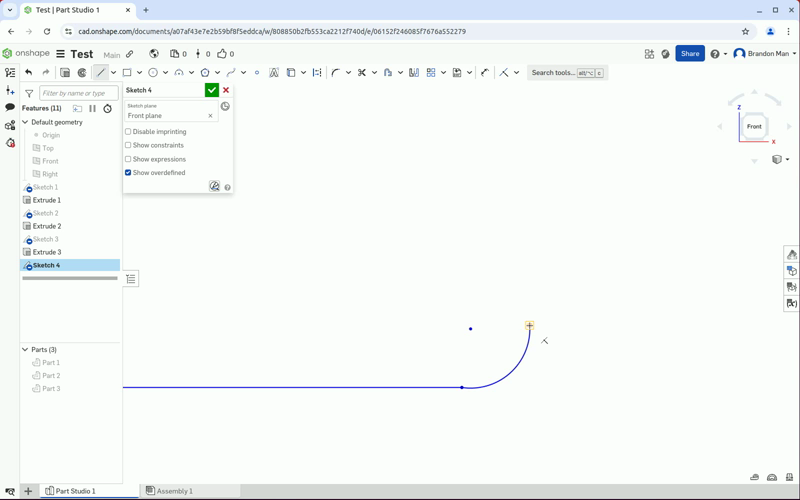
click(529, 325)
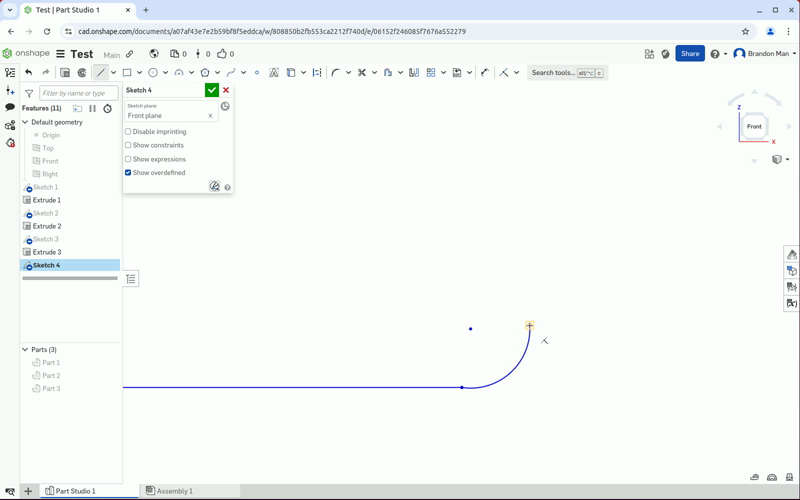
scroll(-6)
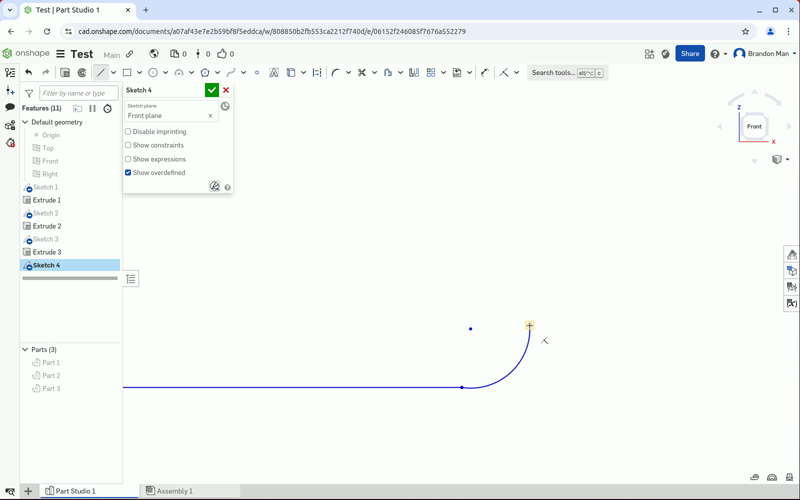
scroll(-6)
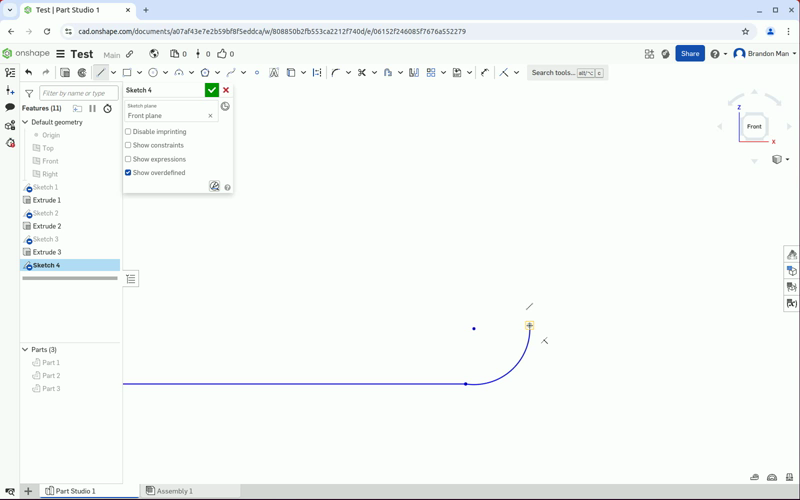
scroll(-6)
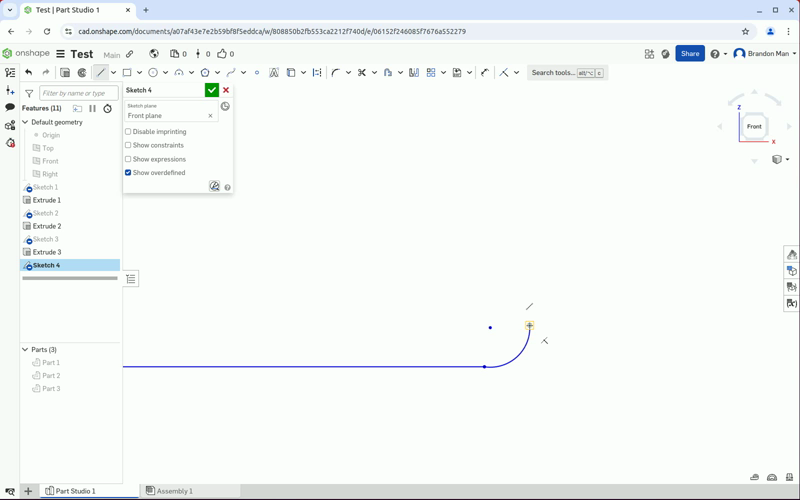
scroll(-6)
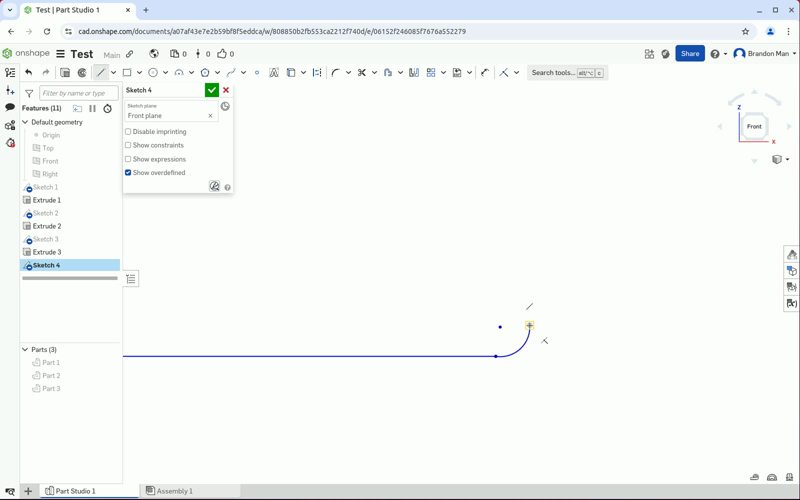
scroll(-6)
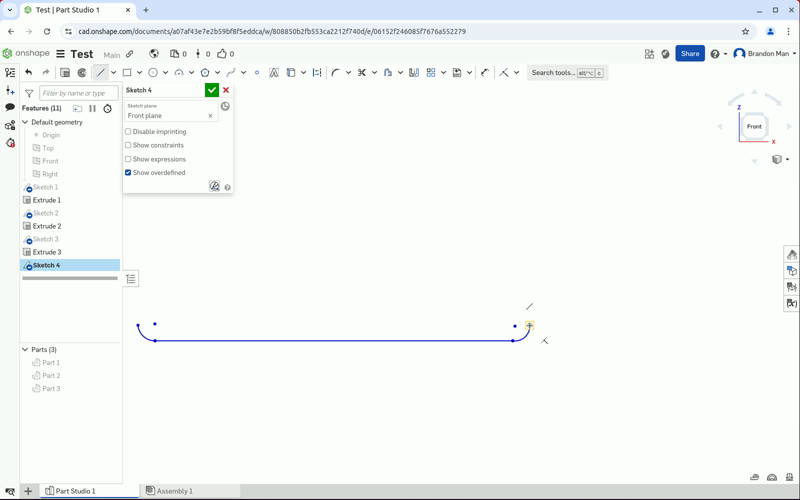
scroll(-6)
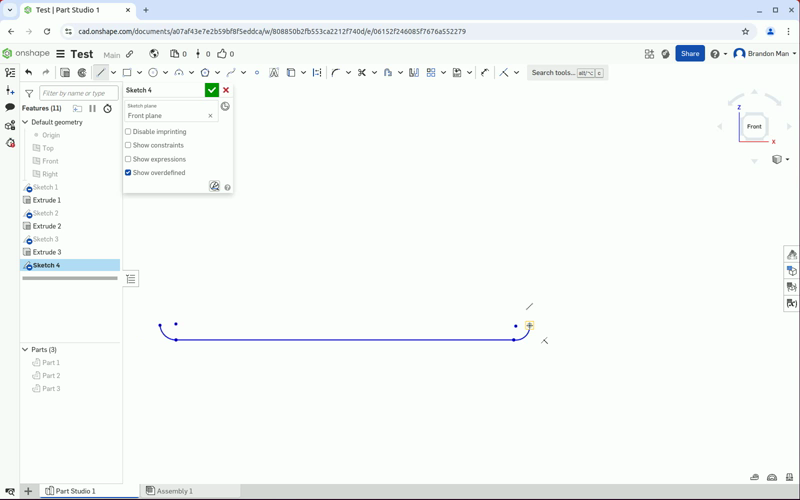
scroll(-6)
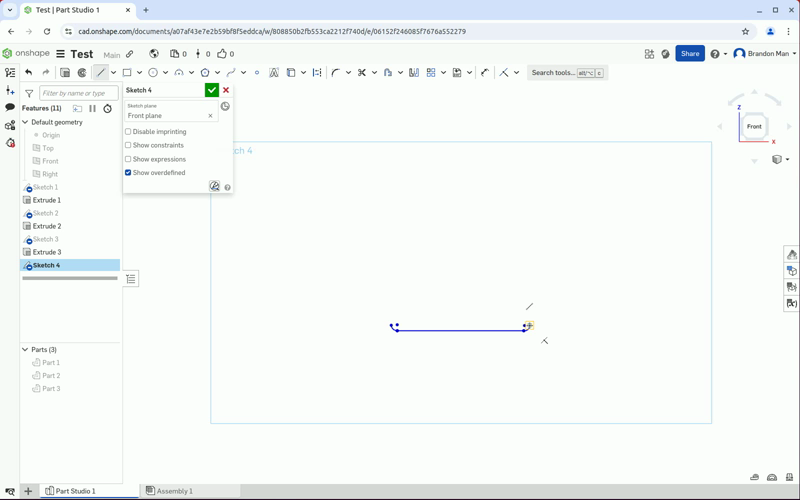
key_down(shift)
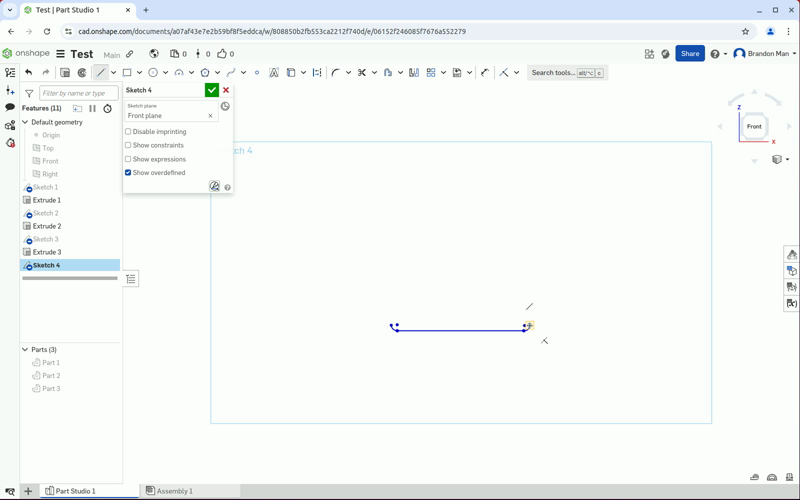
mouse_move(529, 239)
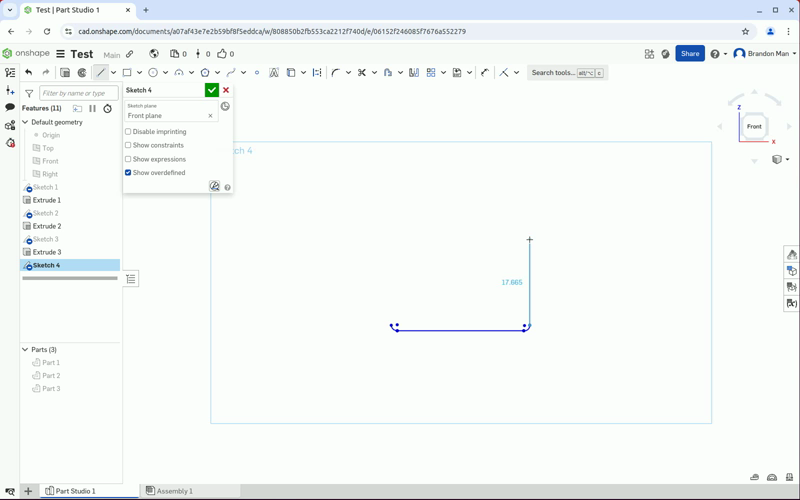
click(529, 239)
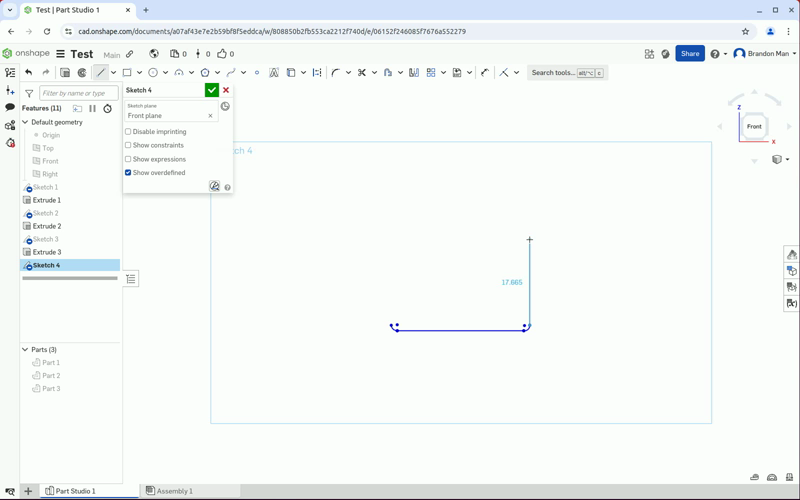
key_up(shift)
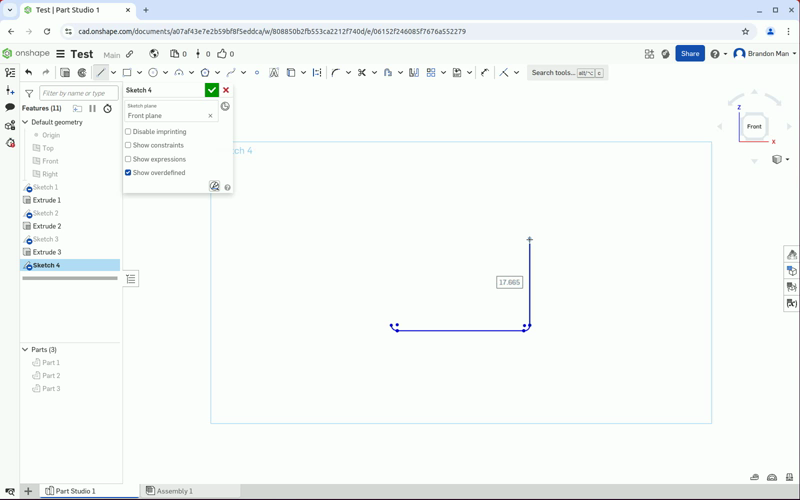
key(esc)
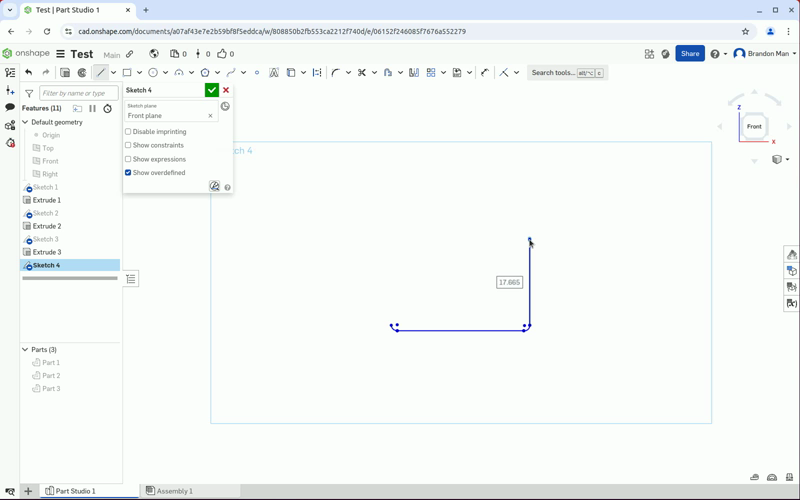
key(a)
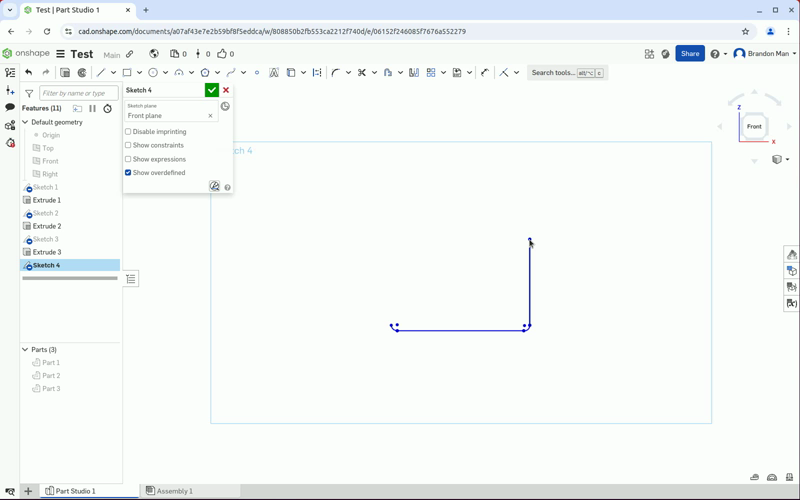
mouse_move(529, 239)
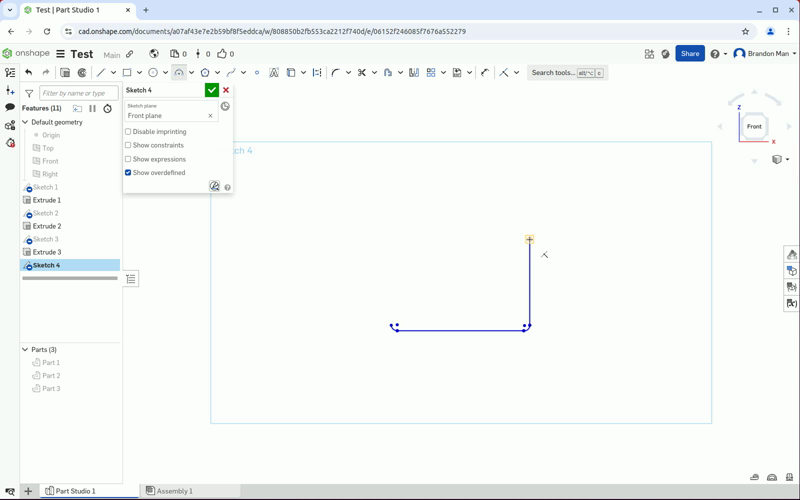
click(529, 239)
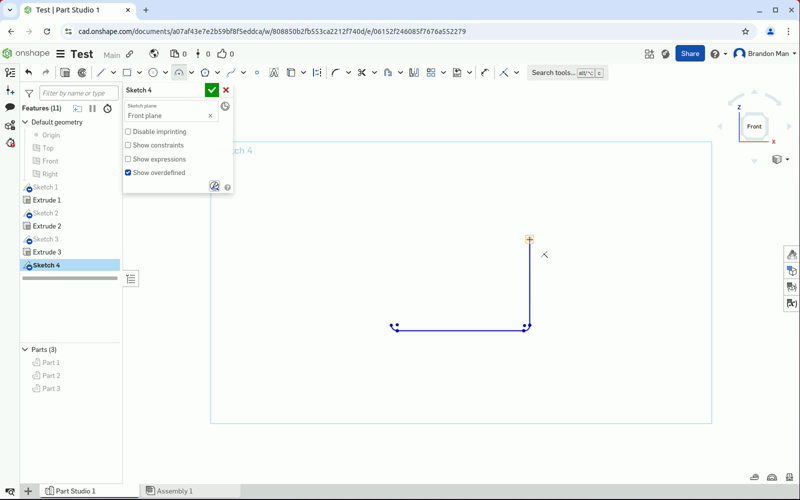
key_down(shift)
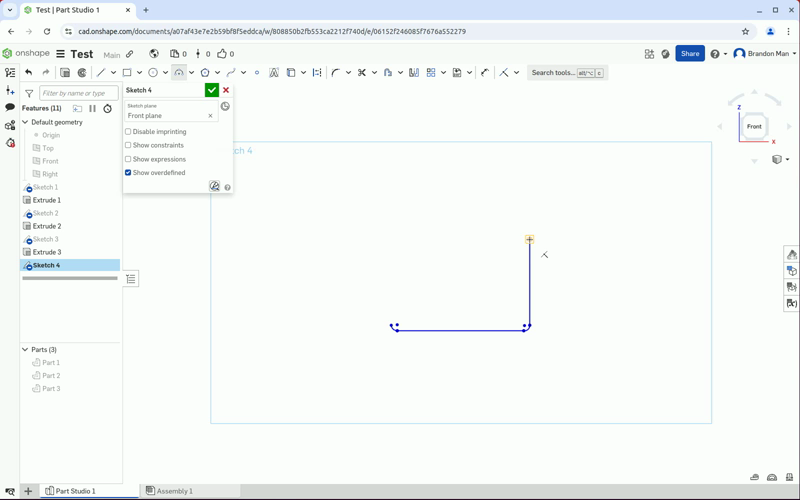
mouse_move(523, 233)
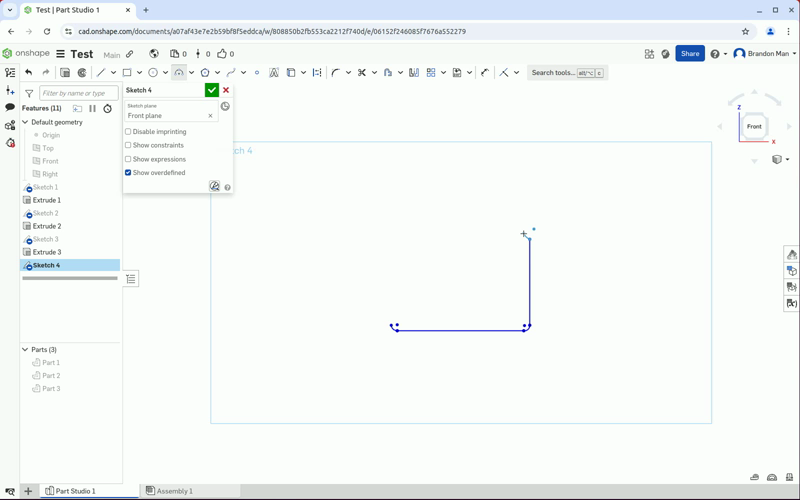
click(523, 233)
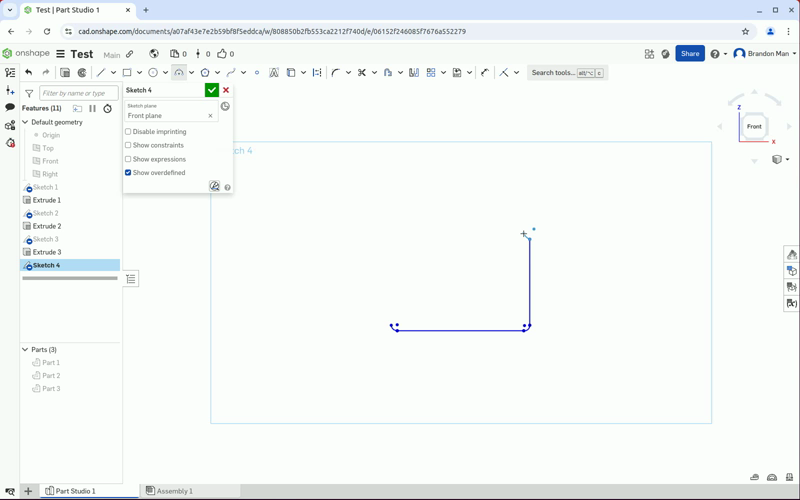
mouse_move(528, 235)
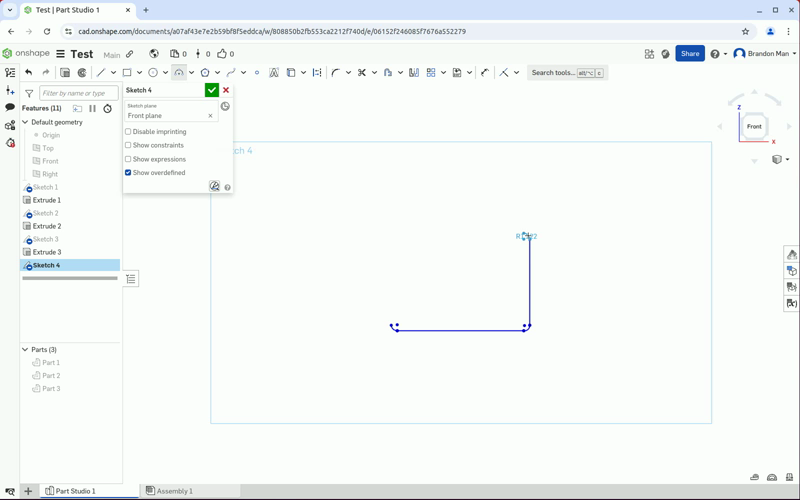
click(528, 235)
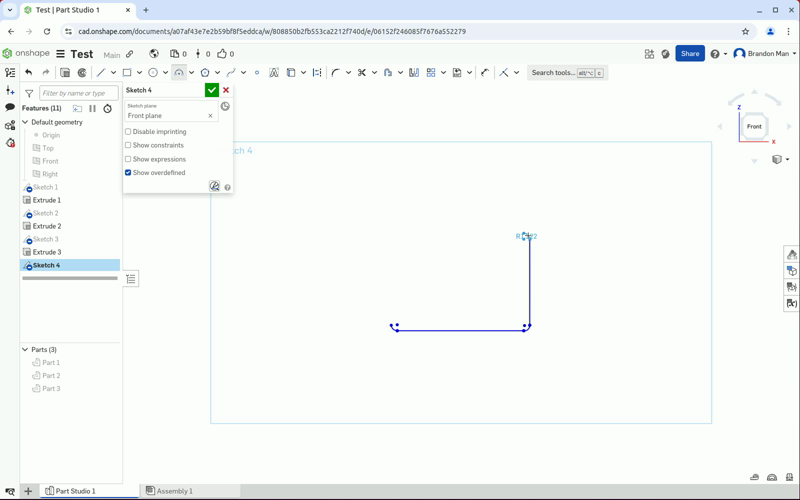
key_up(shift)
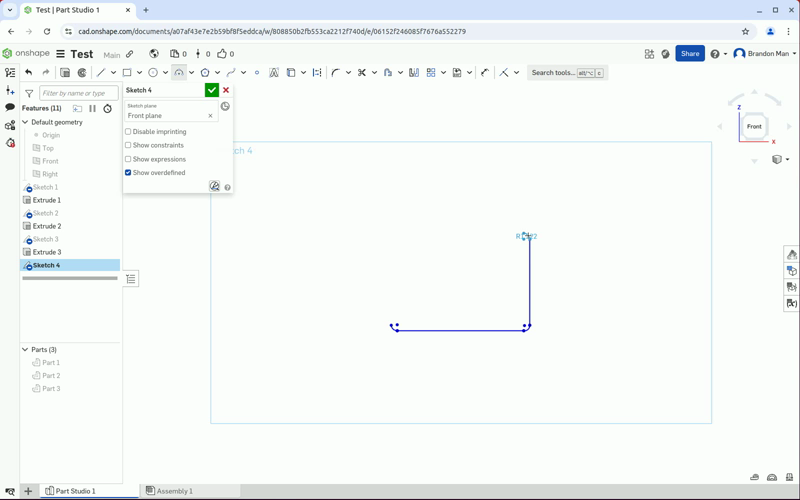
key(esc)
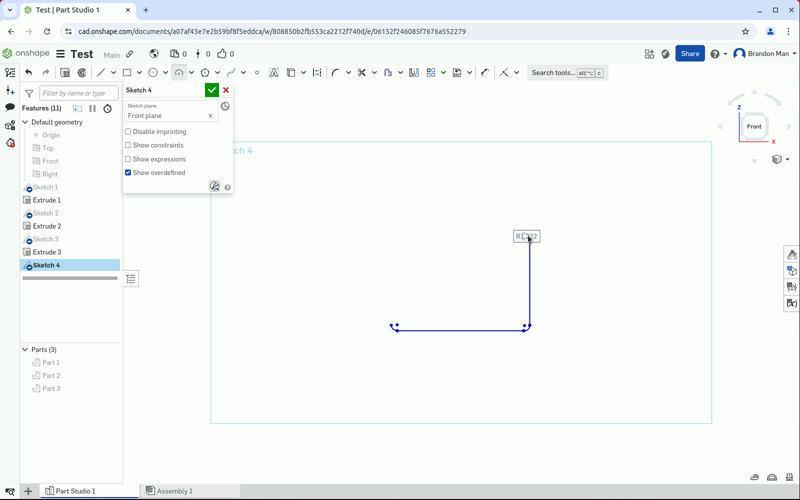
key(l)
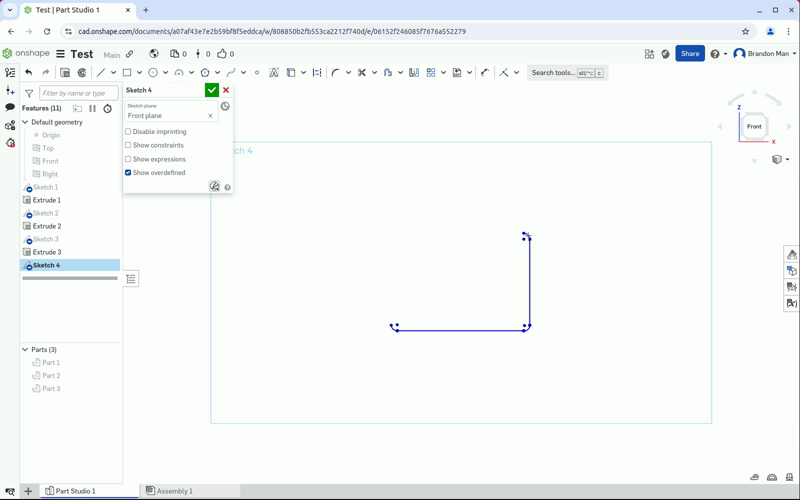
mouse_move(523, 233)
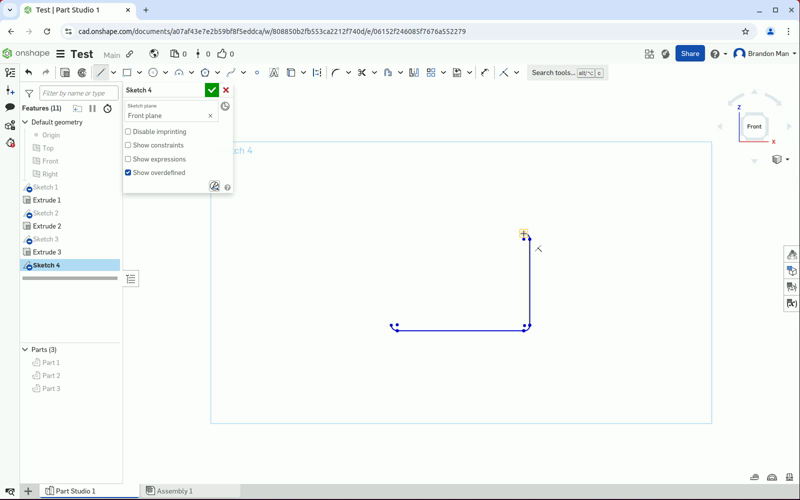
click(523, 233)
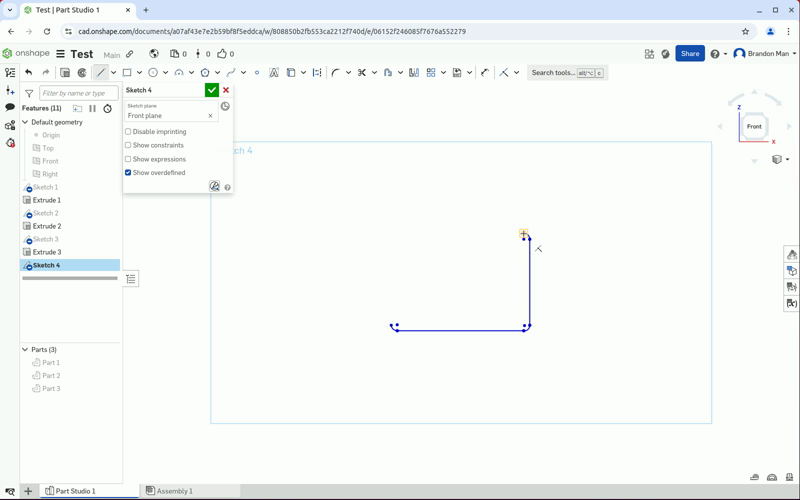
key_down(shift)
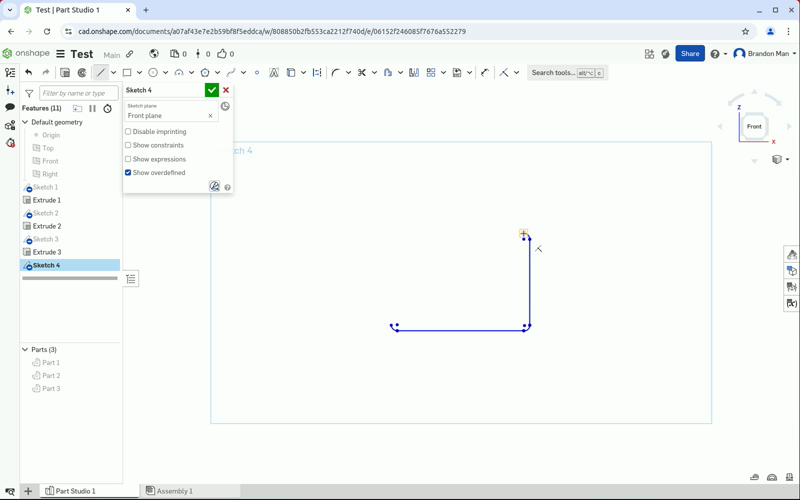
mouse_move(461, 233)
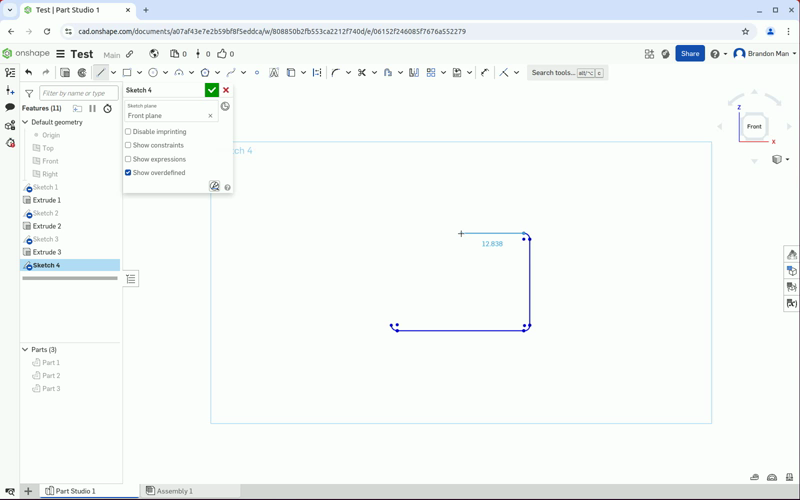
click(461, 233)
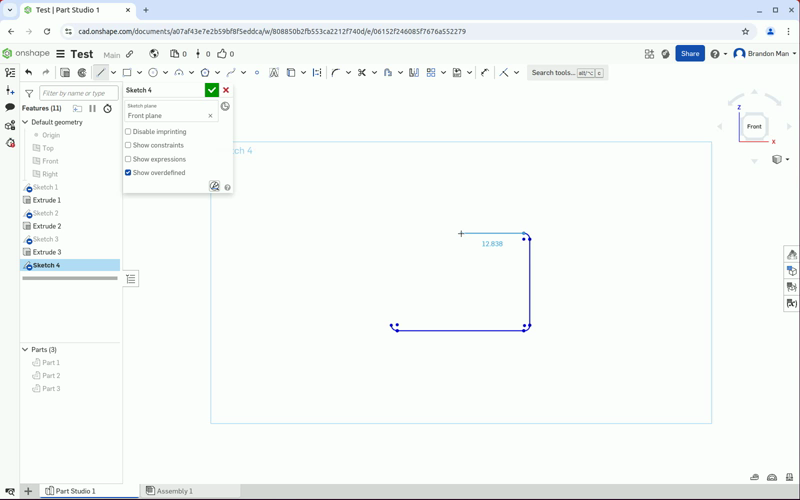
key_up(shift)
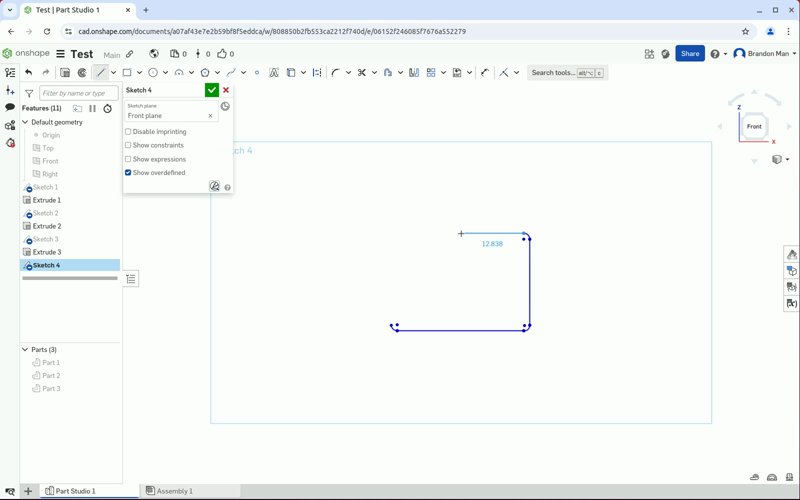
key_down(shift)
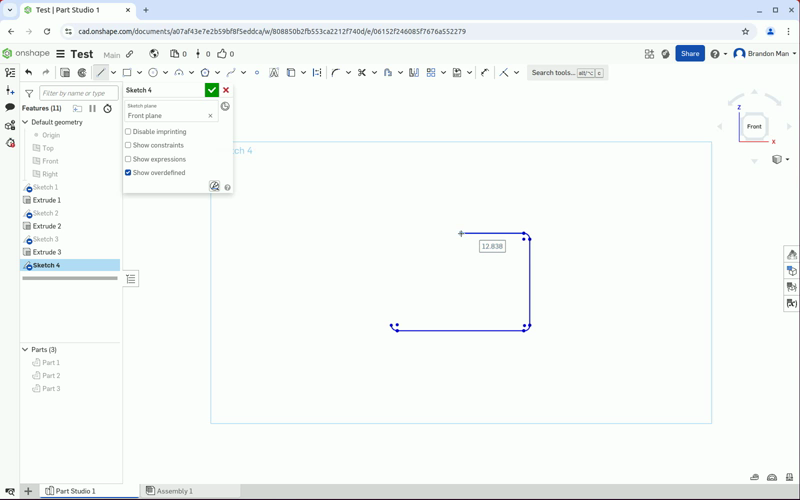
mouse_move(397, 233)
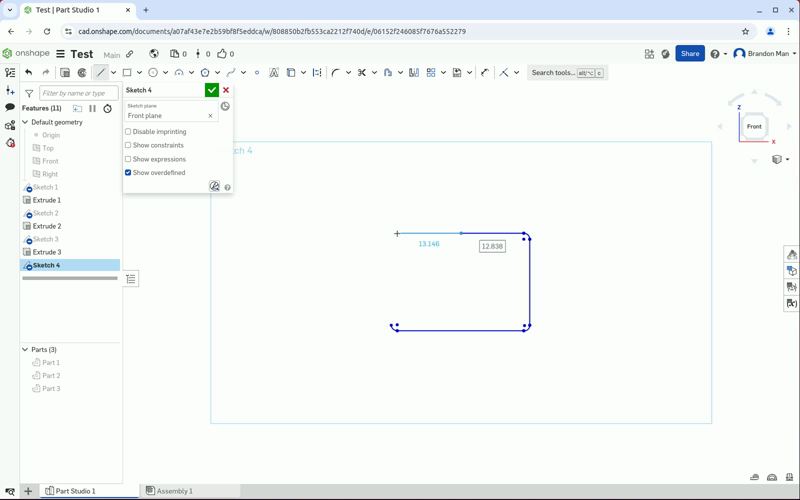
click(397, 233)
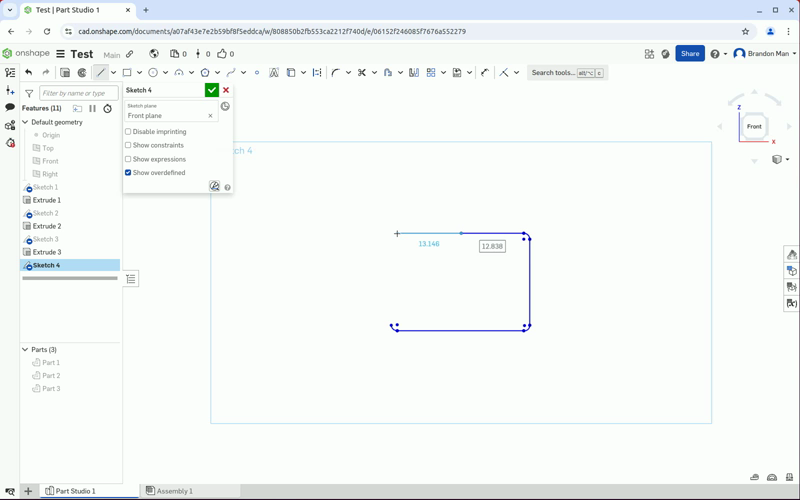
key_up(shift)
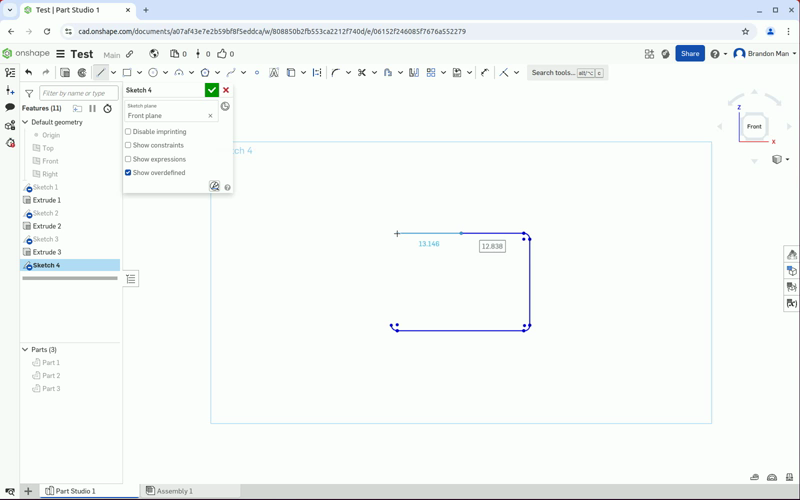
key(esc)
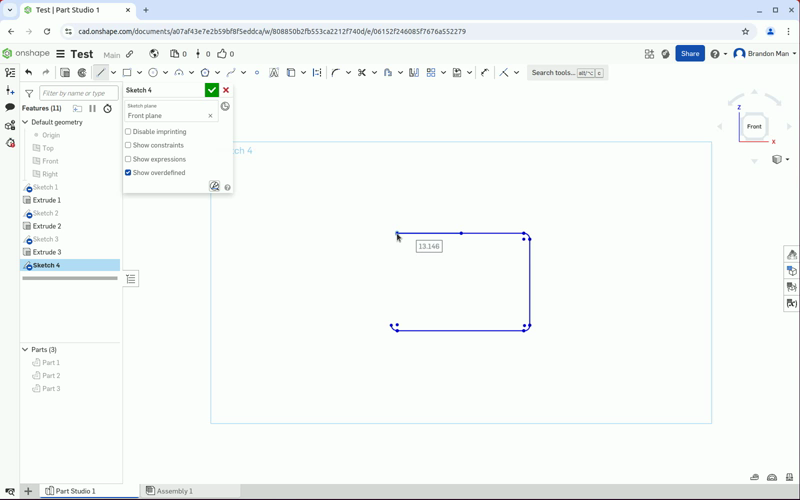
key(a)
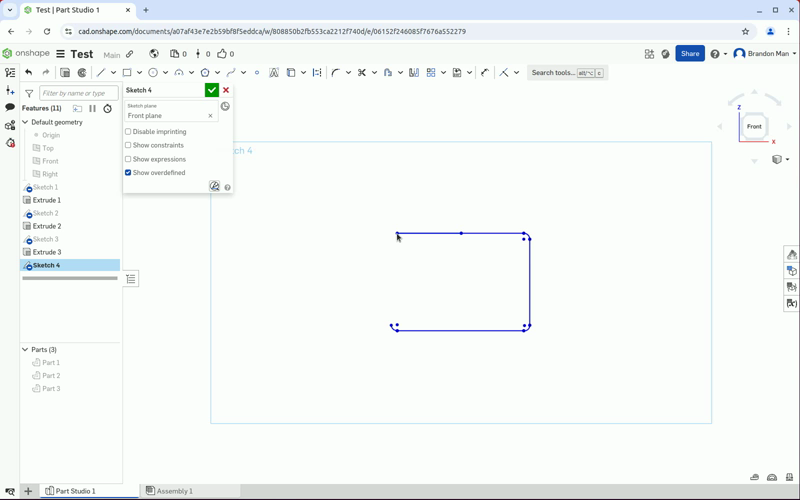
mouse_move(397, 233)
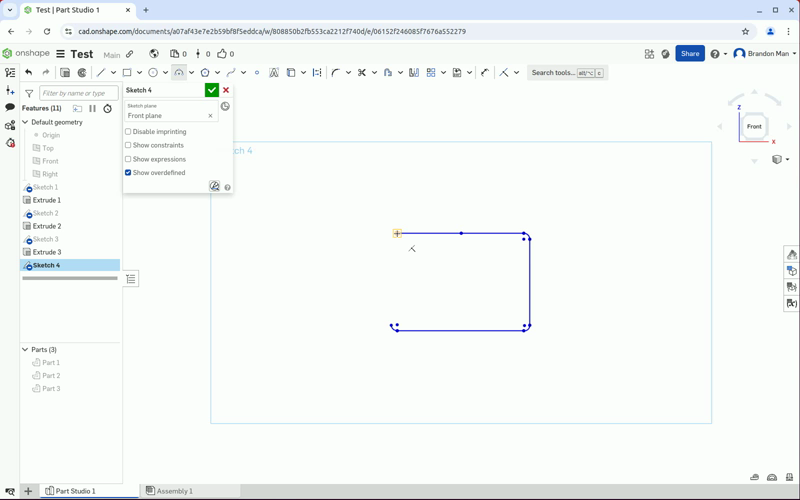
click(397, 233)
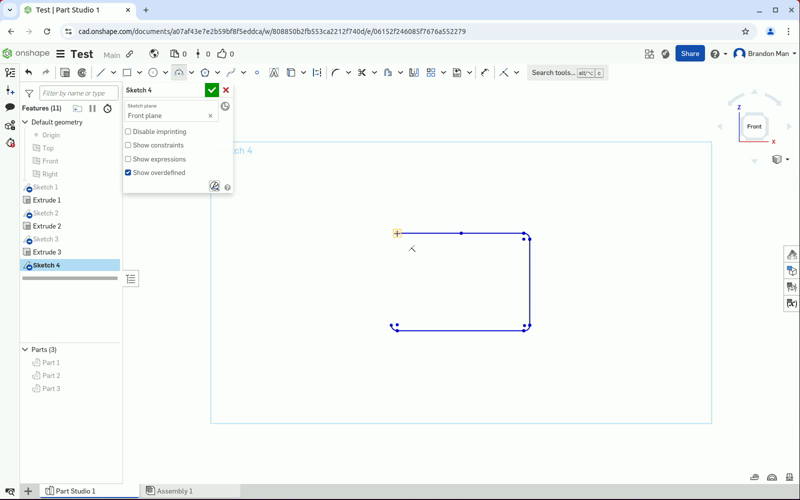
key_down(shift)
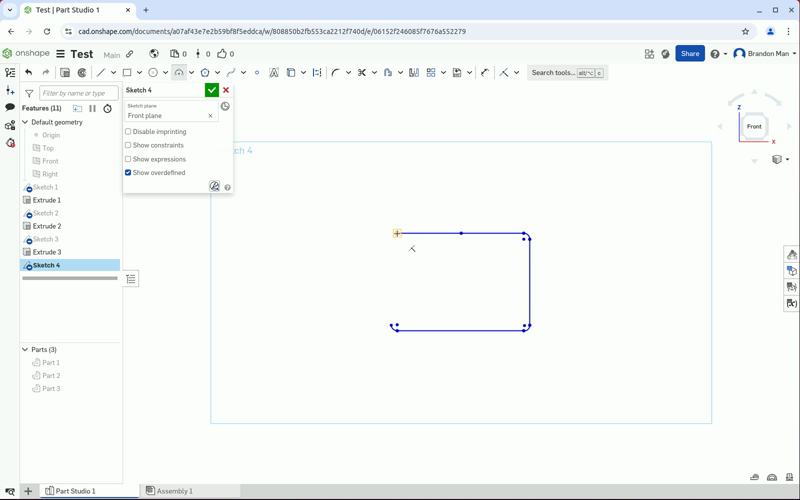
mouse_move(391, 239)
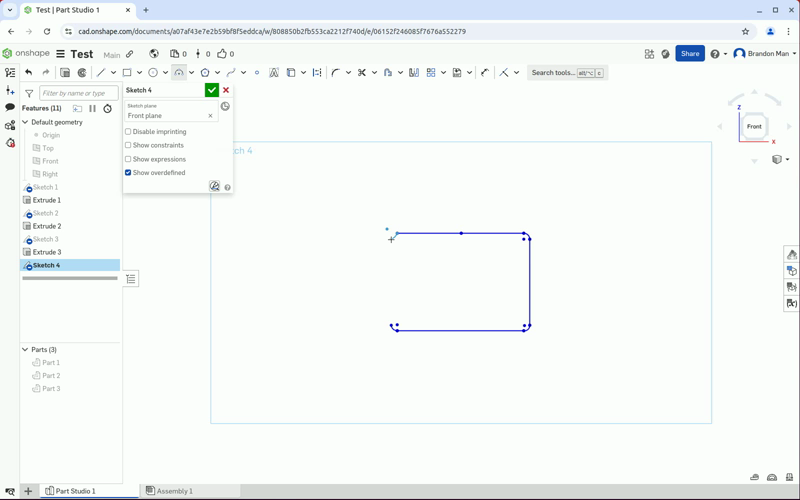
click(391, 239)
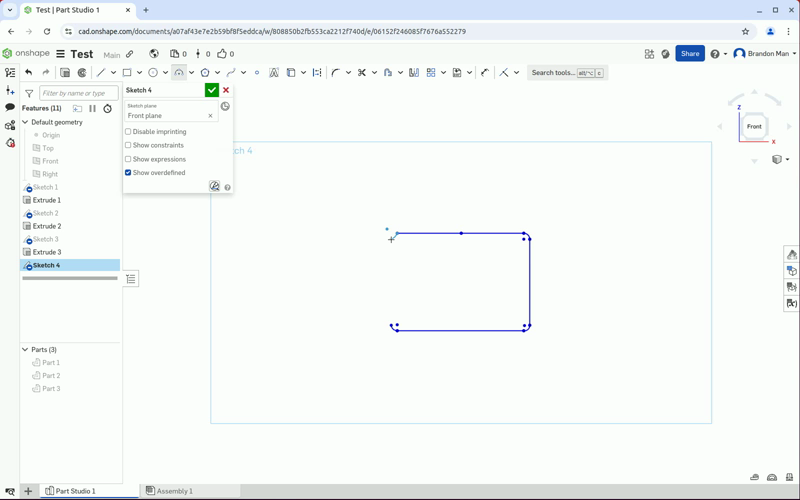
mouse_move(393, 235)
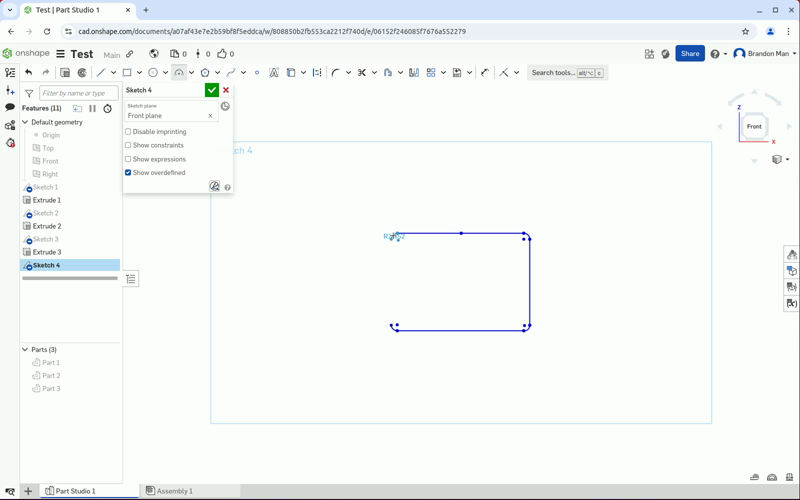
click(393, 235)
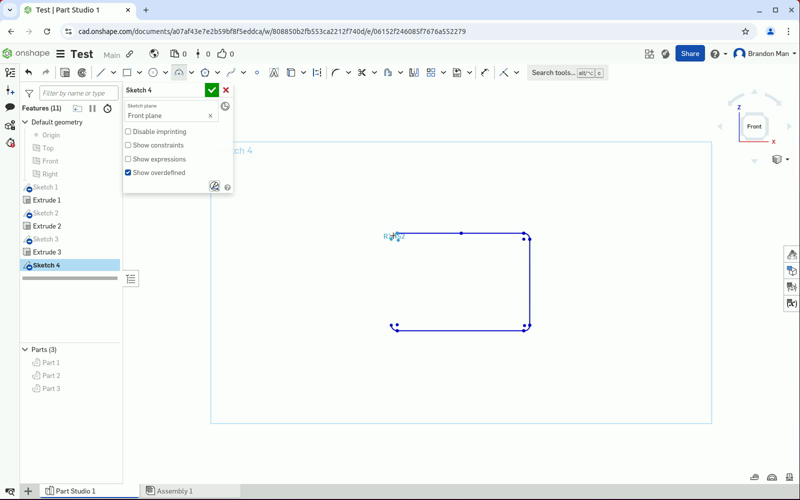
key_up(shift)
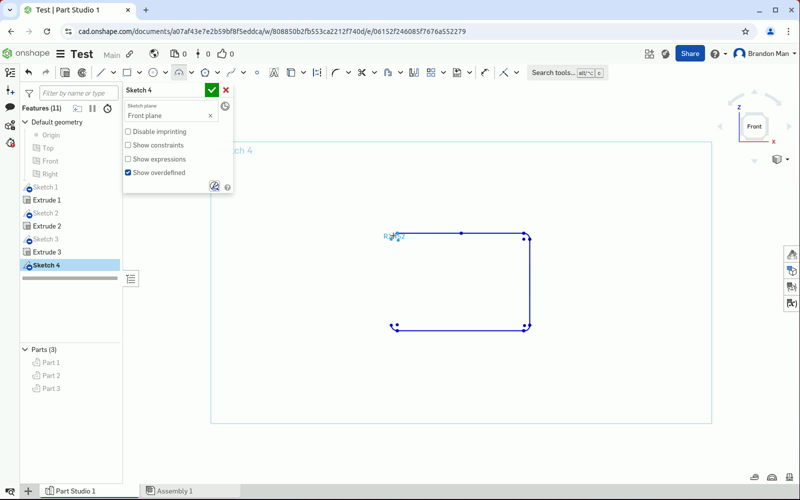
key(esc)
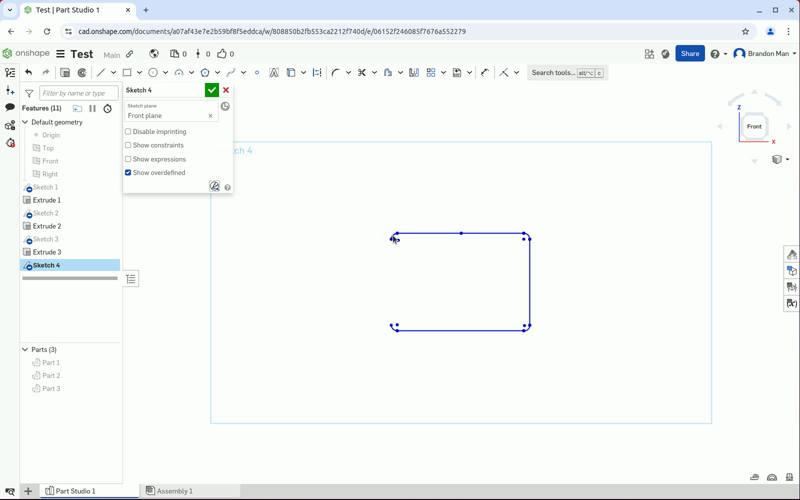
key(l)
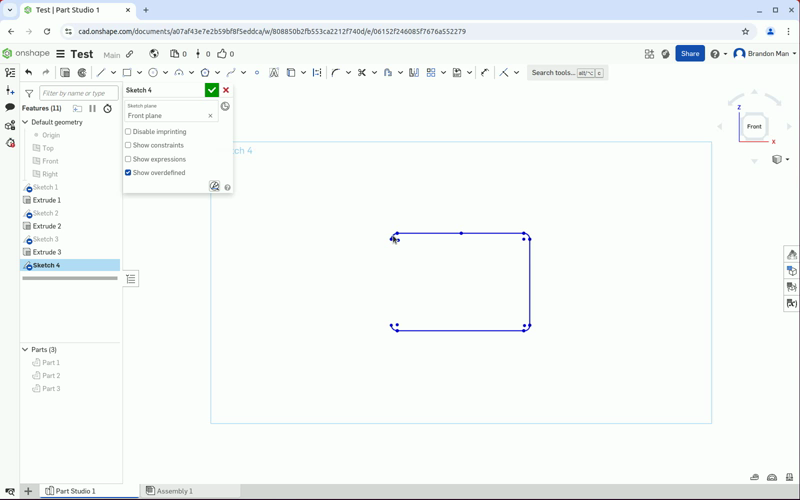
mouse_move(391, 239)
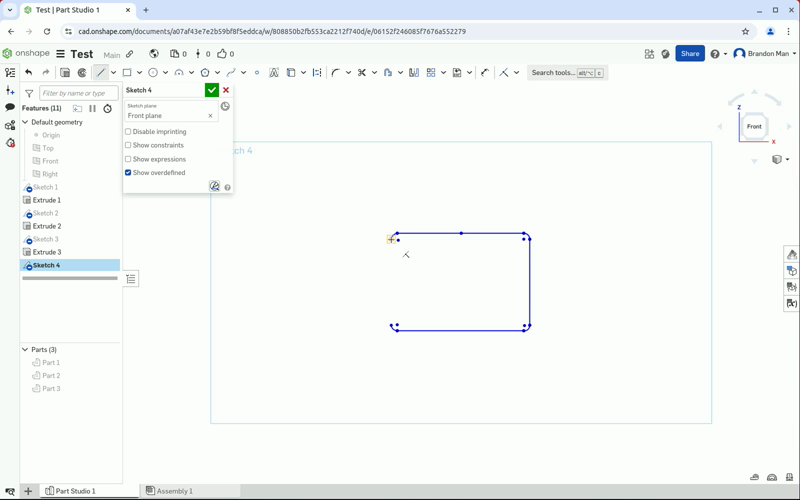
click(391, 239)
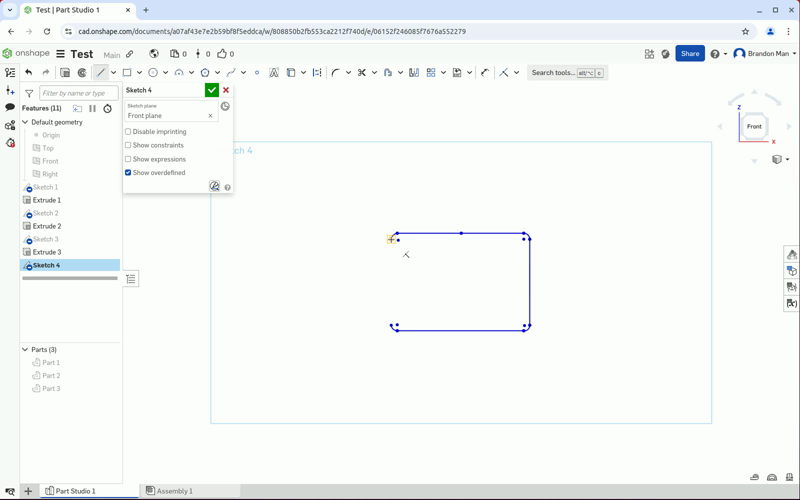
key_down(shift)
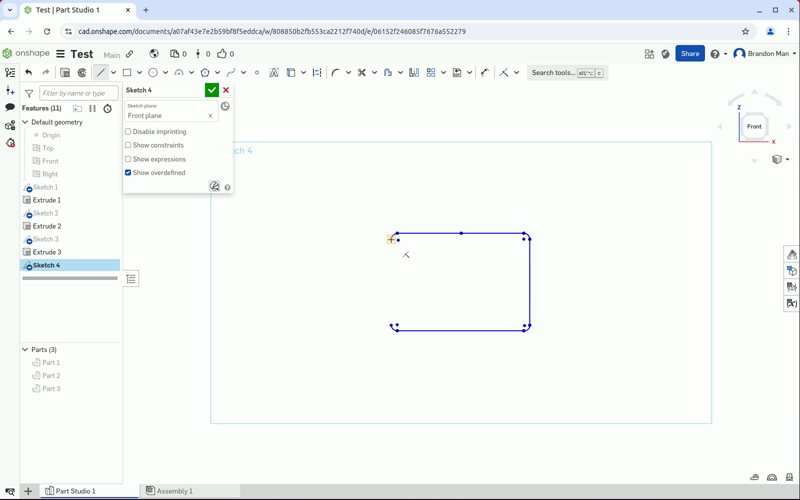
mouse_move(391, 325)
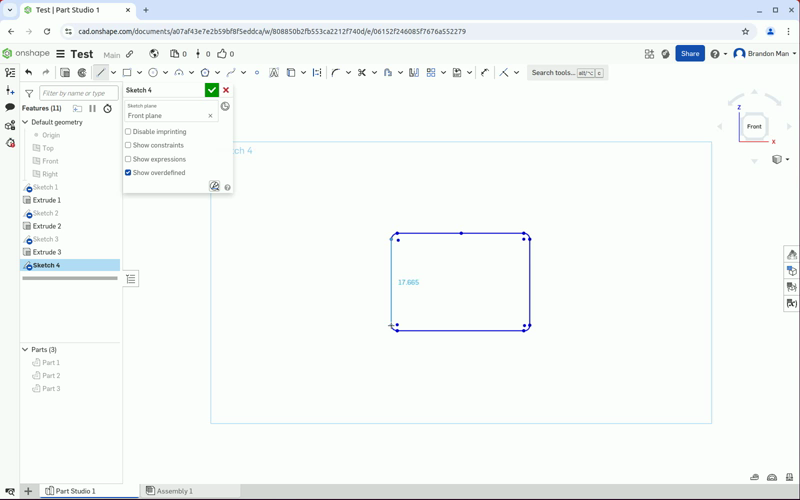
scroll(6)
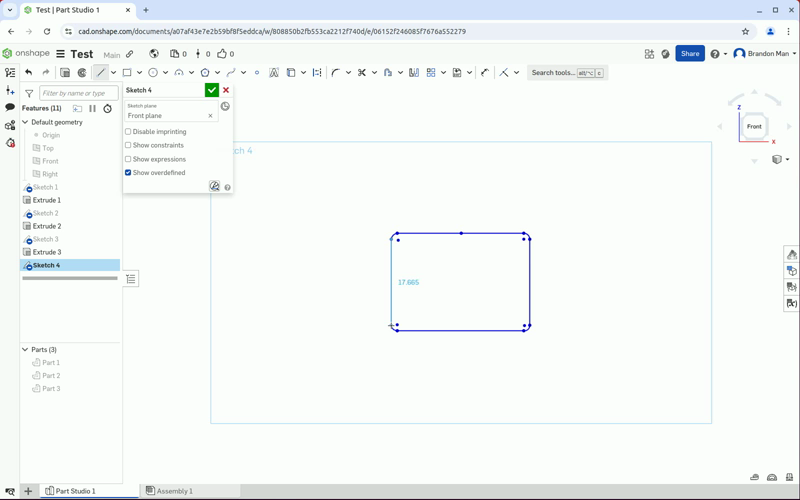
scroll(6)
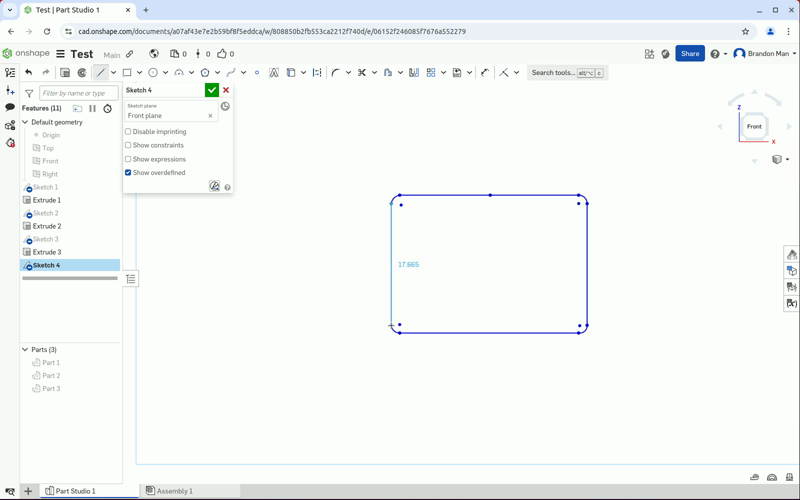
scroll(6)
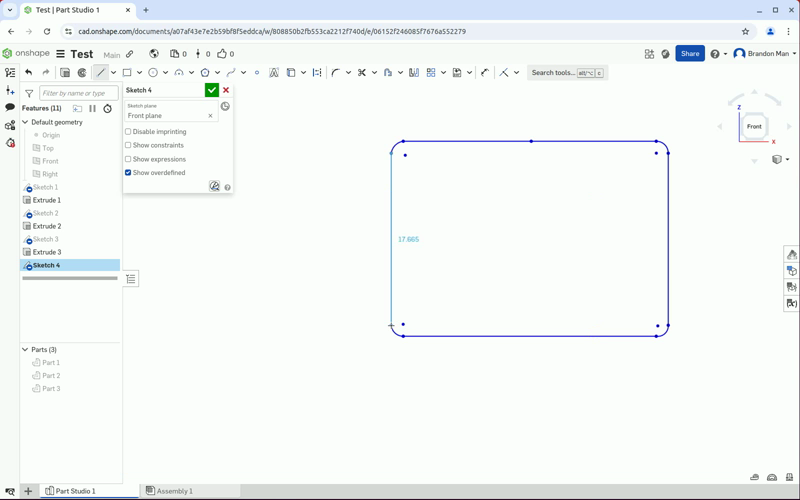
scroll(6)
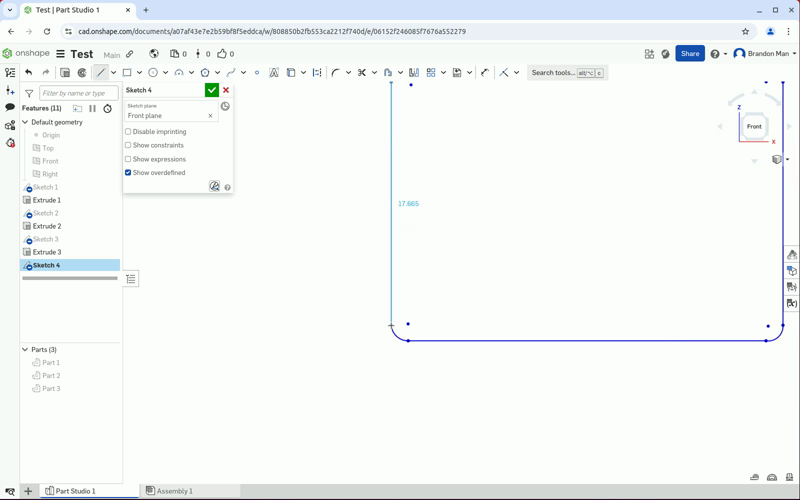
scroll(6)
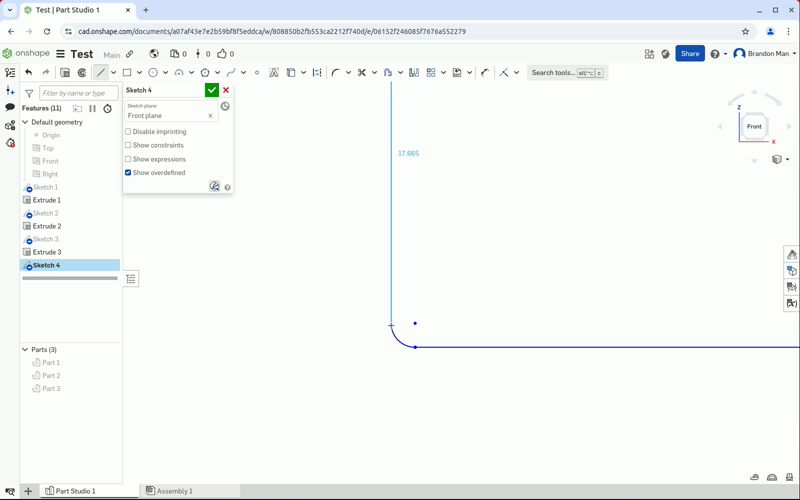
scroll(6)
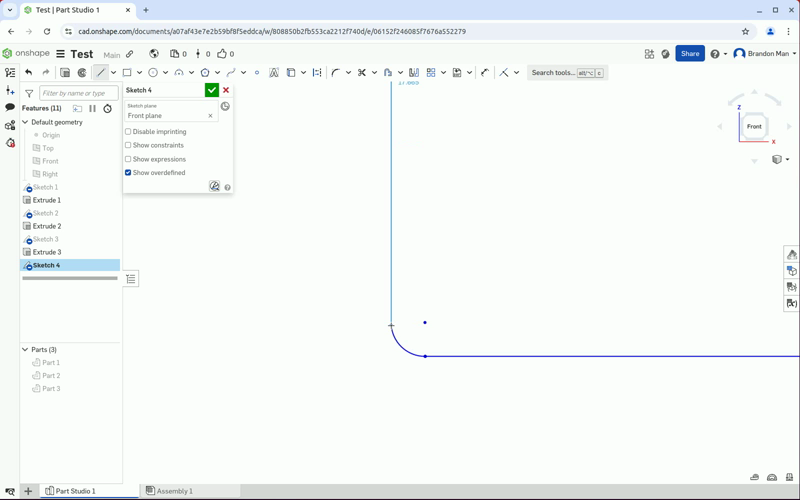
scroll(6)
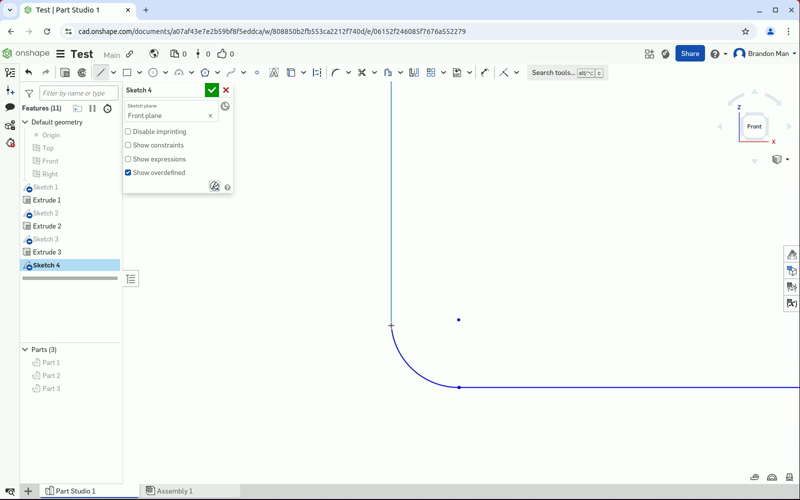
key_up(shift)
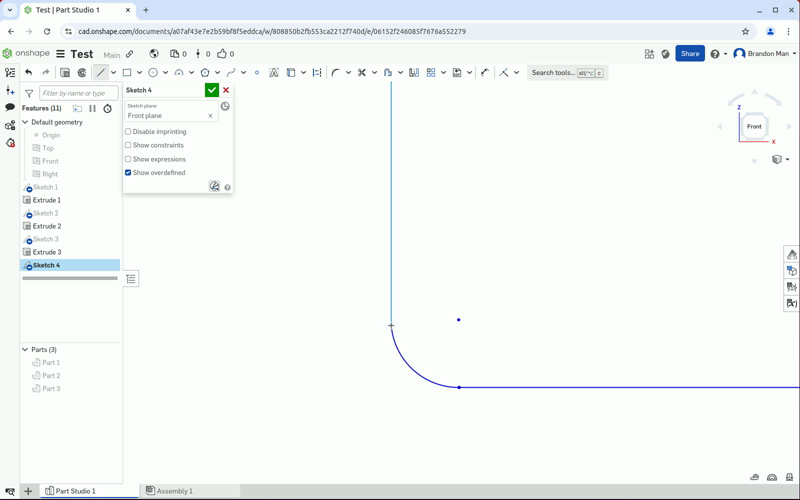
click(391, 325)
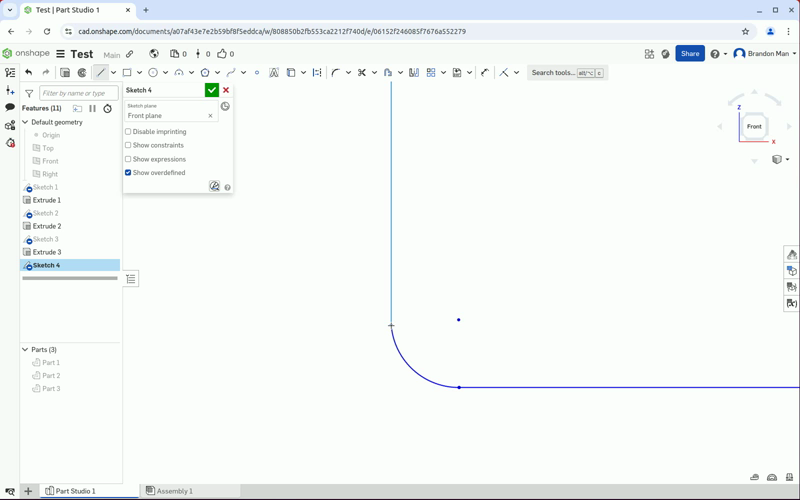
scroll(-6)
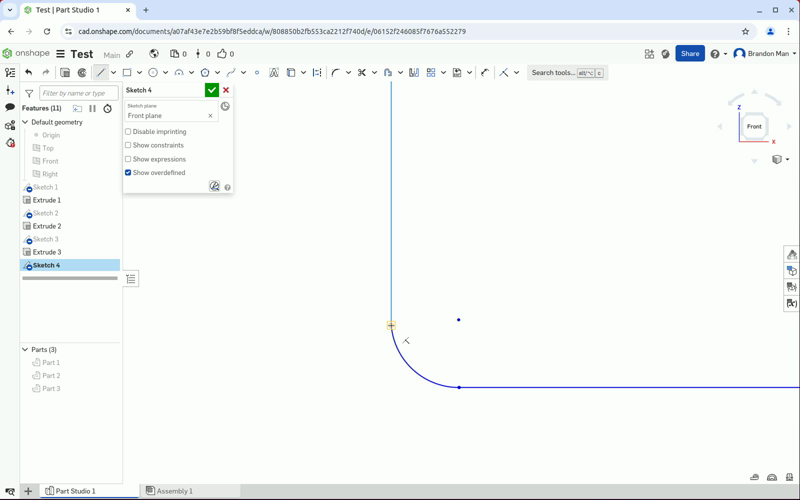
scroll(-6)
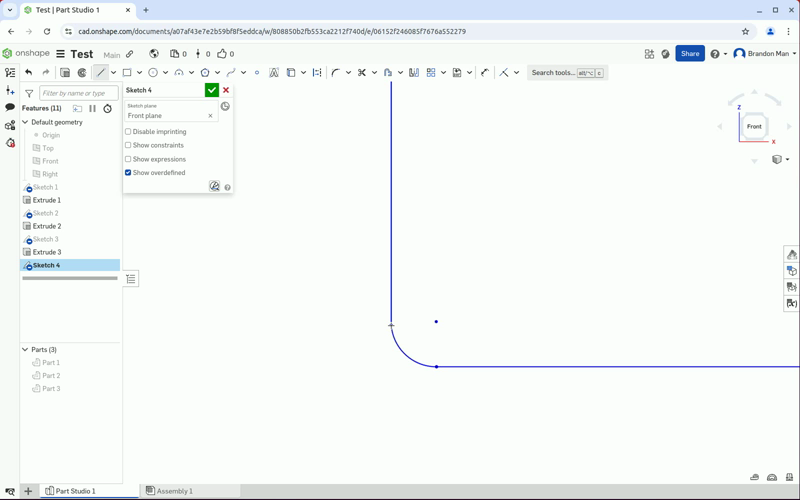
scroll(-6)
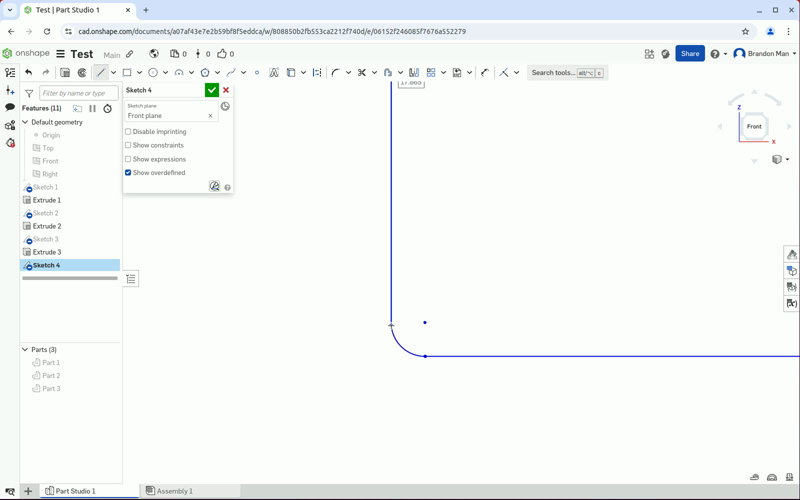
scroll(-6)
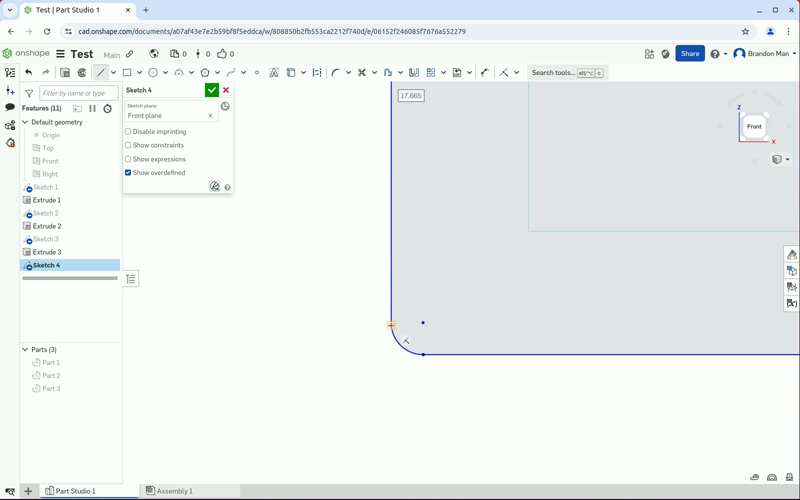
scroll(-6)
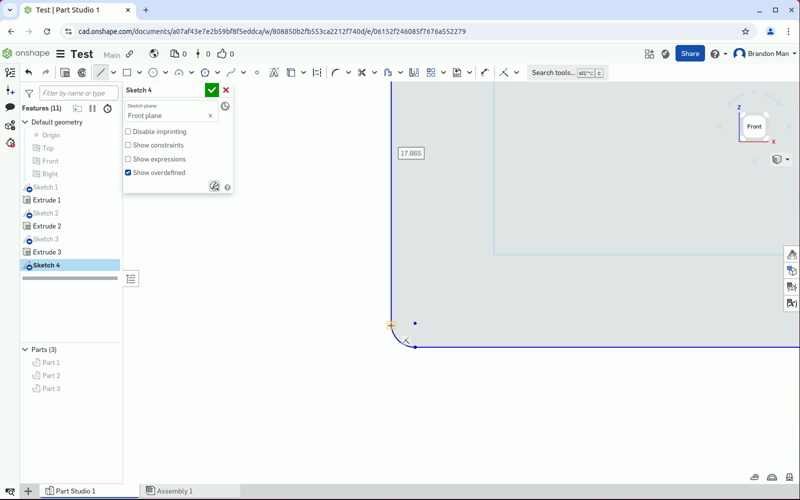
scroll(-6)
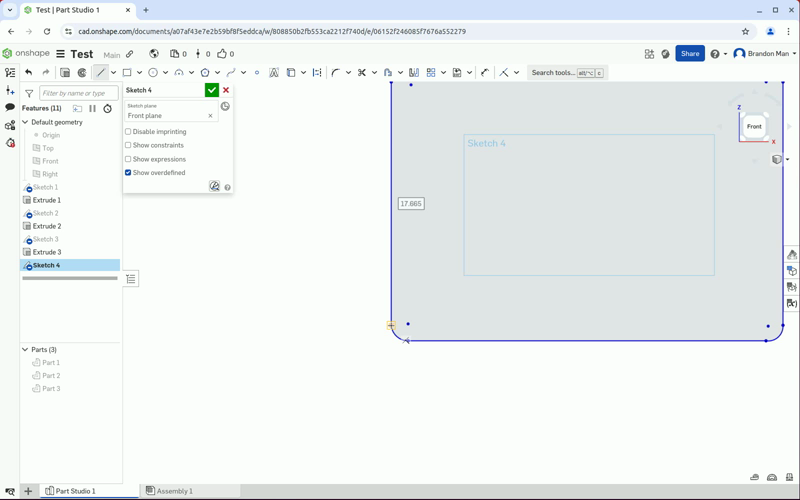
scroll(-6)
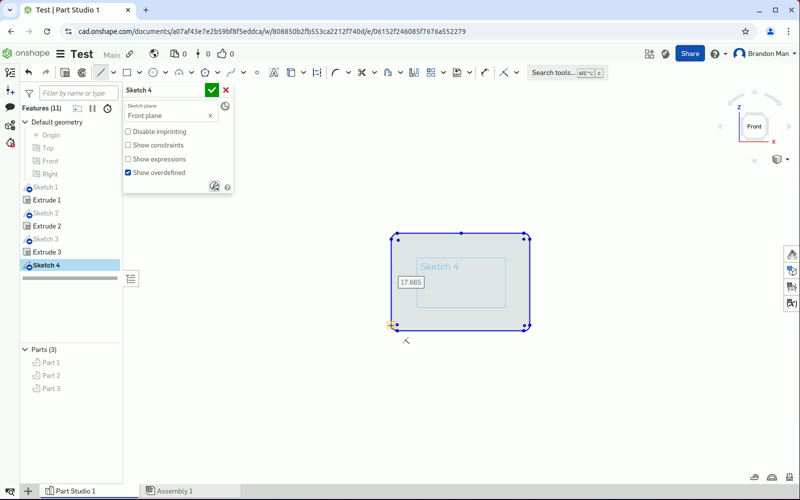
key(esc)
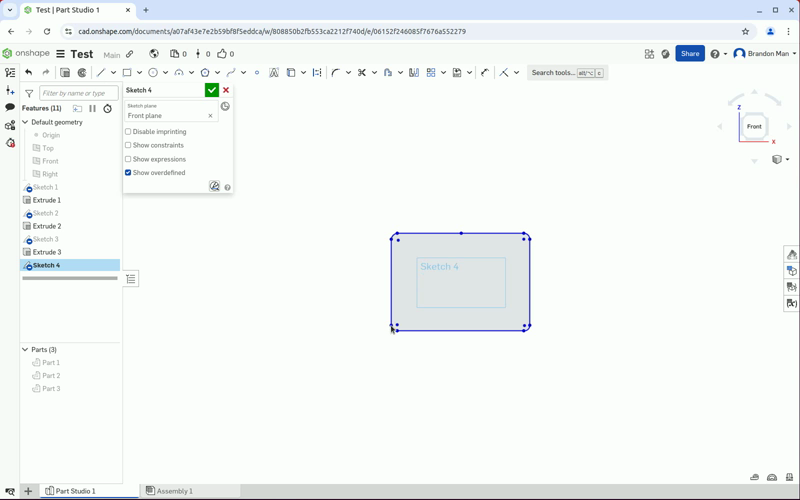
key(a)
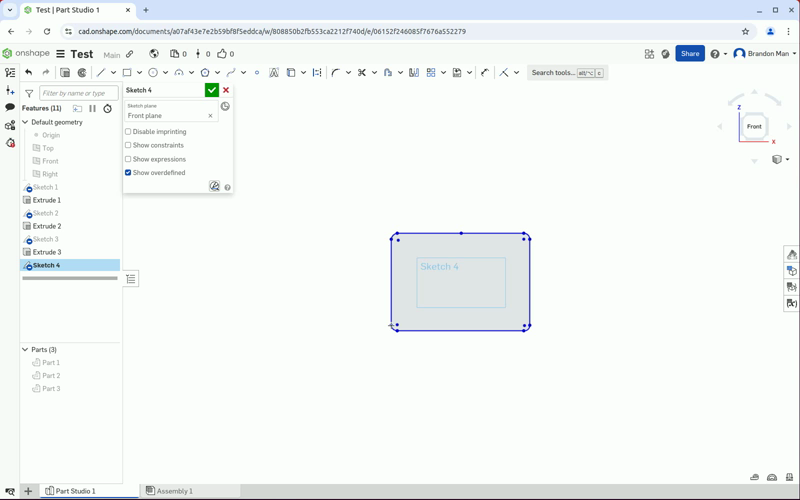
key_down(shift)
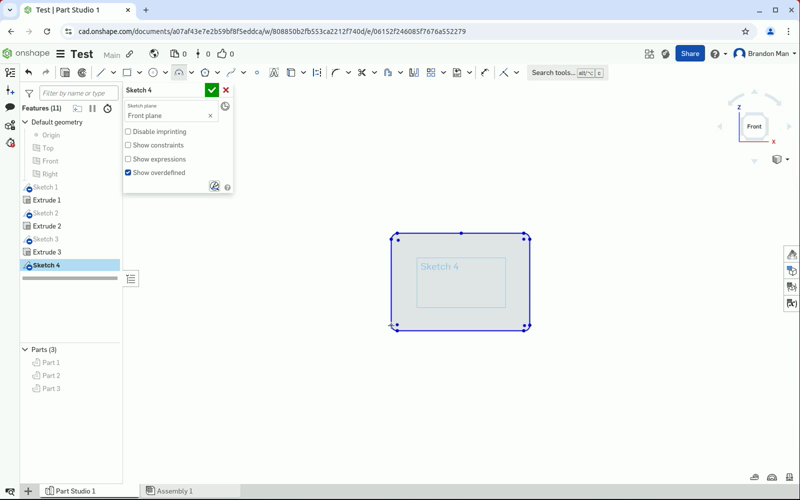
mouse_move(400, 313)
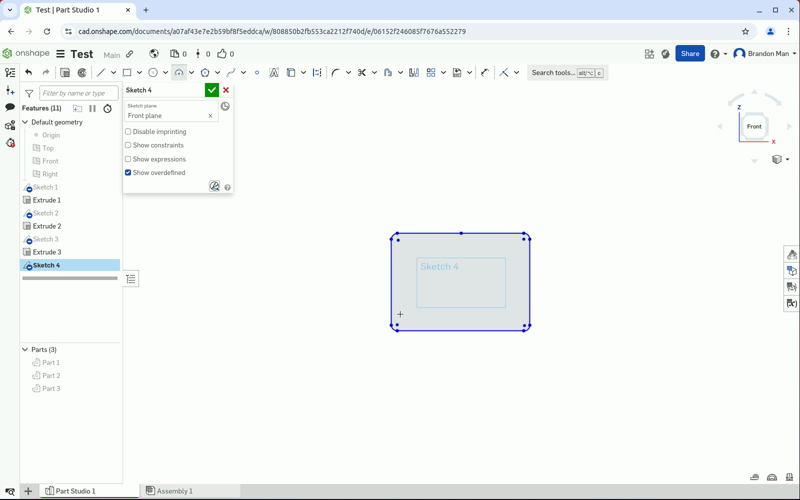
click(400, 313)
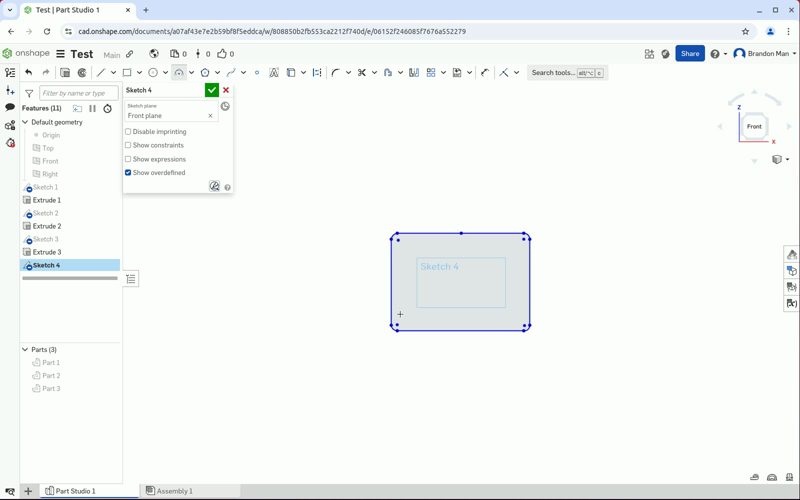
key_up(shift)
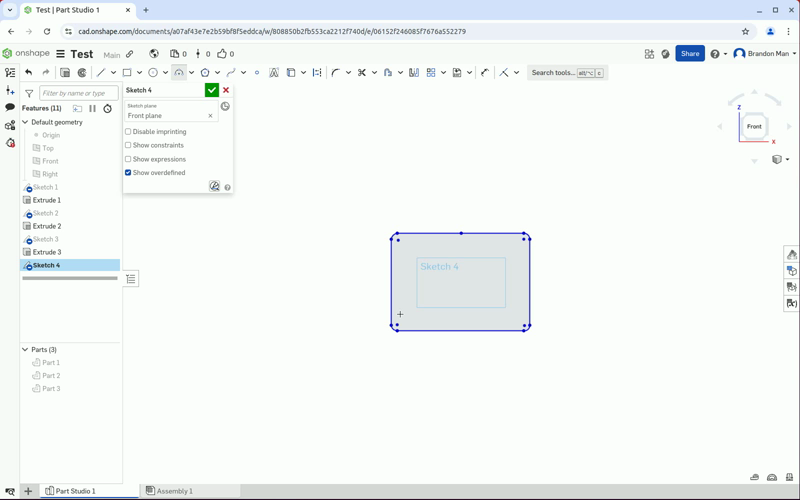
key_down(shift)
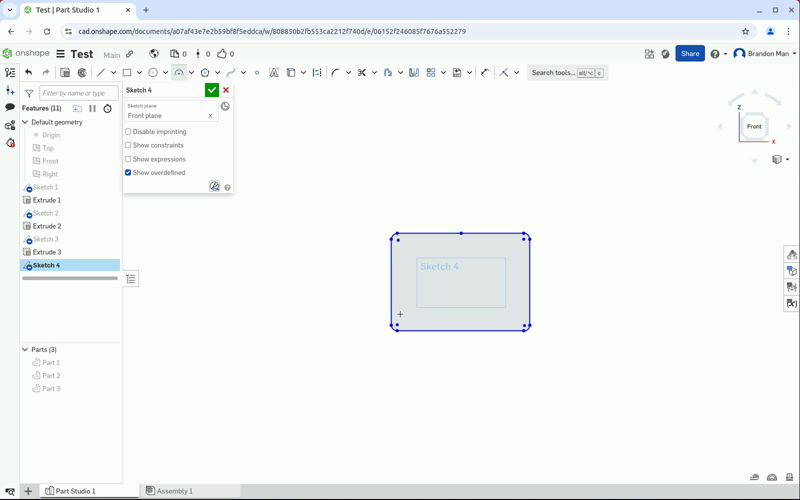
mouse_move(406, 319)
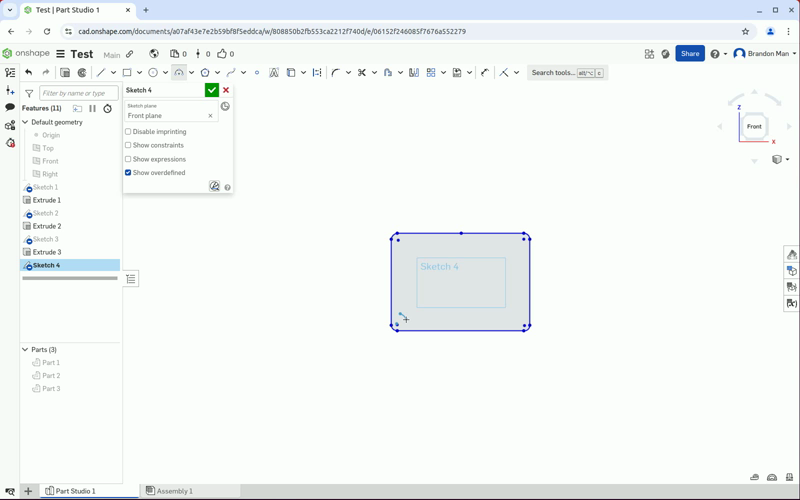
click(406, 319)
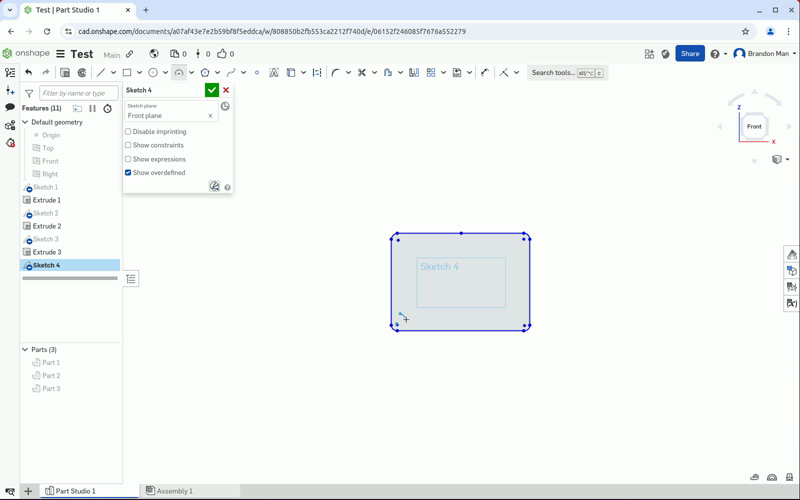
mouse_move(401, 317)
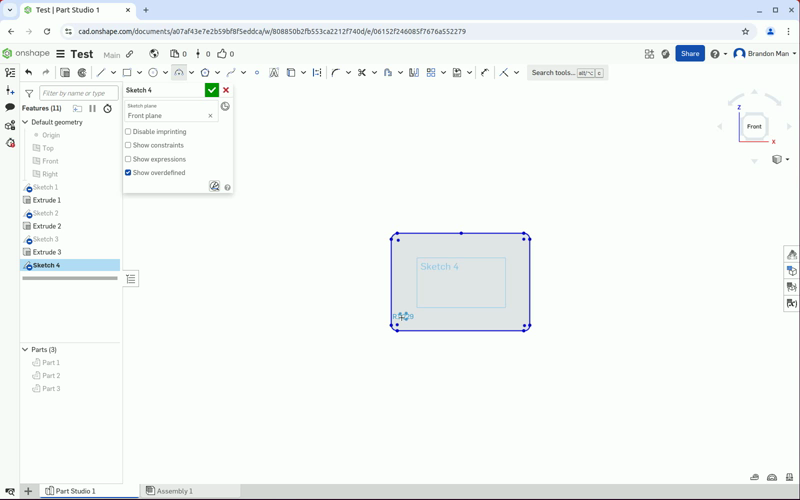
click(401, 317)
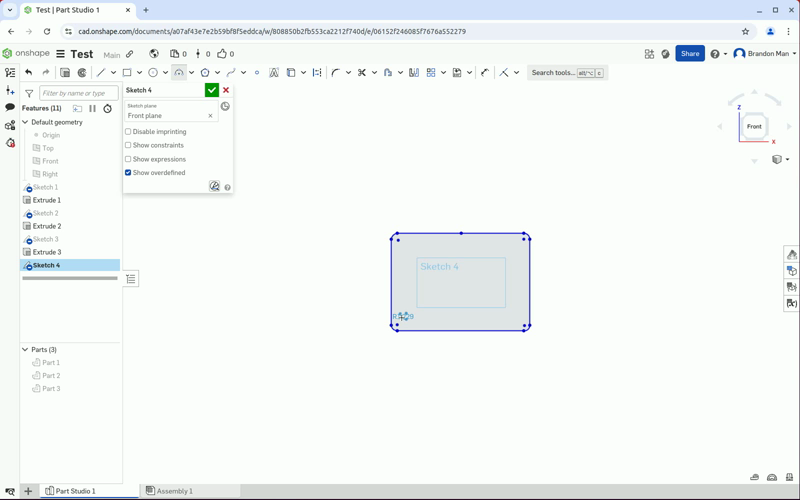
key_up(shift)
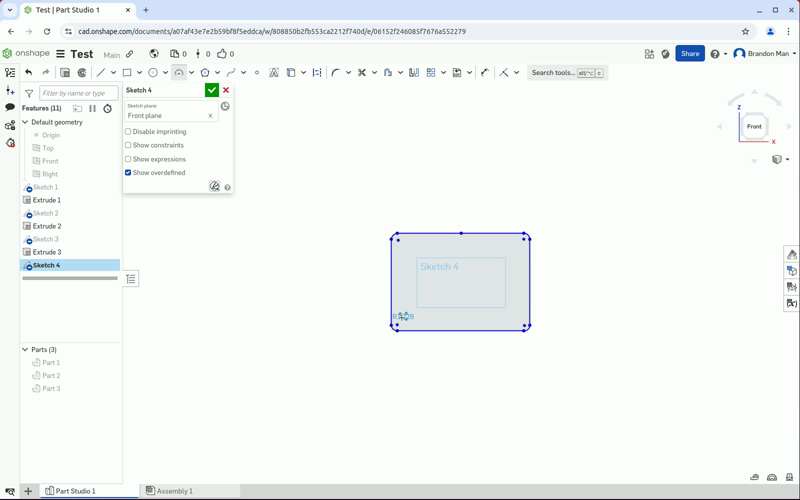
key(esc)
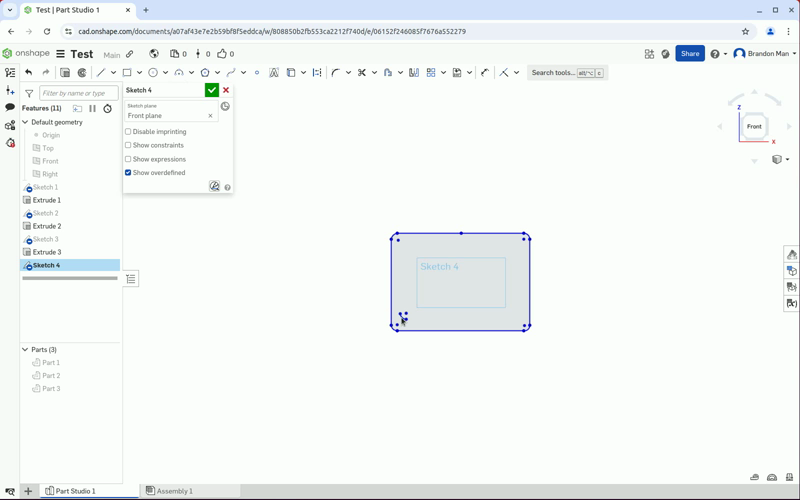
key(l)
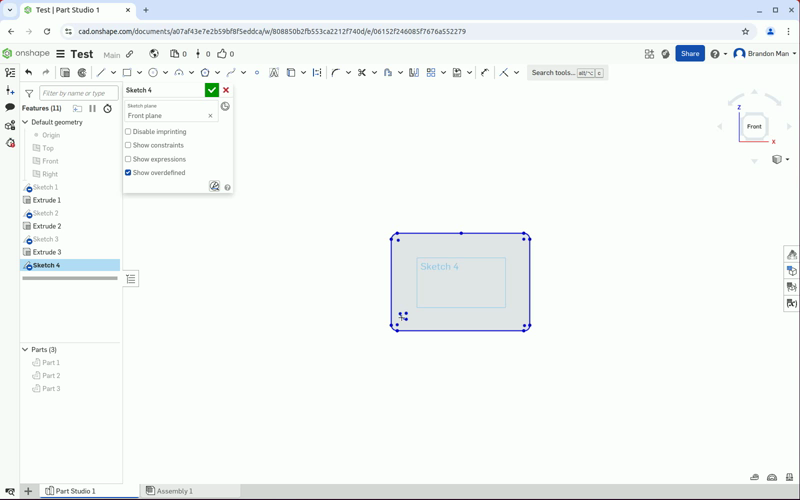
mouse_move(406, 319)
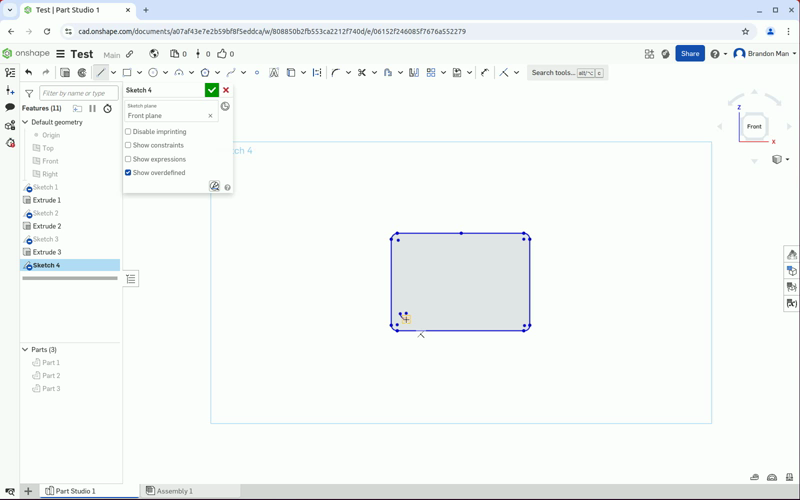
click(406, 319)
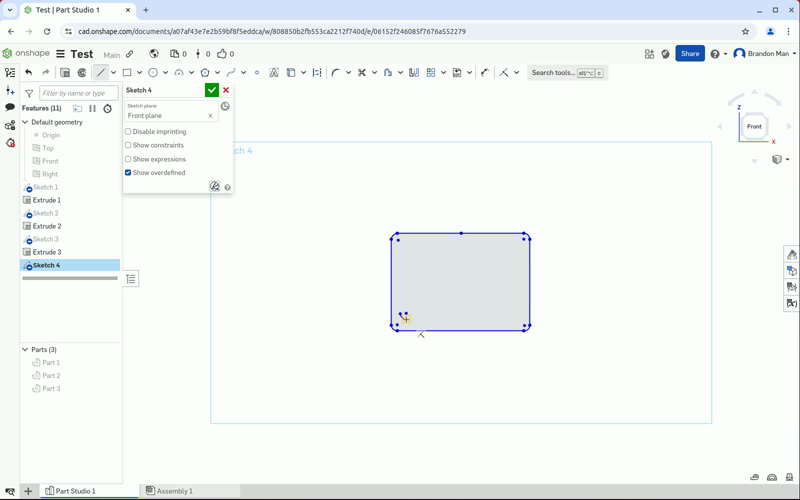
key_down(shift)
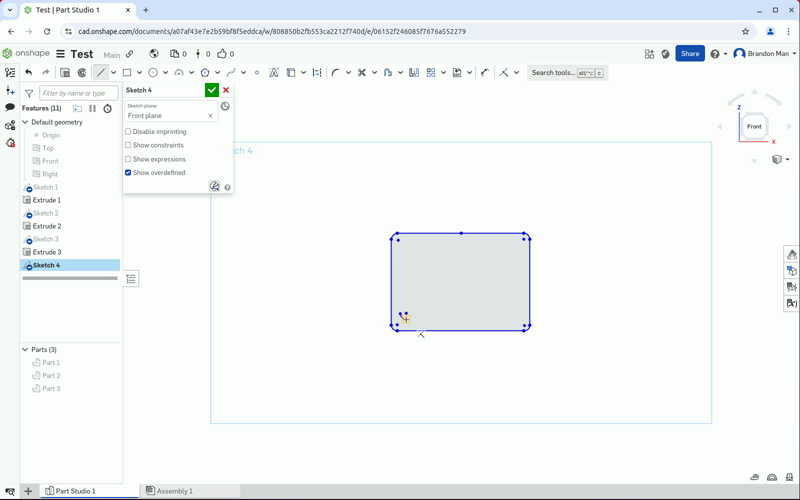
mouse_move(515, 319)
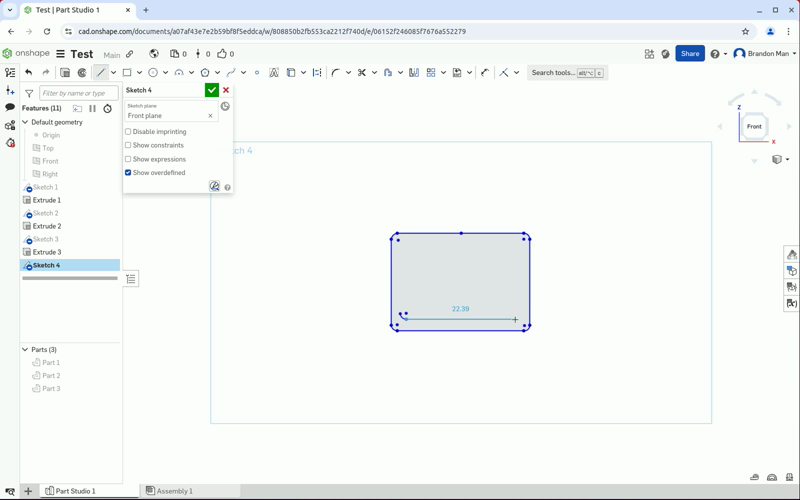
click(515, 319)
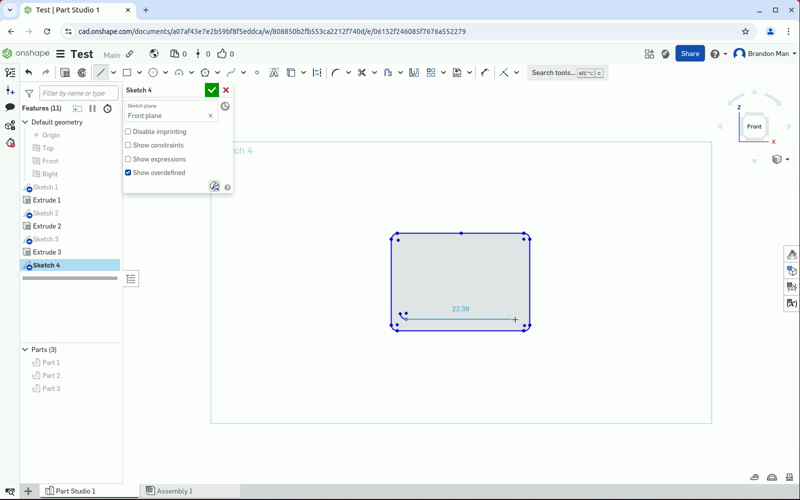
key_up(shift)
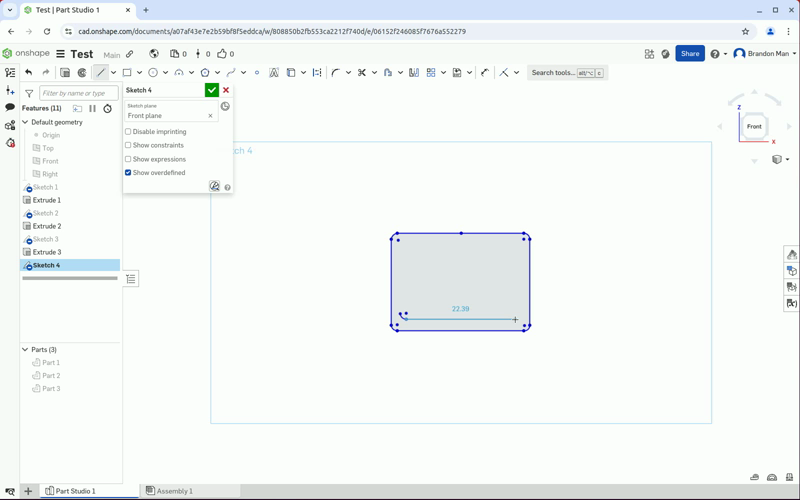
key(esc)
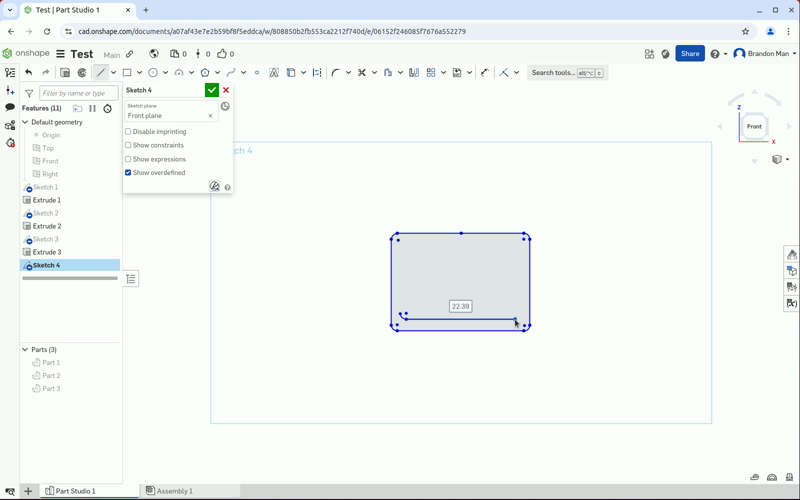
key(a)
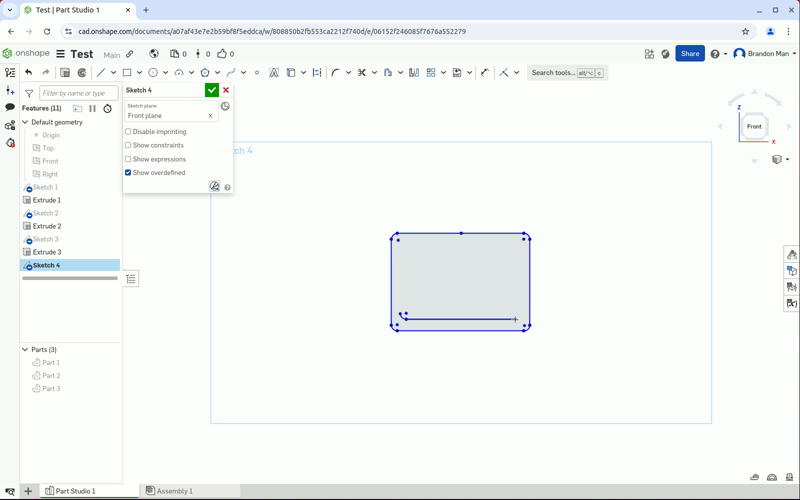
mouse_move(515, 319)
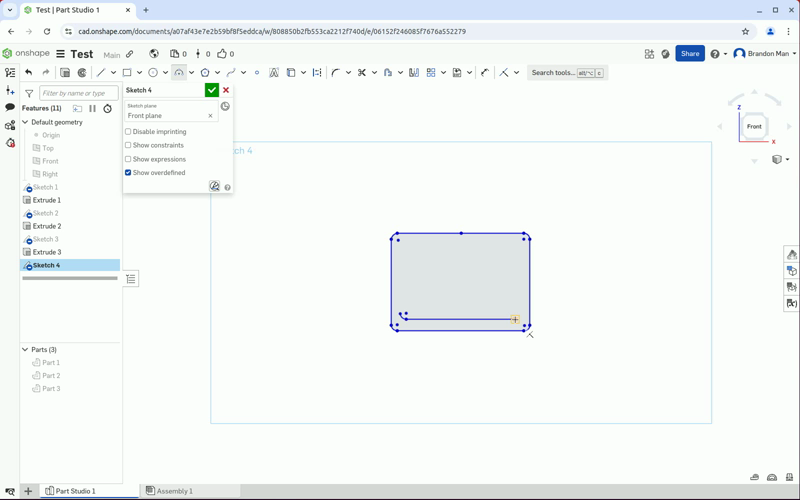
click(515, 319)
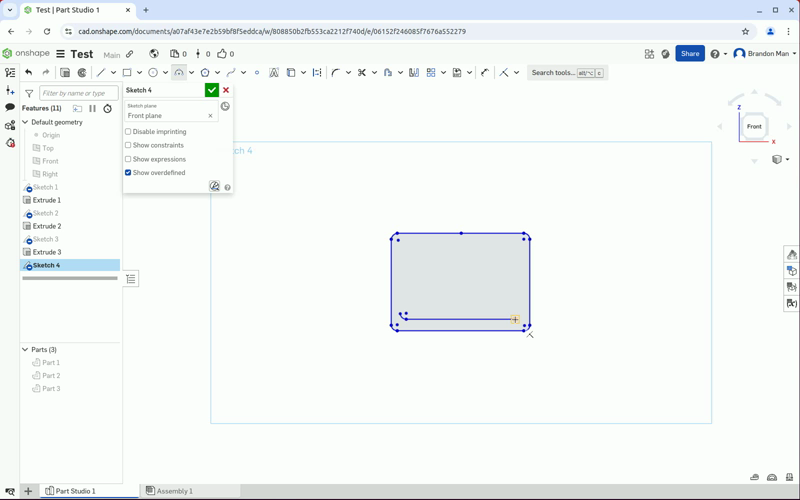
key_down(shift)
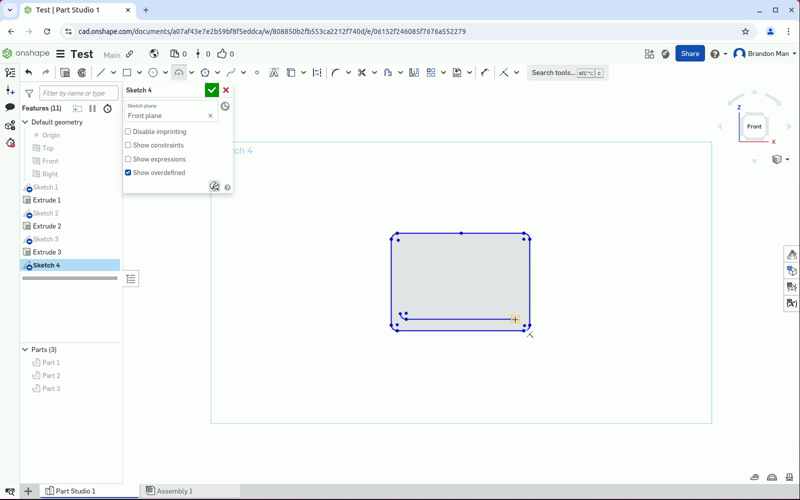
mouse_move(520, 313)
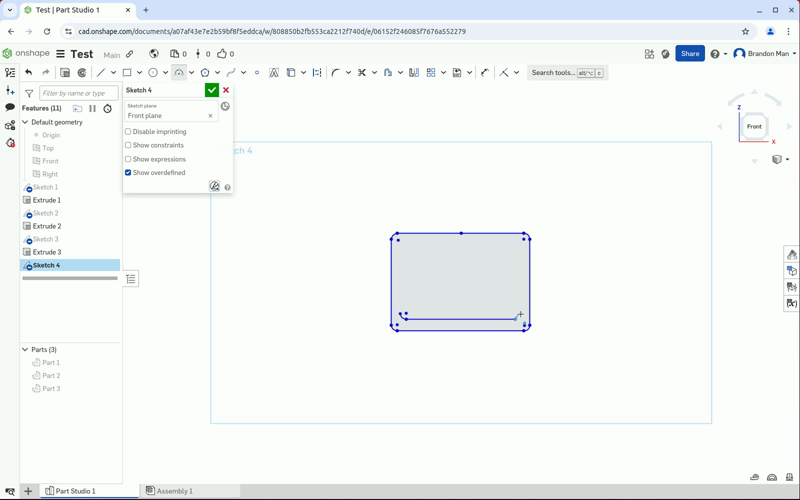
click(520, 313)
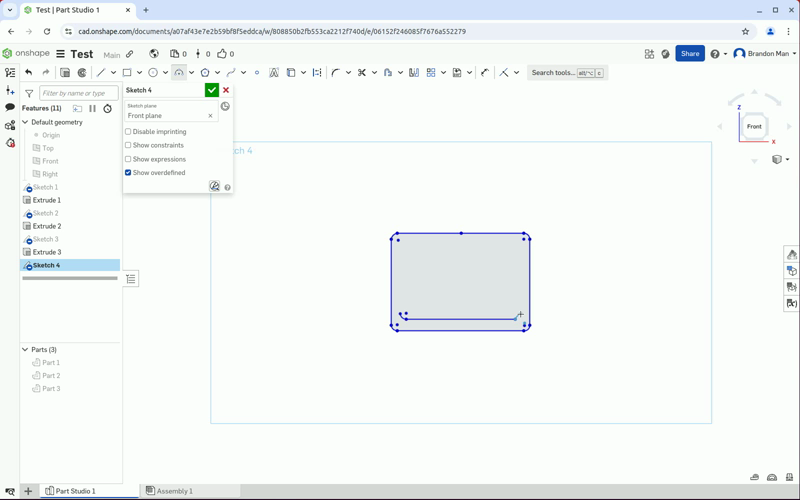
mouse_move(519, 317)
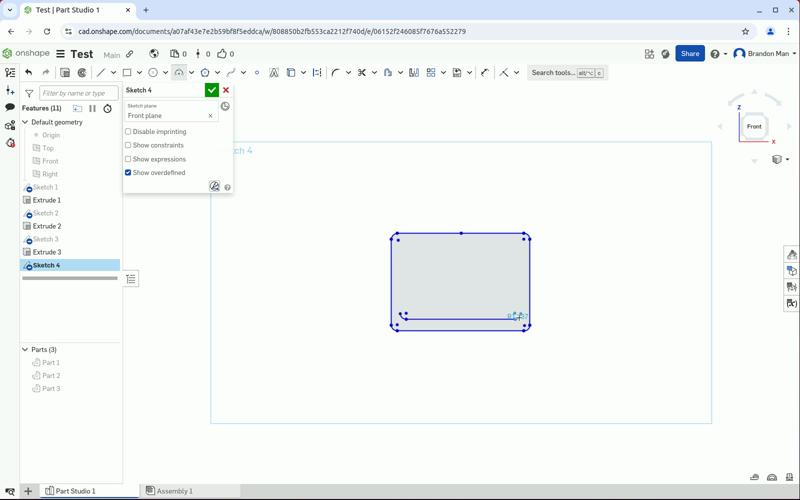
click(519, 317)
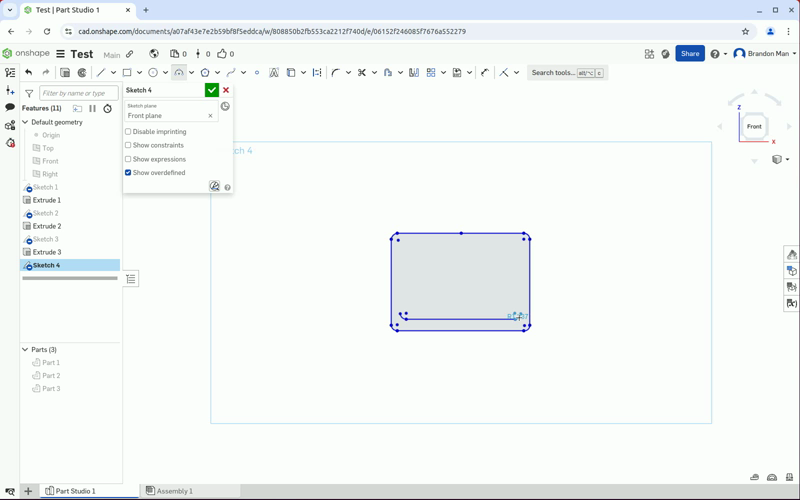
key_up(shift)
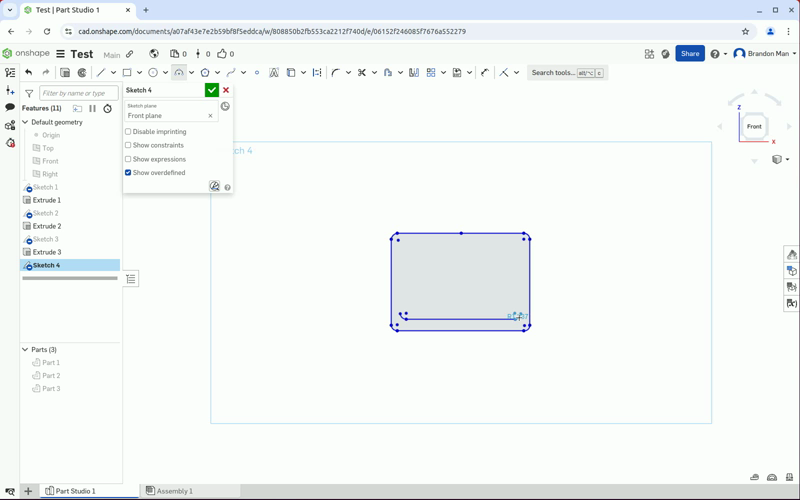
key(esc)
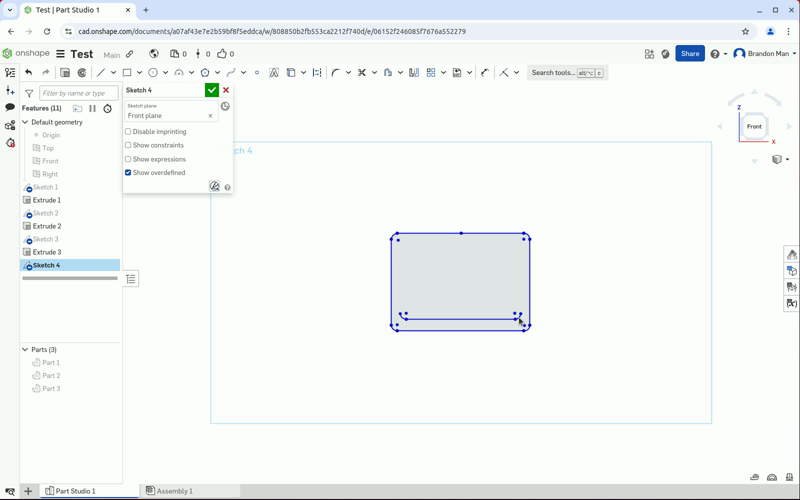
key(l)
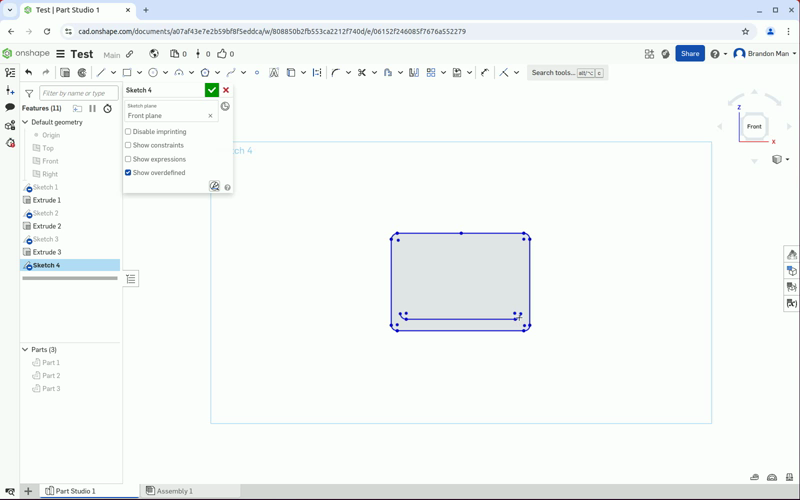
mouse_move(520, 313)
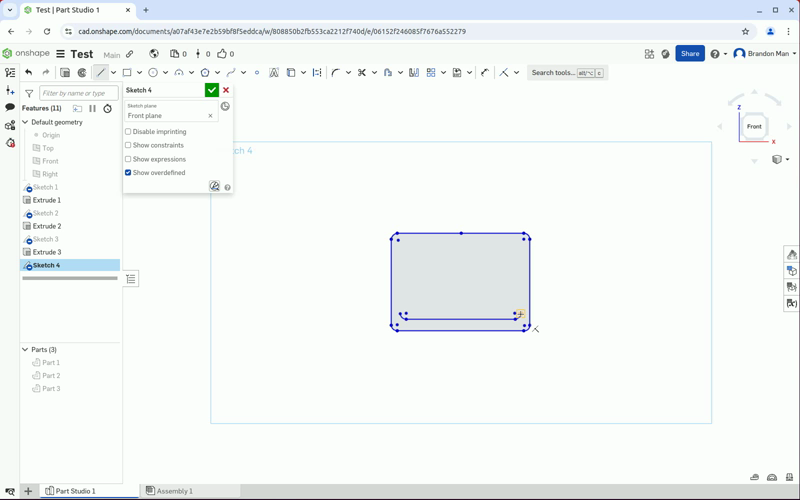
scroll(6)
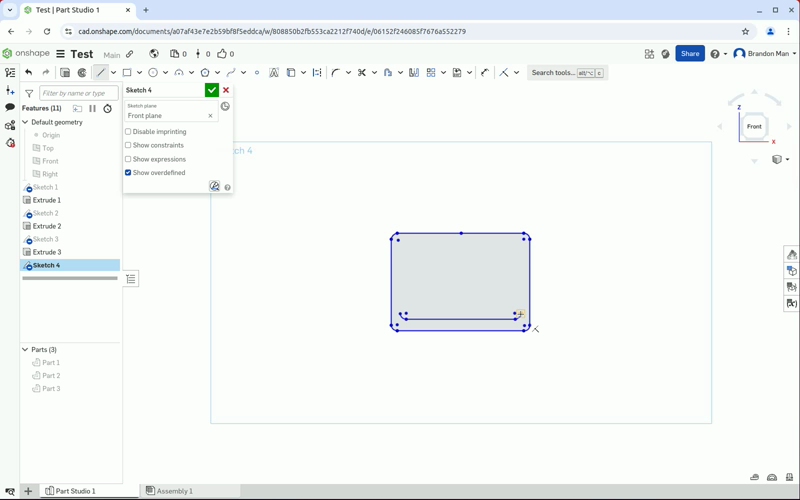
scroll(6)
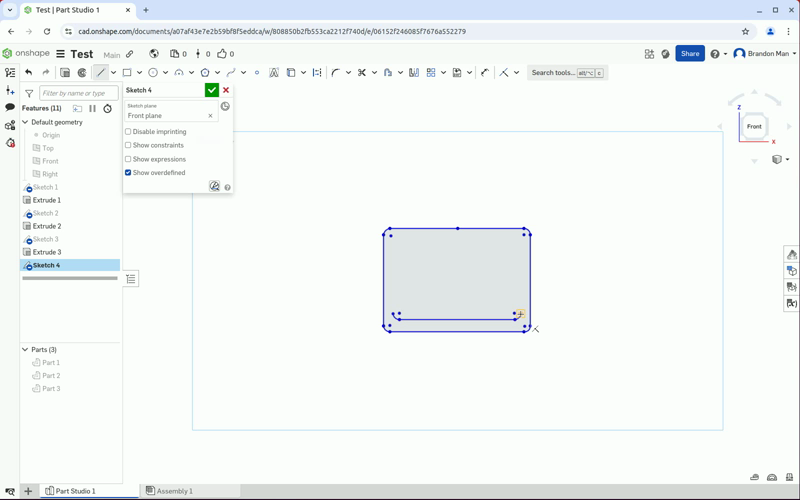
scroll(6)
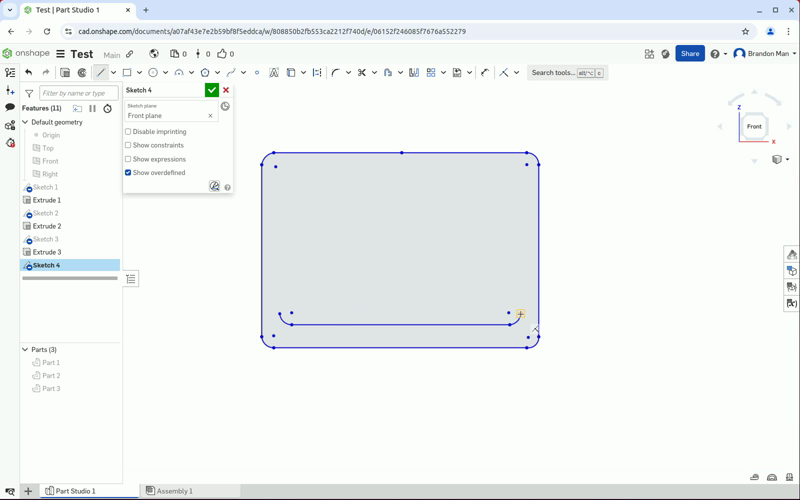
scroll(6)
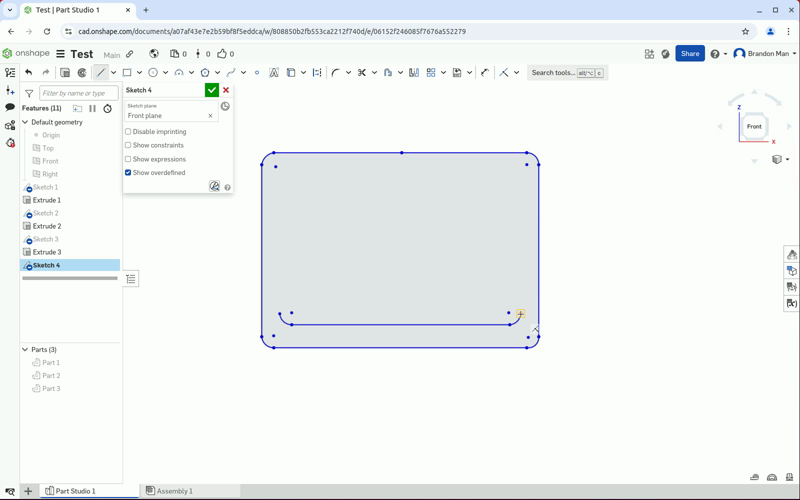
scroll(6)
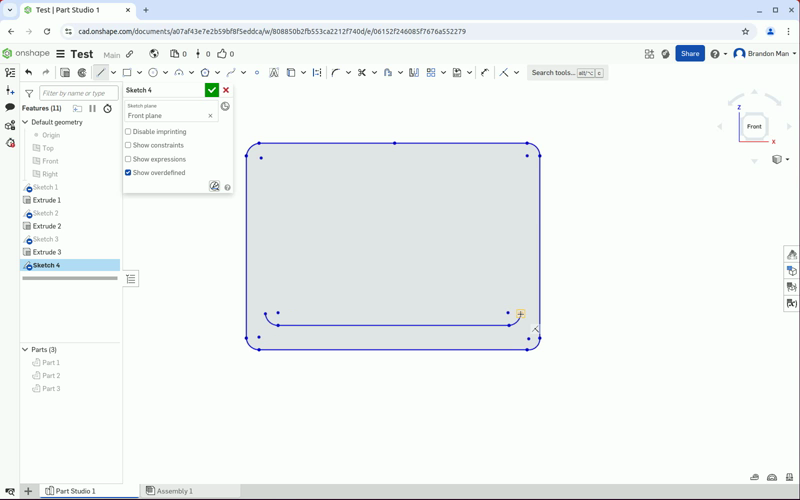
scroll(6)
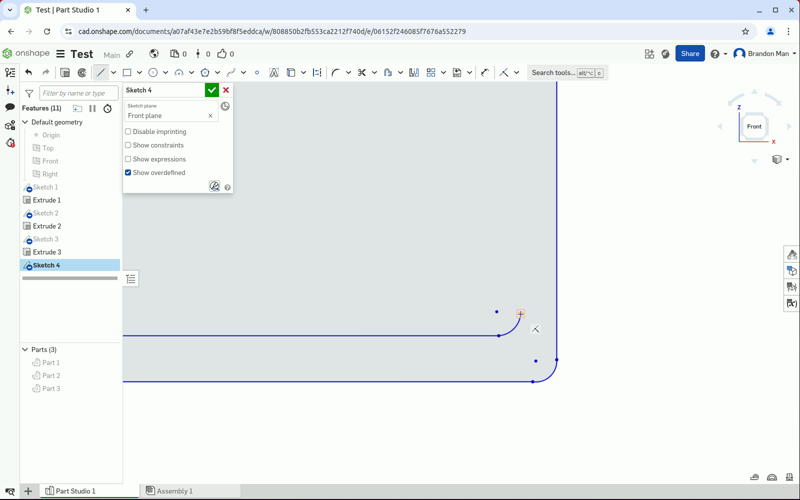
scroll(6)
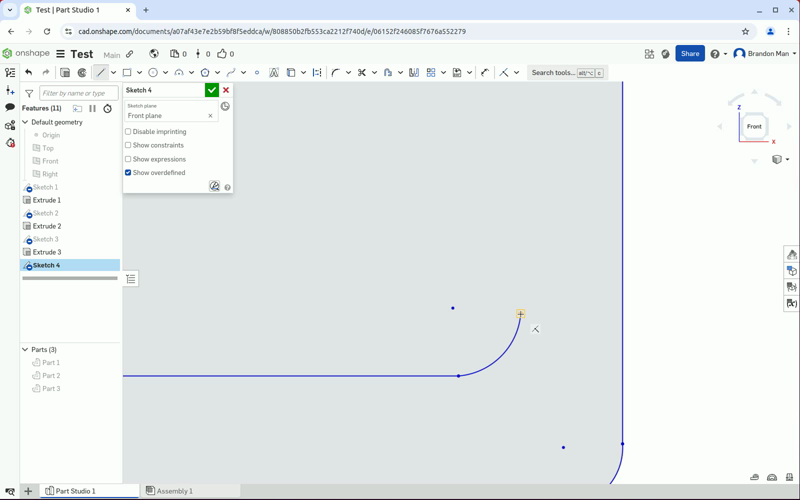
click(520, 313)
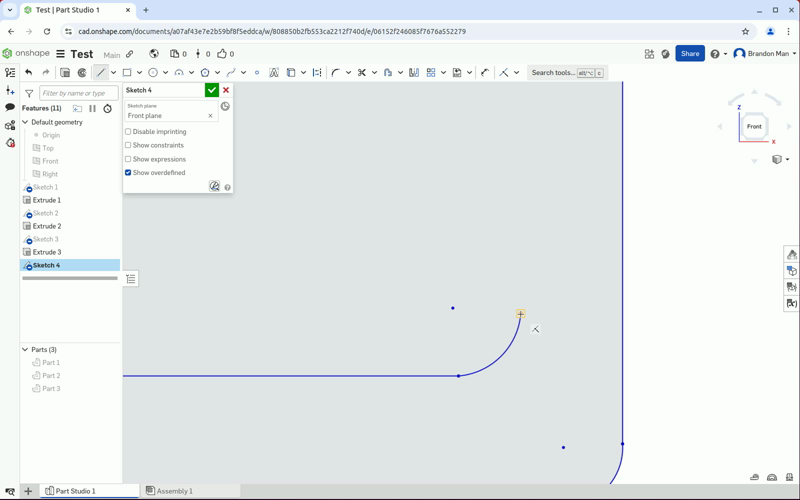
scroll(-6)
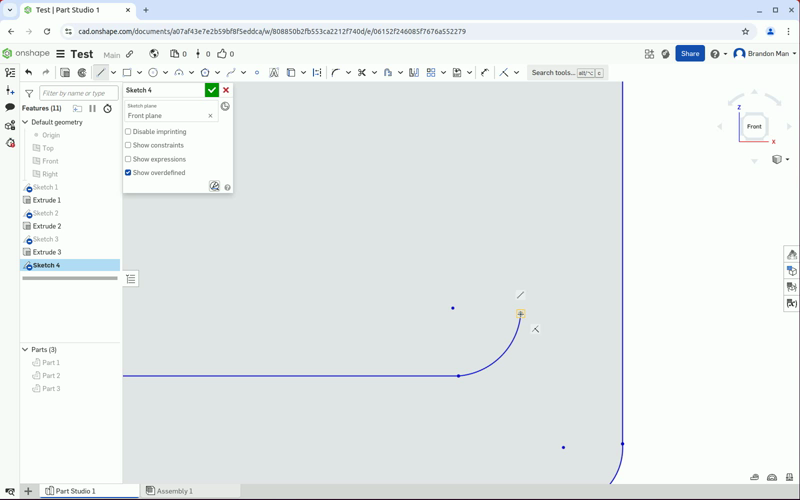
scroll(-6)
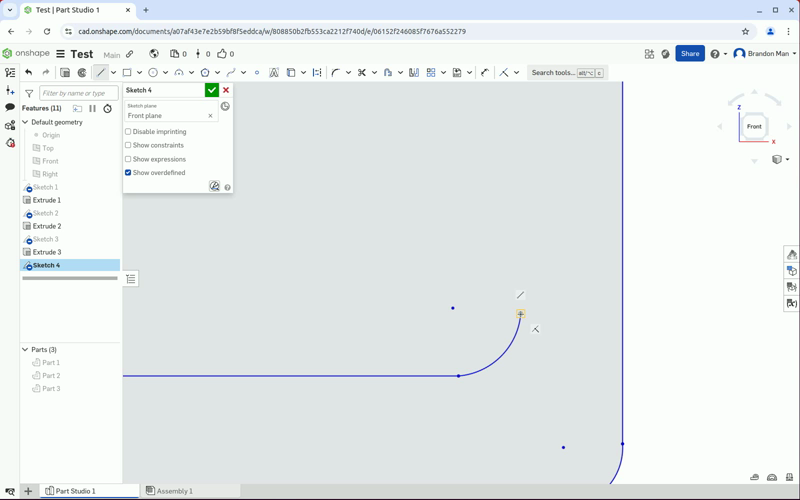
scroll(-6)
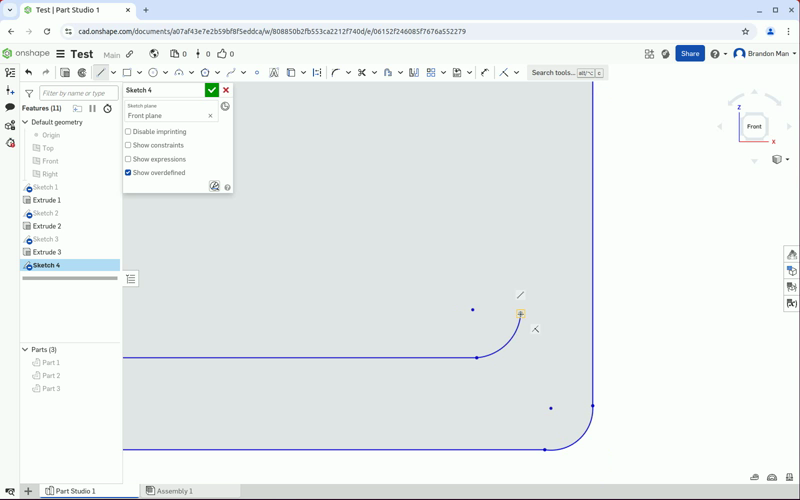
scroll(-6)
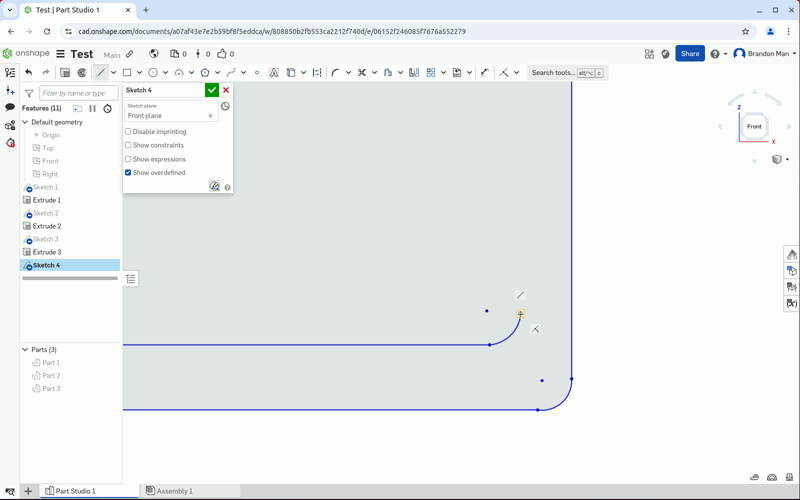
scroll(-6)
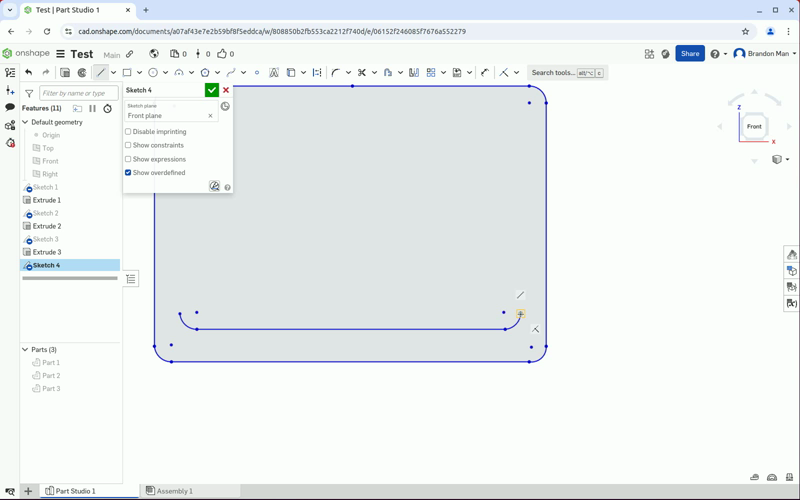
scroll(-6)
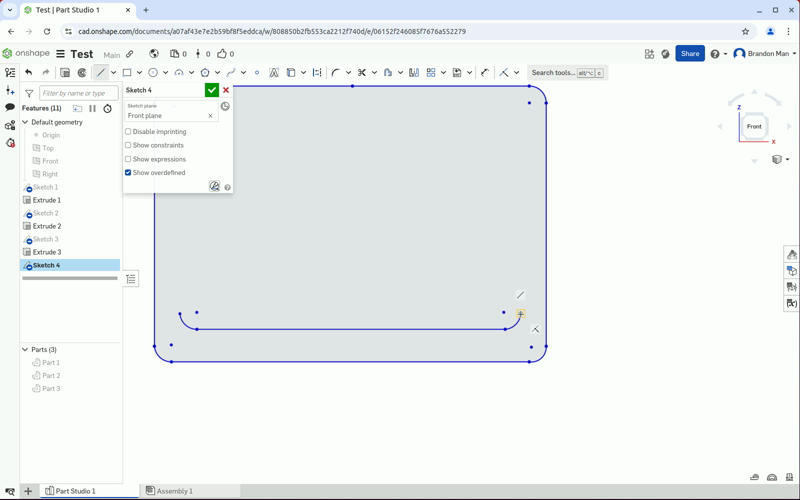
scroll(-6)
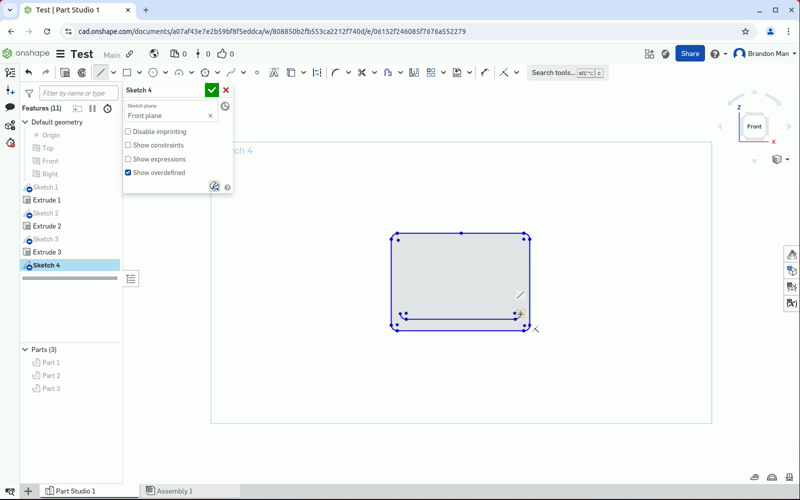
key_down(shift)
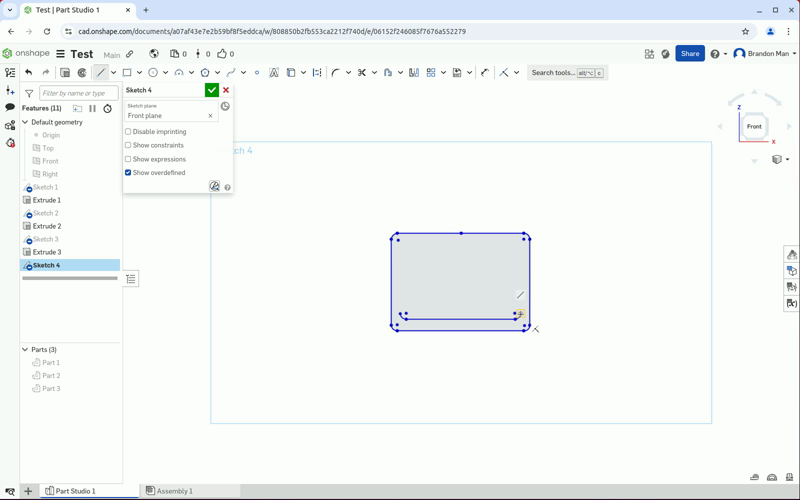
mouse_move(520, 252)
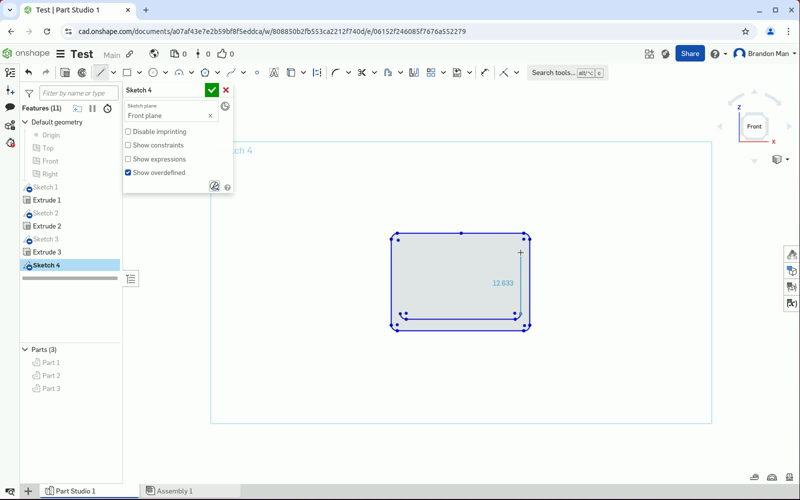
click(520, 252)
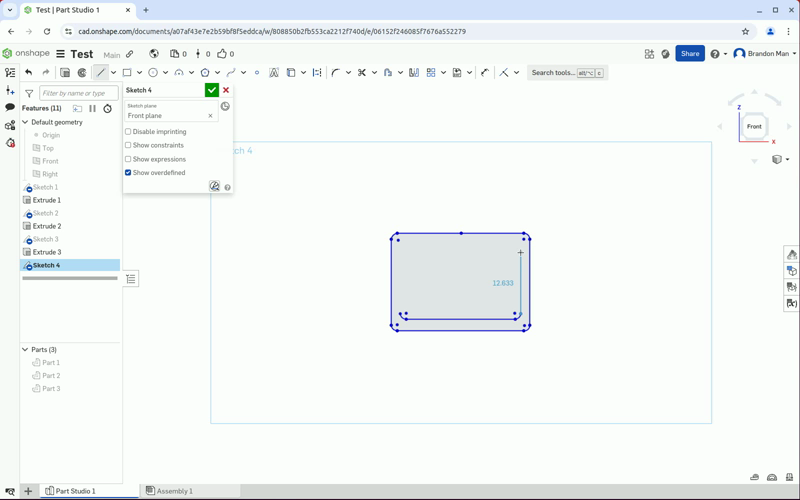
key_up(shift)
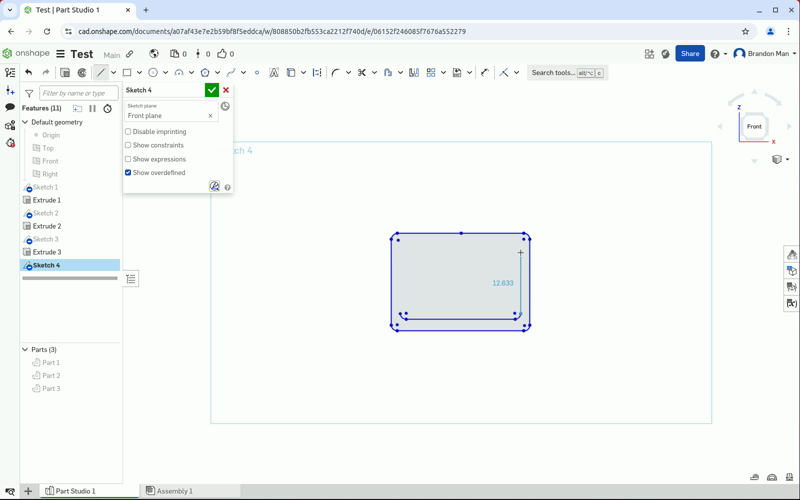
key(esc)
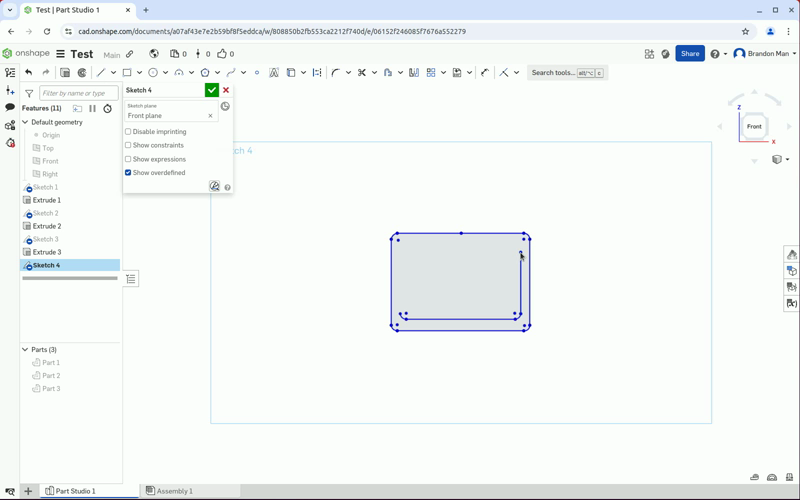
key(a)
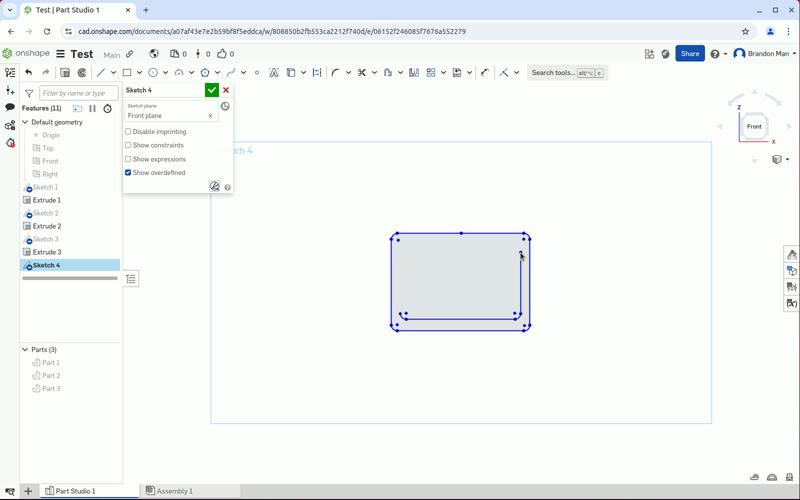
mouse_move(520, 252)
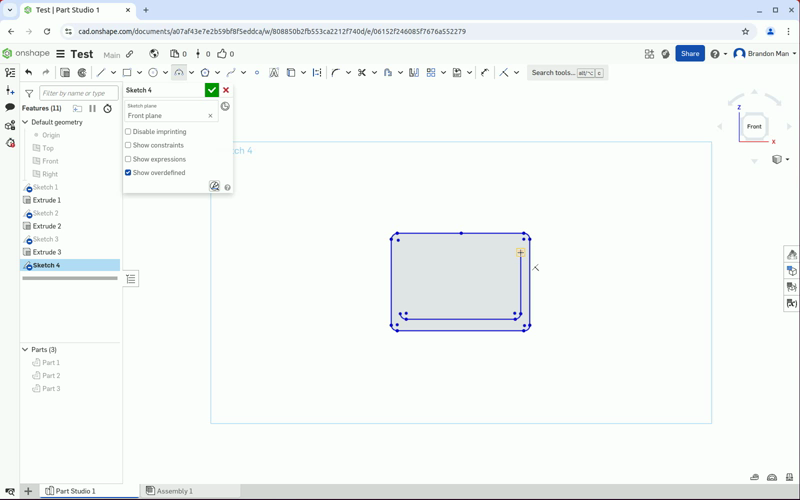
click(520, 252)
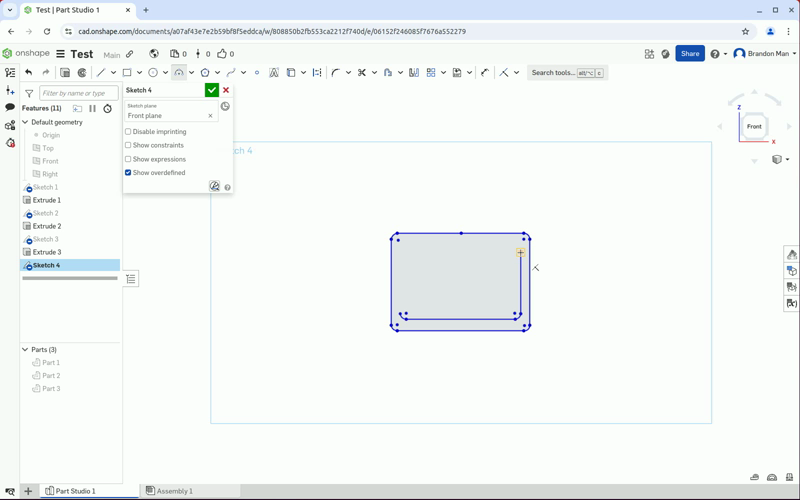
key_down(shift)
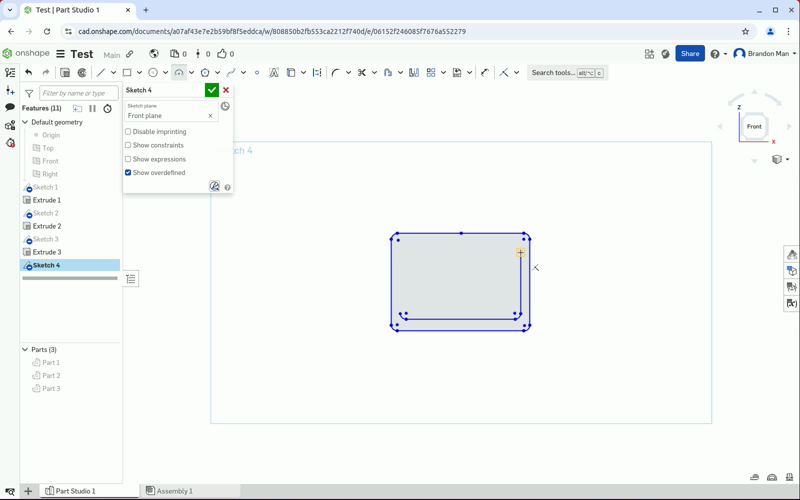
mouse_move(515, 246)
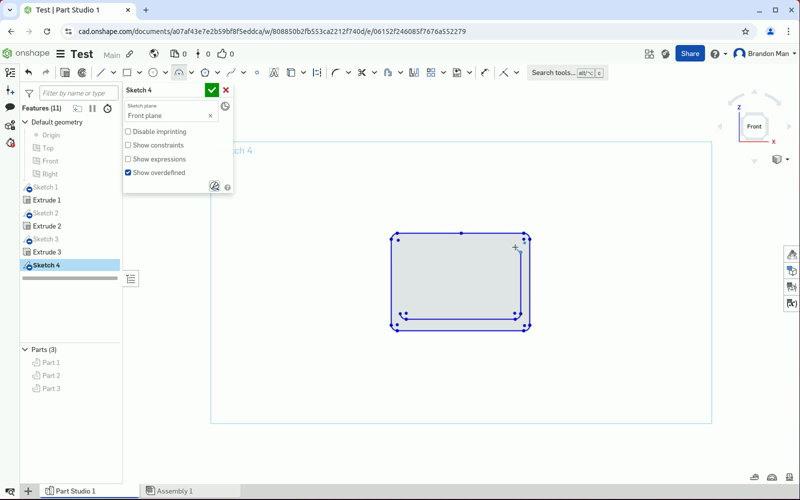
click(515, 246)
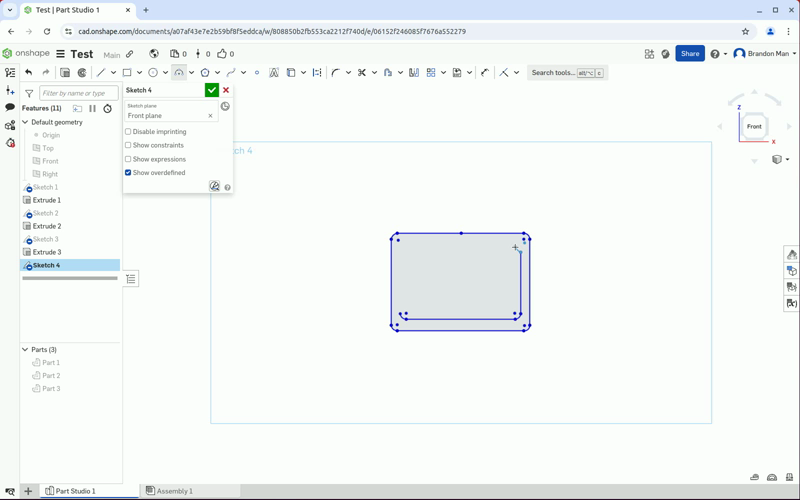
mouse_move(519, 248)
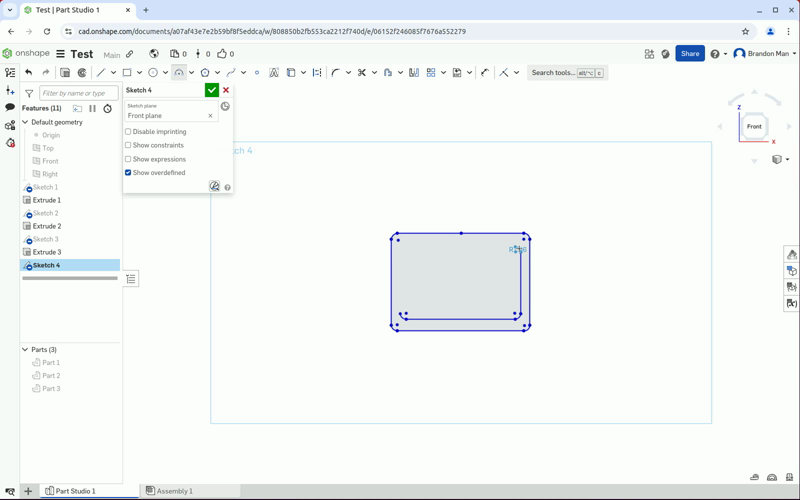
scroll(6)
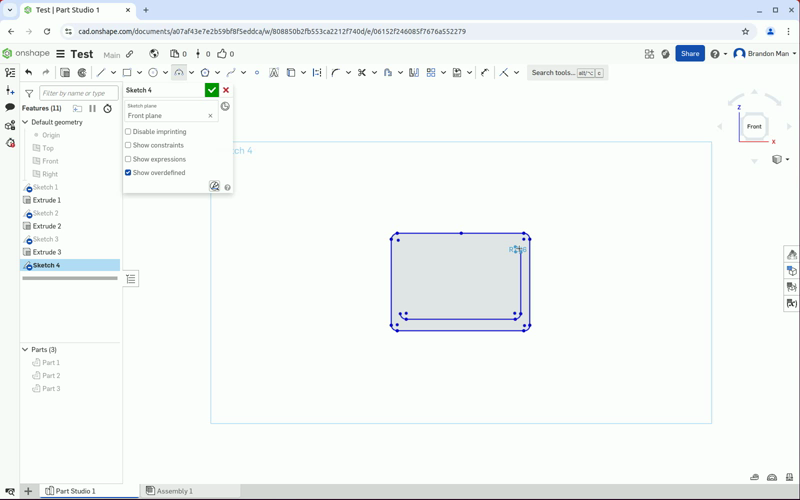
scroll(6)
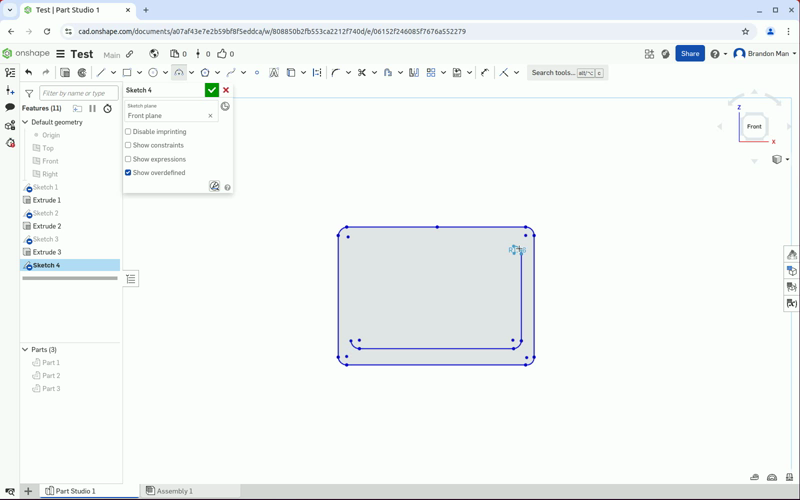
scroll(6)
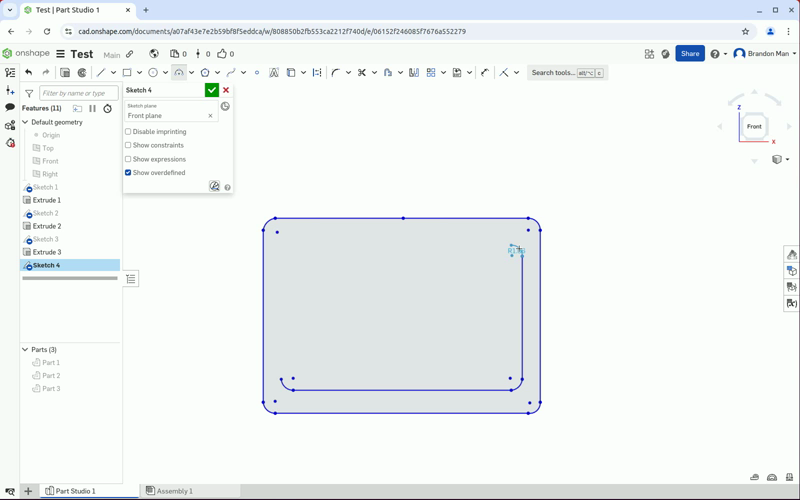
scroll(6)
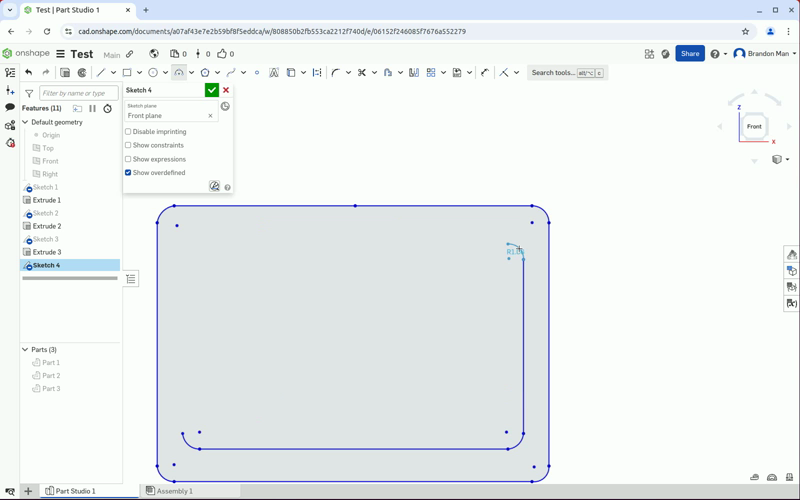
scroll(6)
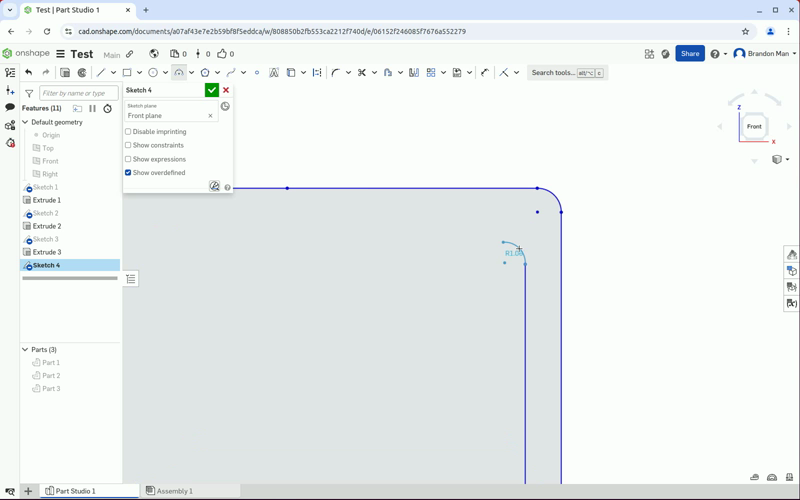
scroll(6)
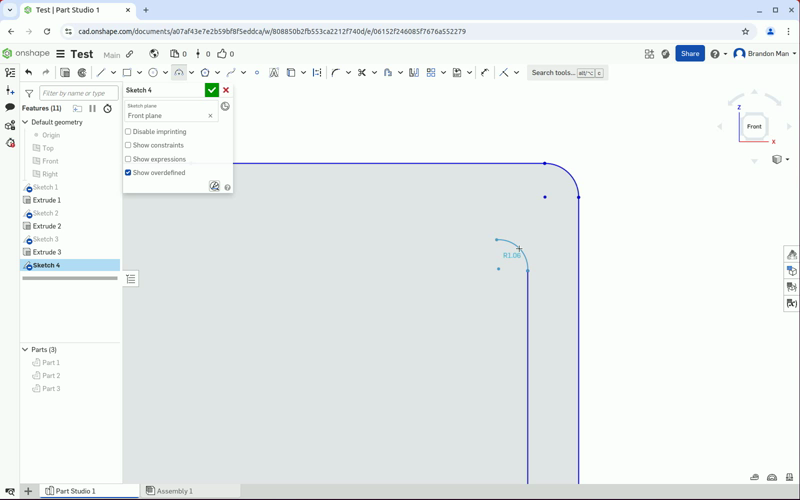
scroll(6)
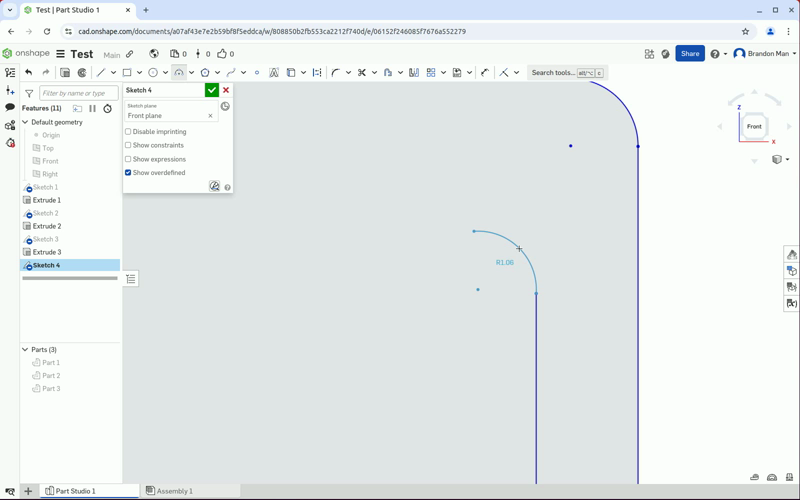
click(519, 248)
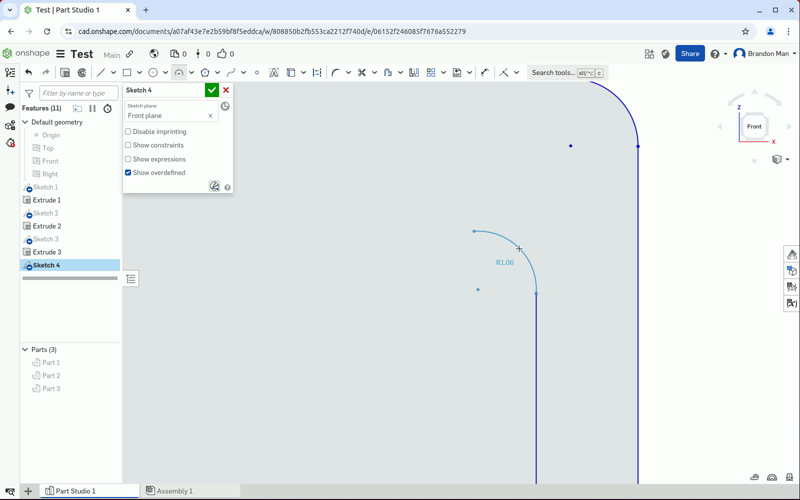
scroll(-6)
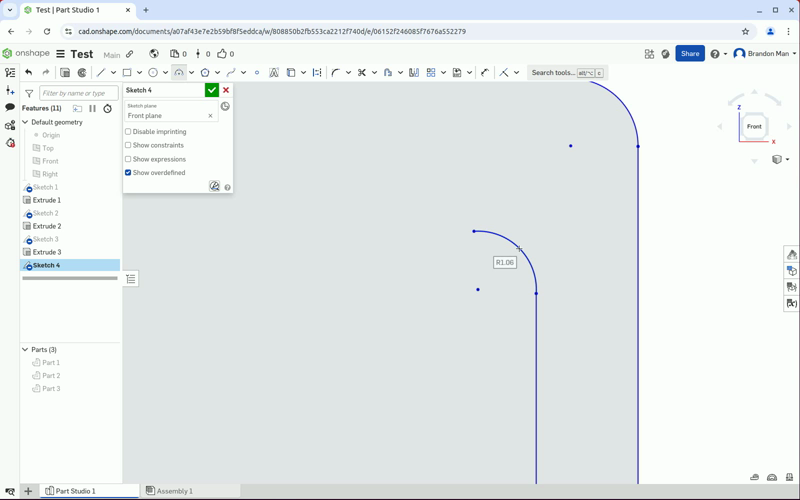
scroll(-6)
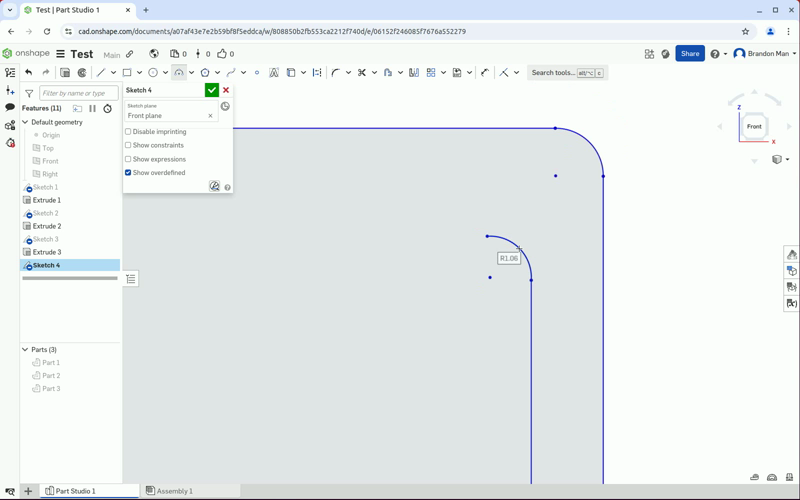
scroll(-6)
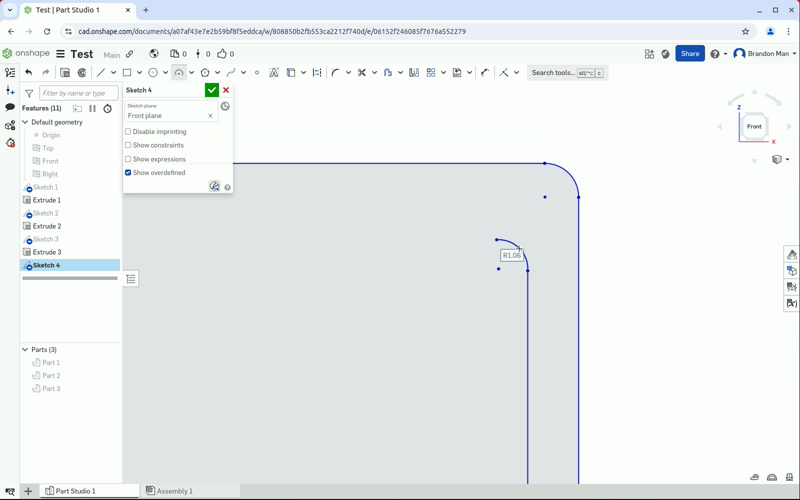
scroll(-6)
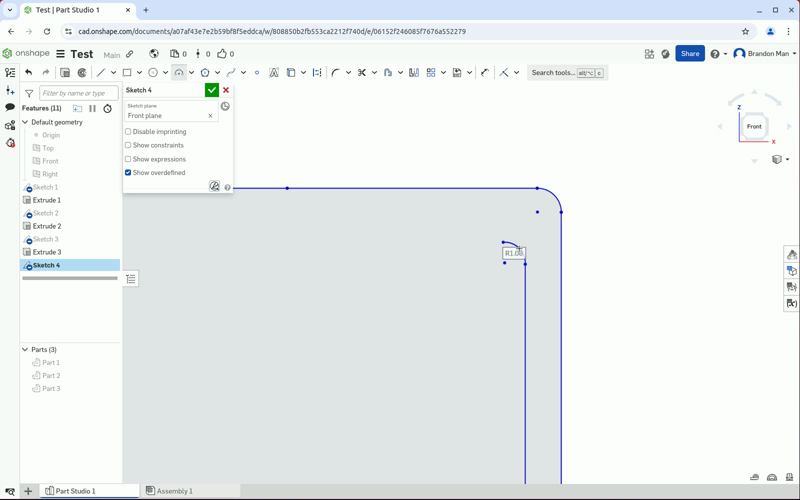
scroll(-6)
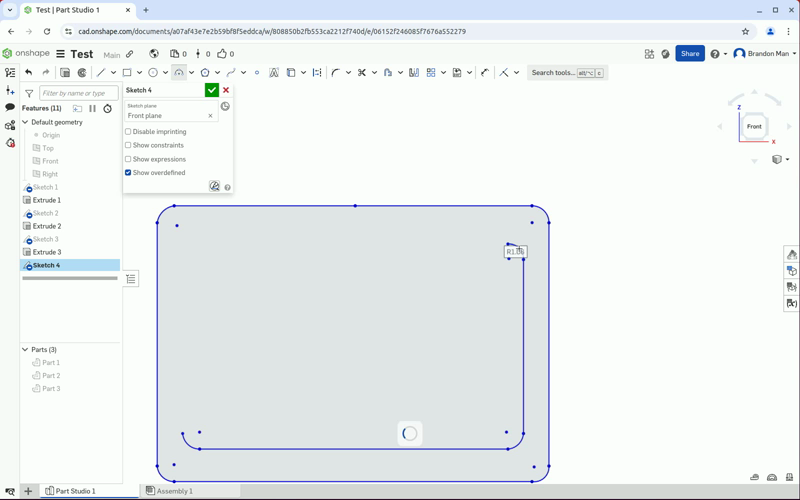
scroll(-6)
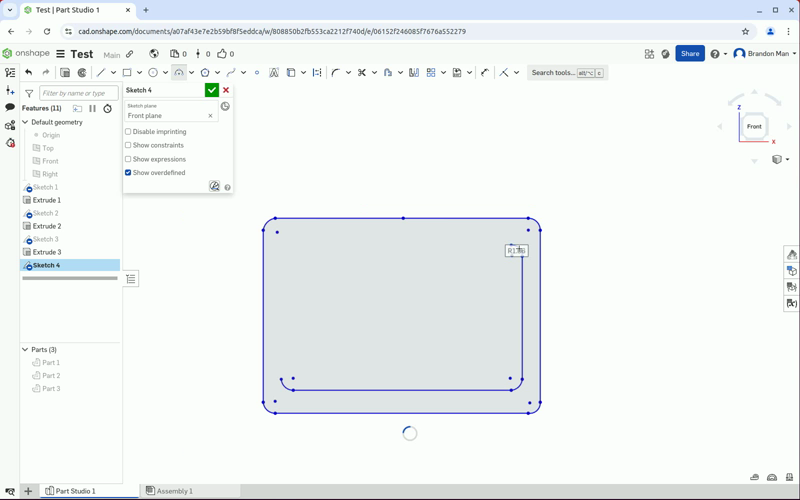
scroll(-6)
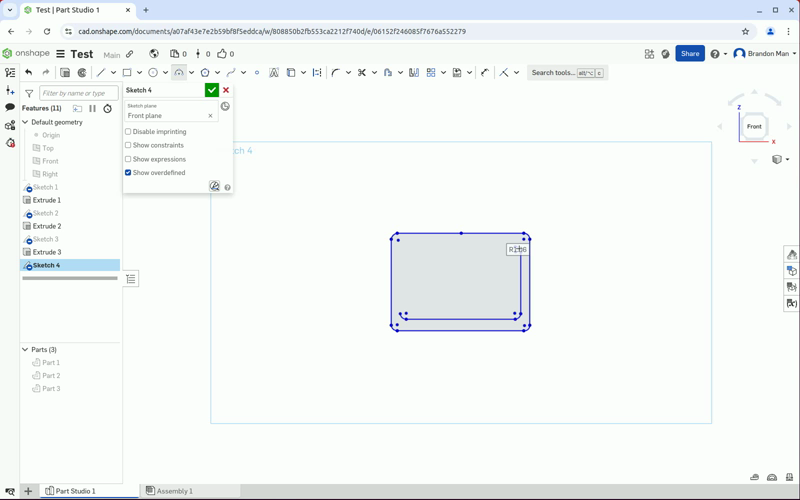
key_up(shift)
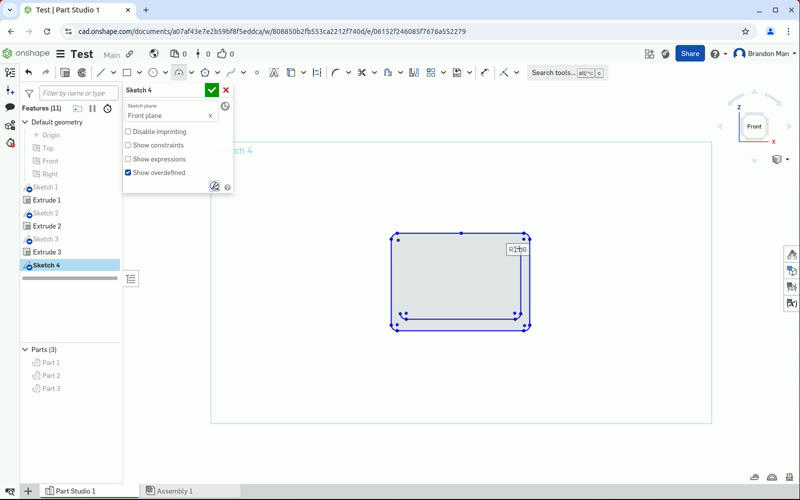
key(esc)
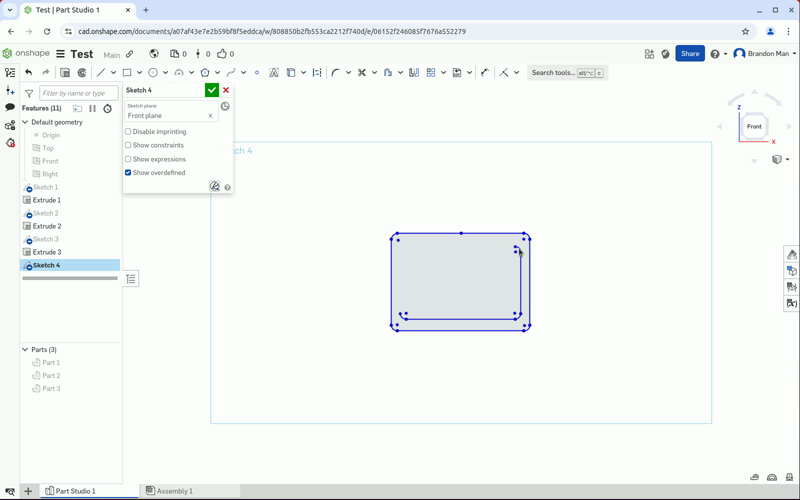
key(l)
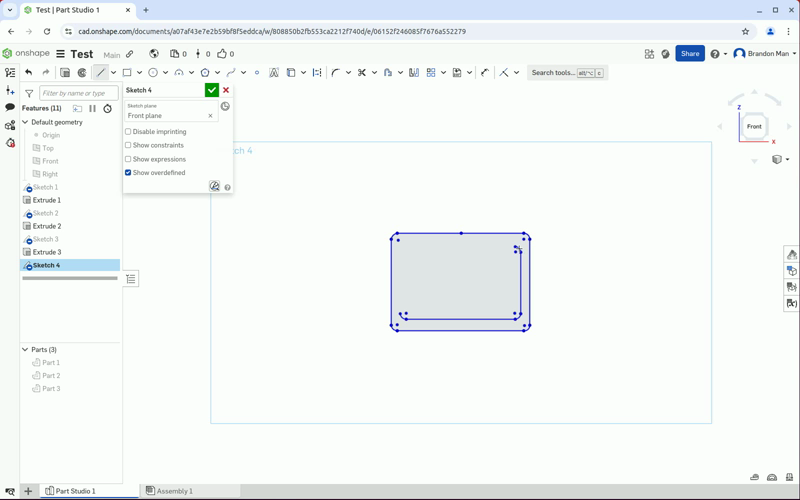
mouse_move(515, 246)
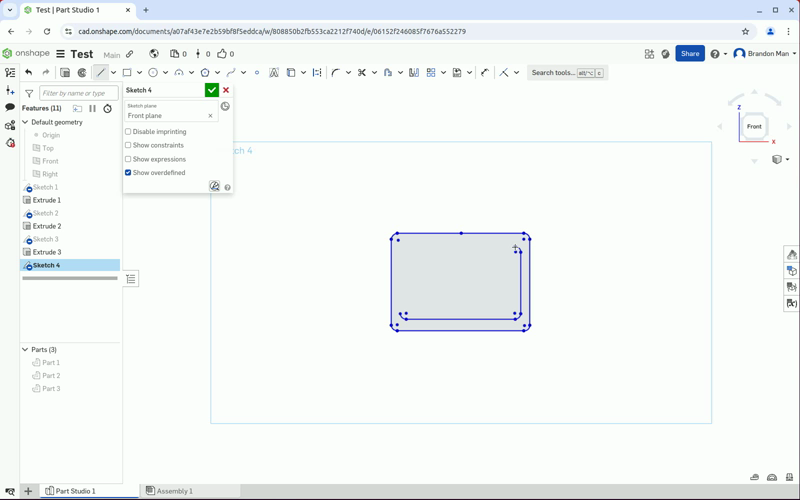
click(515, 246)
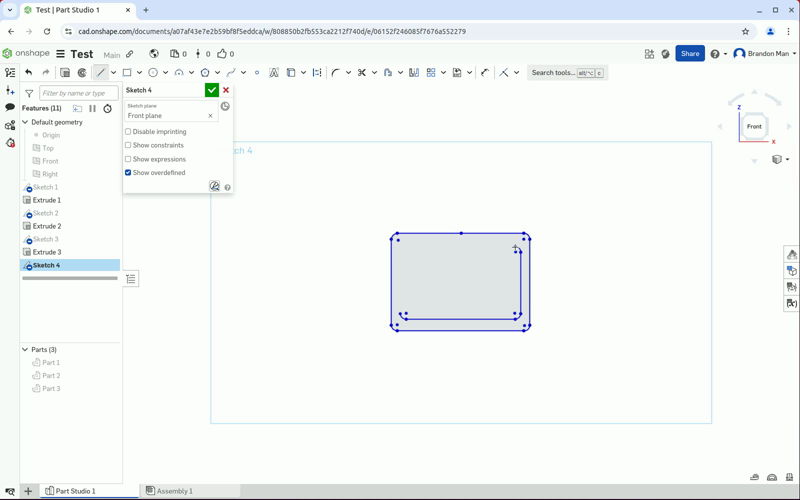
key_down(shift)
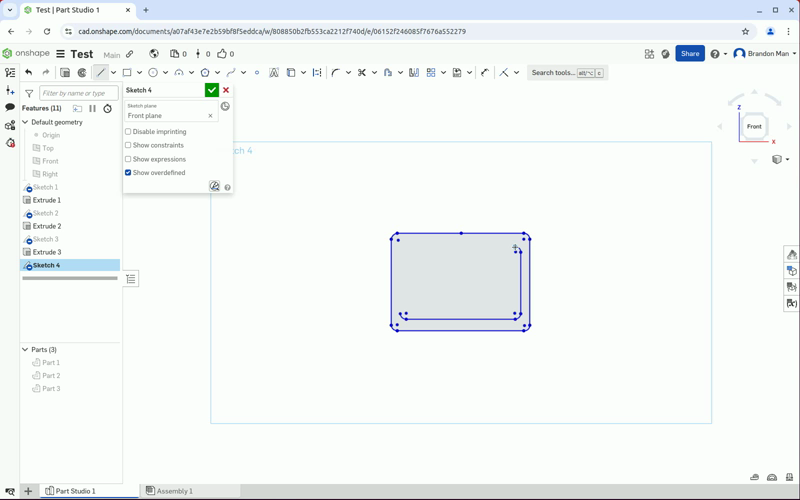
mouse_move(406, 246)
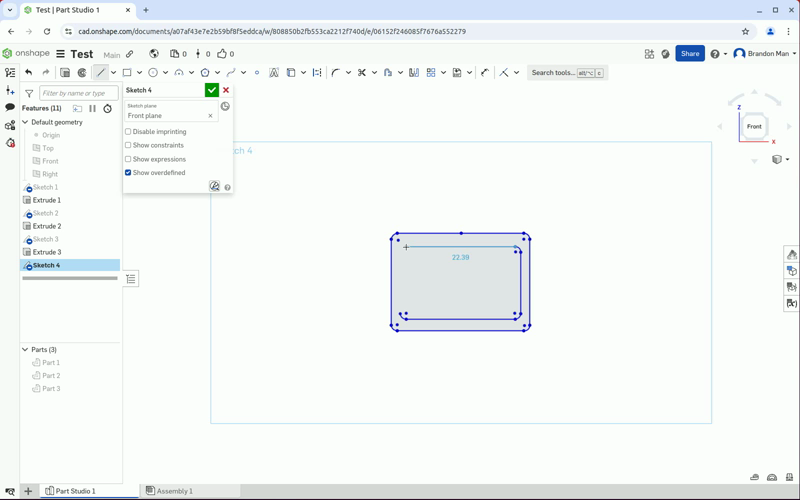
click(406, 246)
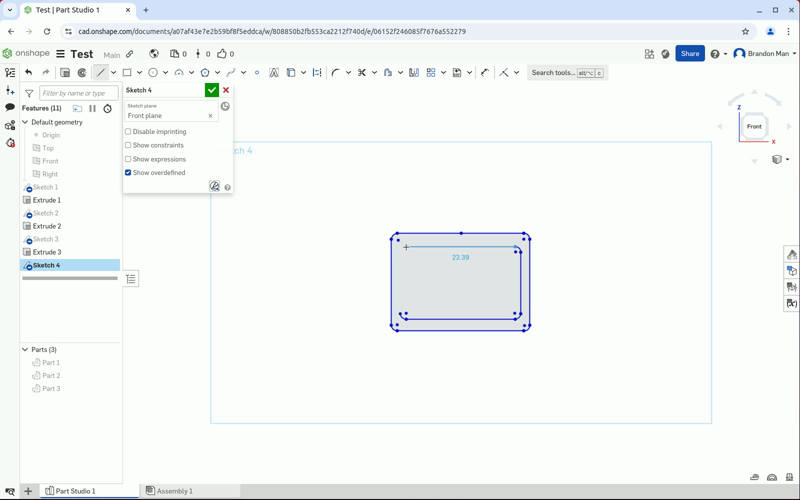
key_up(shift)
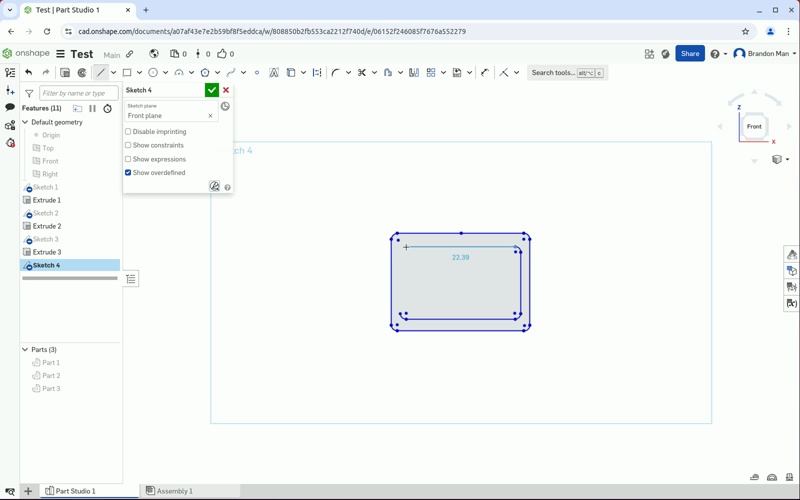
key(esc)
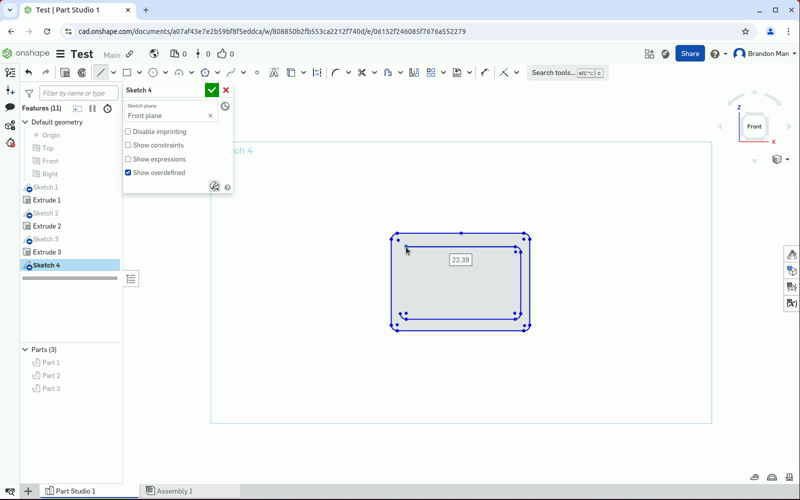
key(a)
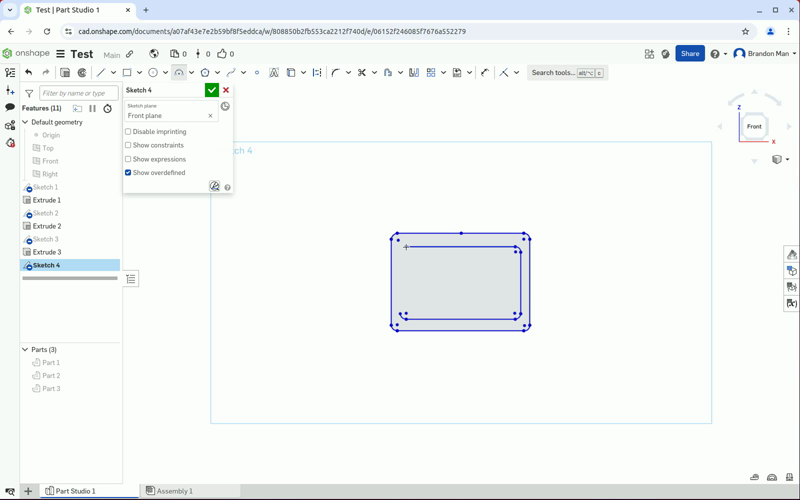
mouse_move(406, 246)
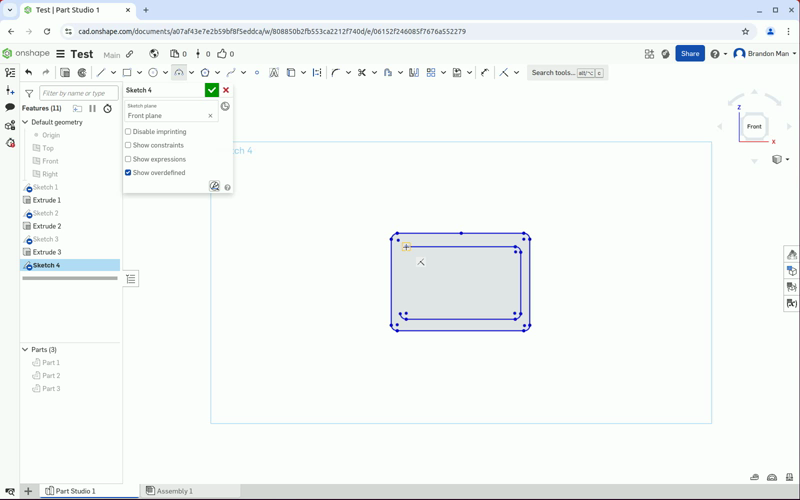
click(406, 246)
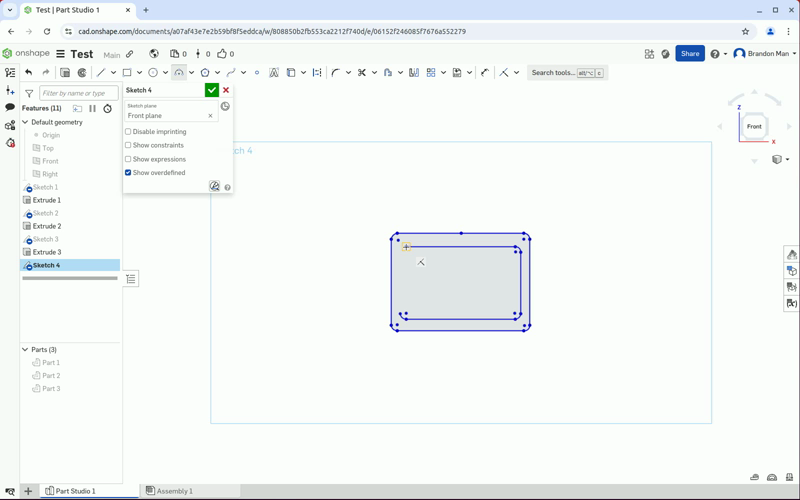
key_down(shift)
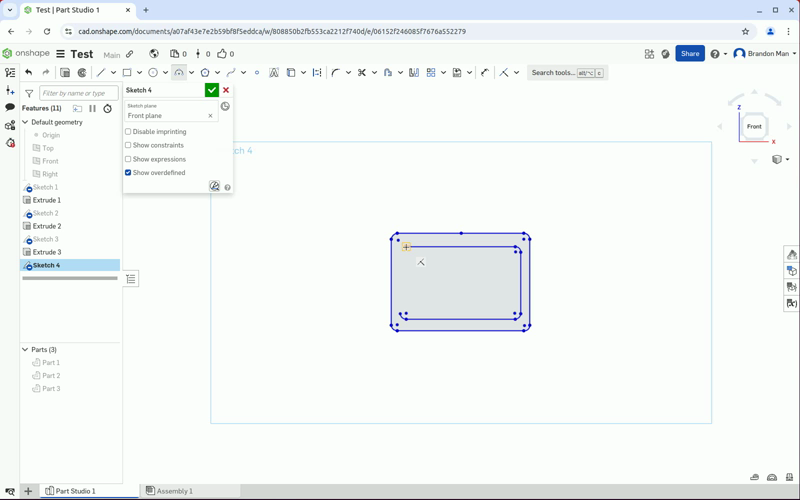
mouse_move(400, 252)
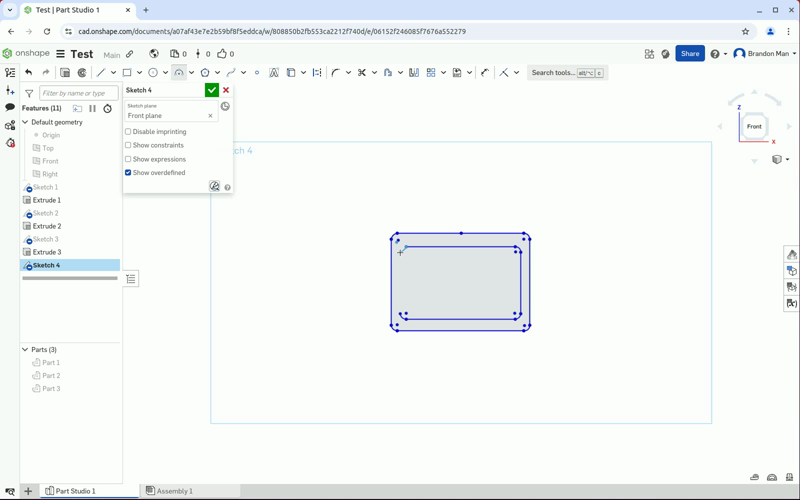
click(400, 252)
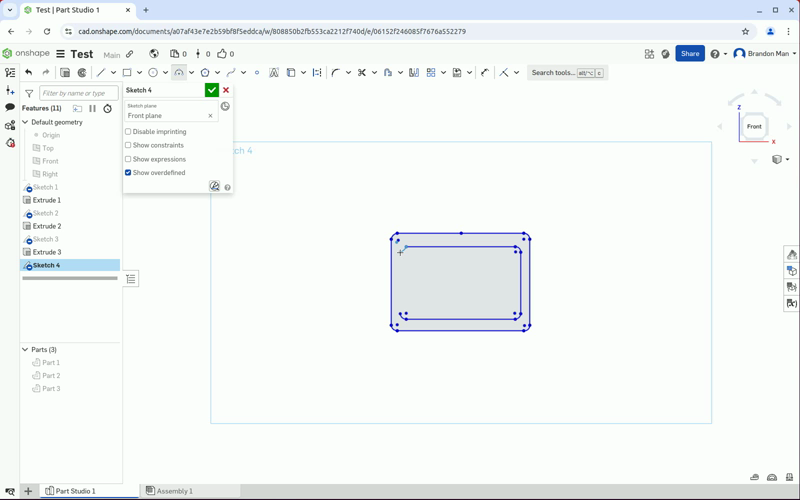
mouse_move(401, 248)
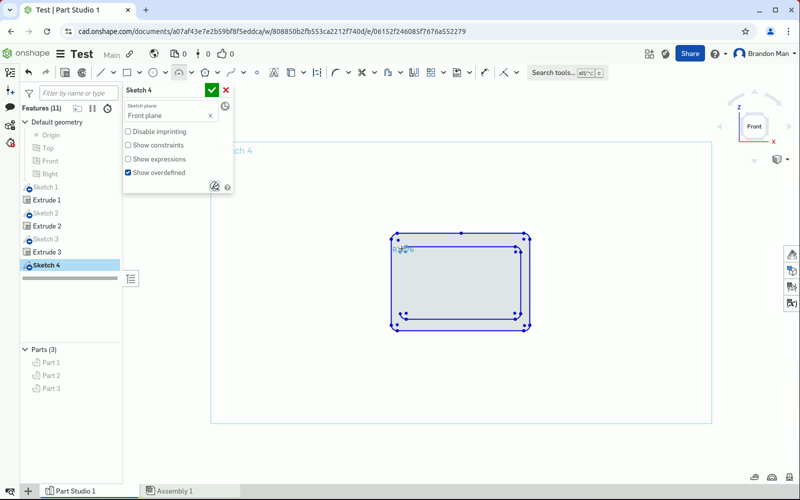
click(401, 248)
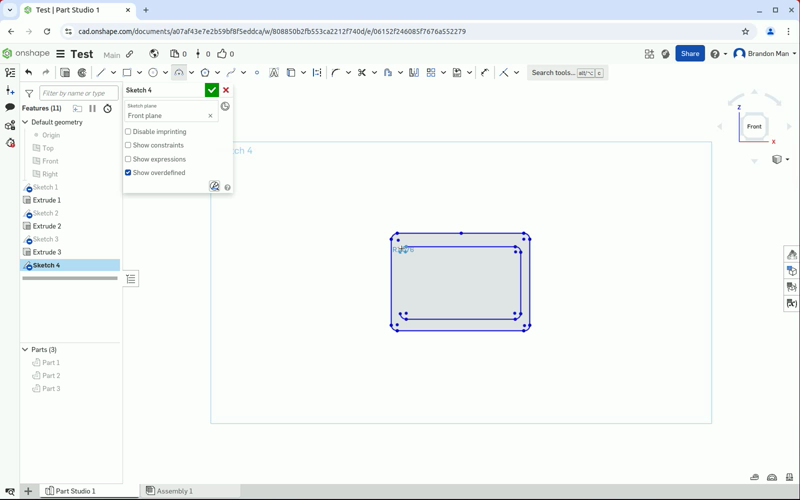
key_up(shift)
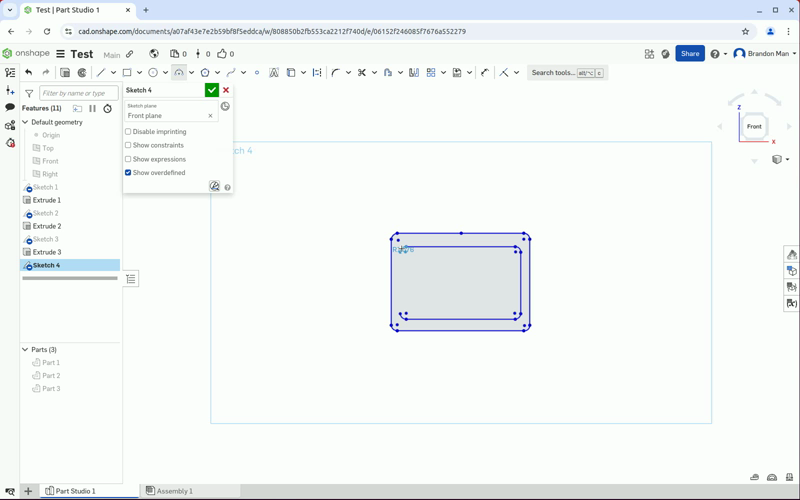
key(esc)
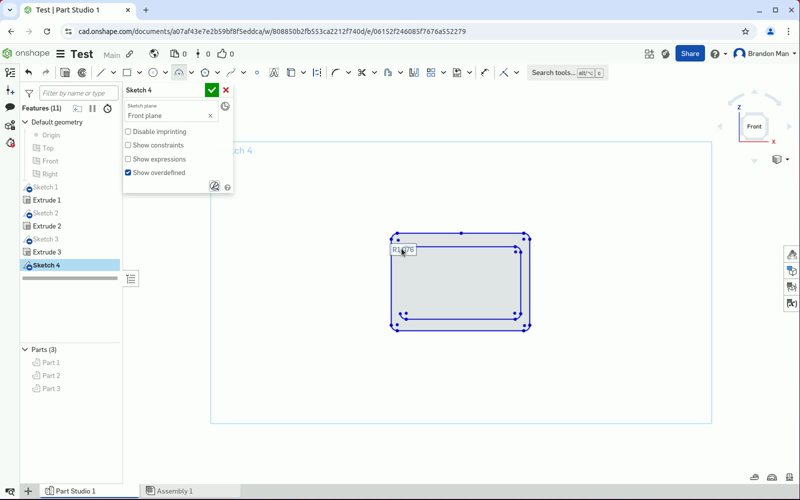
key(l)
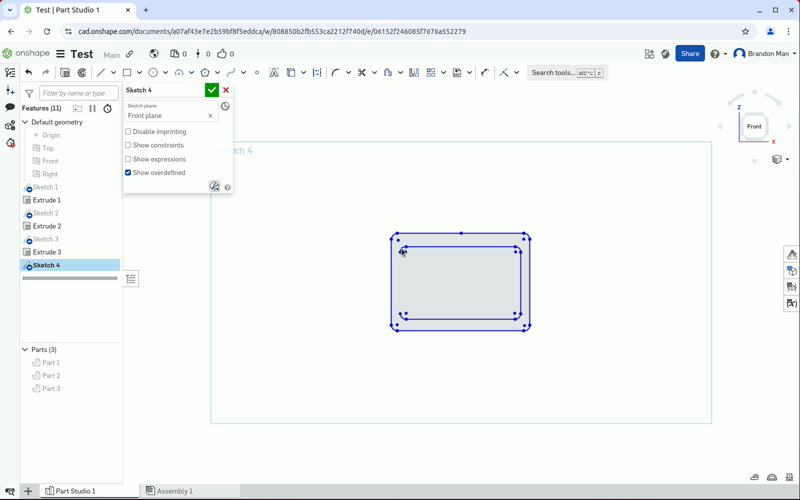
mouse_move(400, 252)
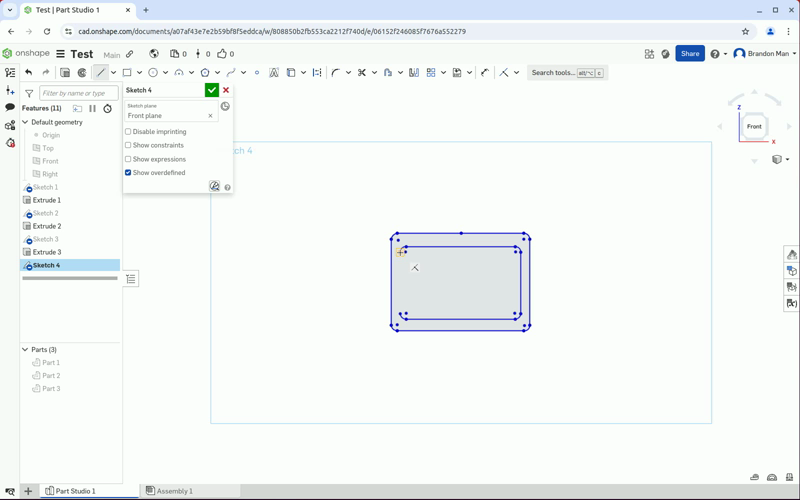
scroll(6)
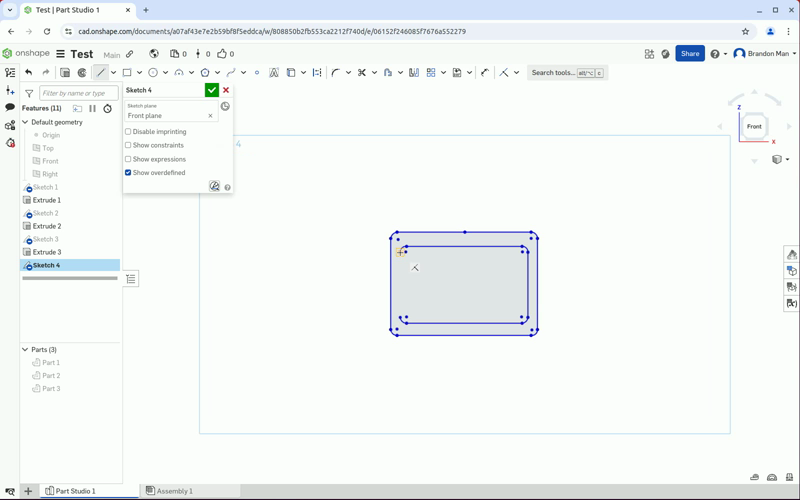
scroll(6)
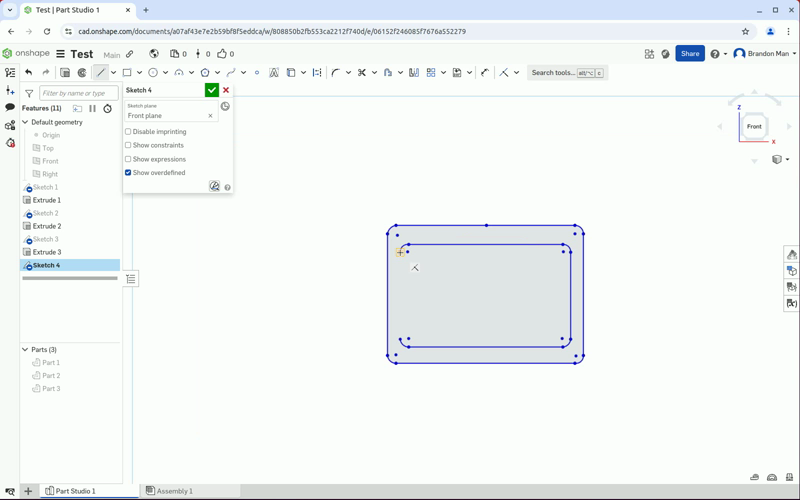
scroll(6)
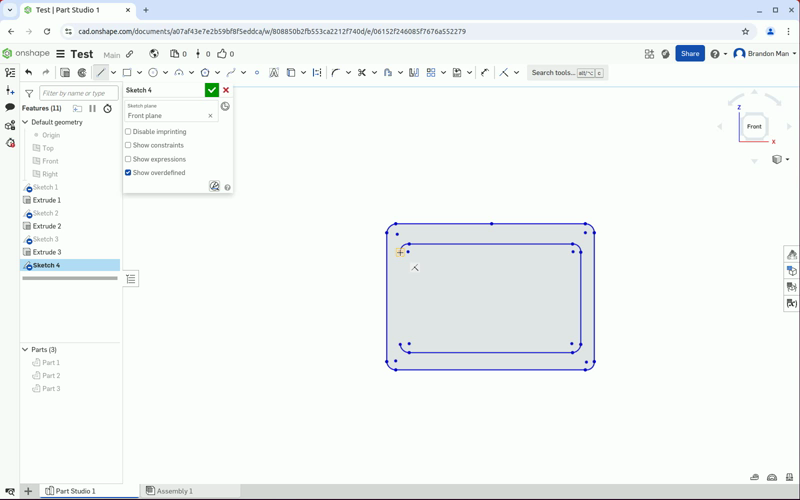
scroll(6)
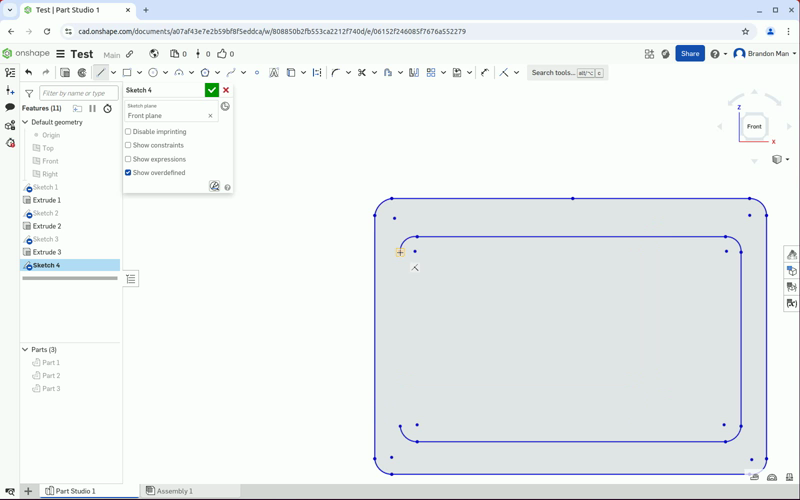
scroll(6)
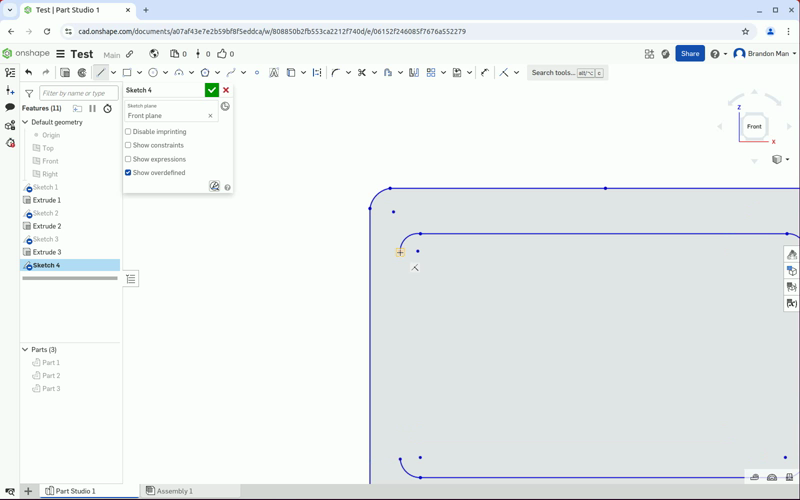
scroll(6)
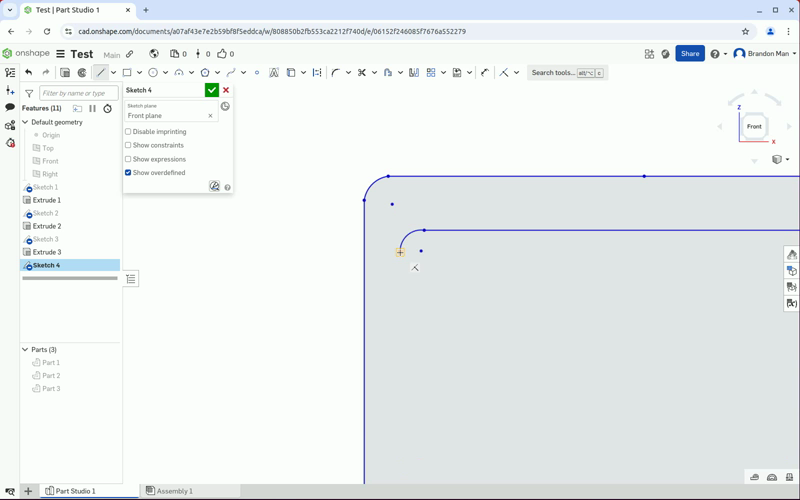
scroll(6)
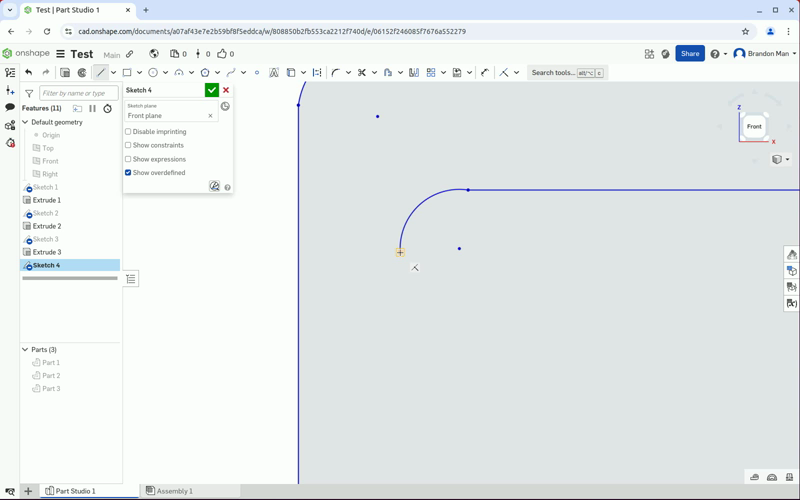
click(400, 252)
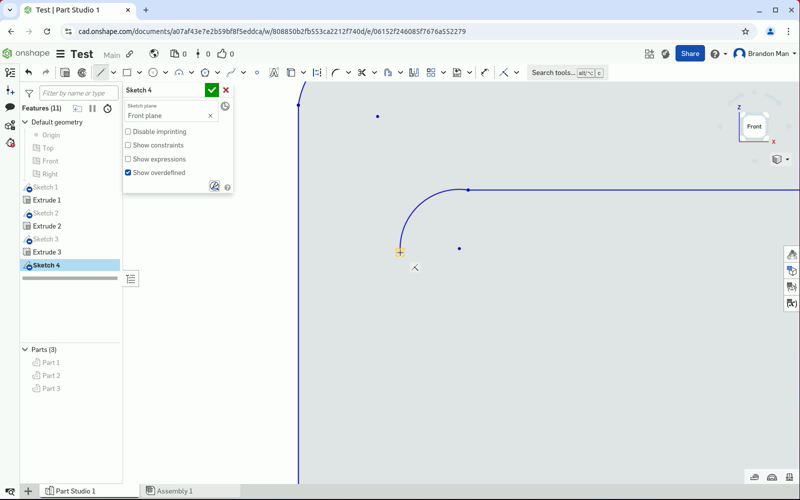
scroll(-6)
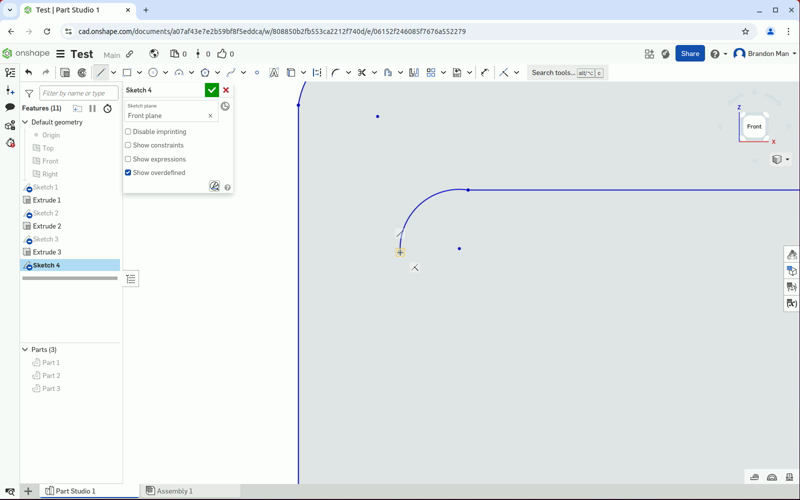
scroll(-6)
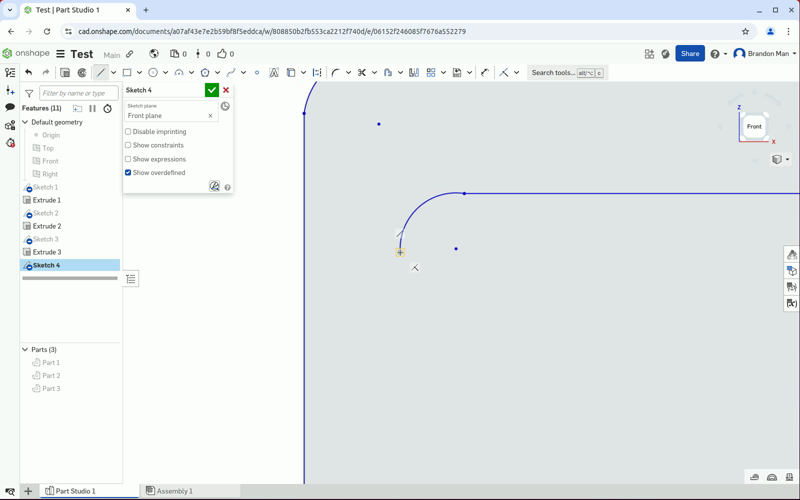
scroll(-6)
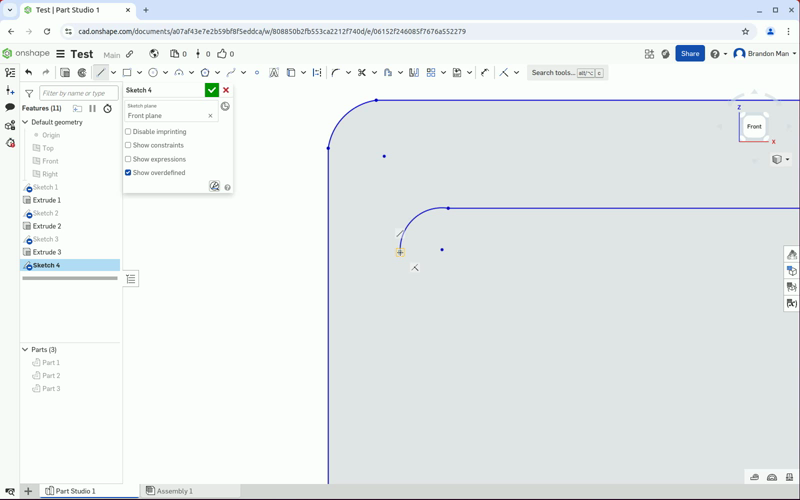
scroll(-6)
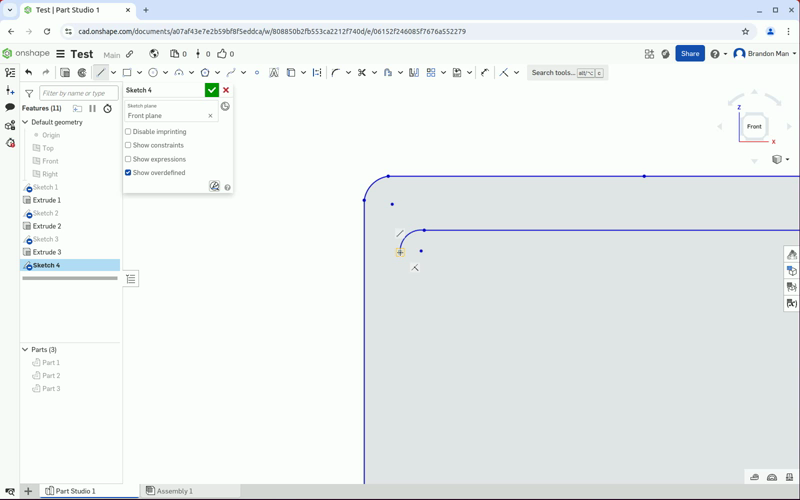
scroll(-6)
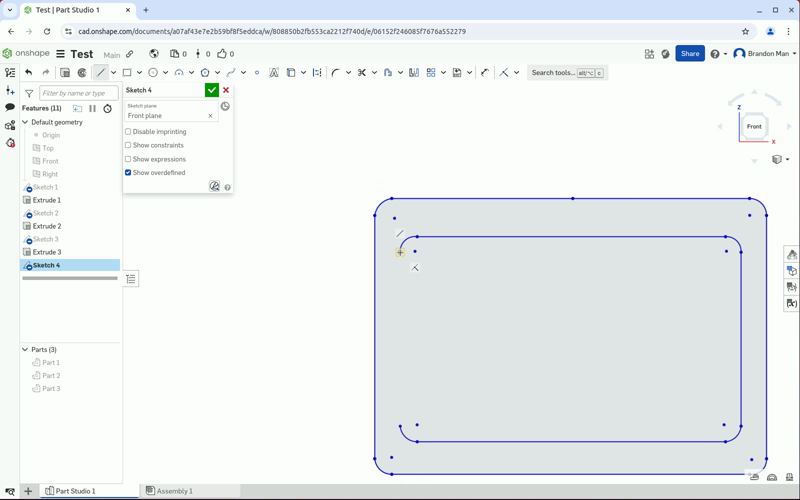
scroll(-6)
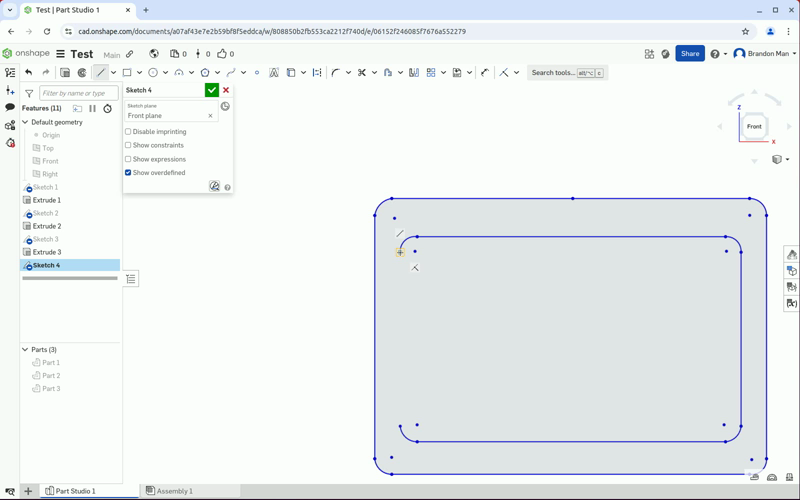
scroll(-6)
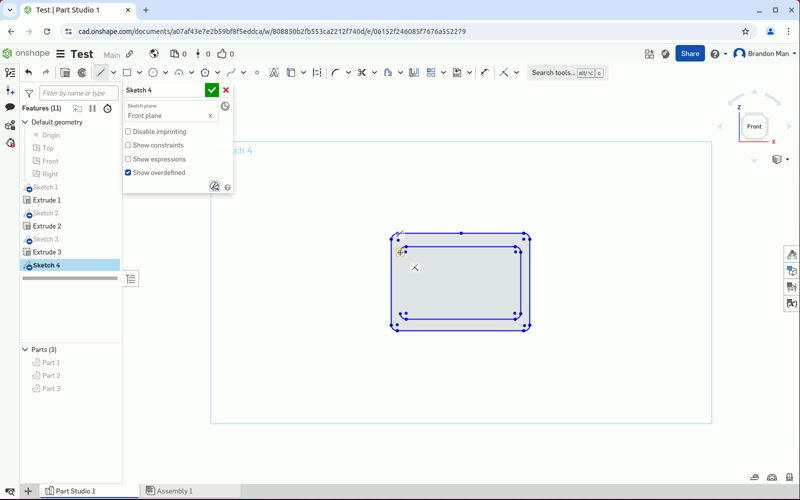
key_down(shift)
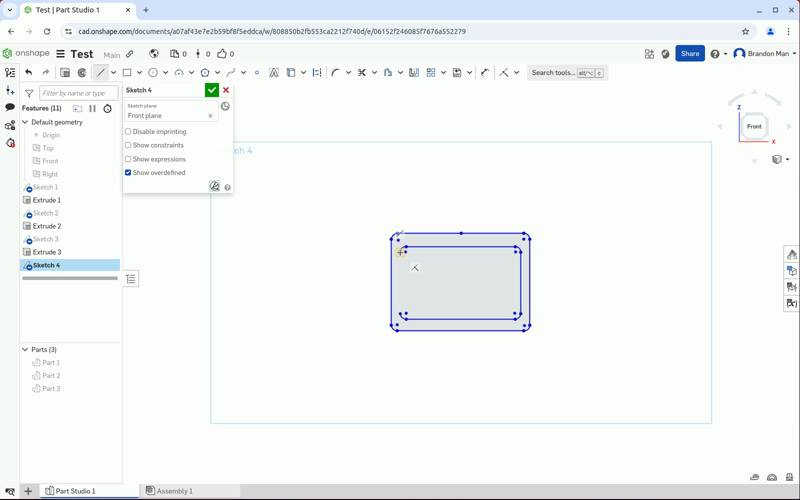
mouse_move(400, 313)
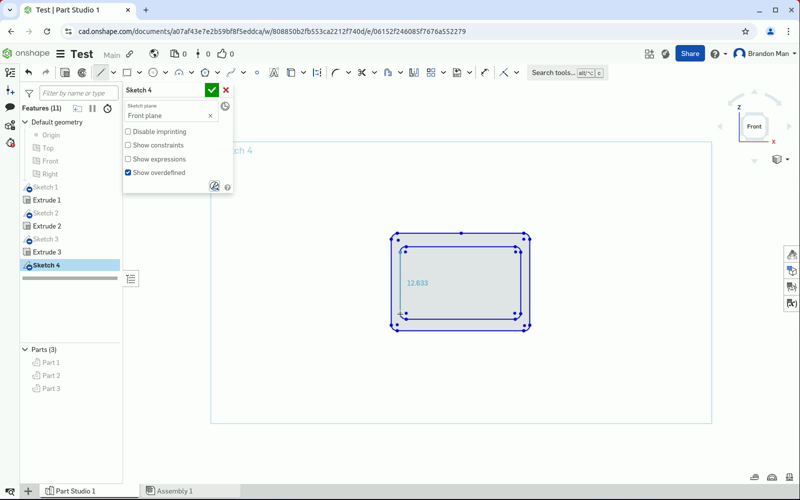
scroll(6)
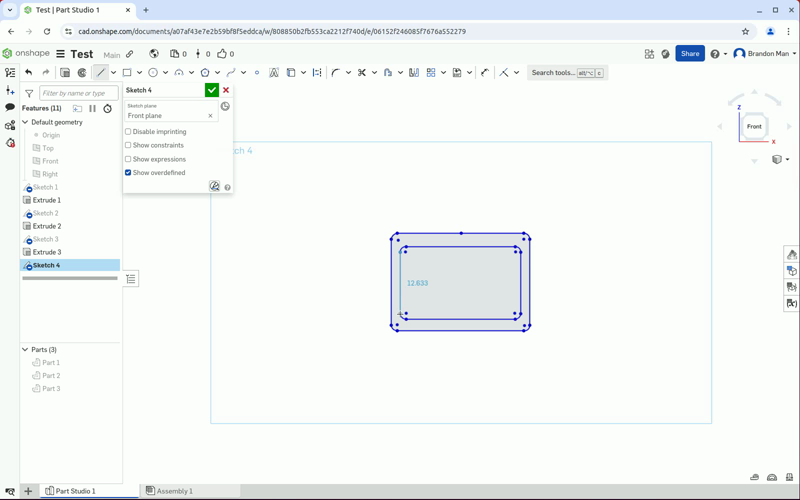
scroll(6)
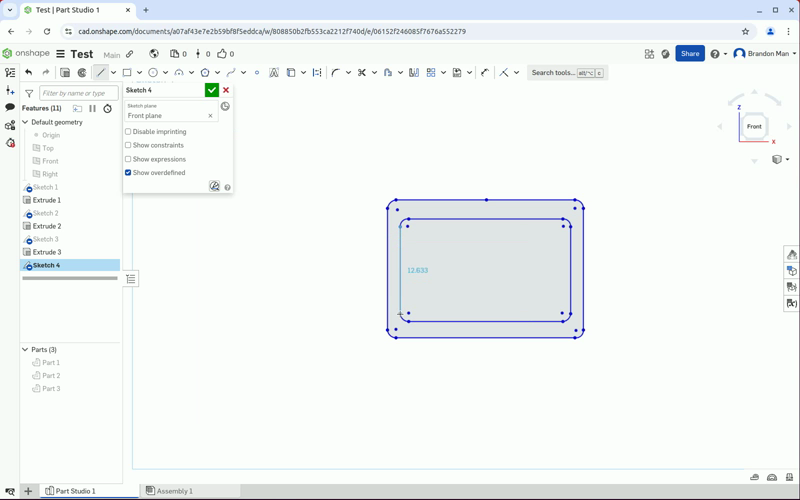
scroll(6)
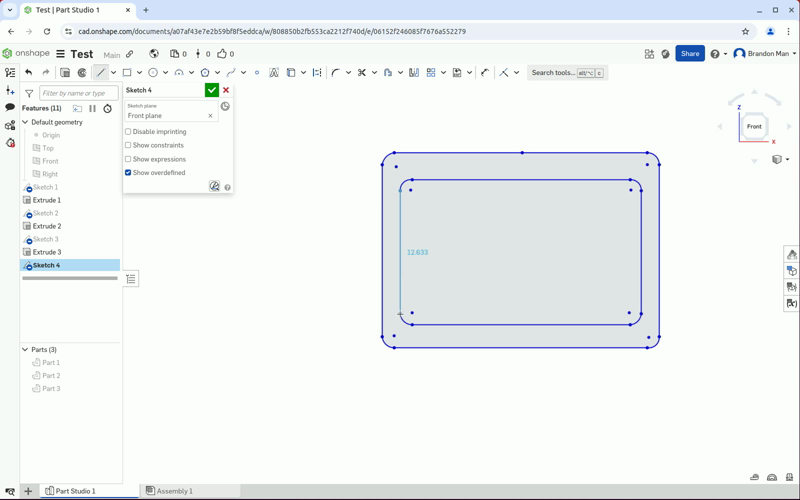
scroll(6)
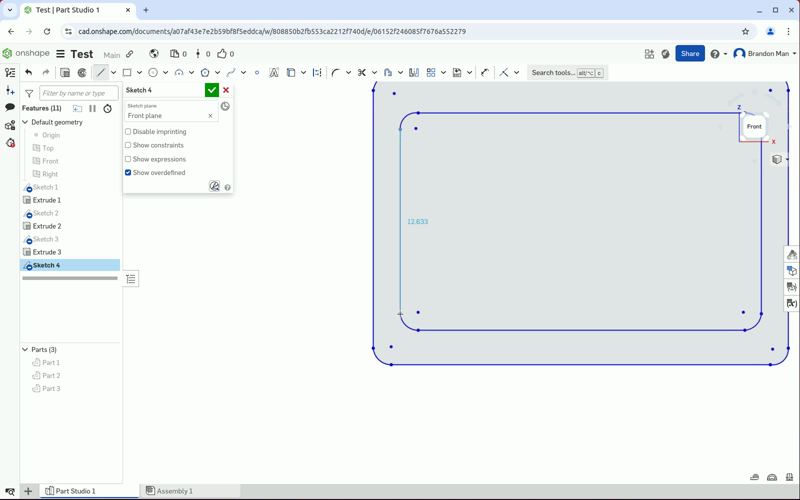
scroll(6)
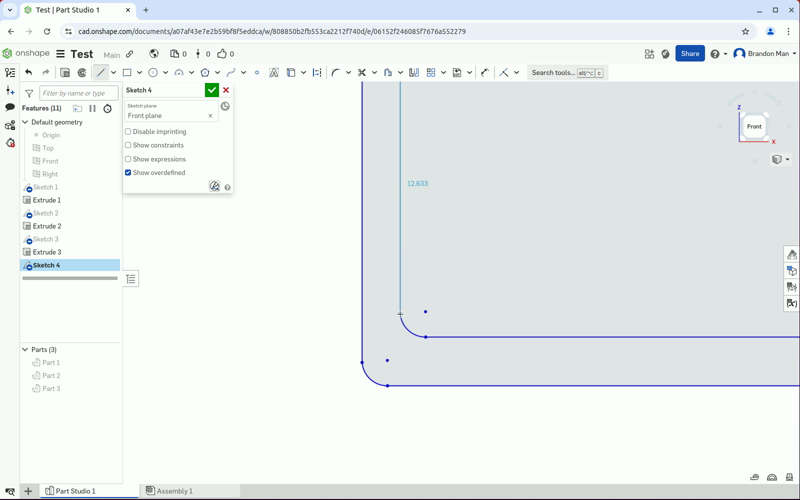
scroll(6)
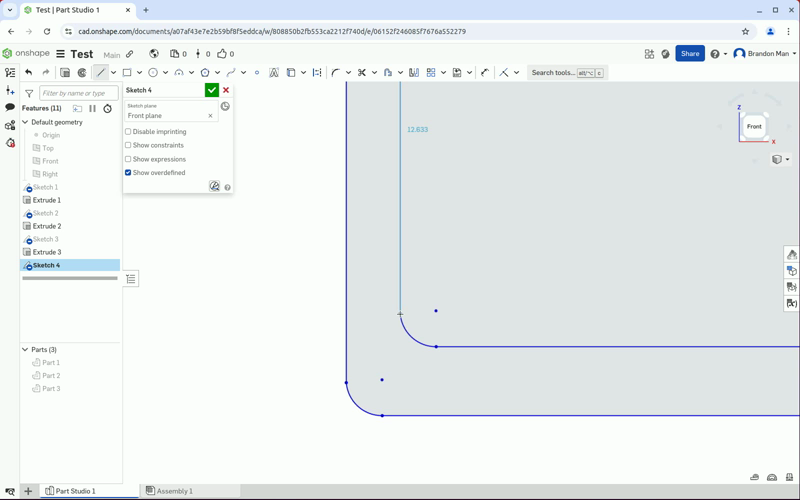
scroll(6)
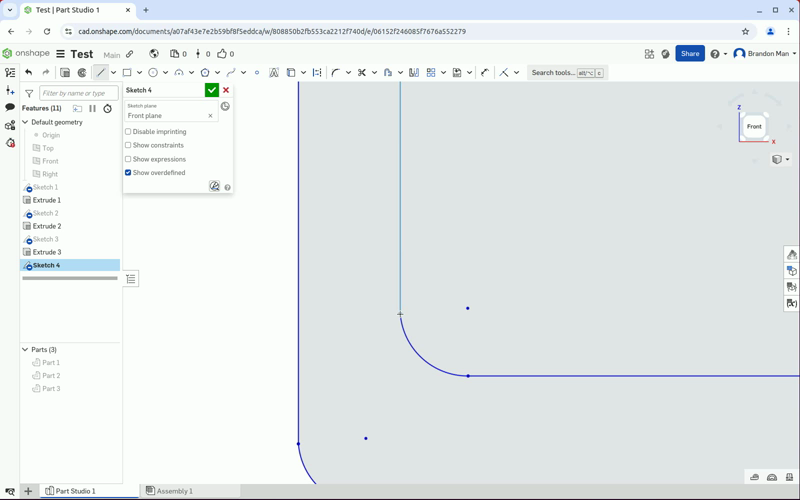
key_up(shift)
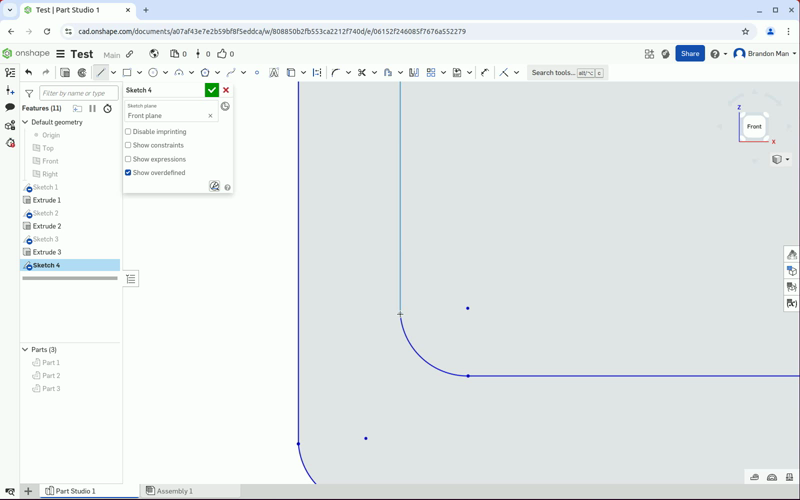
click(400, 313)
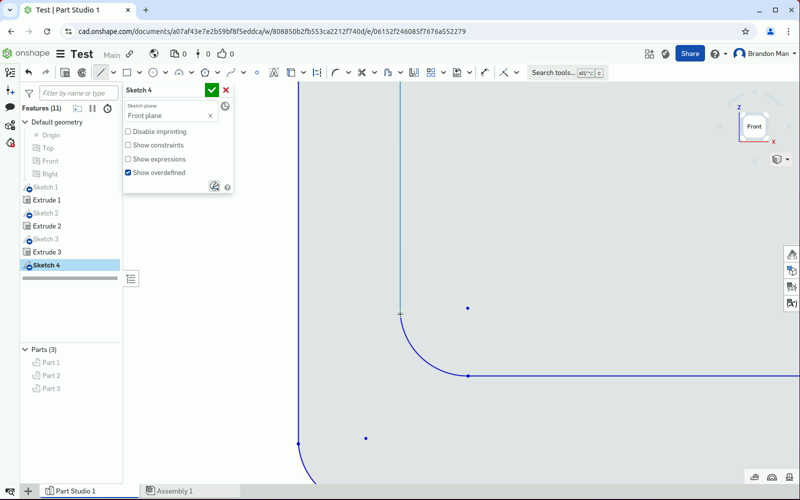
scroll(-6)
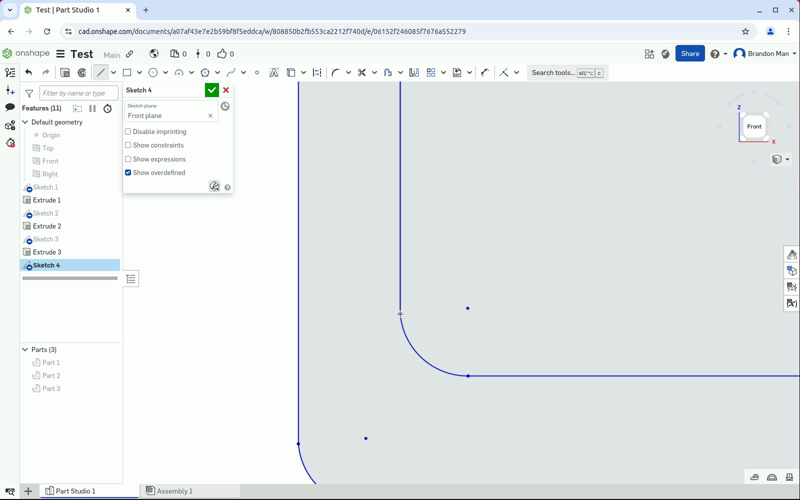
scroll(-6)
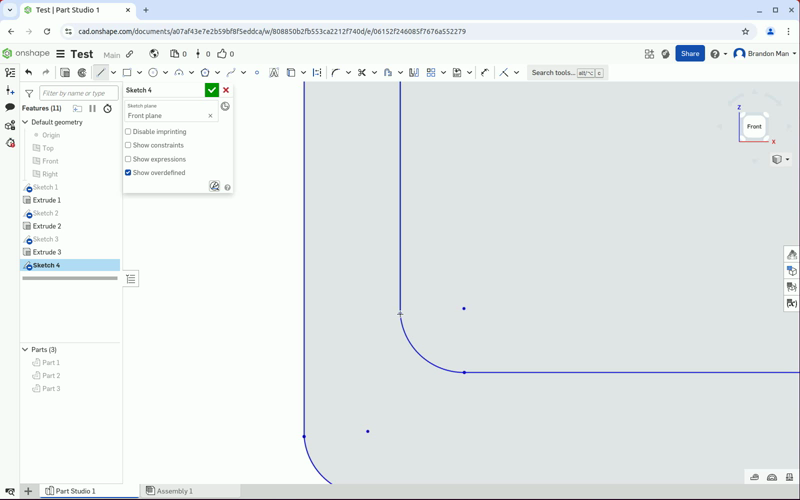
scroll(-6)
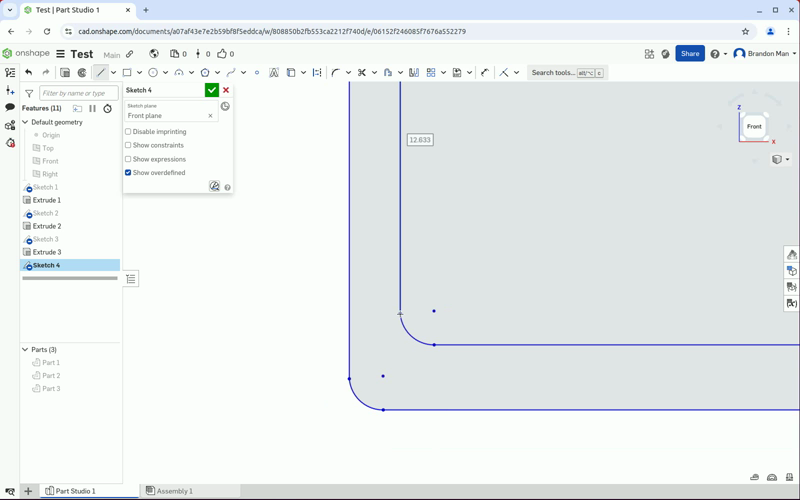
scroll(-6)
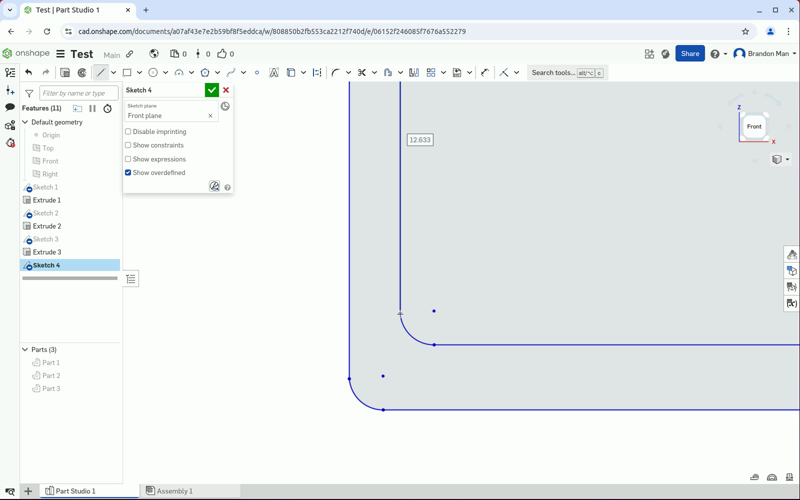
scroll(-6)
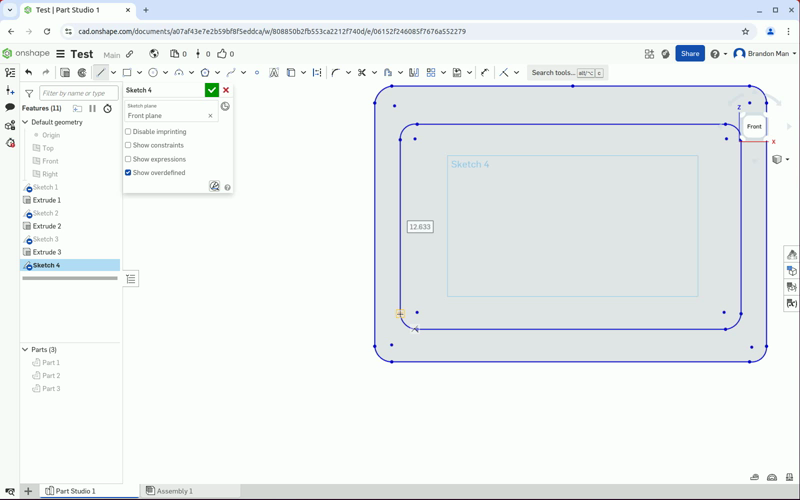
scroll(-6)
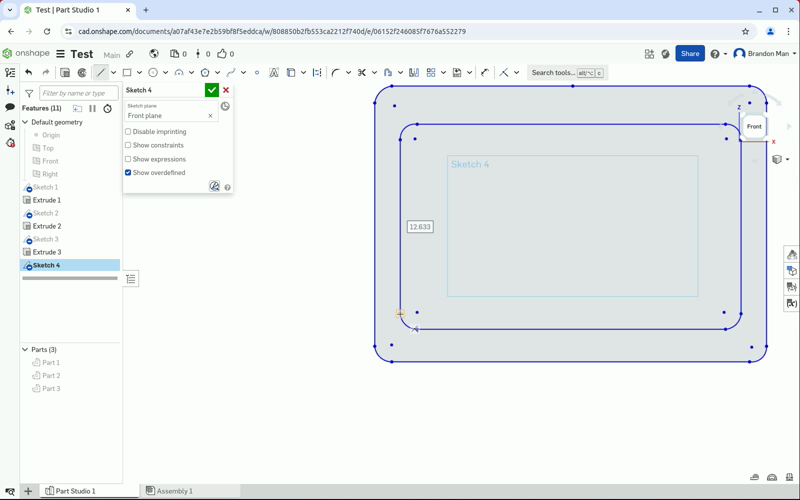
scroll(-6)
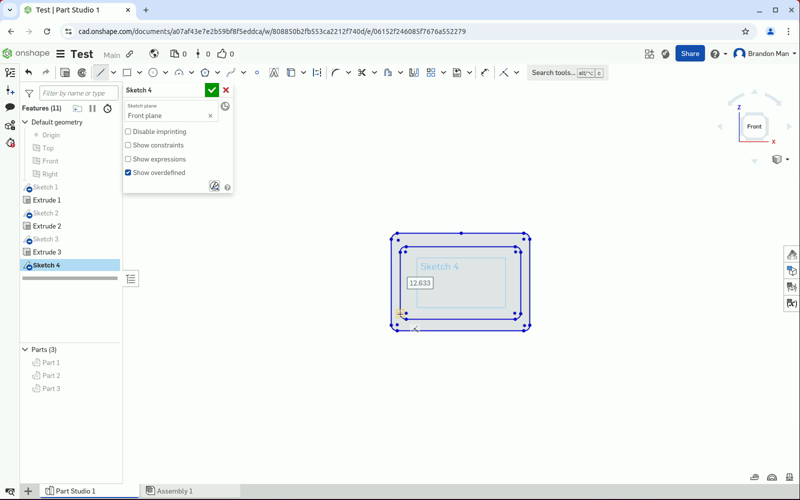
key(esc)
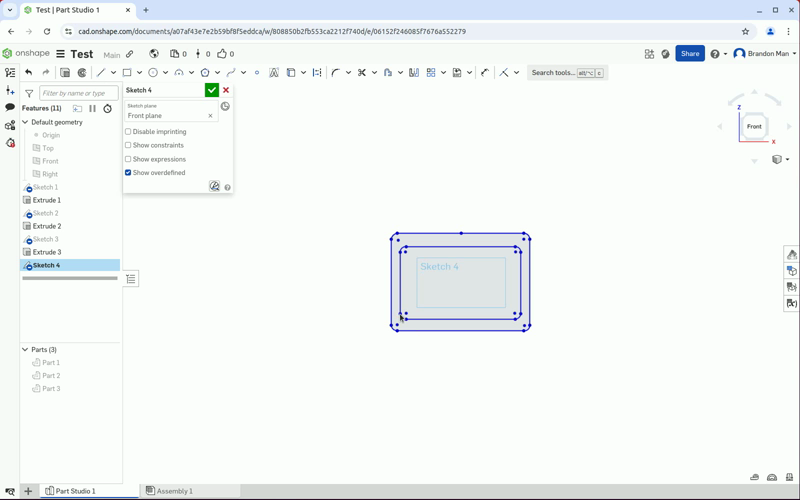
mouse_move(485, 326)
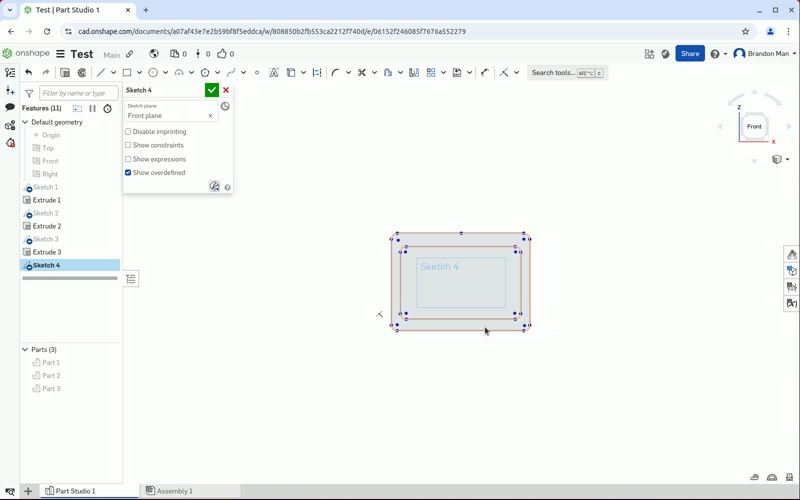
click(485, 326)
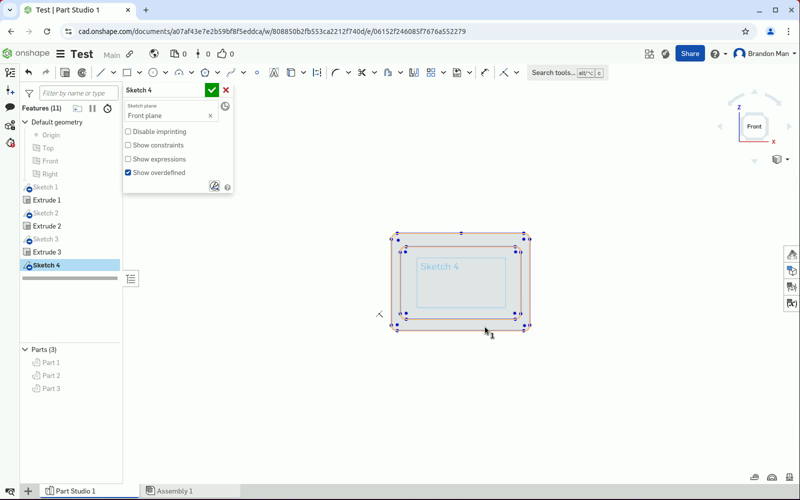
mouse_move(73, 352)
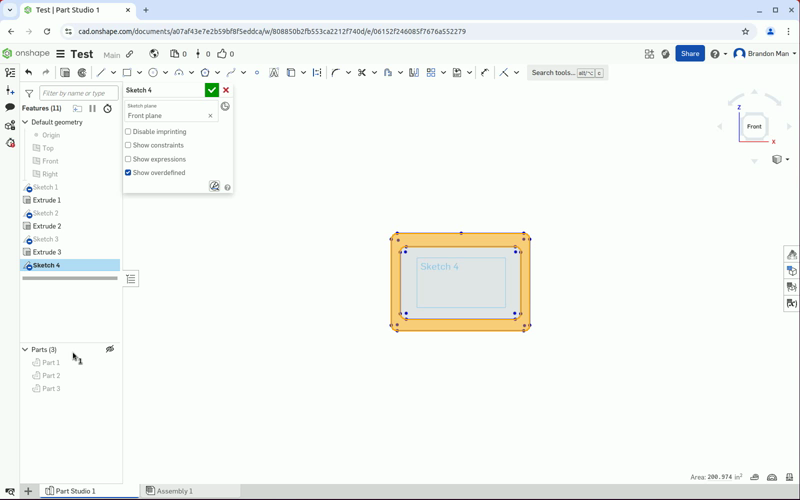
key(shift+y)
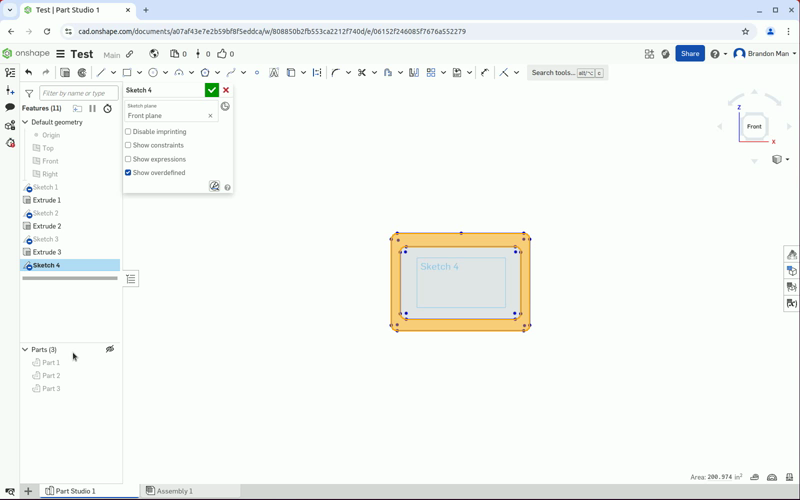
key(shift+e)
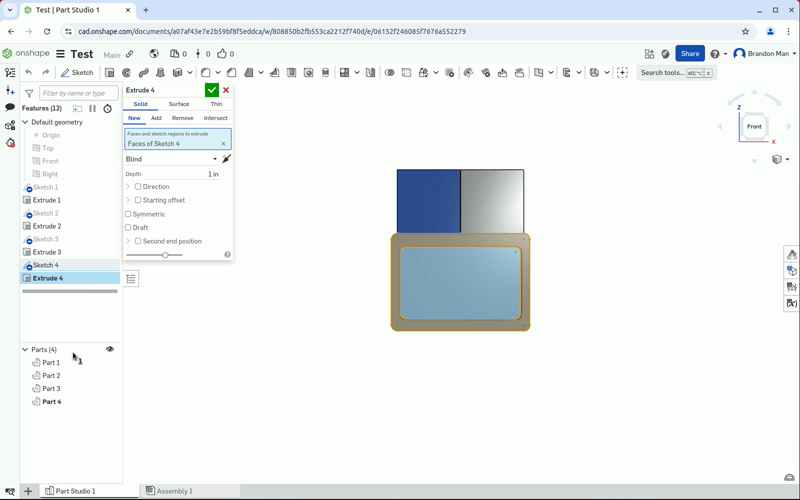
mouse_move(143, 106)
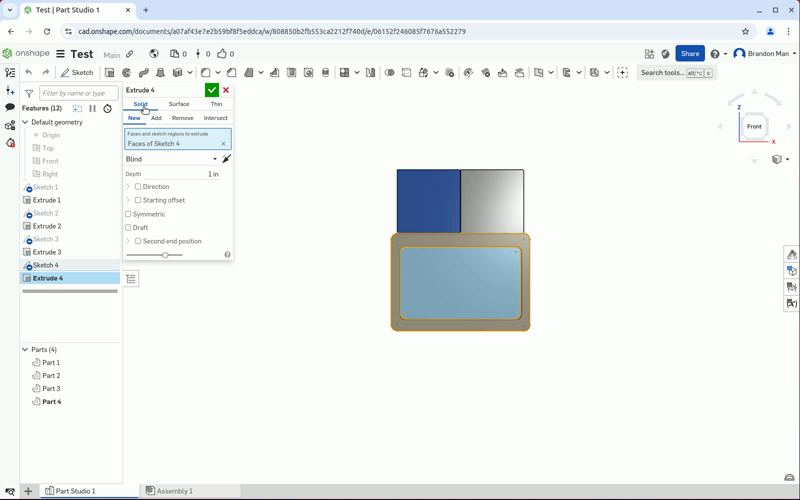
click(143, 106)
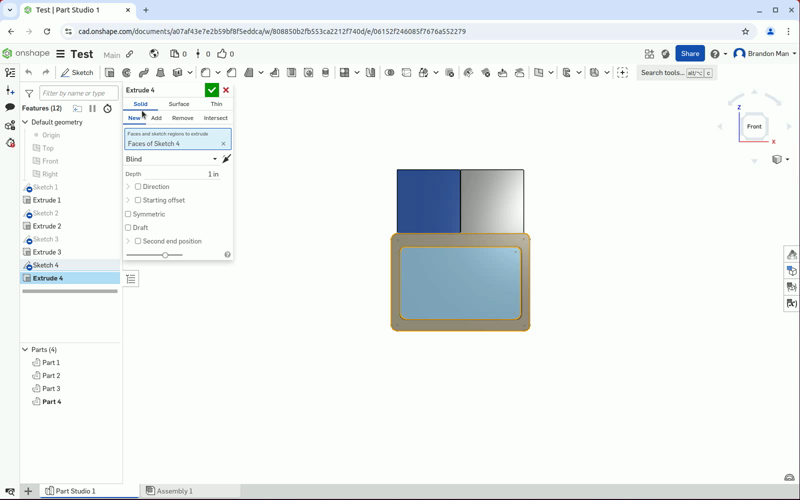
mouse_move(137, 120)
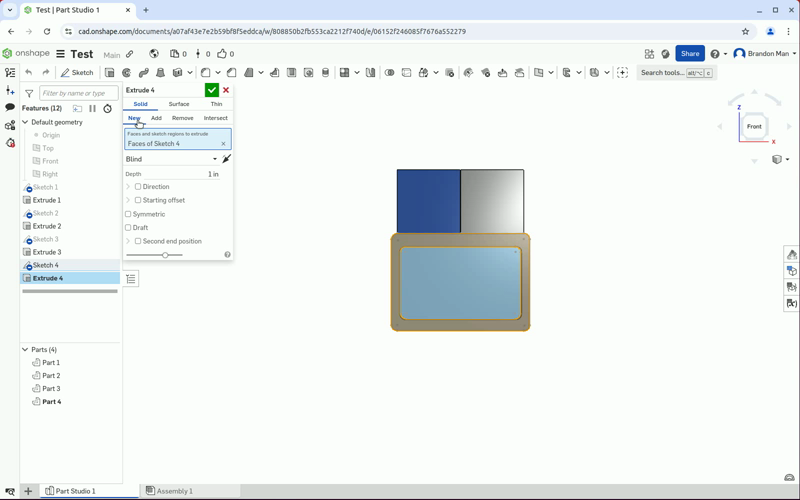
click(137, 120)
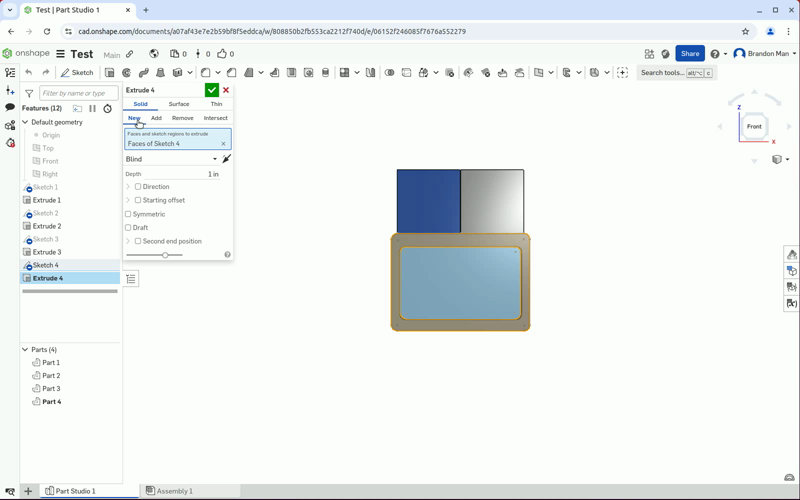
key(tab, 4)
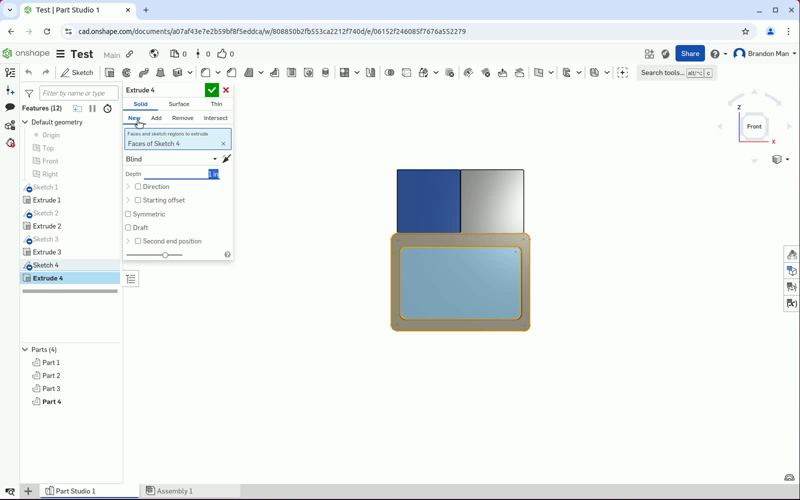
text(10.11)
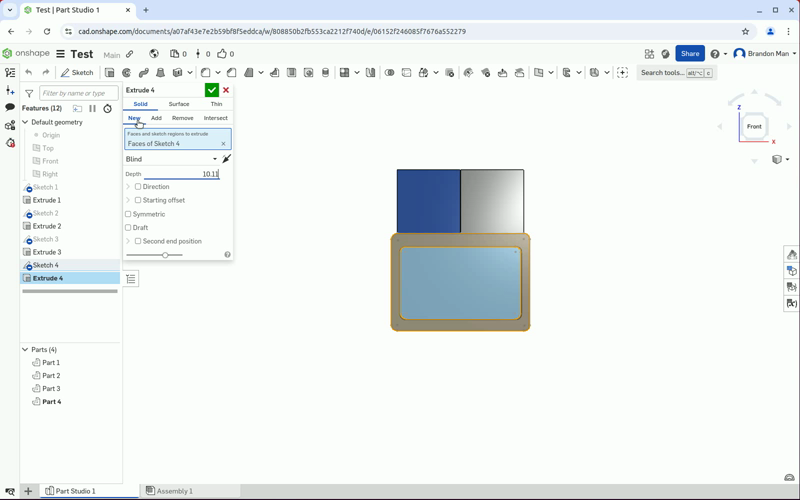
key(enter)
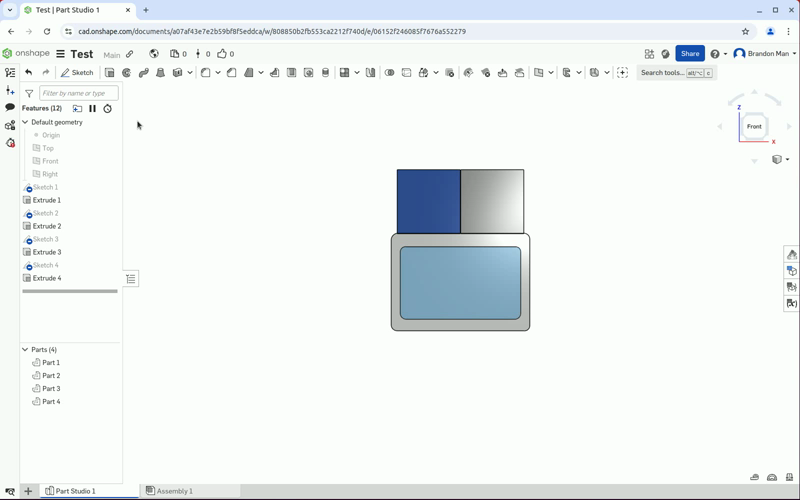
key(shift+h)
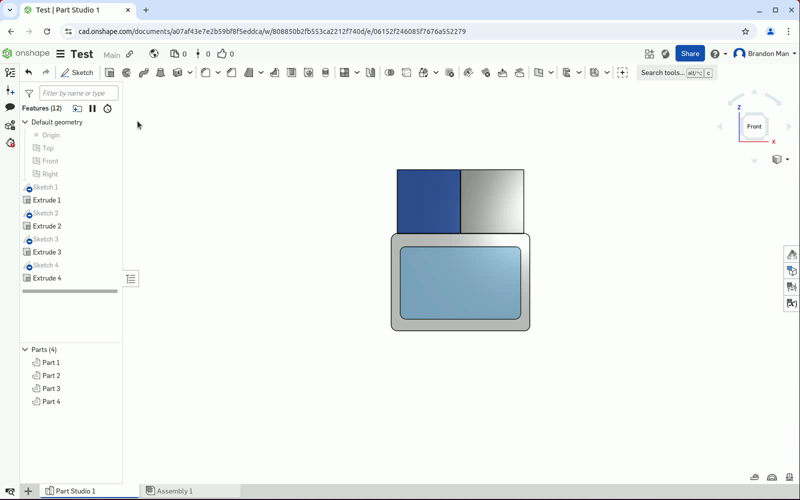
key(shift+h)
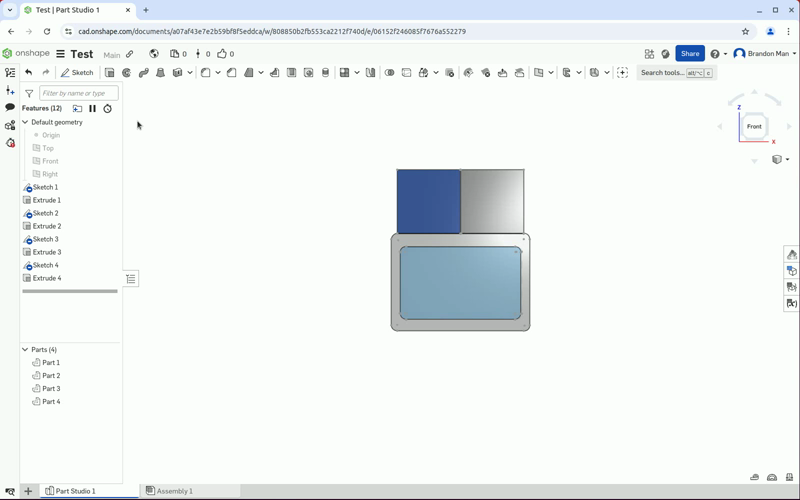
key(shift+7)
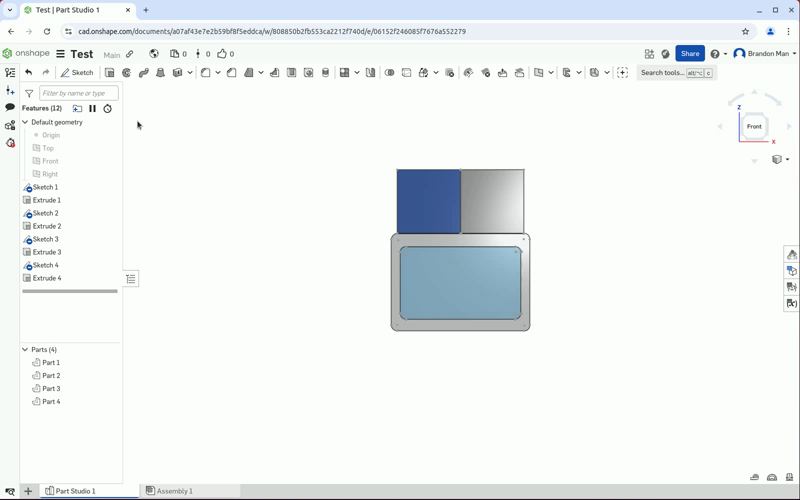
key(left, 2)
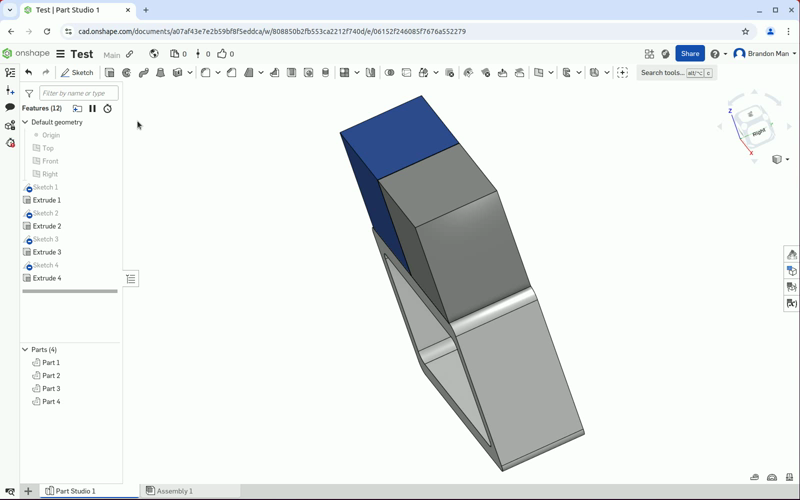
key(down, 2)
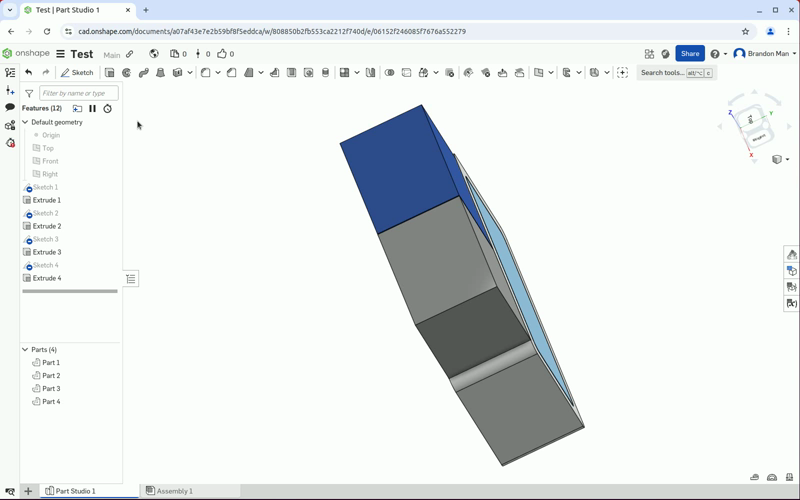
key(up, 2)
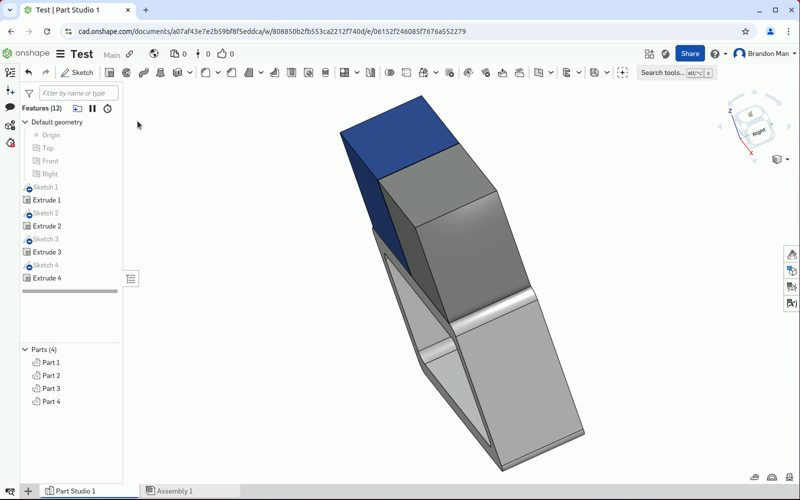
key(right, 2)
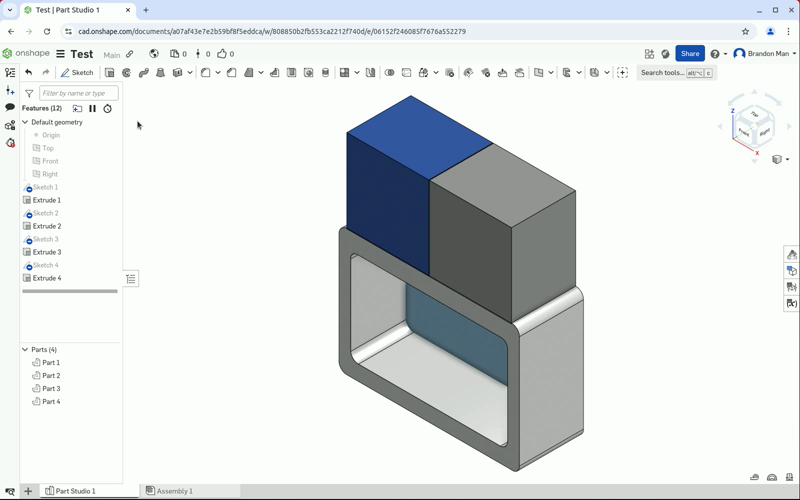
mouse_move(73, 189)
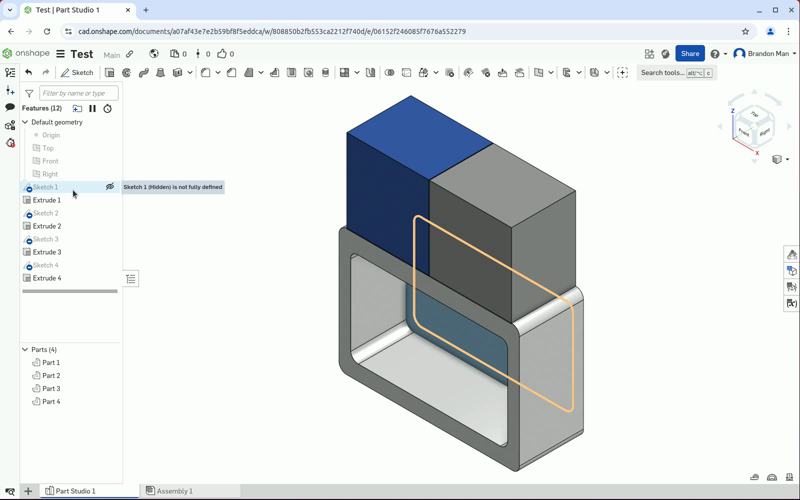
click(73, 189)